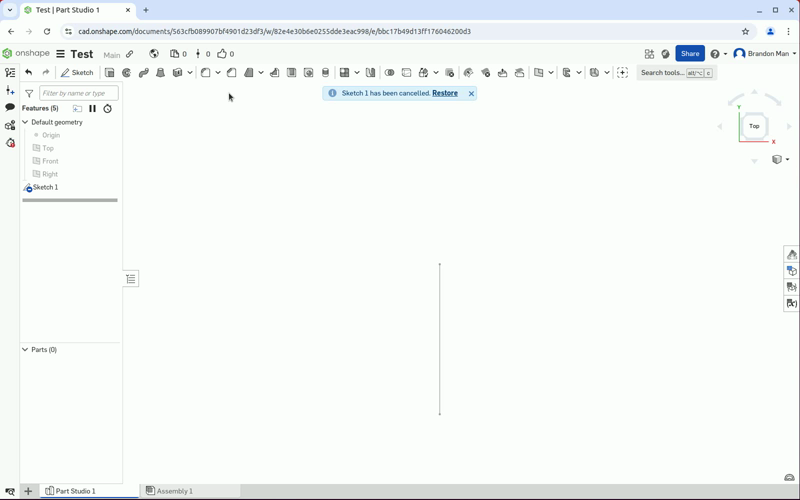
key(shift+h)
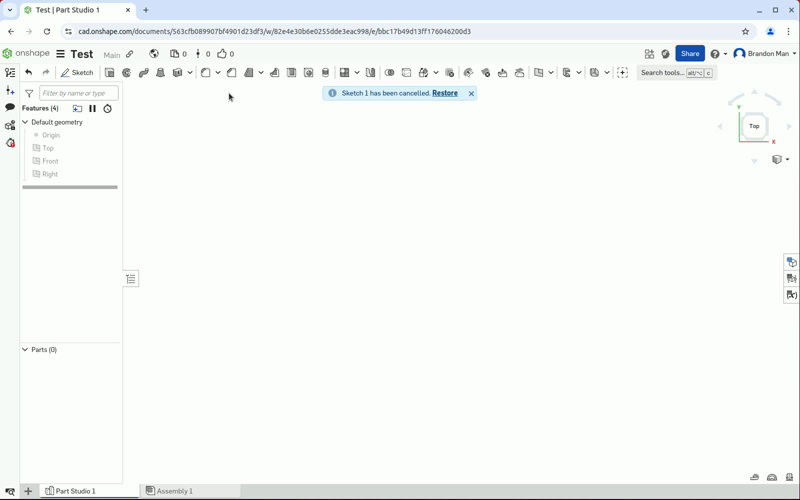
mouse_move(73, 352)
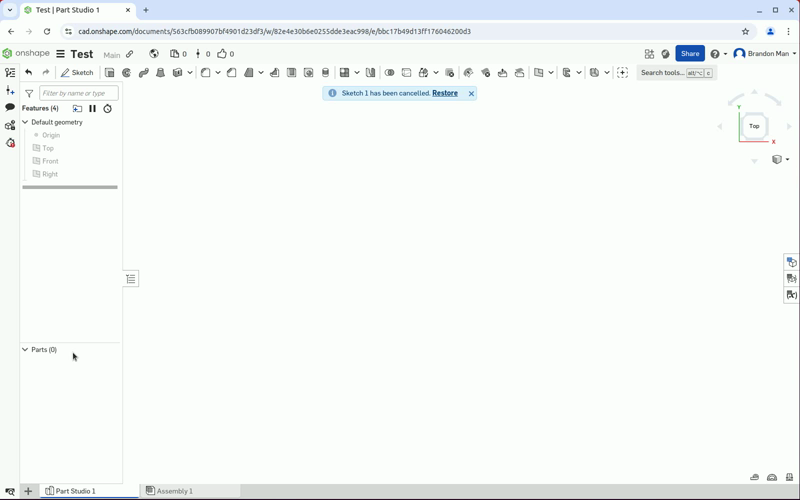
key(y)
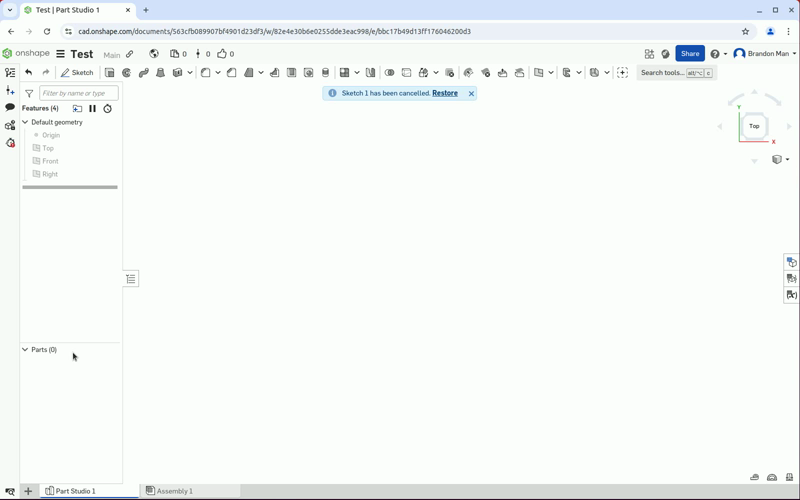
key(shift+p)
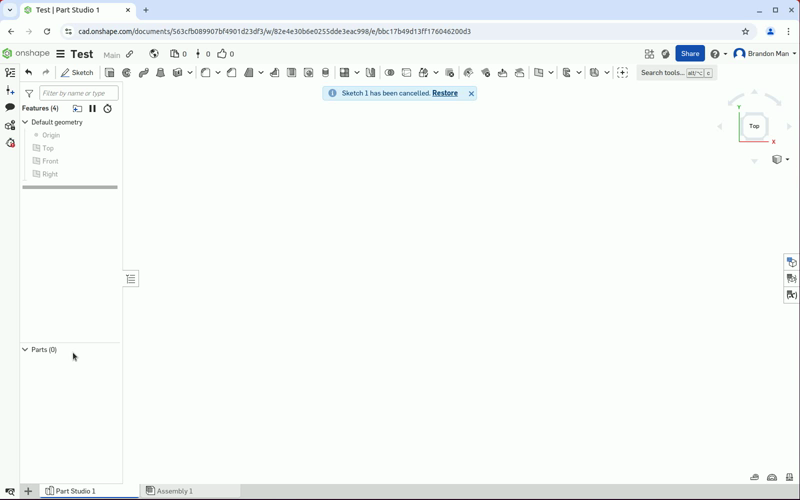
key(space)
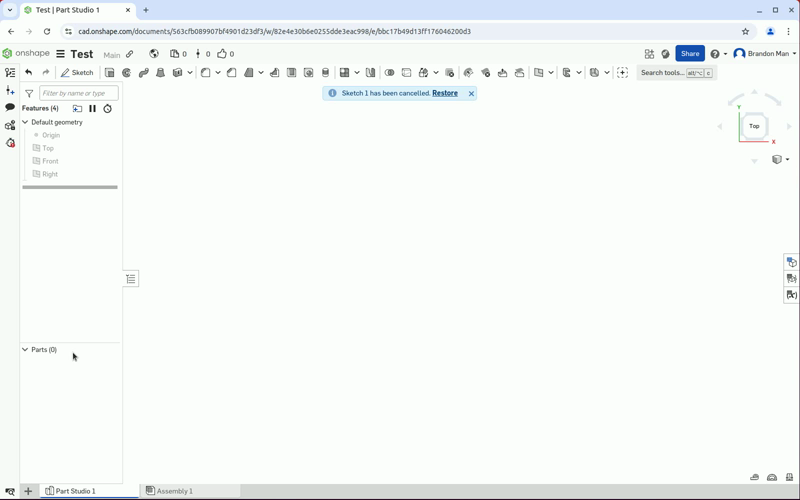
key_down(shift)
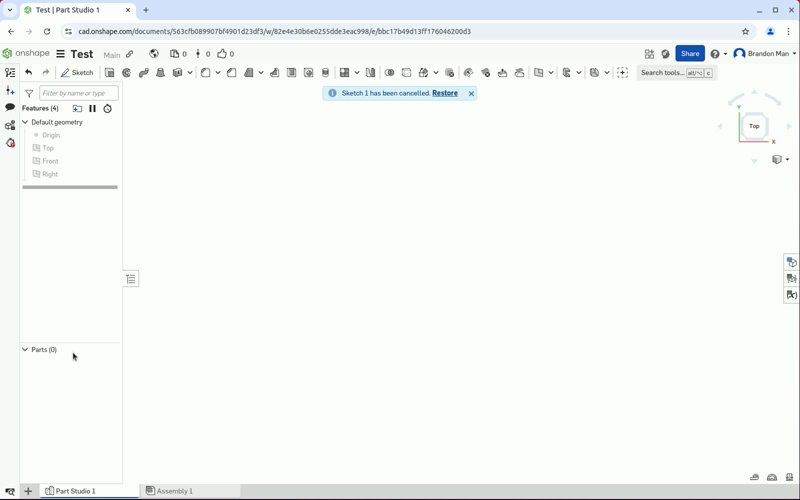
key(up)
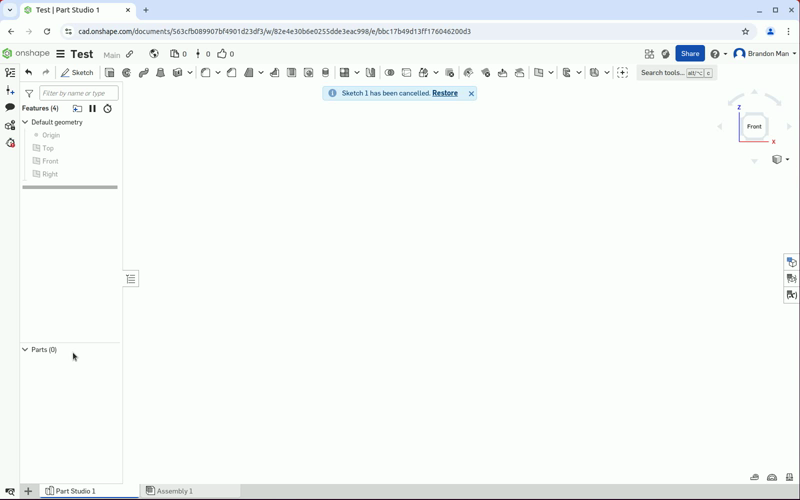
key_up(shift)
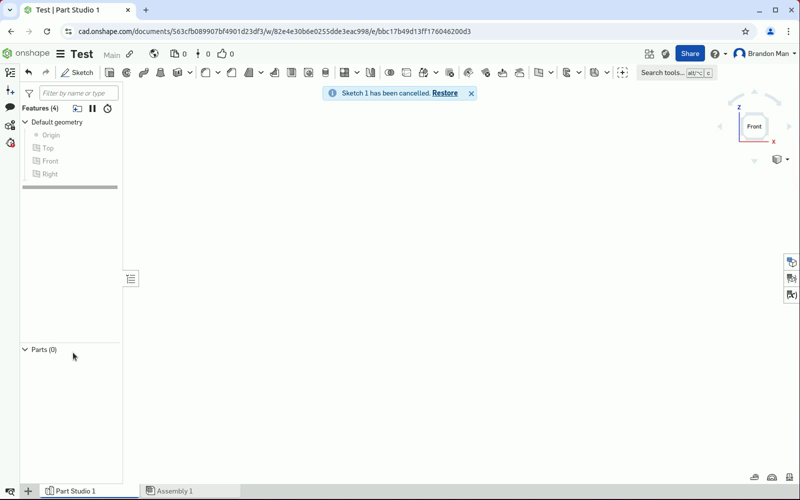
mouse_move(73, 352)
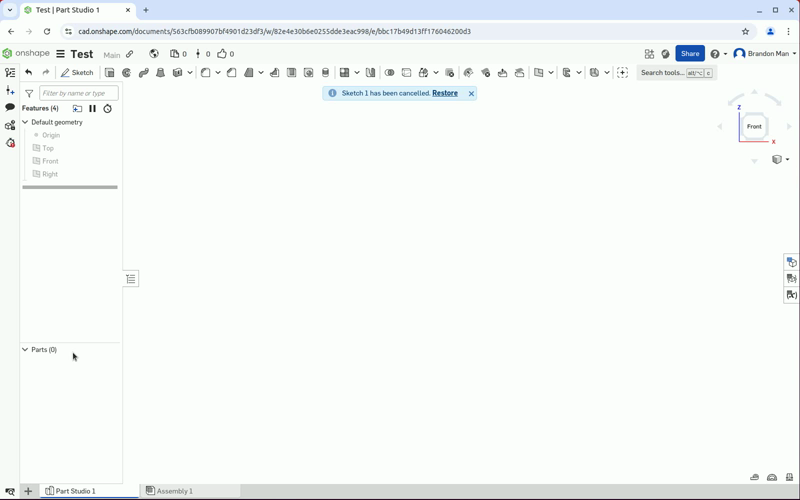
key(shift+y)
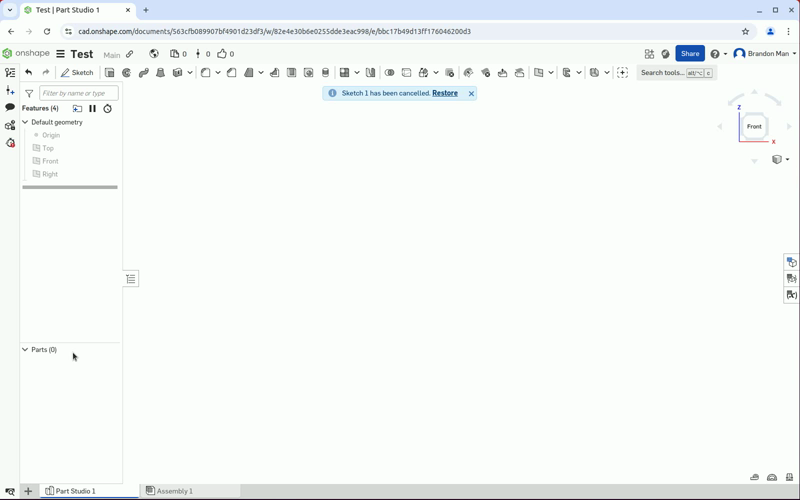
key(shift+s)
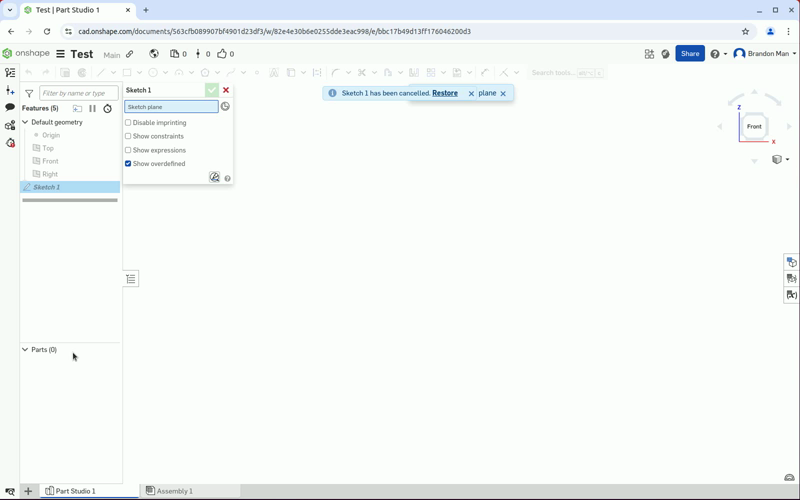
mouse_move(73, 163)
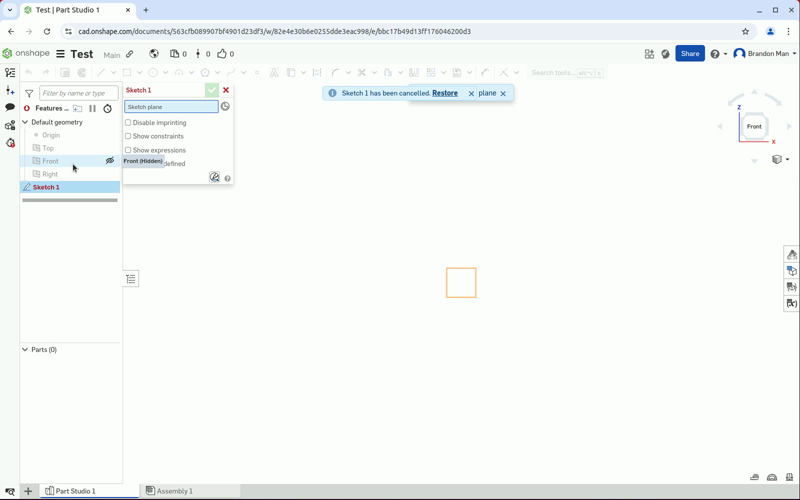
click(73, 163)
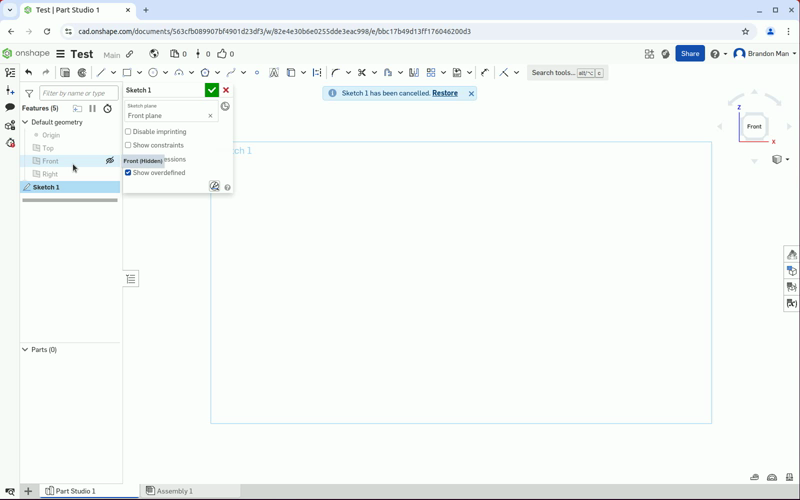
mouse_move(73, 352)
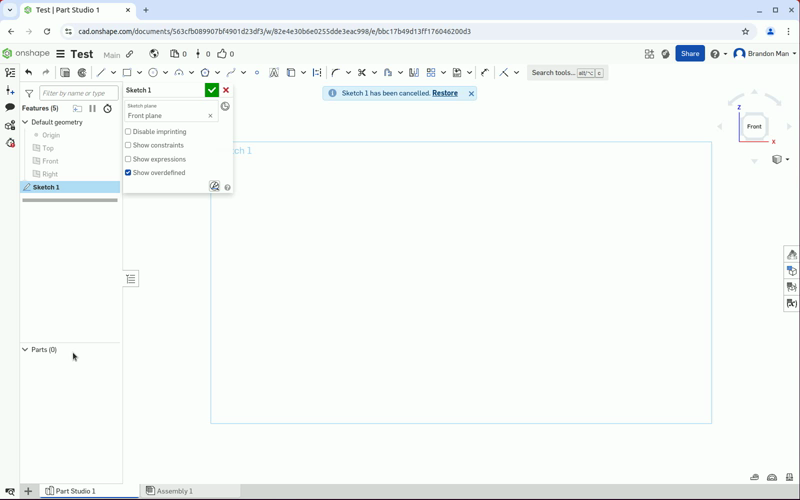
key(y)
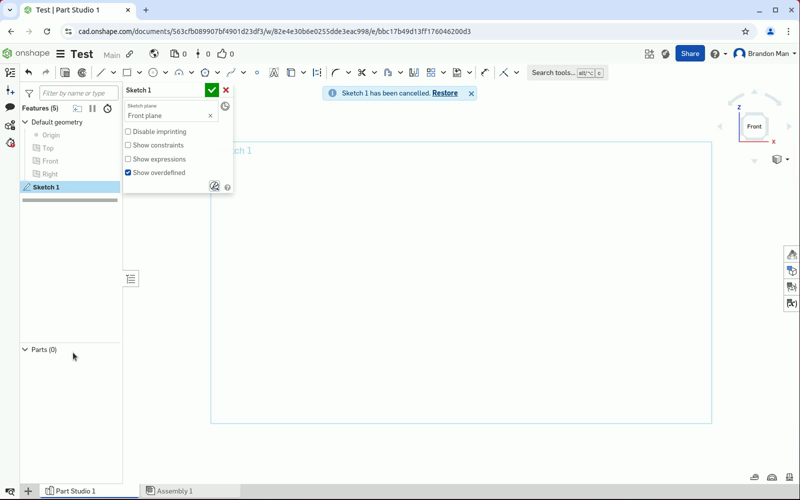
key(l)
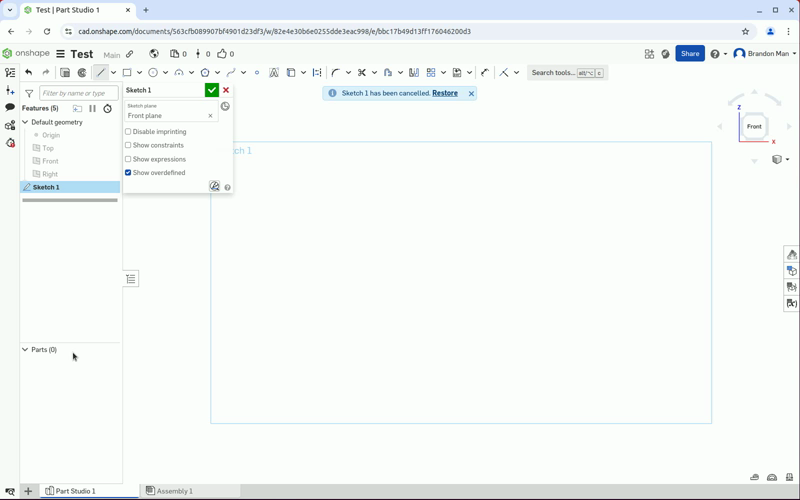
key_down(shift)
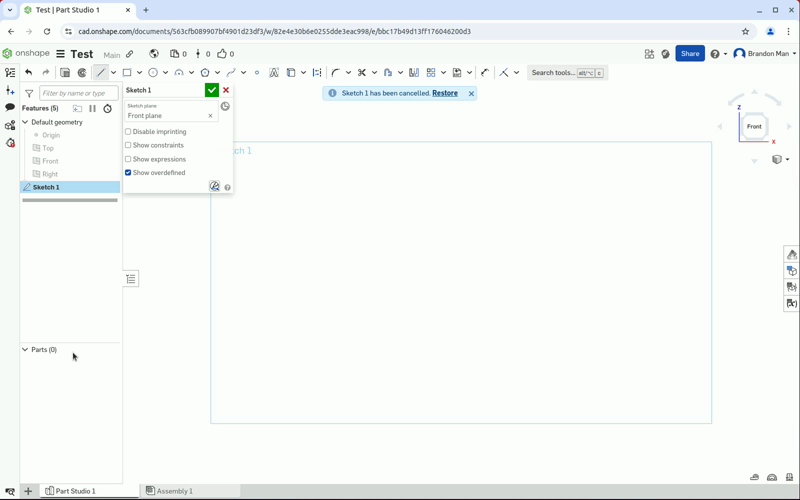
mouse_move(460, 271)
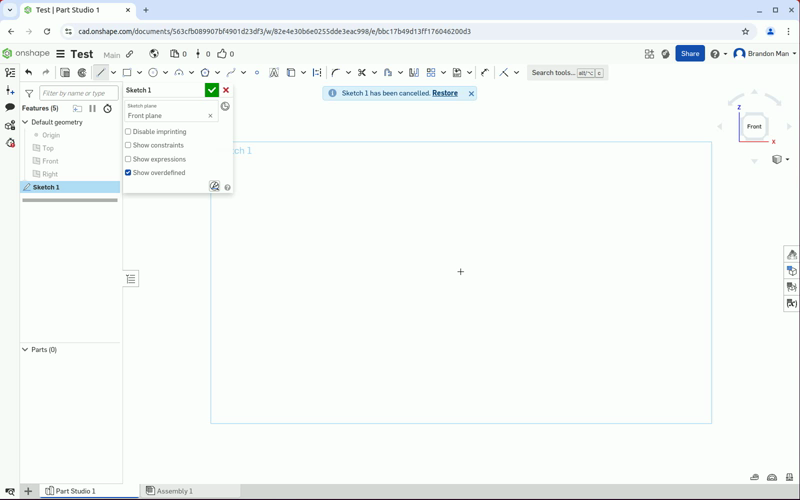
click(460, 271)
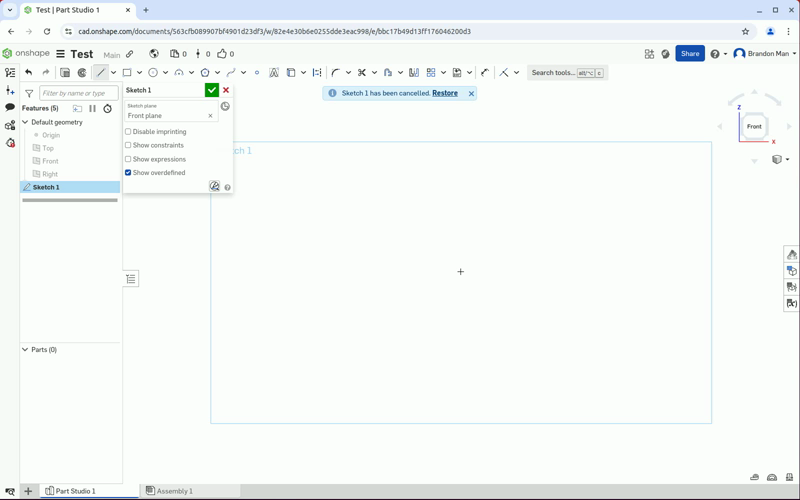
key_up(shift)
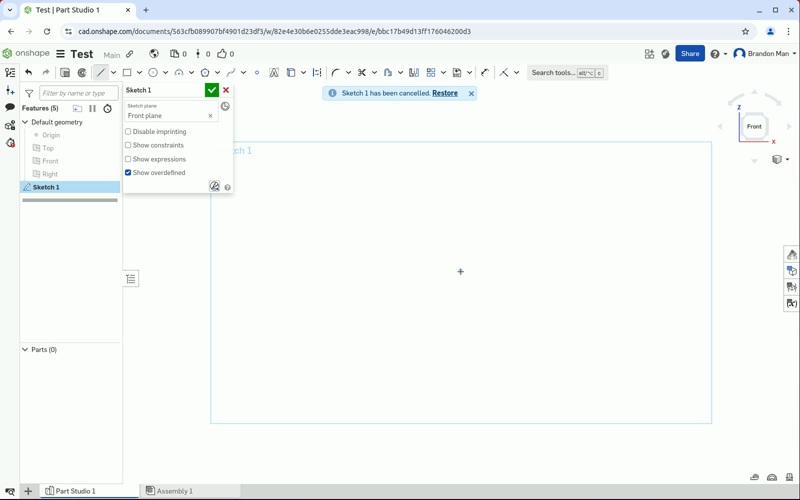
key_down(shift)
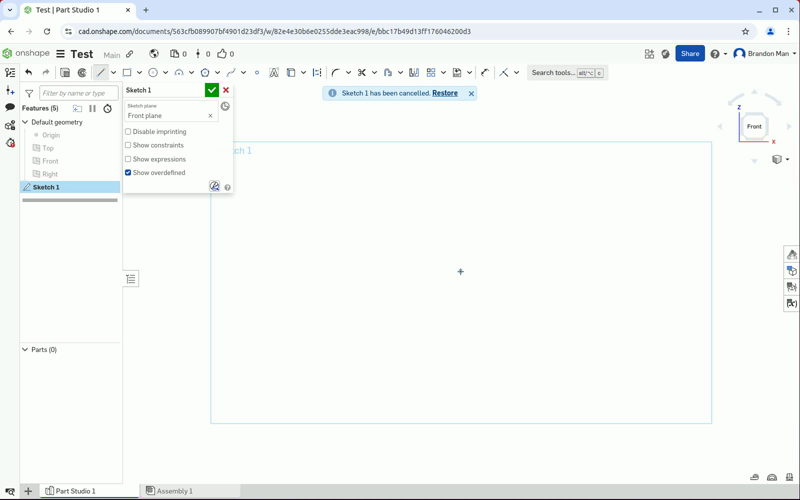
mouse_move(490, 271)
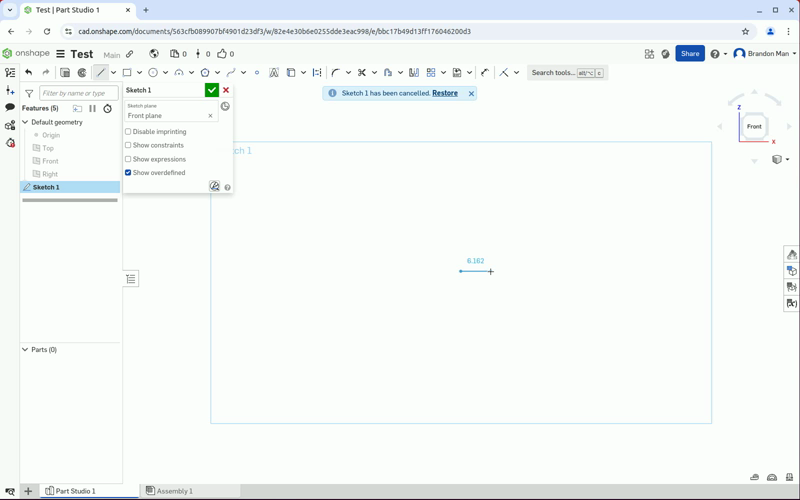
mouse_move(481, 271)
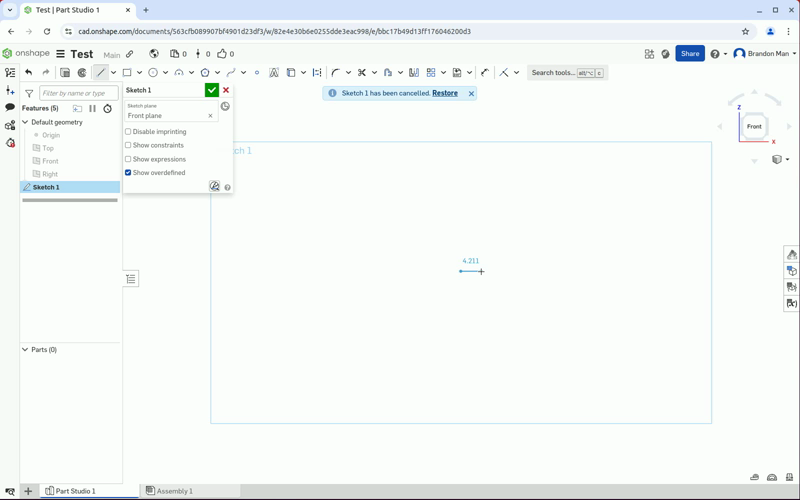
click(481, 271)
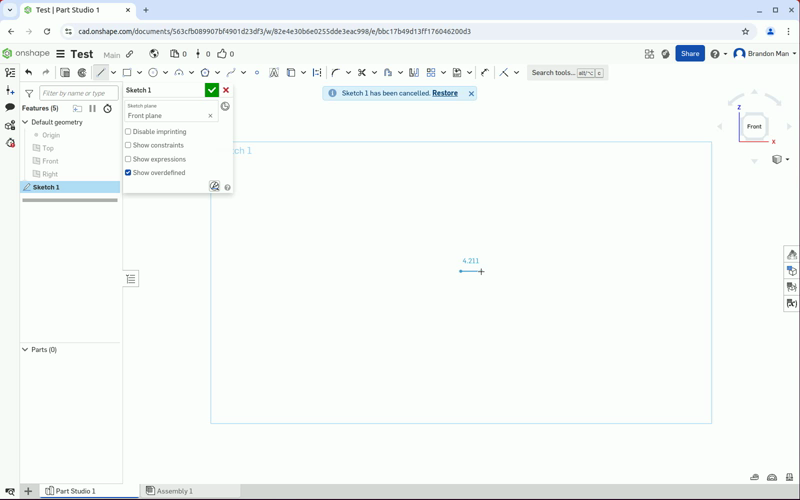
key_up(shift)
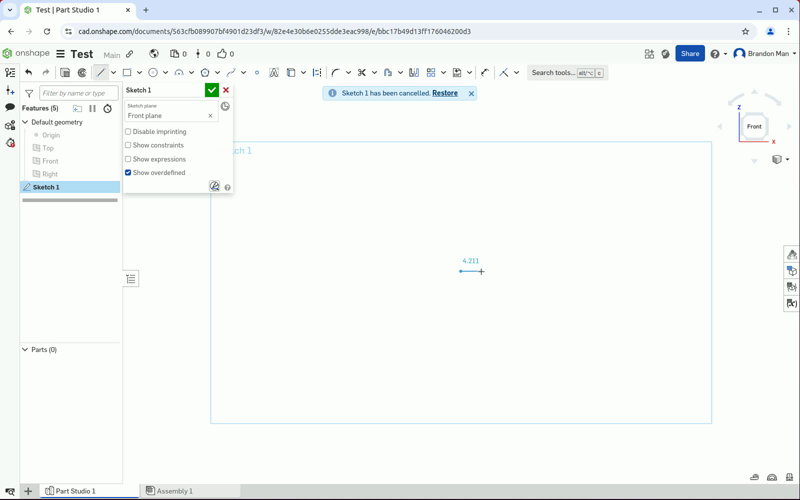
key(esc)
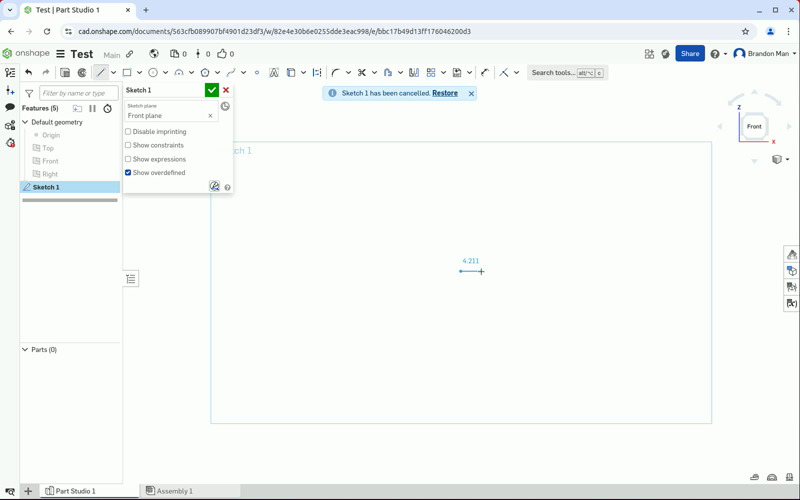
key(a)
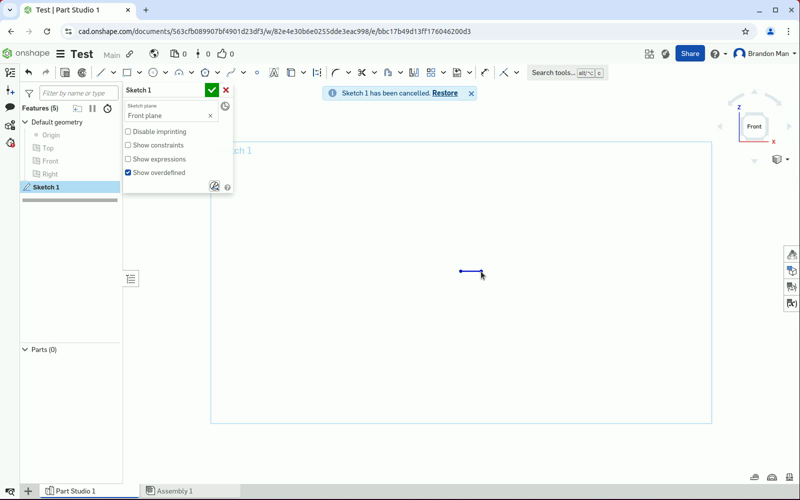
mouse_move(481, 271)
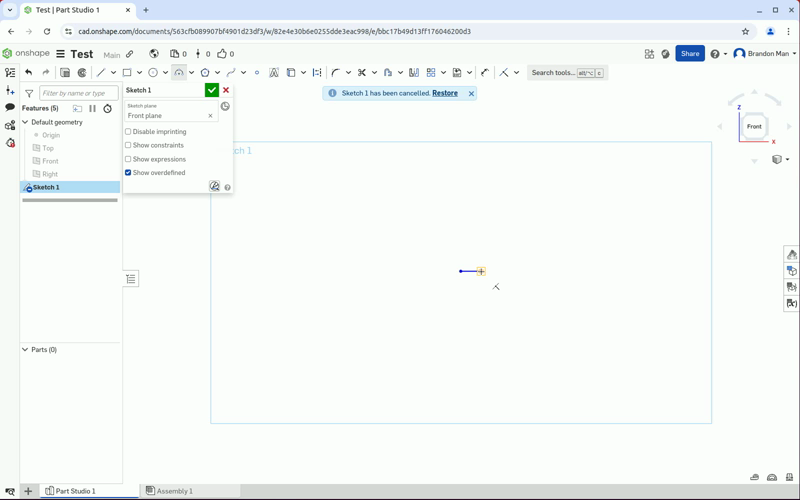
click(481, 271)
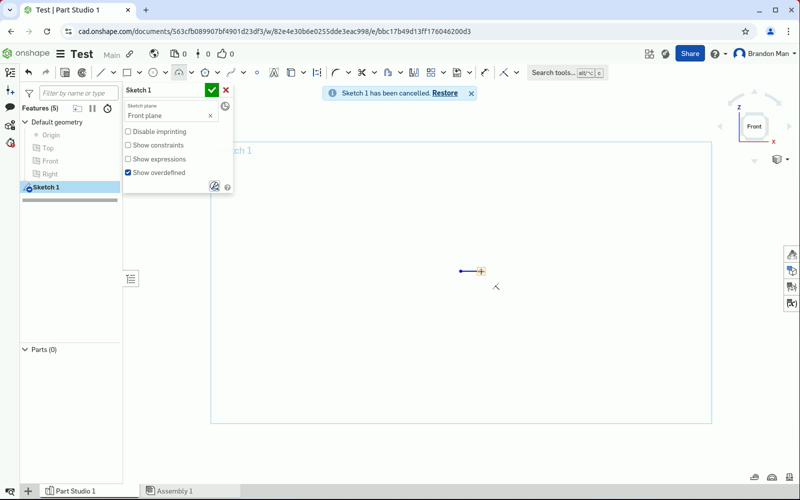
key_down(shift)
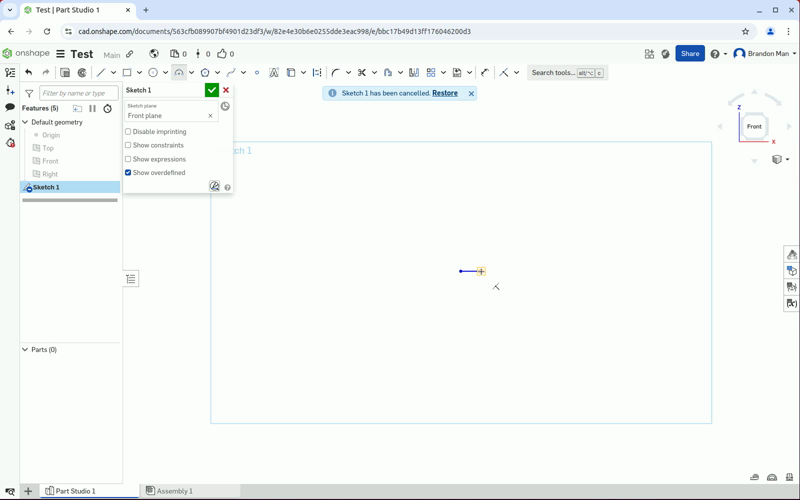
mouse_move(486, 271)
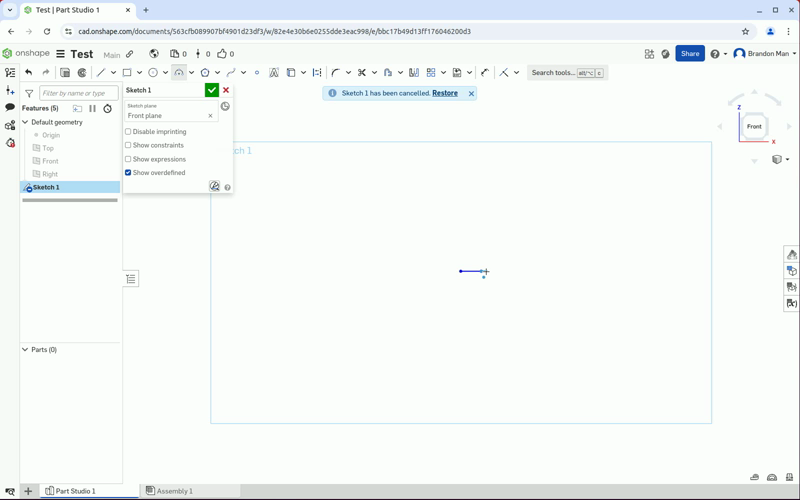
scroll(6)
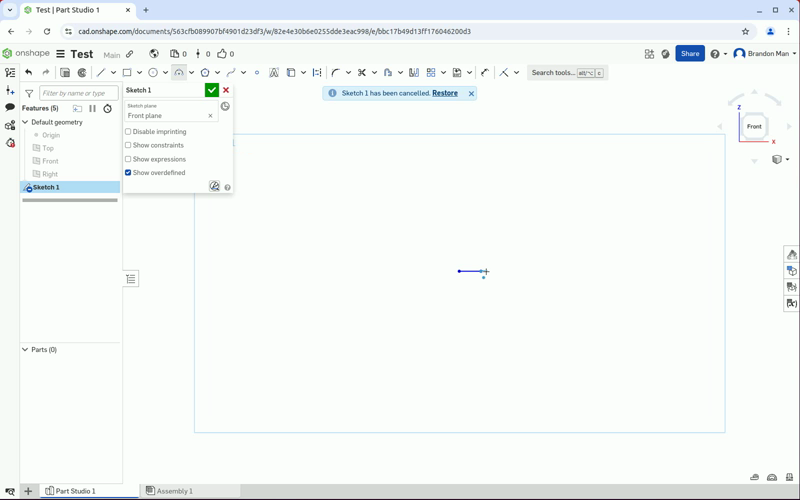
scroll(6)
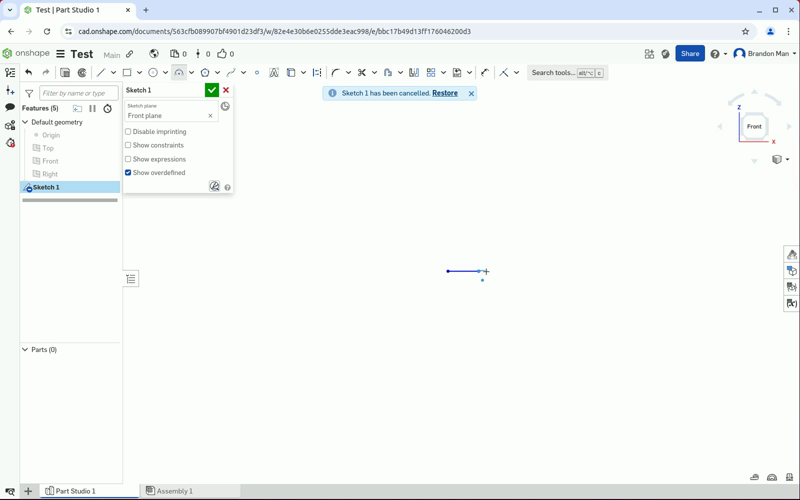
scroll(6)
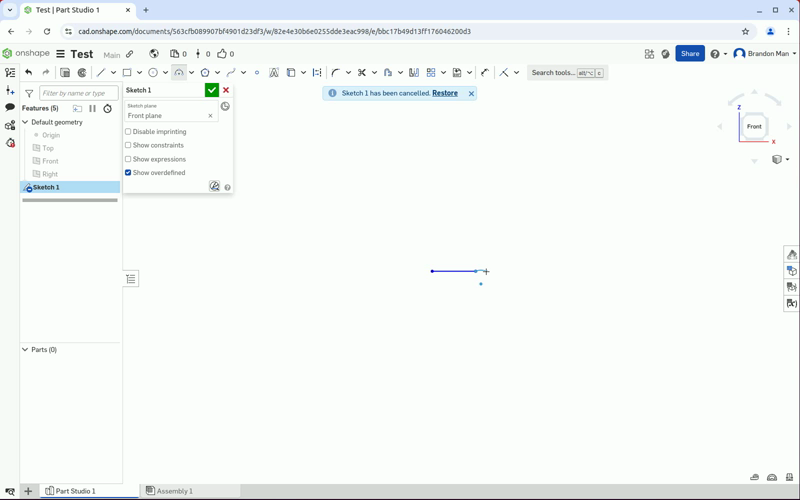
scroll(6)
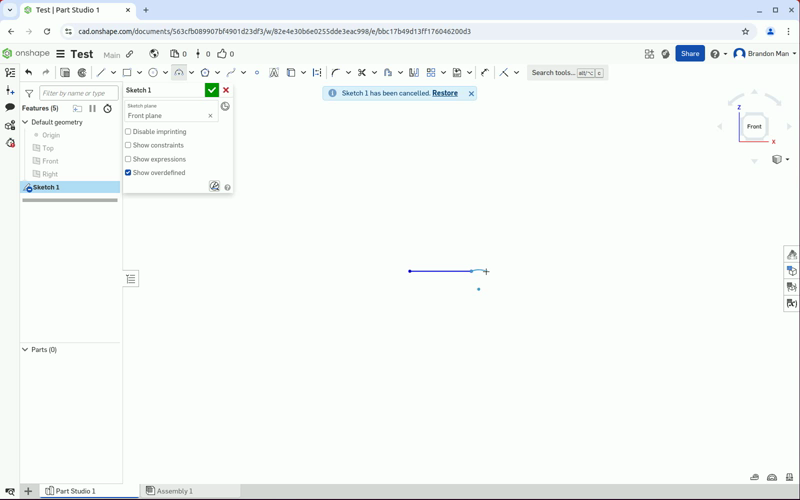
scroll(6)
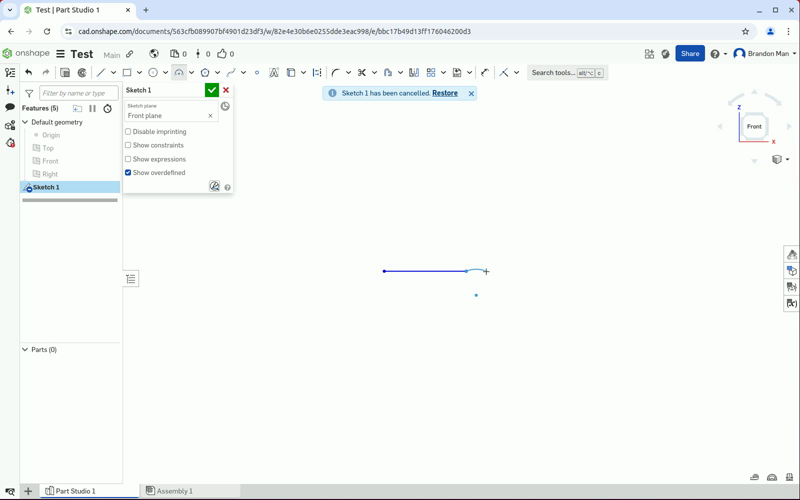
scroll(6)
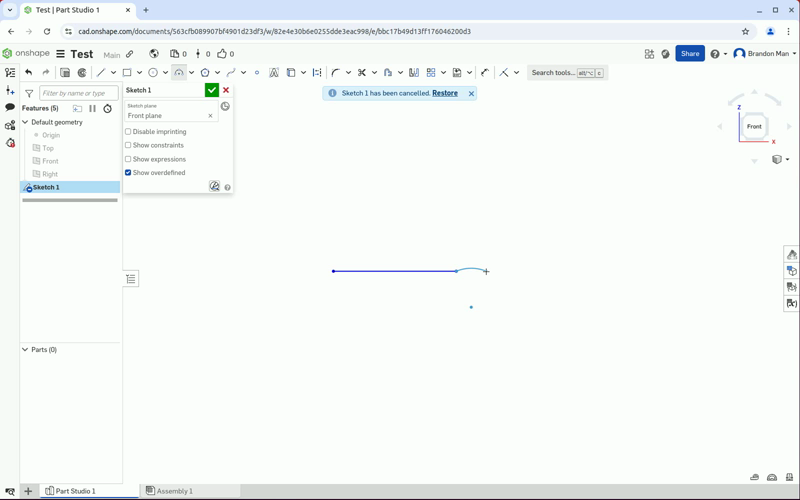
scroll(6)
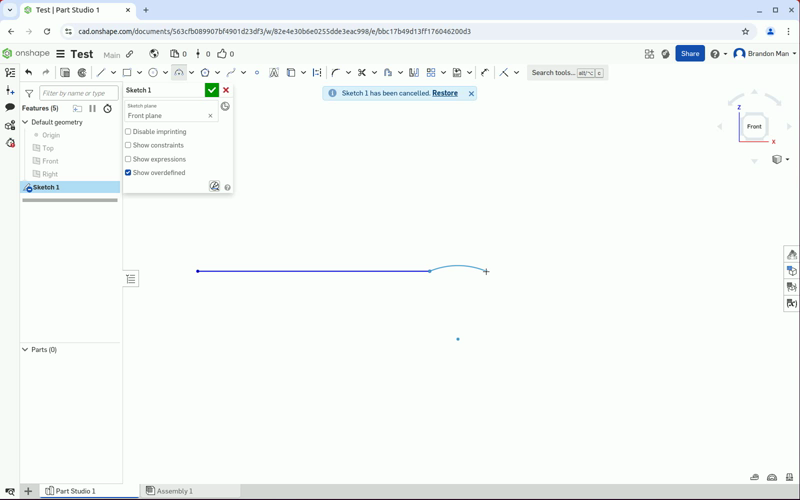
click(486, 271)
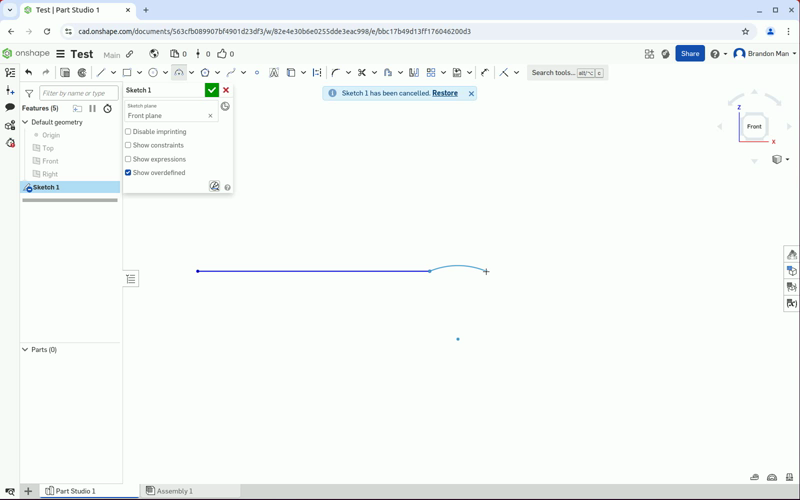
scroll(-6)
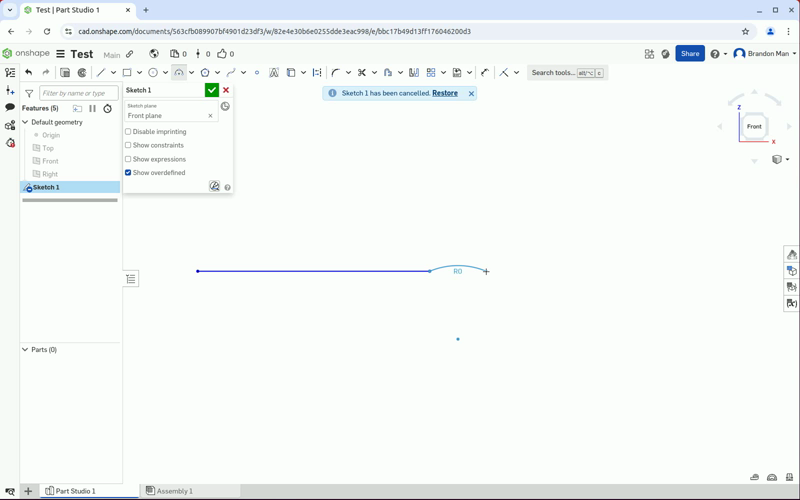
scroll(-6)
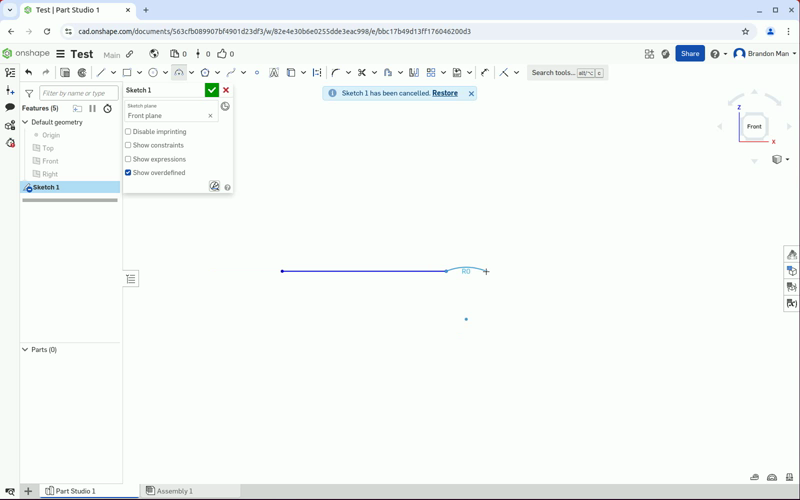
scroll(-6)
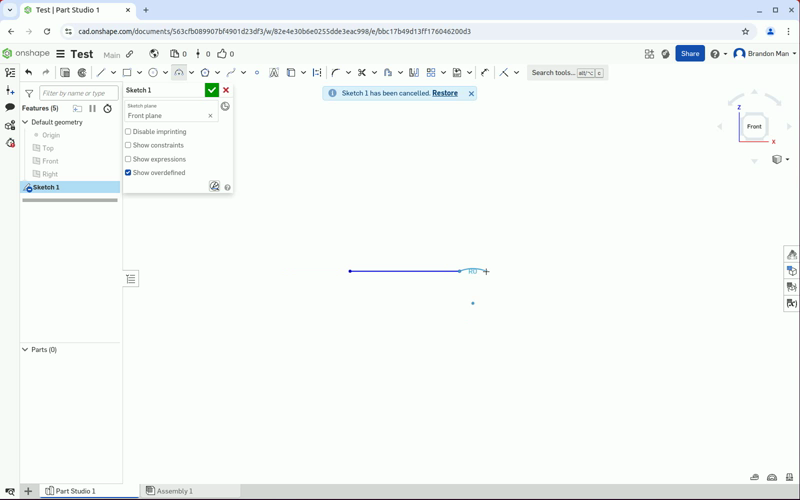
scroll(-6)
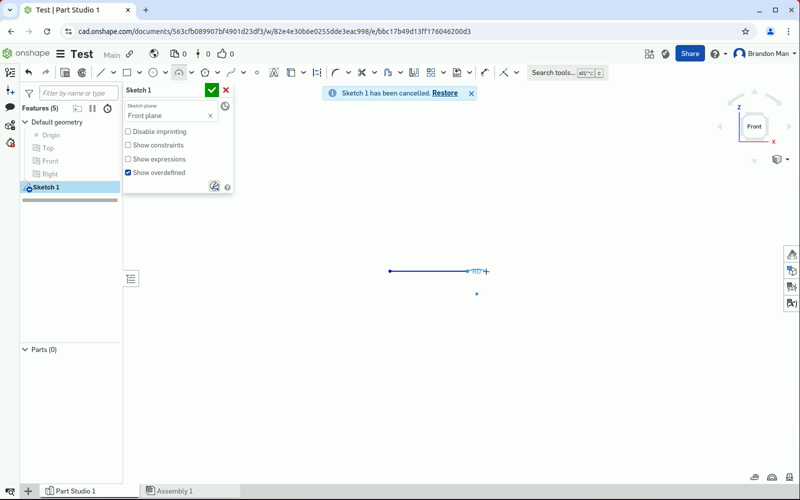
scroll(-6)
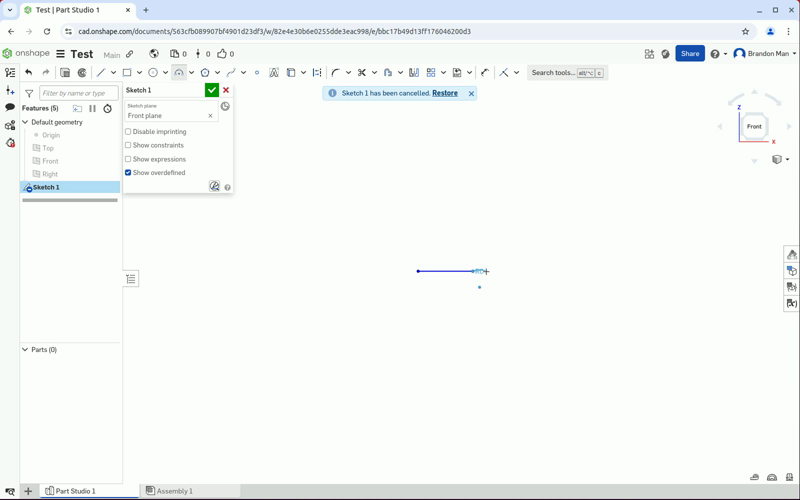
scroll(-6)
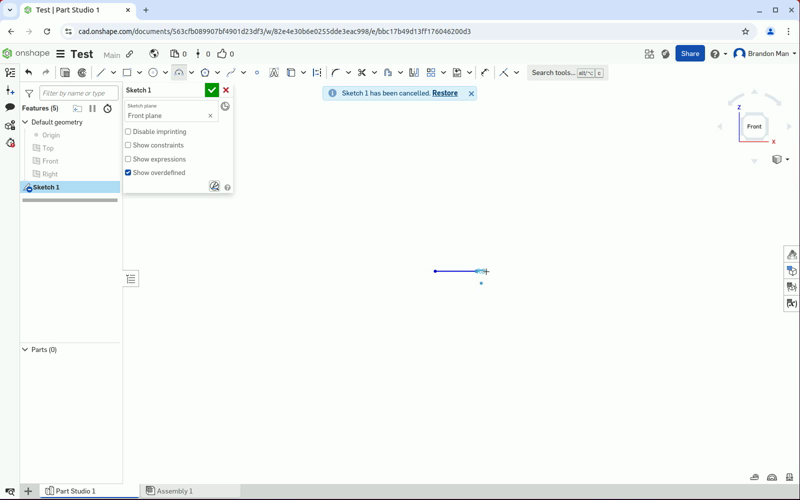
scroll(-6)
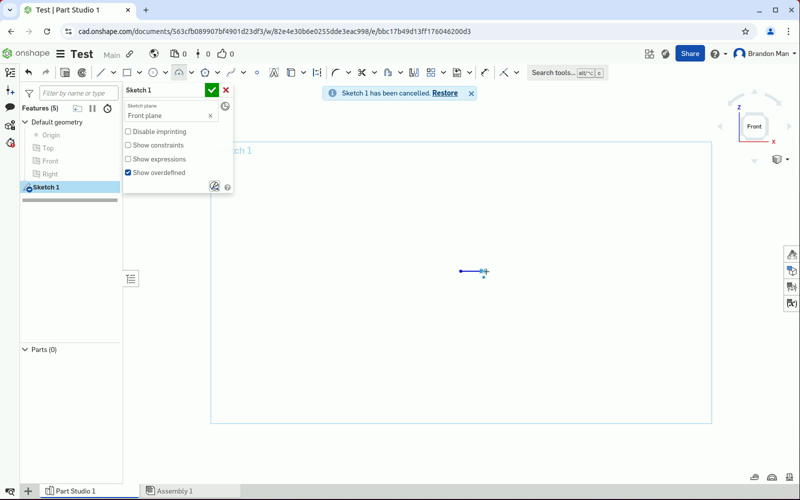
mouse_move(483, 268)
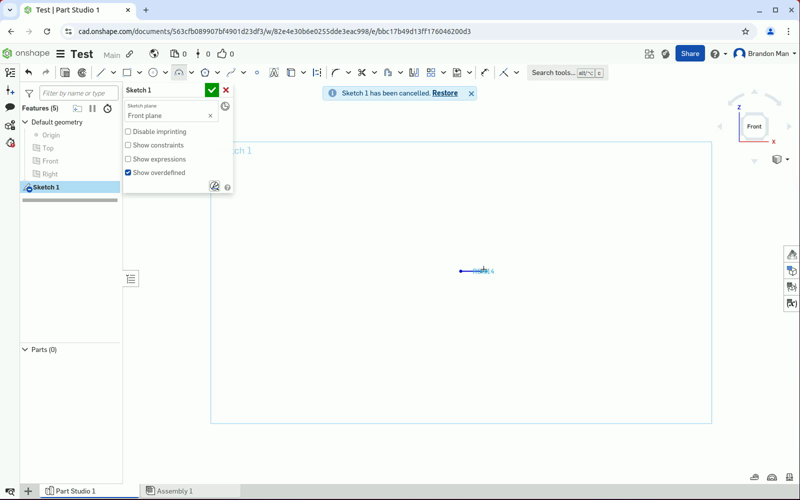
scroll(6)
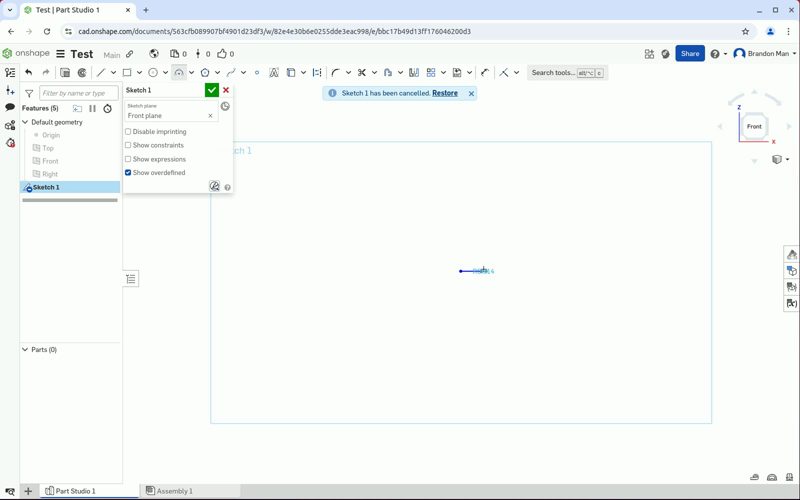
scroll(6)
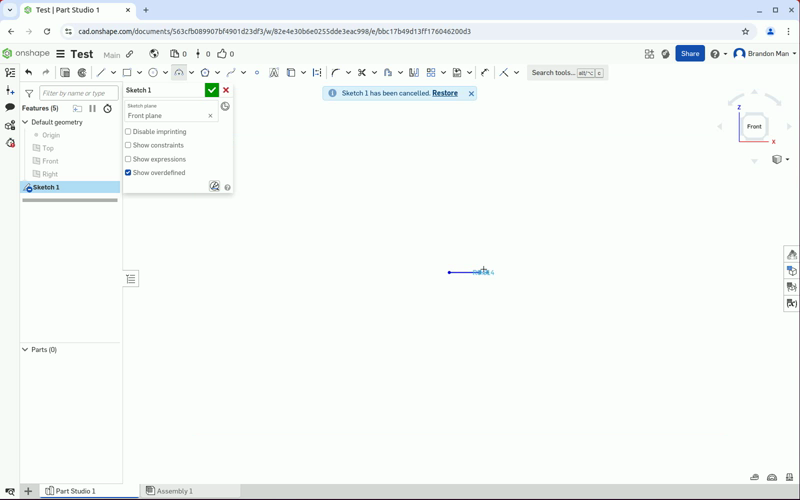
scroll(6)
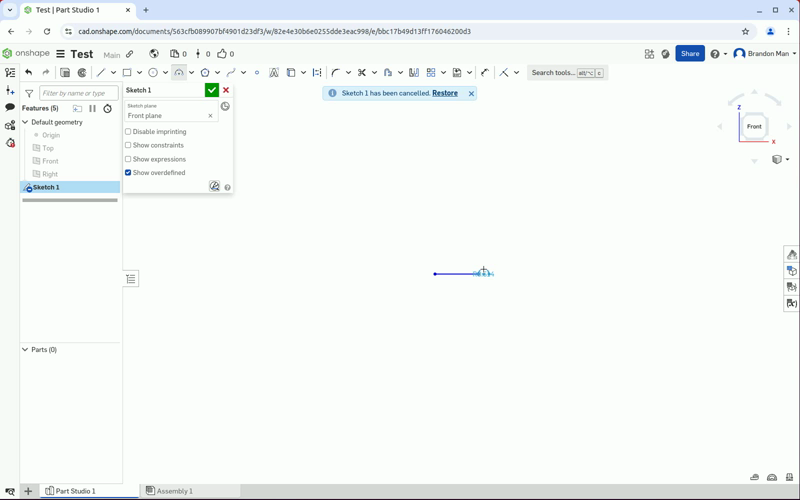
scroll(6)
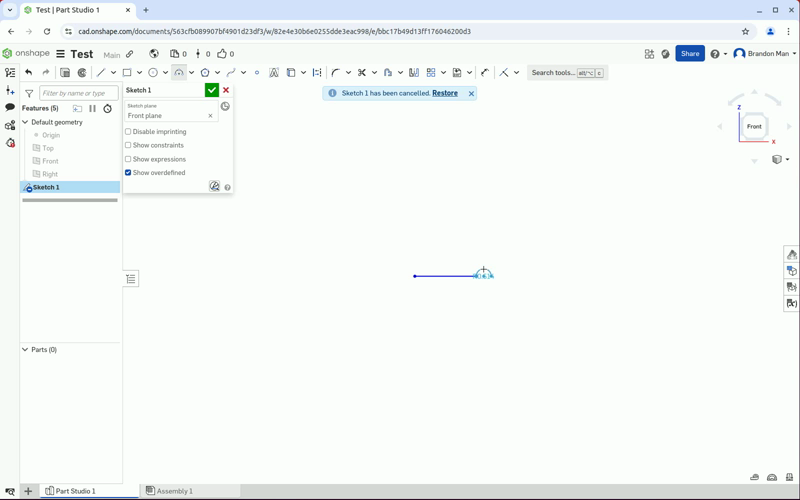
scroll(6)
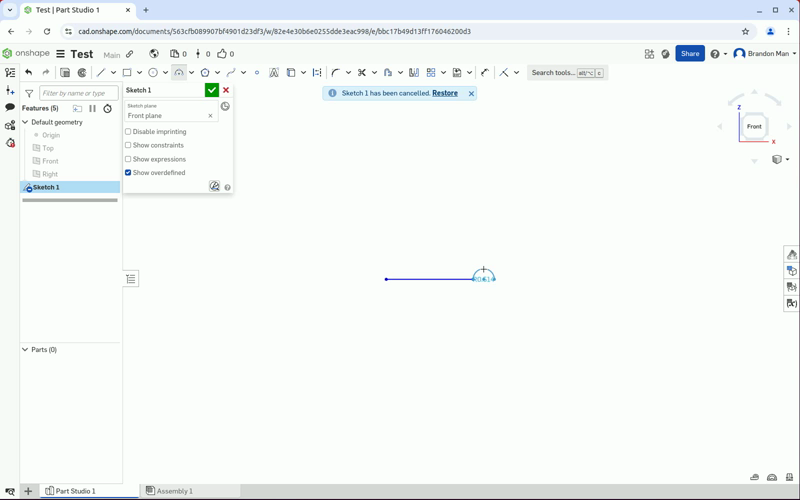
scroll(6)
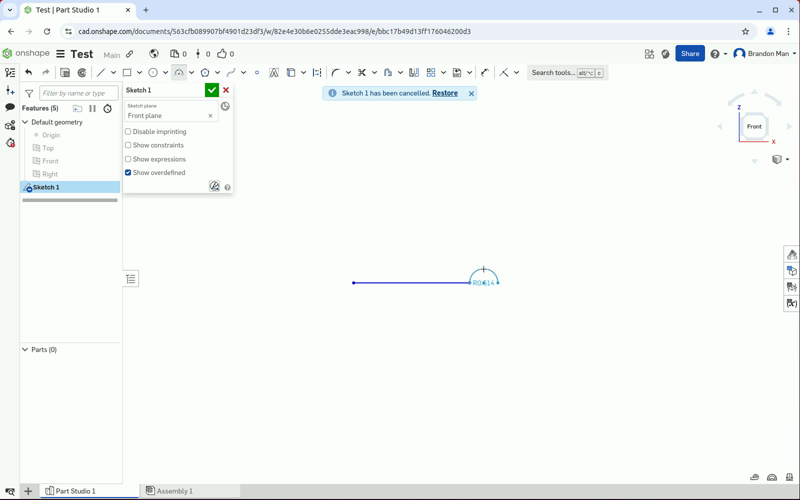
scroll(6)
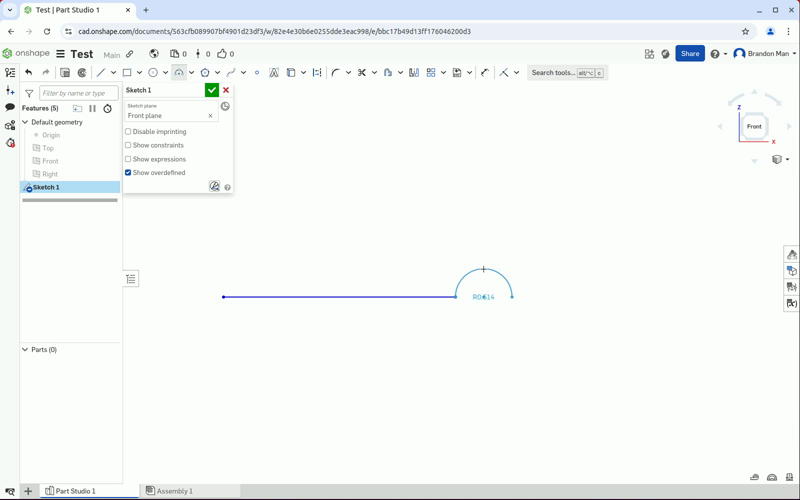
click(483, 268)
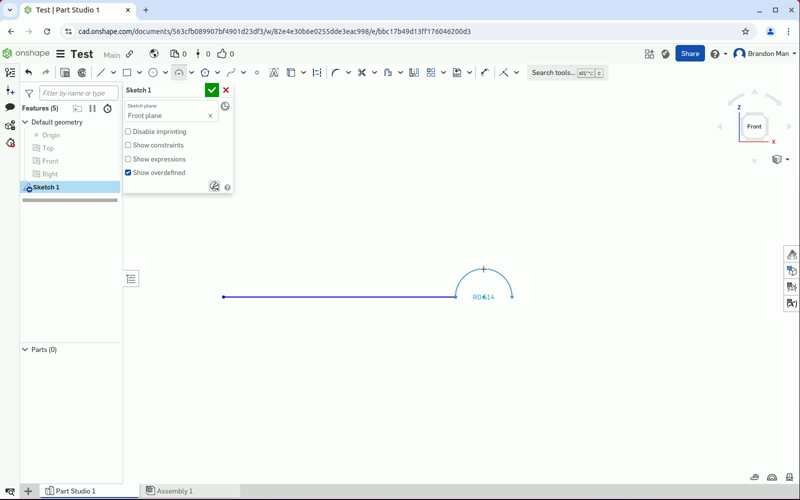
scroll(-6)
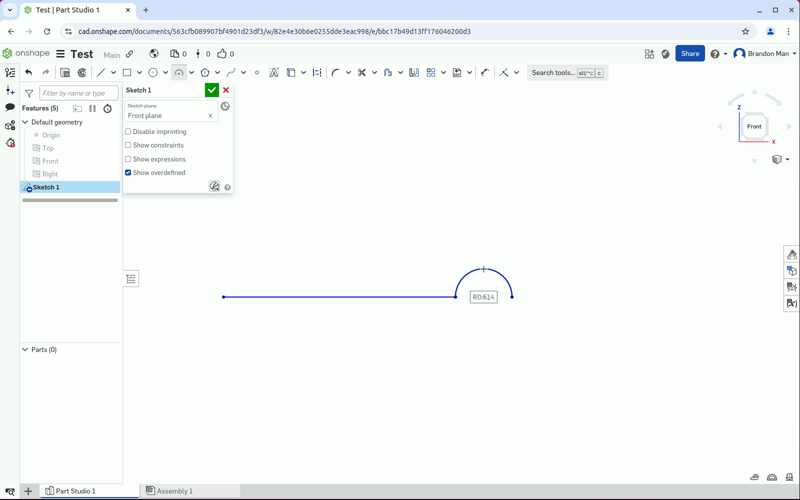
scroll(-6)
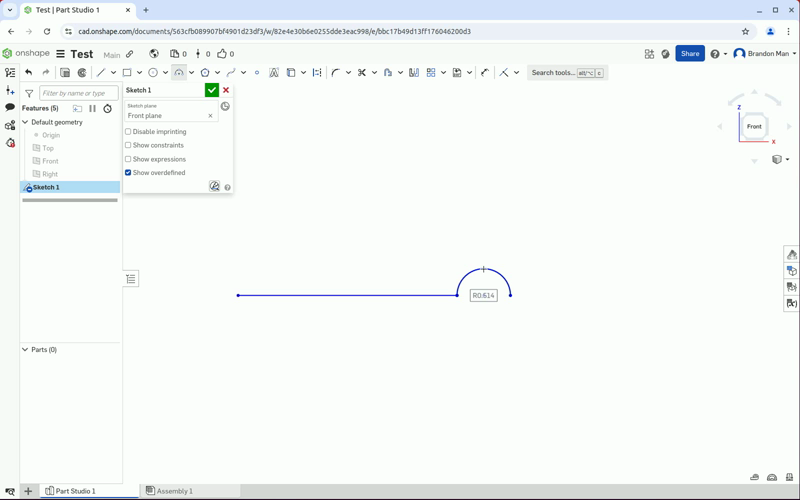
scroll(-6)
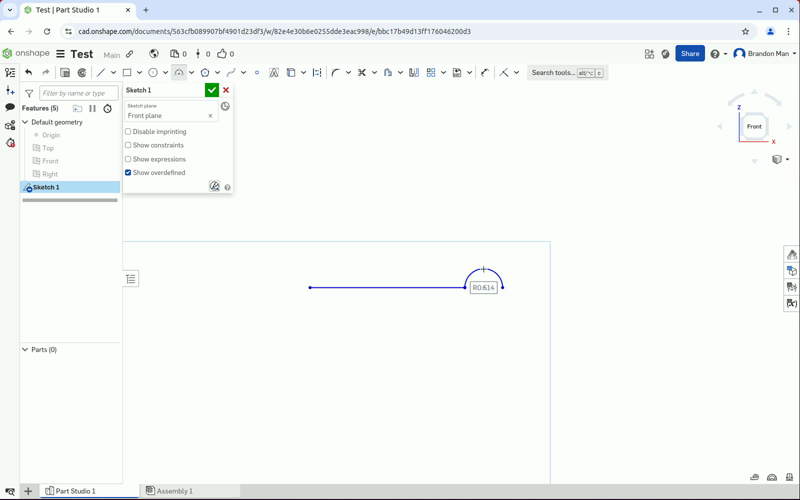
scroll(-6)
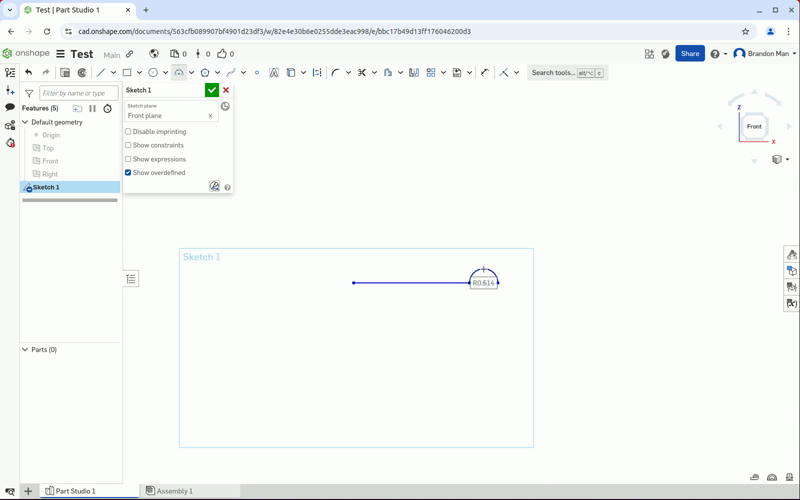
scroll(-6)
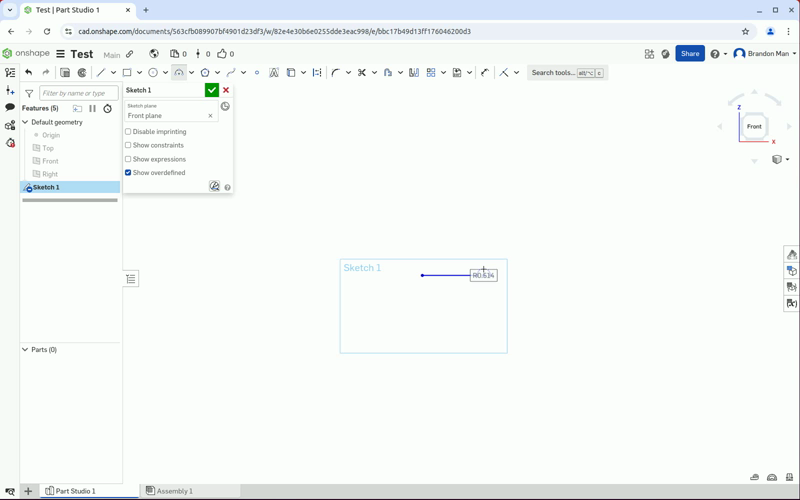
scroll(-6)
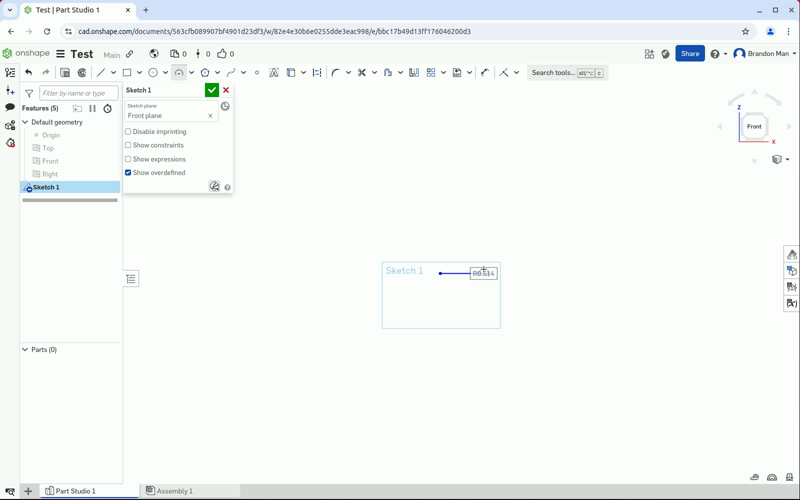
scroll(-6)
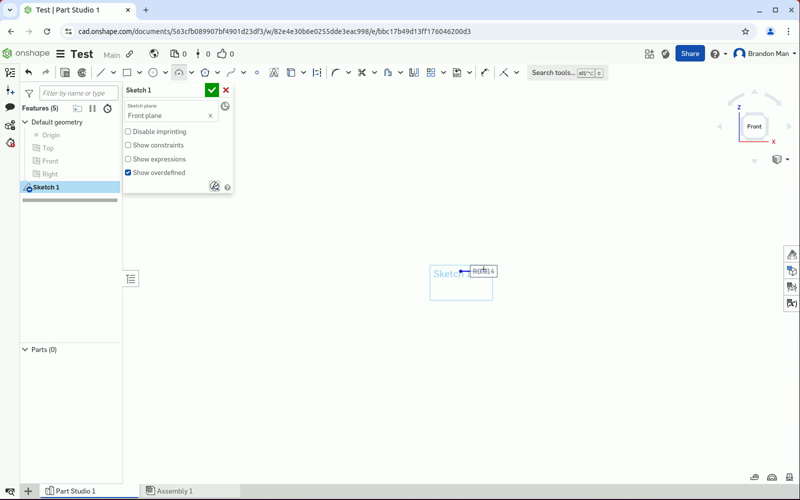
key_up(shift)
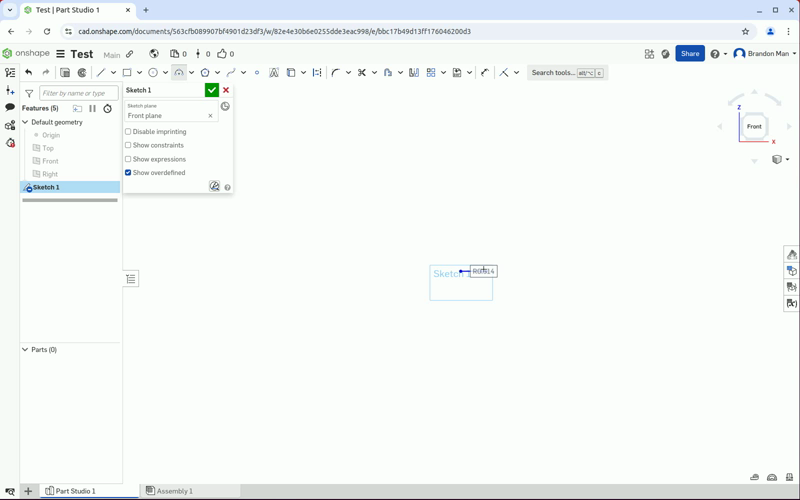
key(esc)
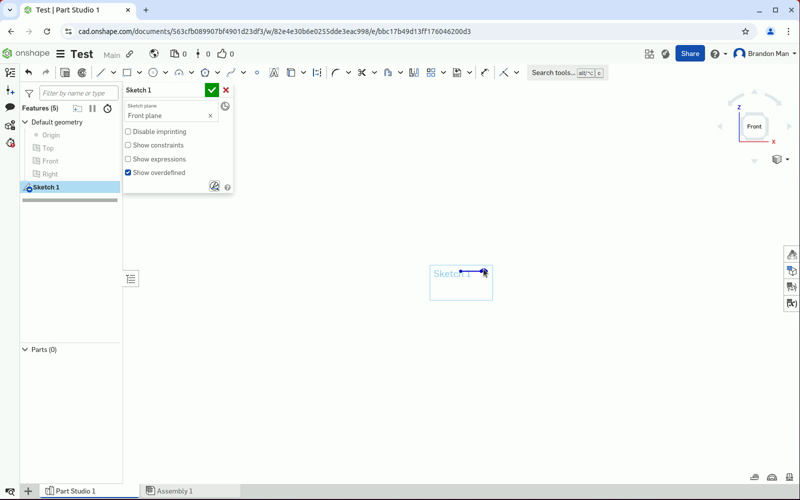
key(l)
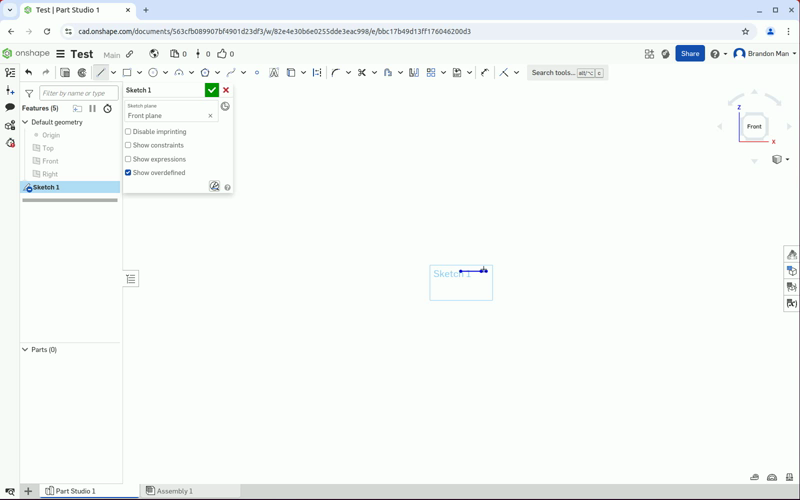
mouse_move(486, 271)
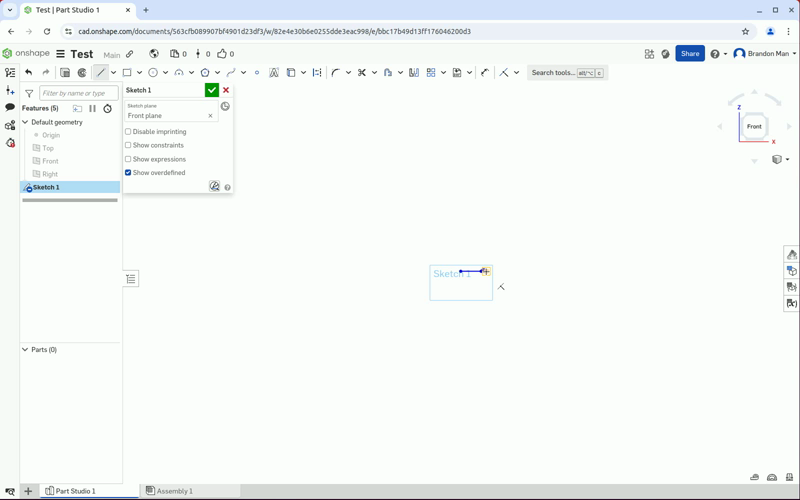
scroll(6)
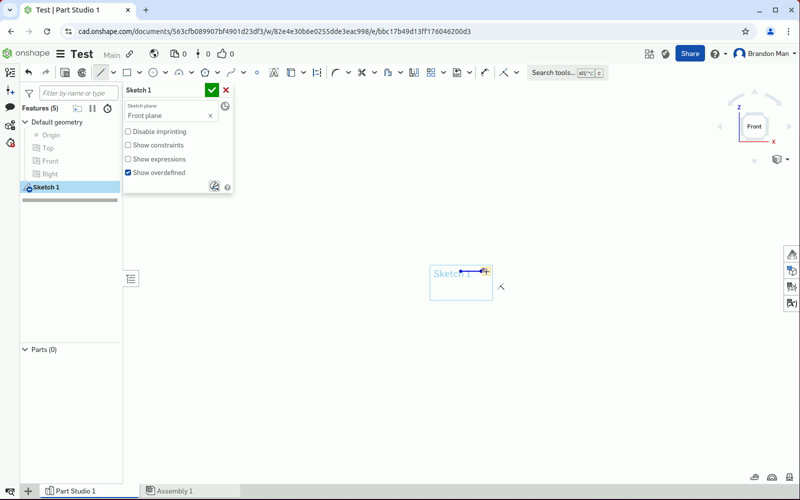
scroll(6)
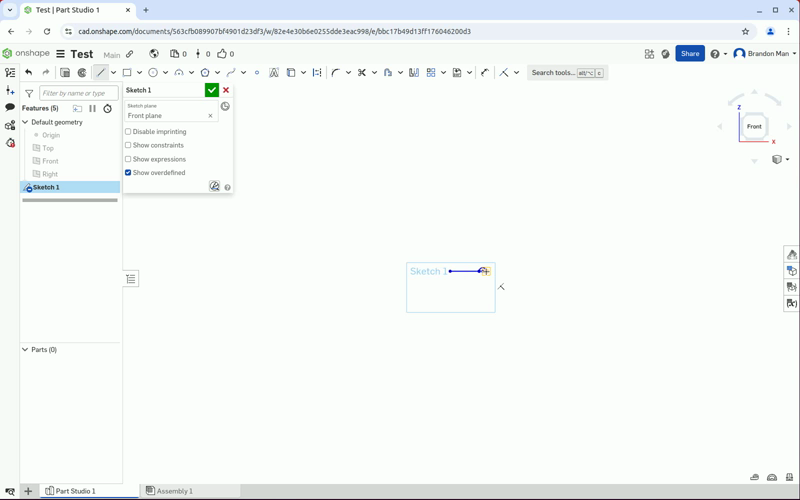
scroll(6)
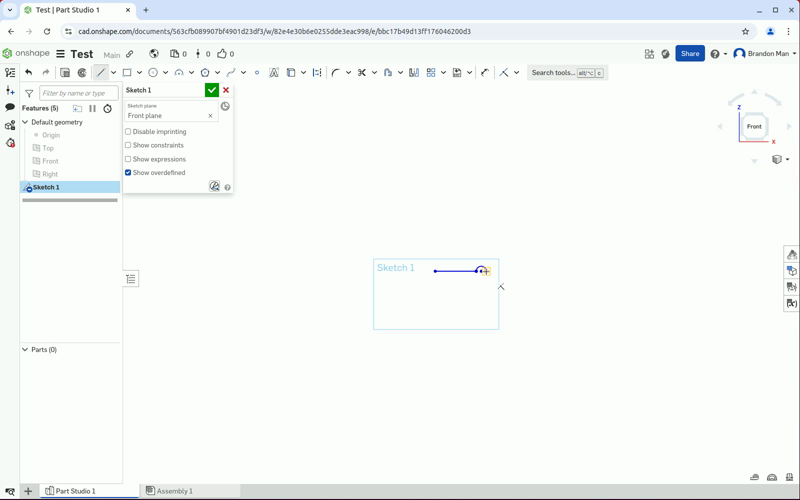
scroll(6)
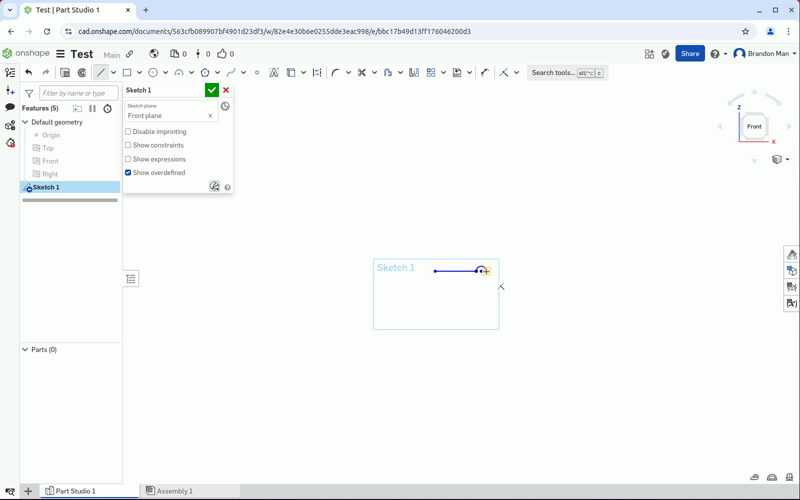
scroll(6)
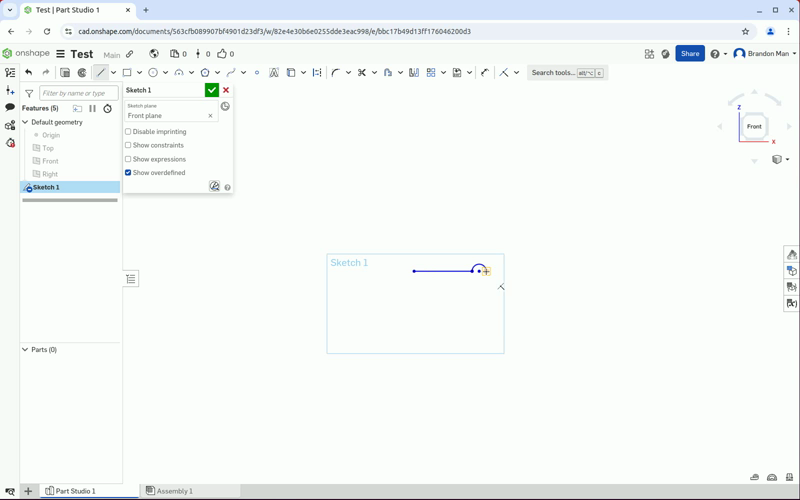
scroll(6)
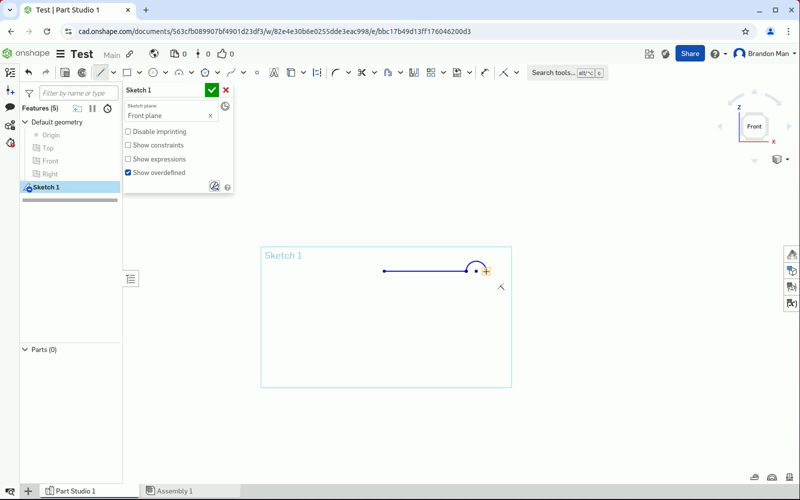
scroll(6)
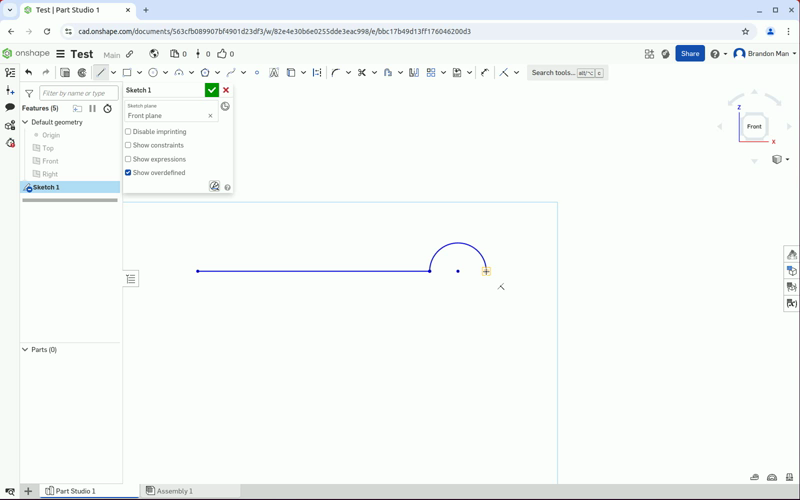
click(486, 271)
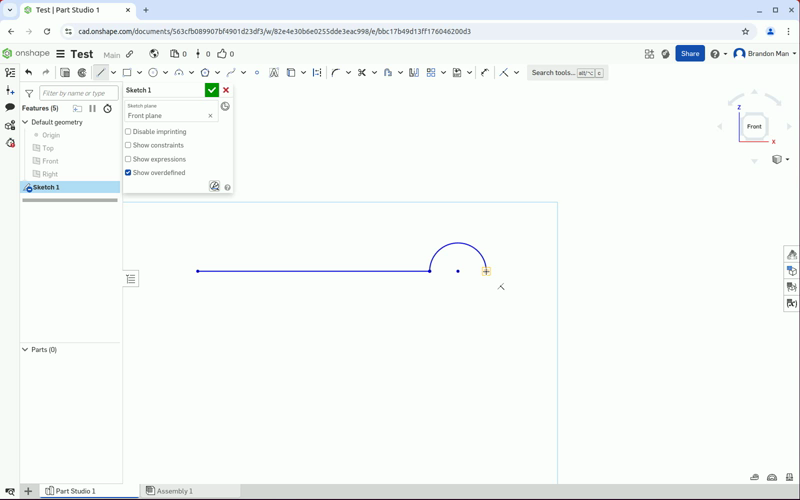
scroll(-6)
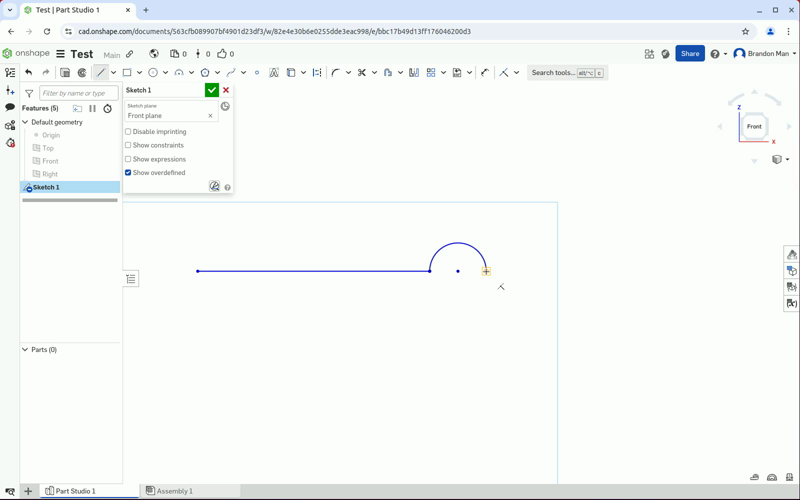
scroll(-6)
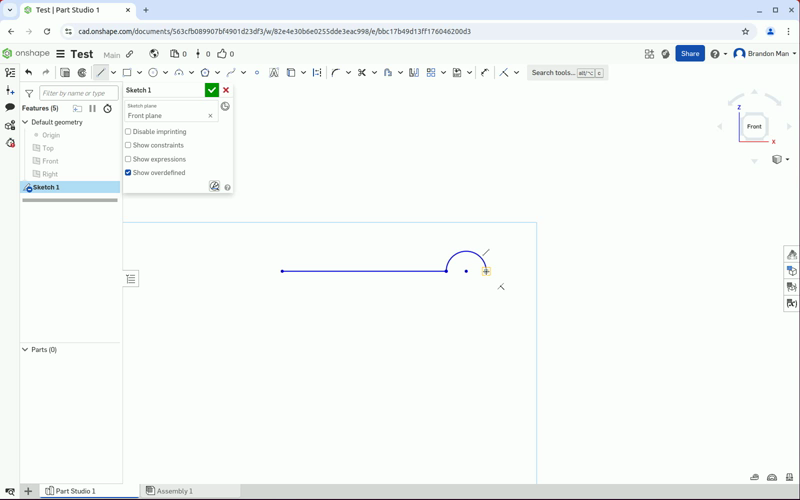
scroll(-6)
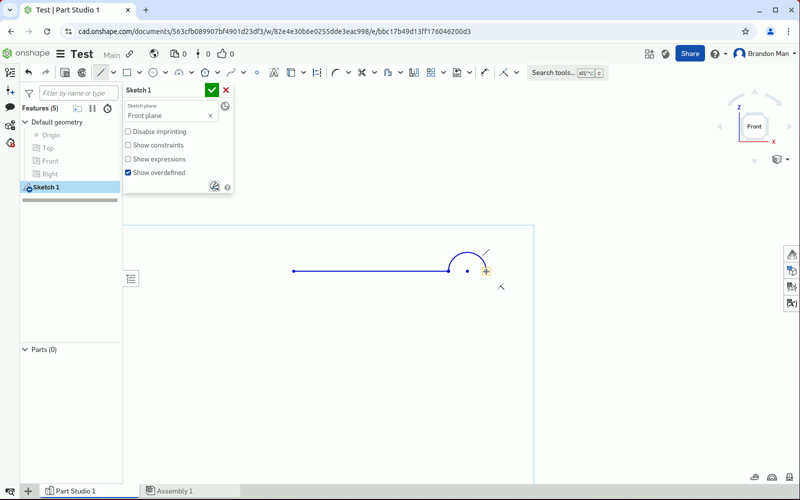
scroll(-6)
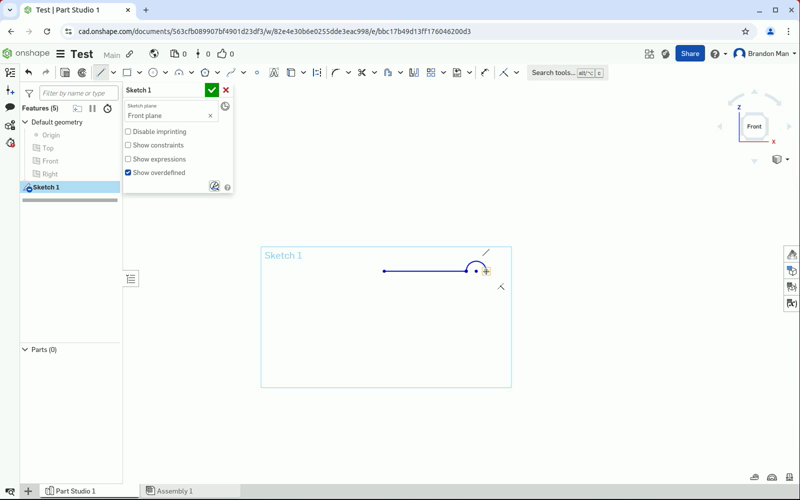
scroll(-6)
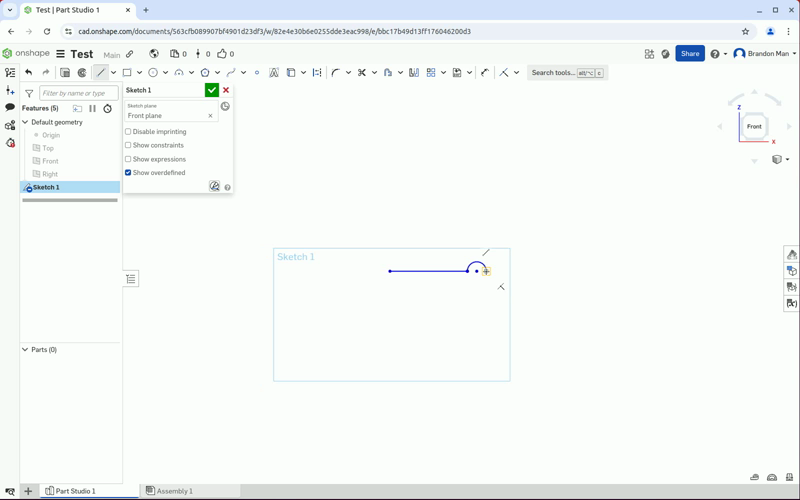
scroll(-6)
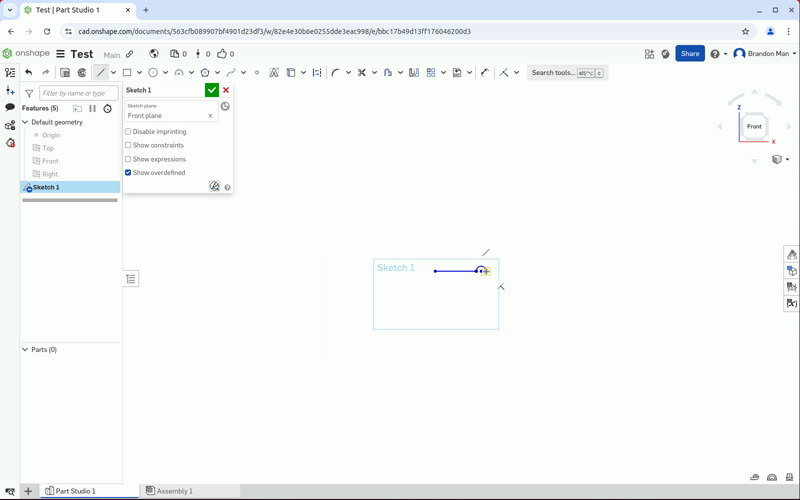
scroll(-6)
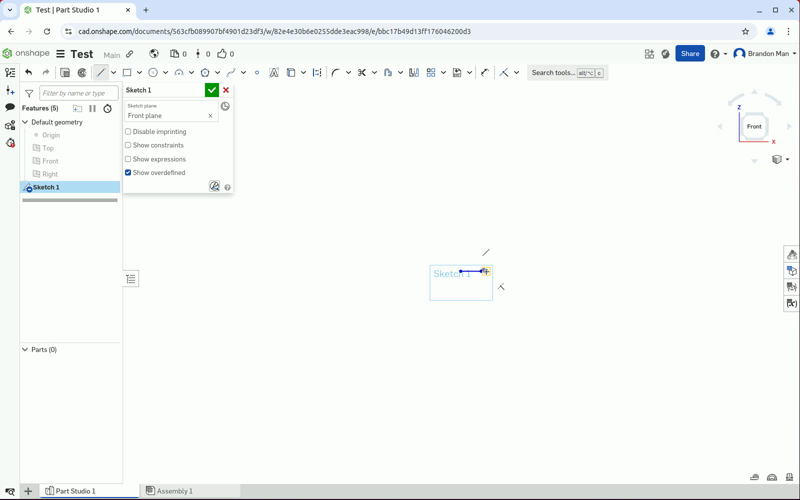
key_down(shift)
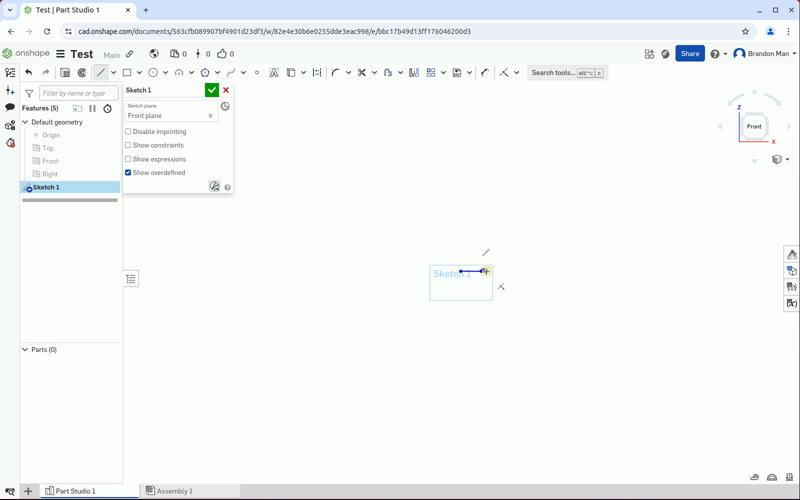
mouse_move(516, 271)
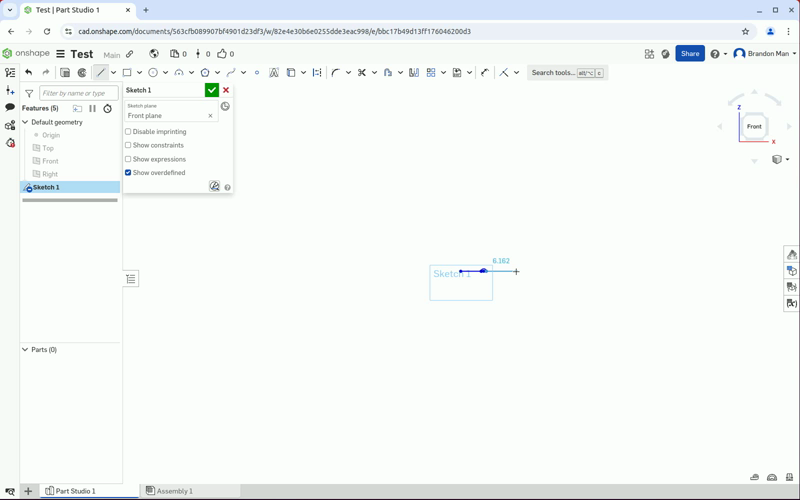
mouse_move(517, 271)
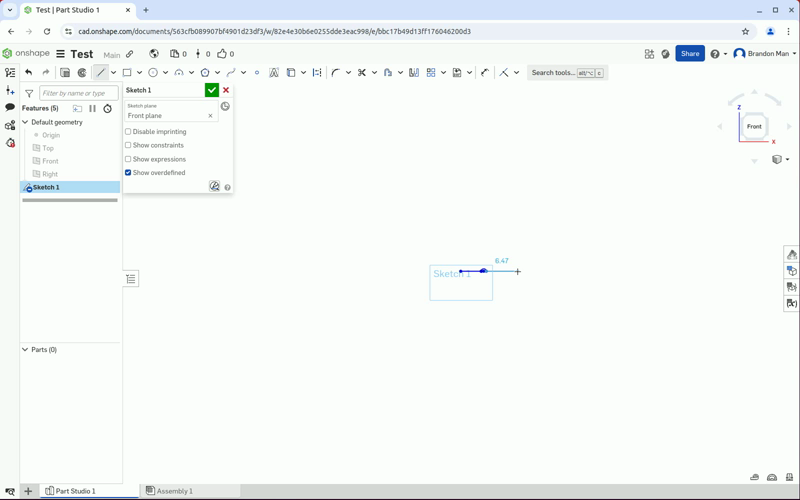
click(517, 271)
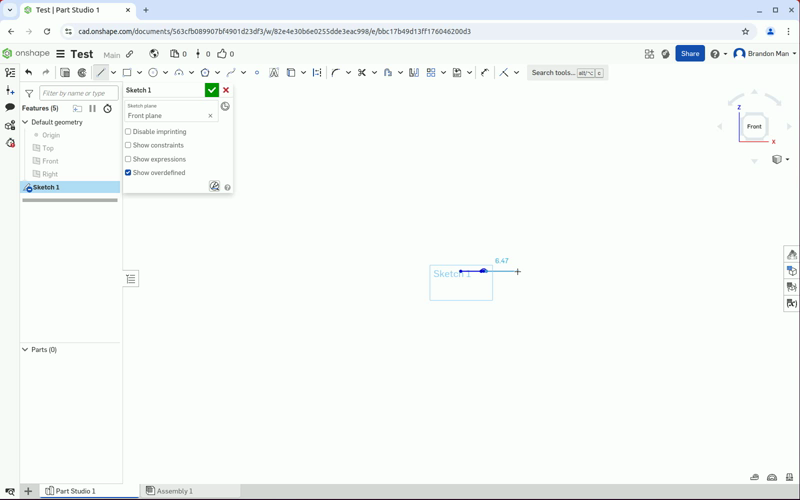
key_up(shift)
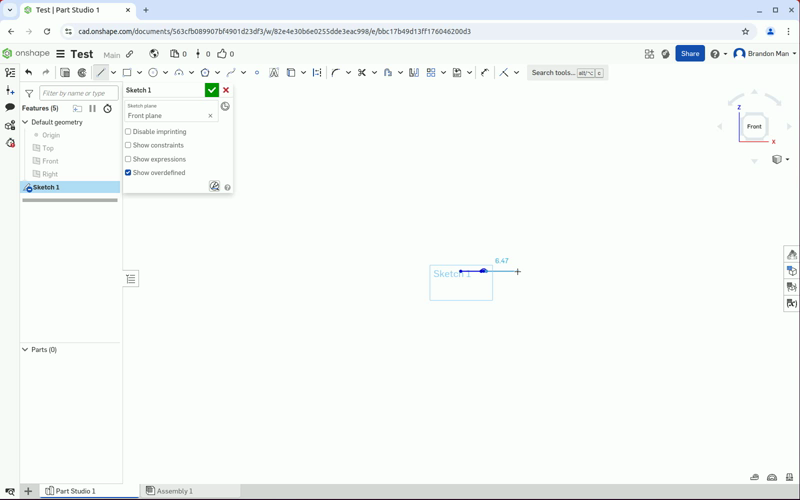
key_down(shift)
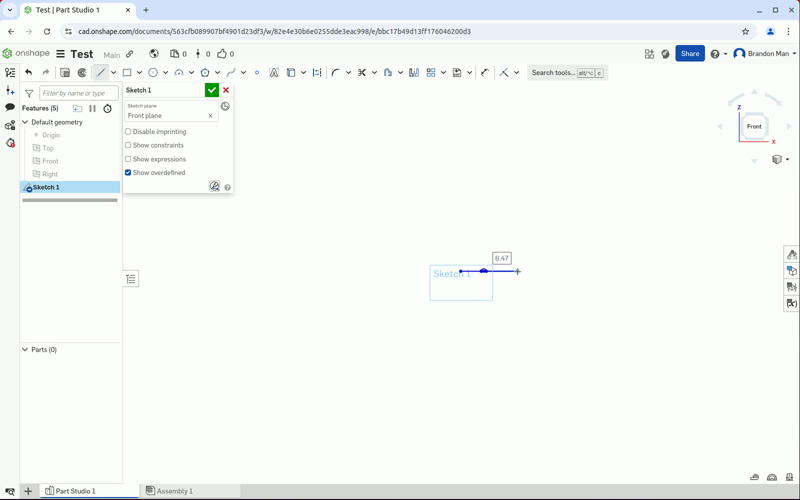
mouse_move(547, 271)
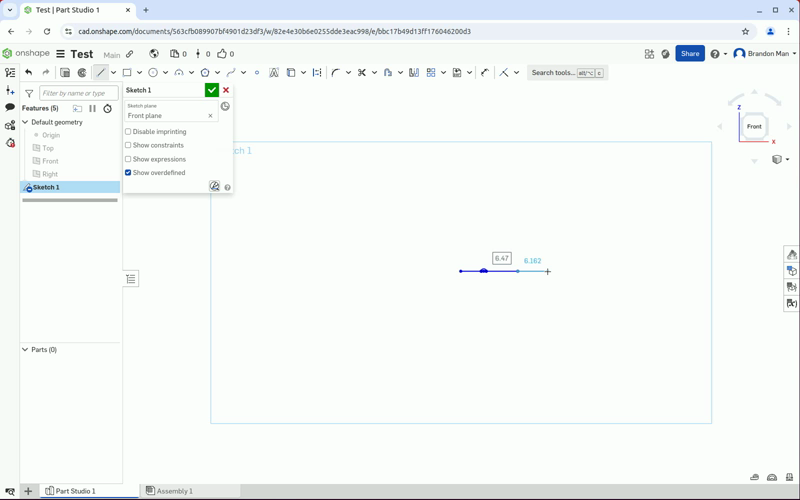
mouse_move(517, 259)
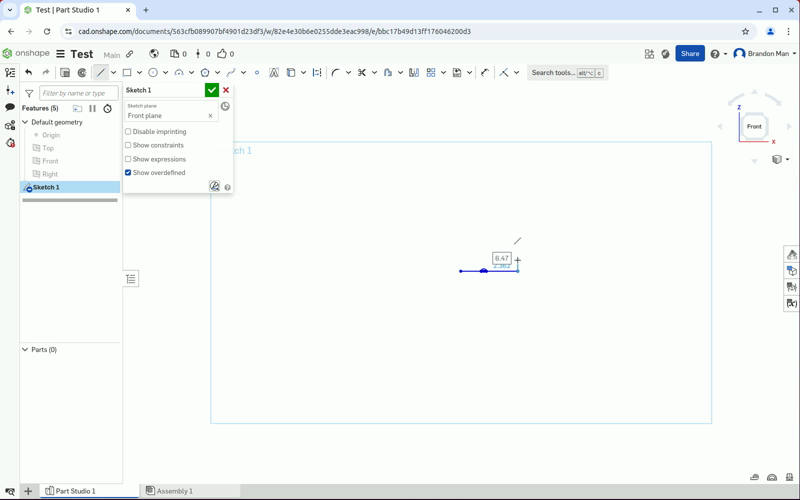
click(517, 259)
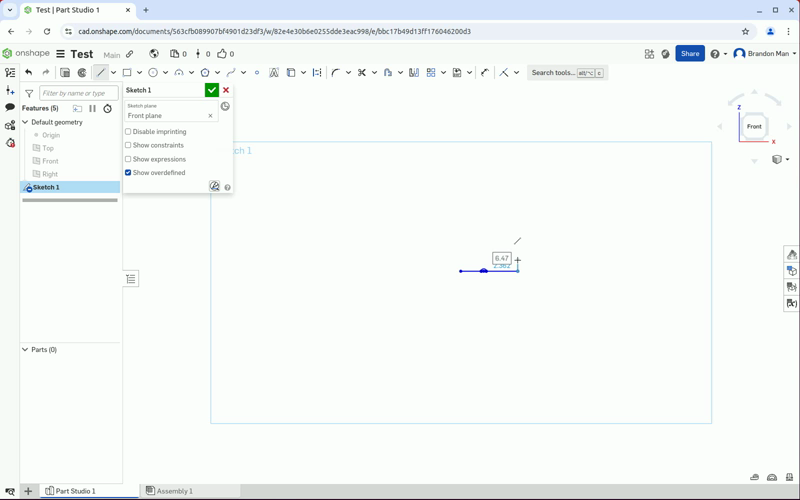
key_up(shift)
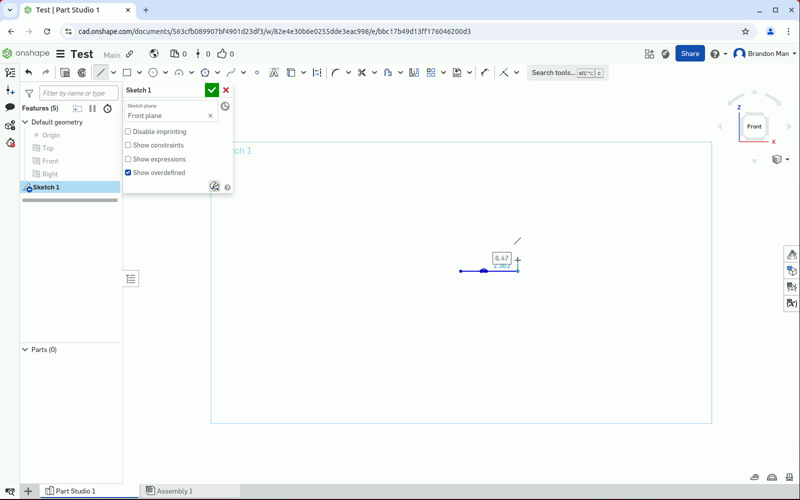
key_down(shift)
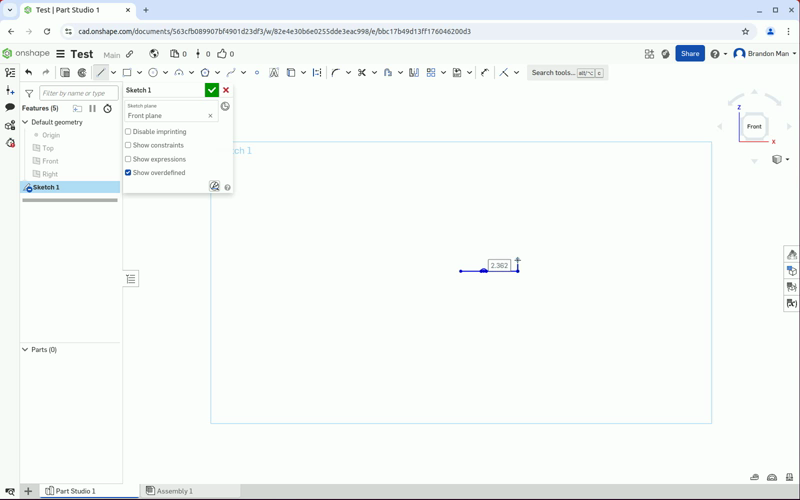
mouse_move(547, 259)
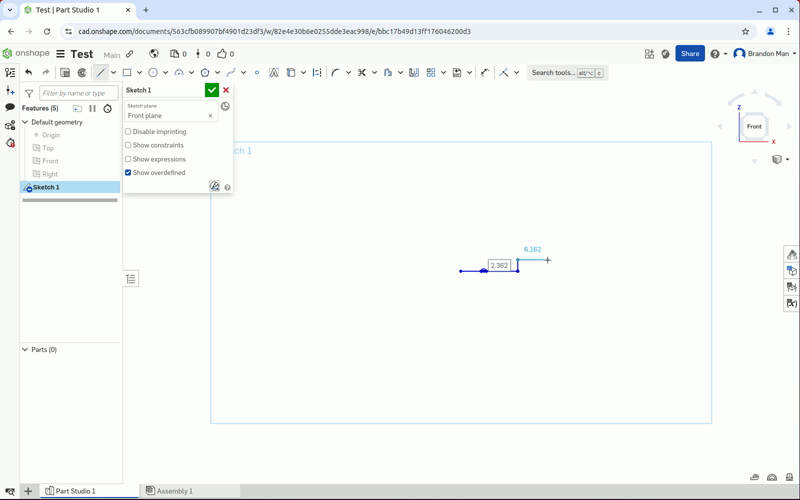
mouse_move(460, 259)
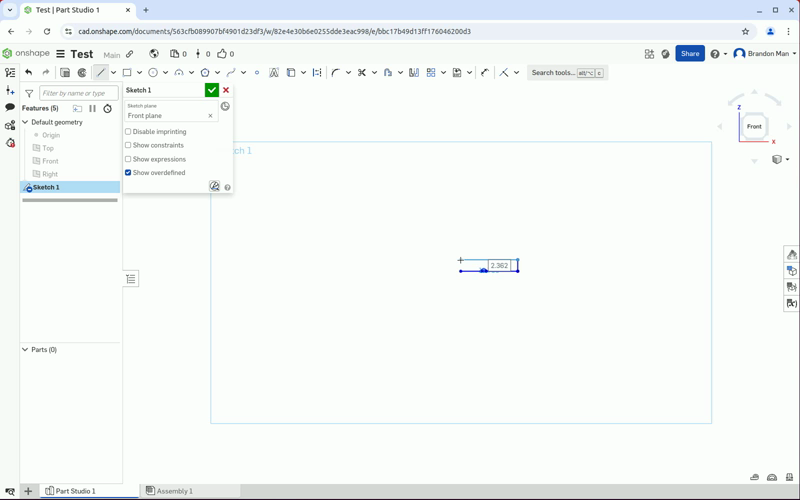
click(460, 259)
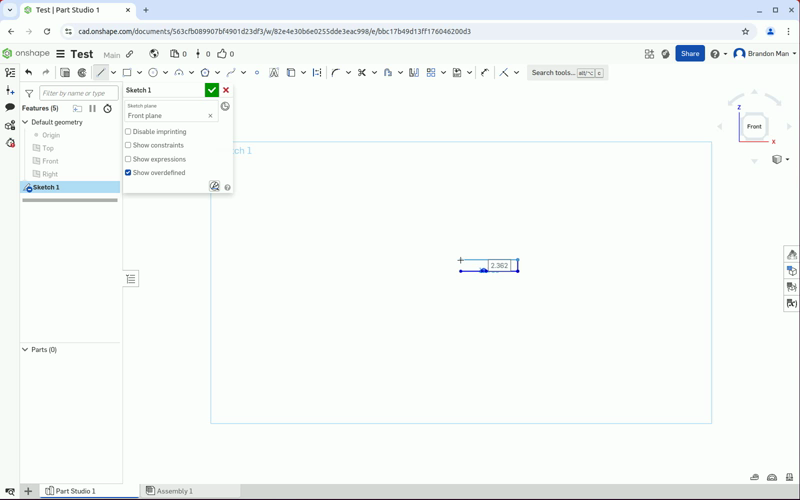
key_up(shift)
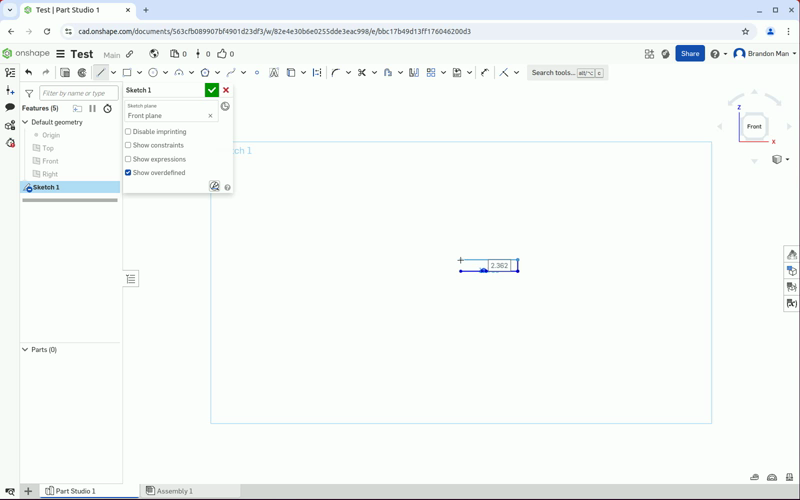
mouse_move(490, 259)
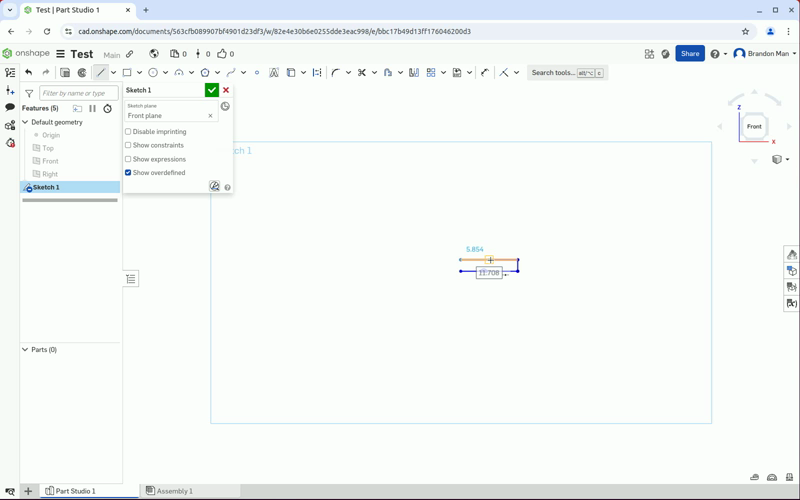
key_down(shift)
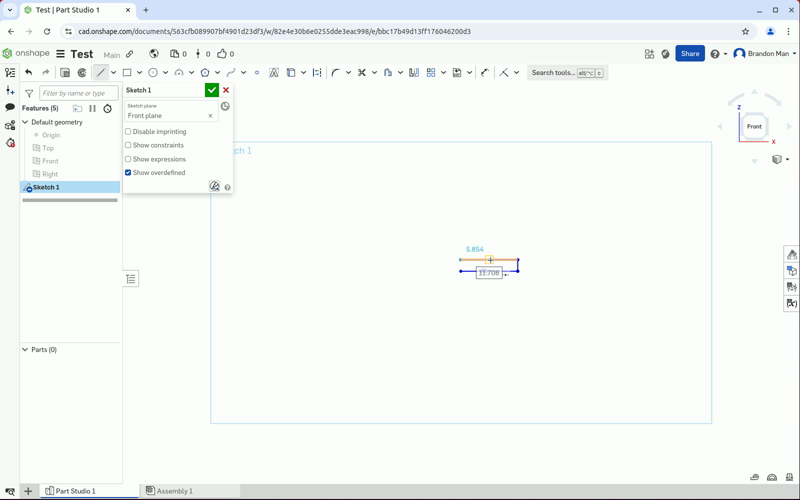
mouse_move(460, 271)
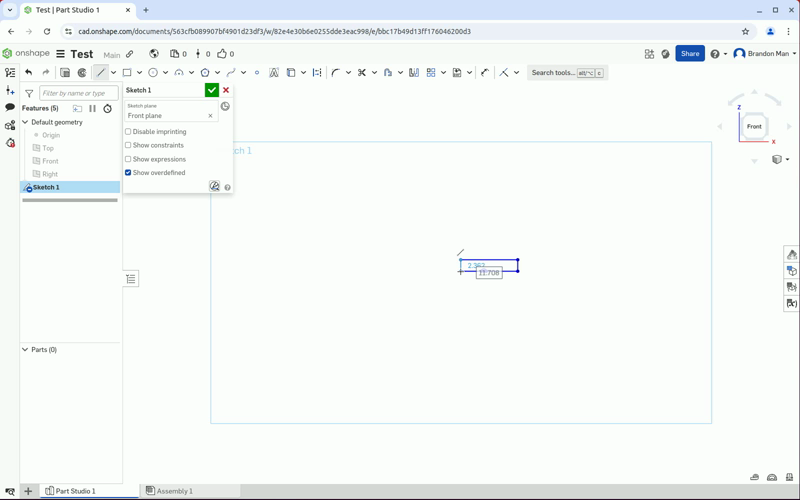
key_up(shift)
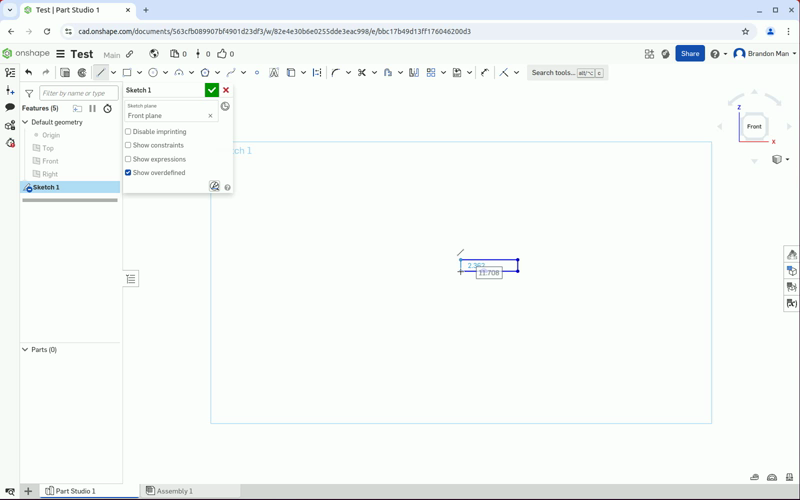
click(460, 271)
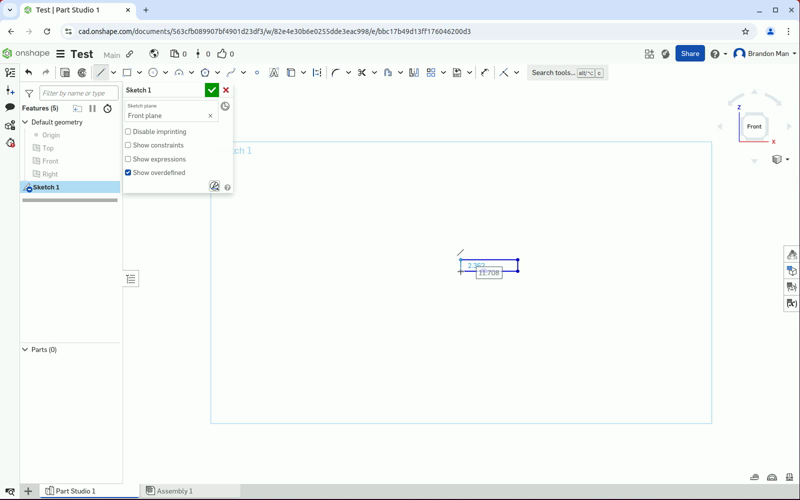
key(esc)
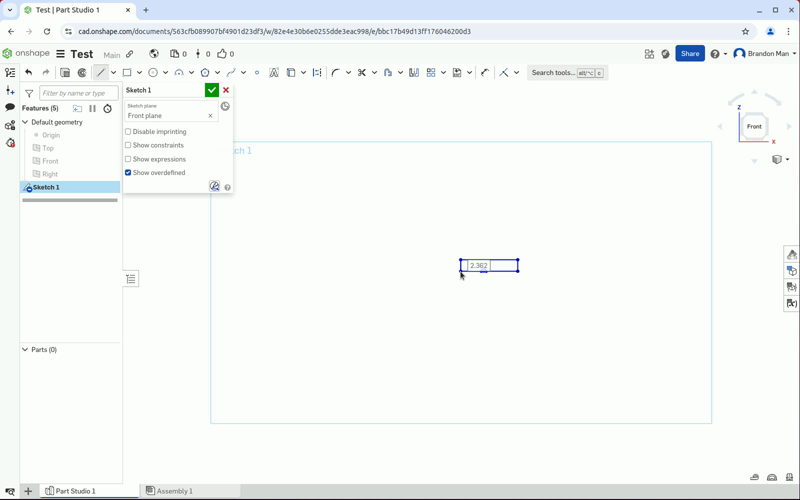
mouse_move(486, 267)
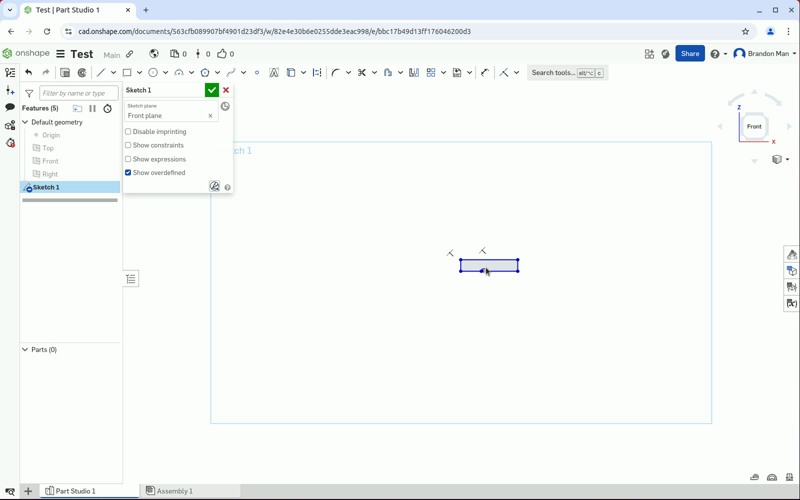
scroll(6)
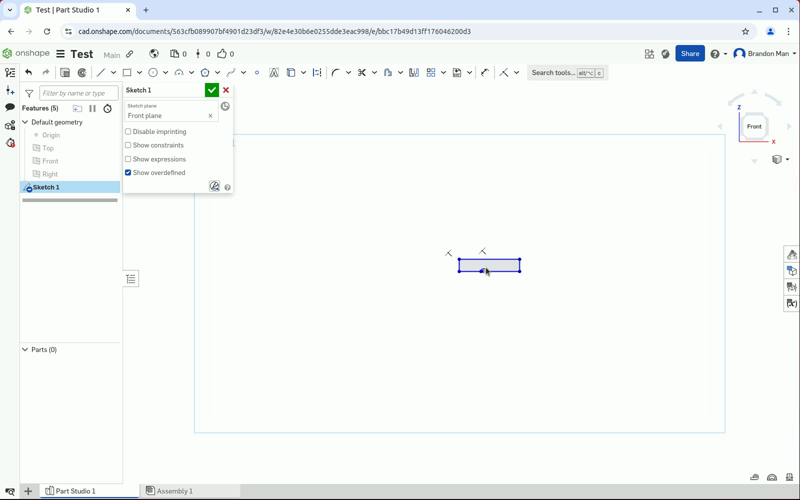
scroll(6)
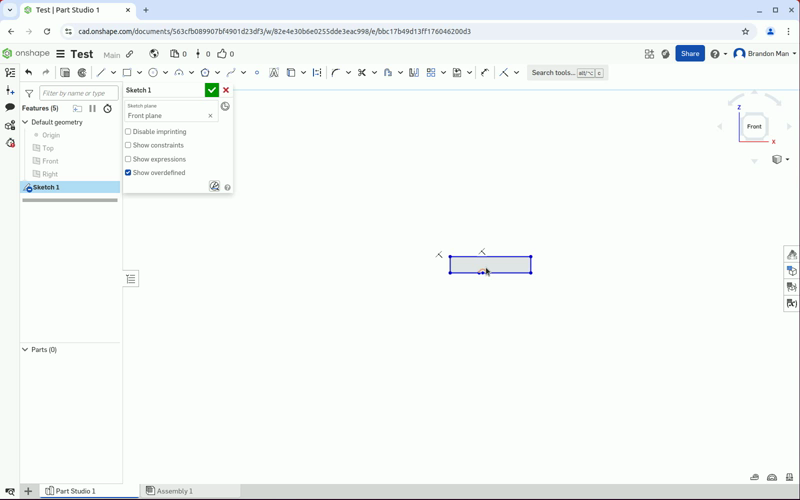
scroll(6)
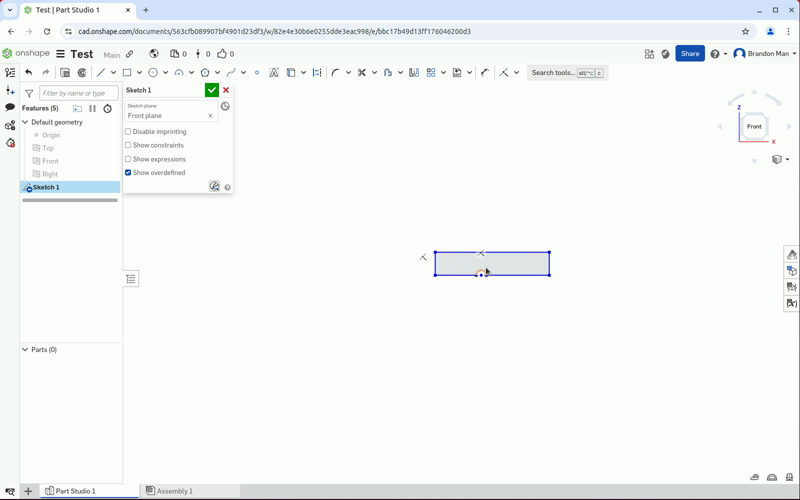
scroll(6)
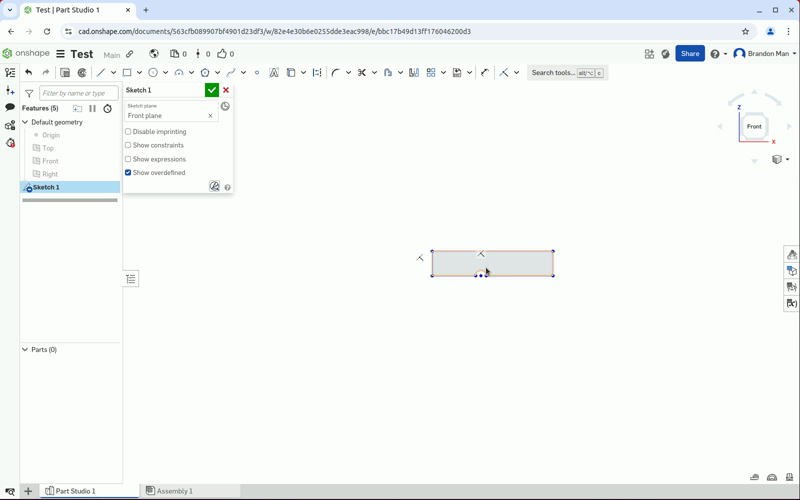
scroll(6)
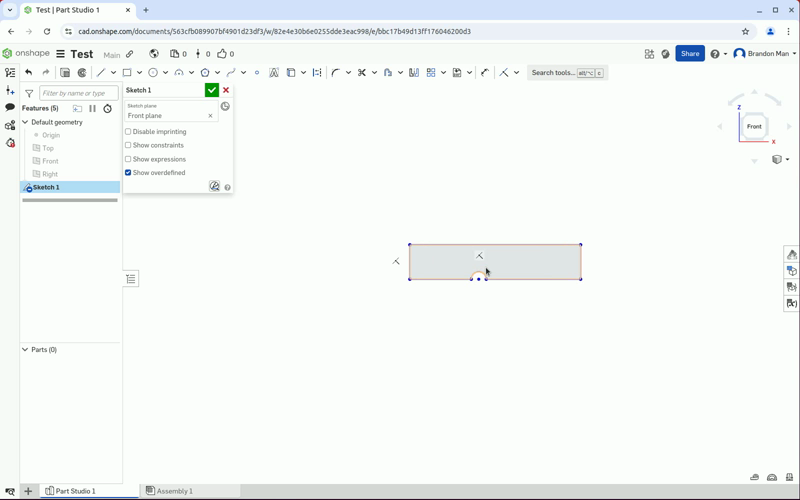
scroll(6)
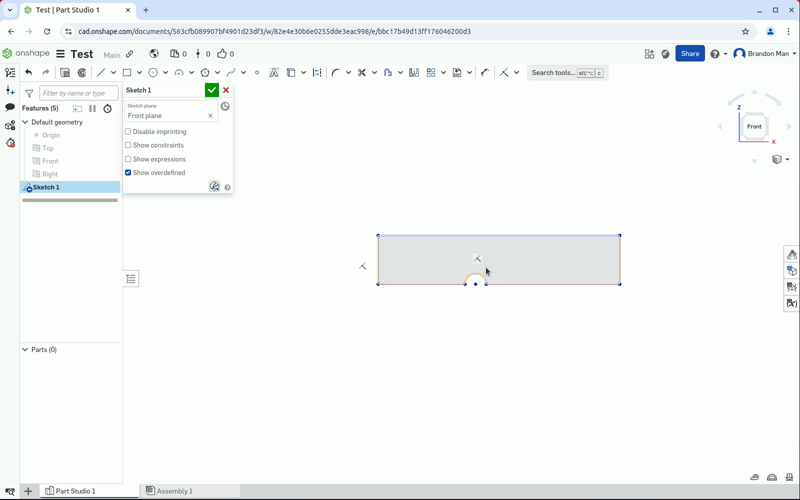
scroll(6)
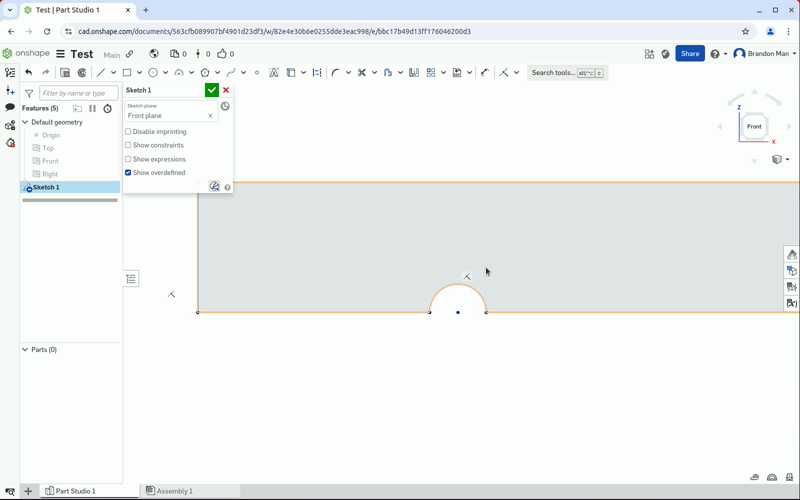
click(486, 267)
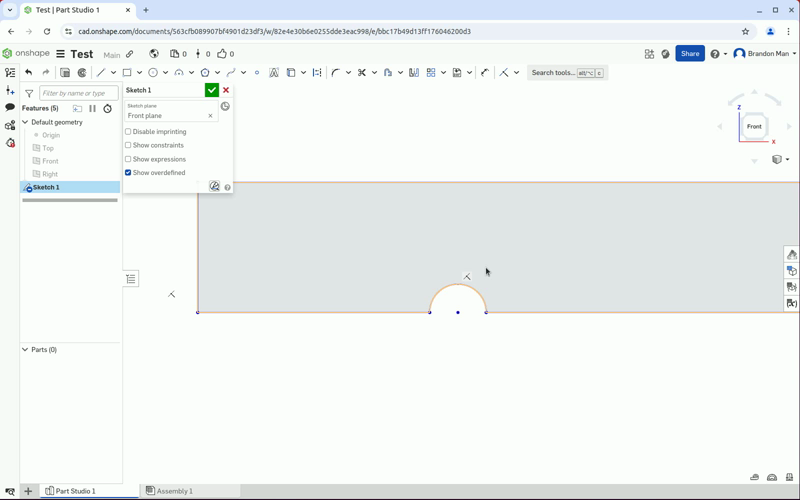
scroll(-6)
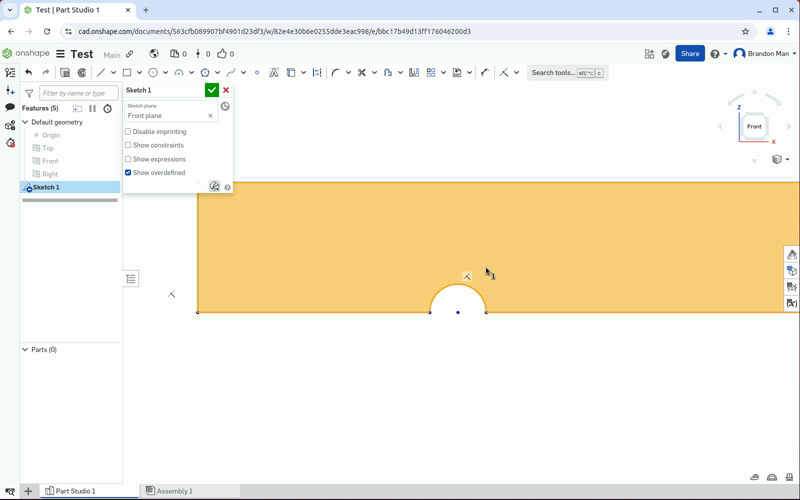
scroll(-6)
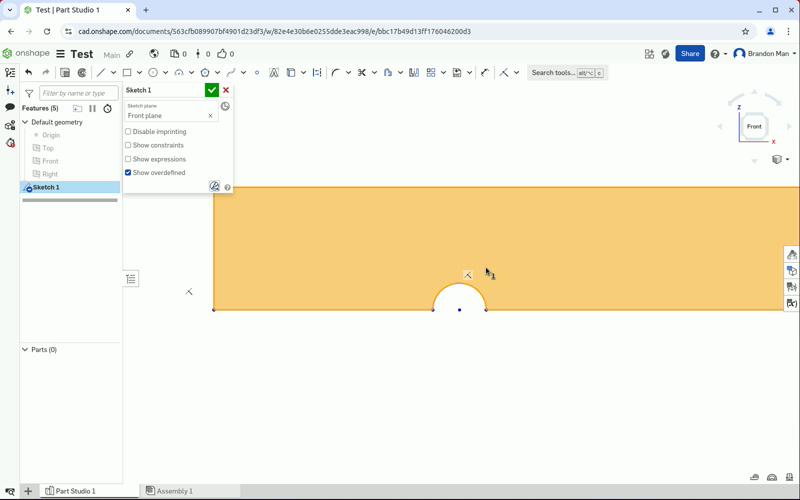
scroll(-6)
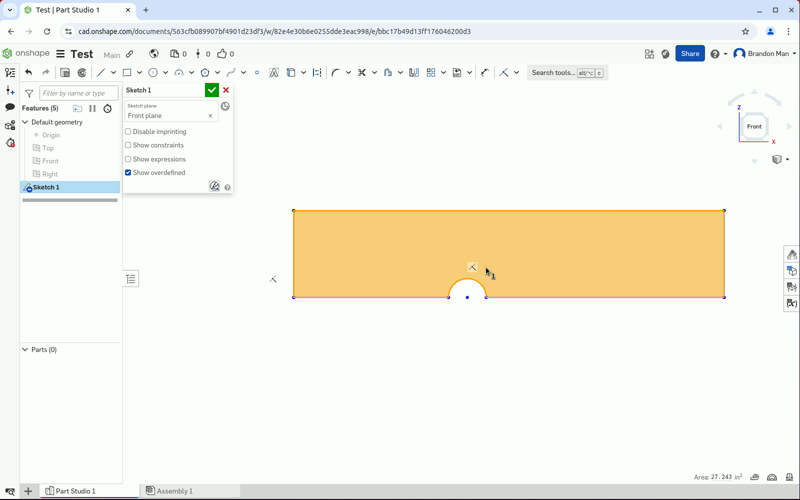
scroll(-6)
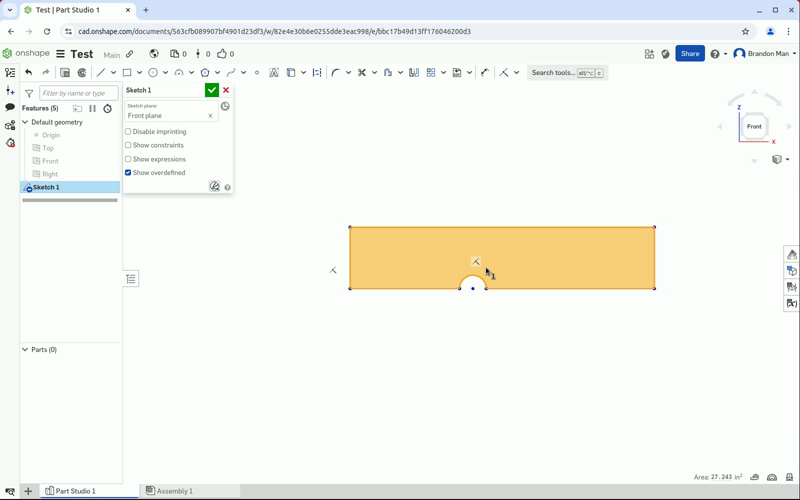
scroll(-6)
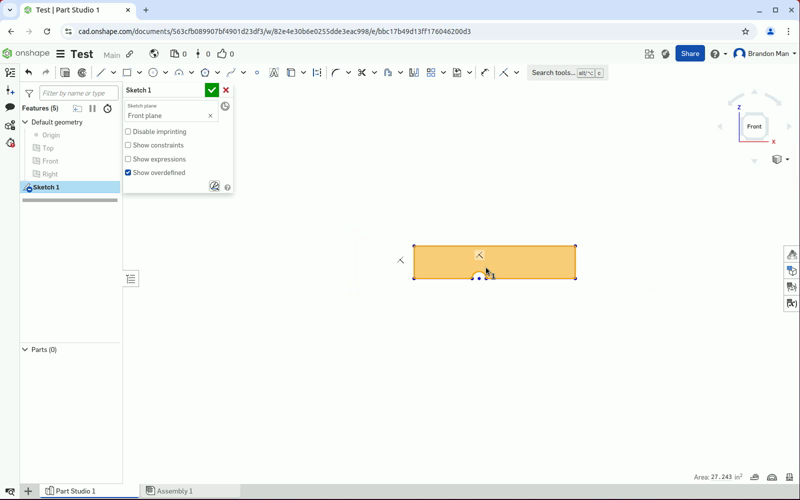
scroll(-6)
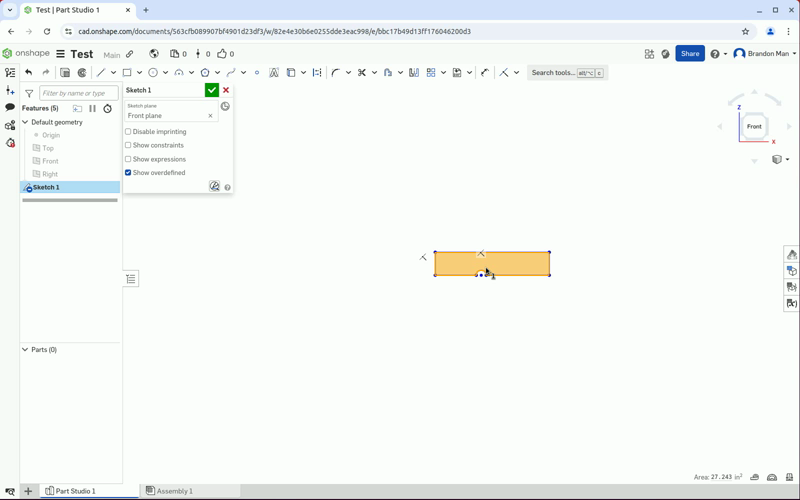
scroll(-6)
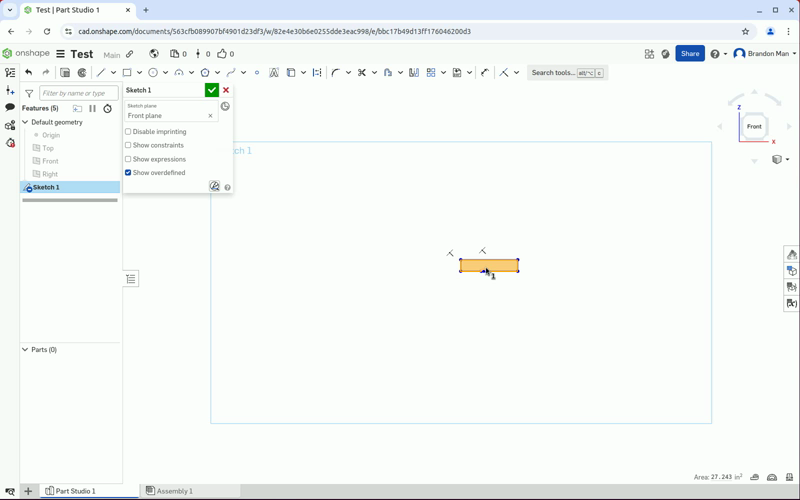
mouse_move(73, 352)
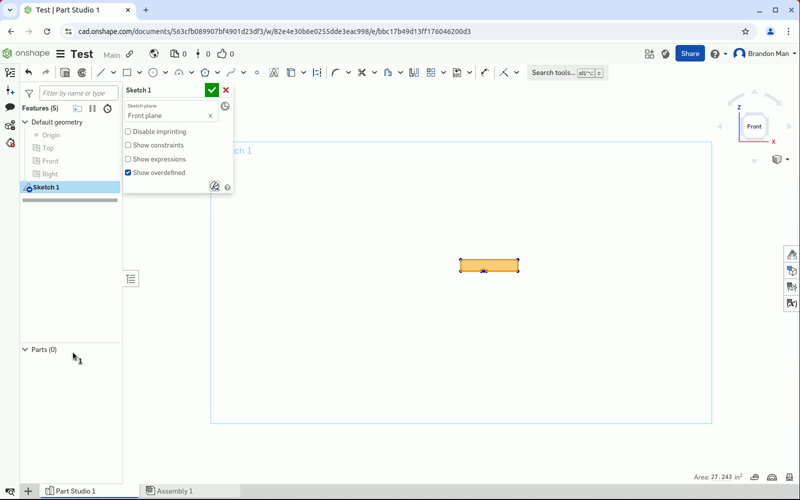
key(shift+y)
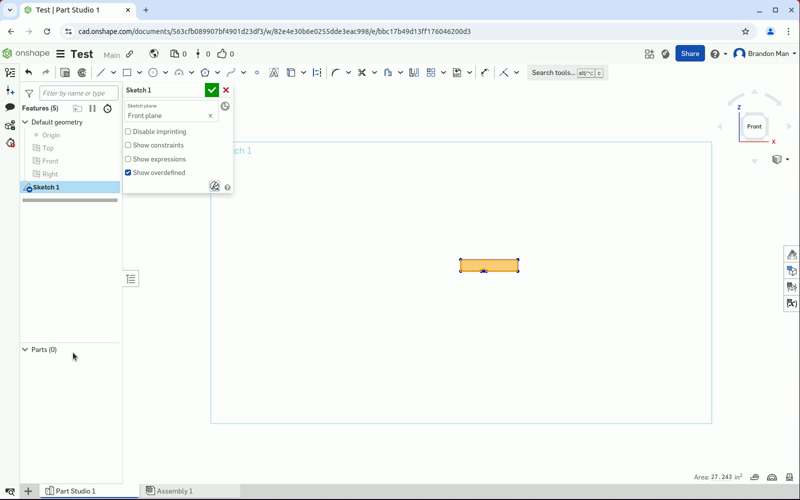
key(shift+e)
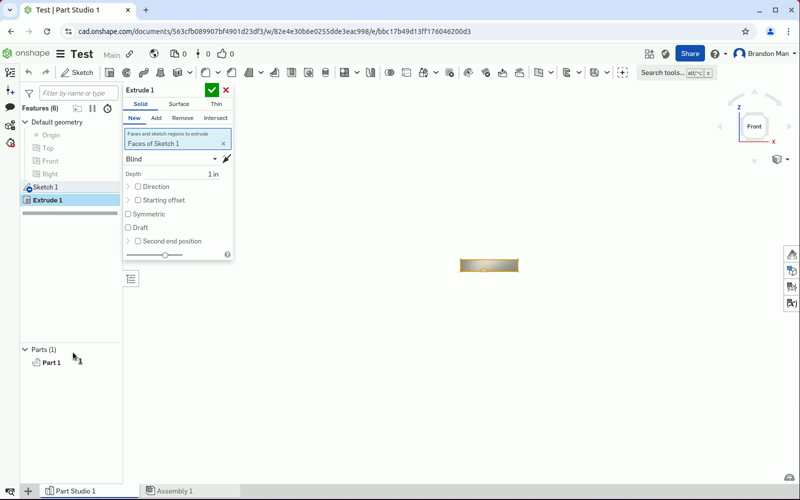
mouse_move(143, 106)
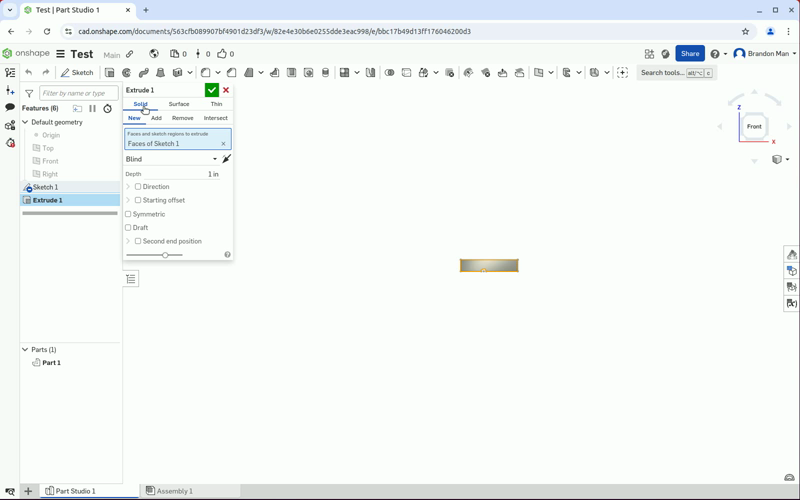
click(143, 106)
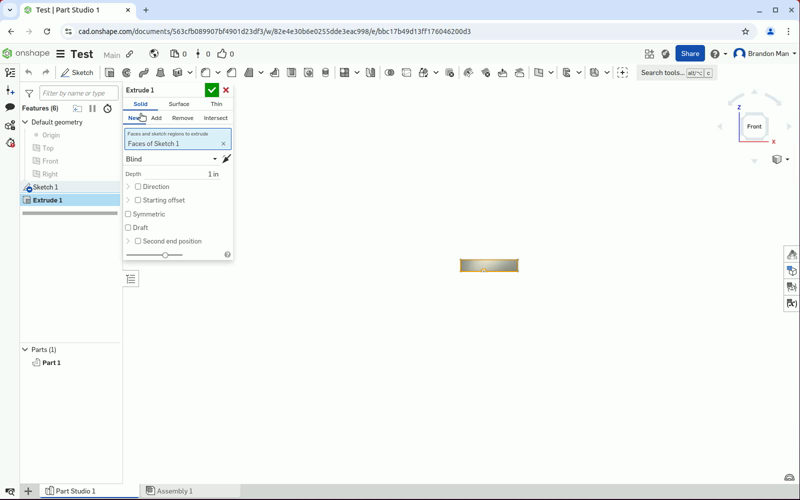
mouse_move(137, 120)
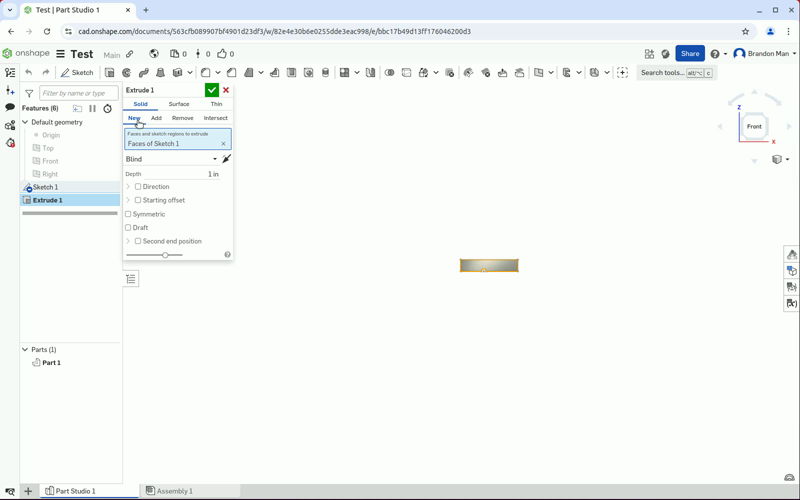
click(137, 120)
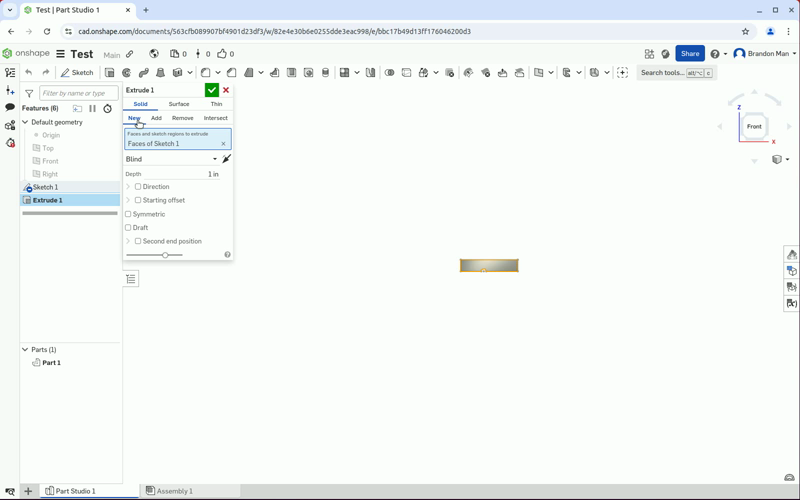
key(tab, 4)
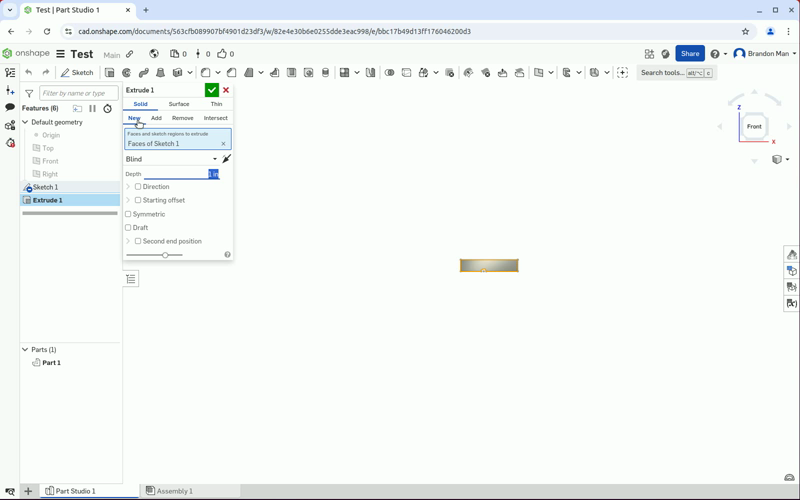
text(2.407)
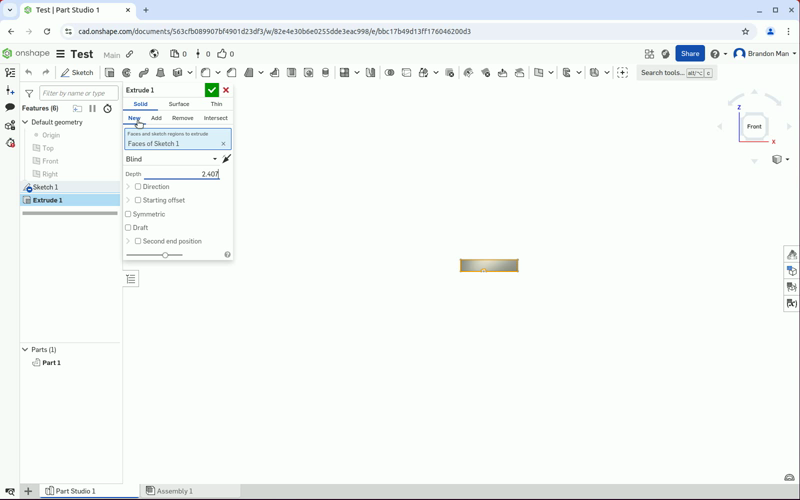
key(enter)
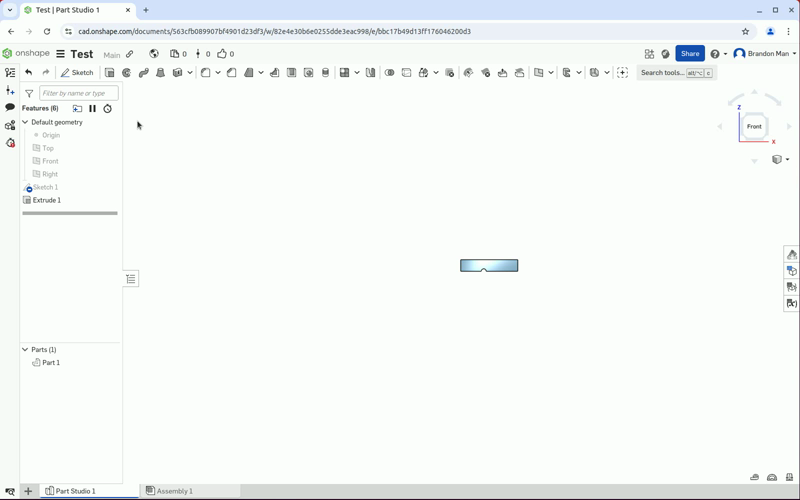
key(shift+h)
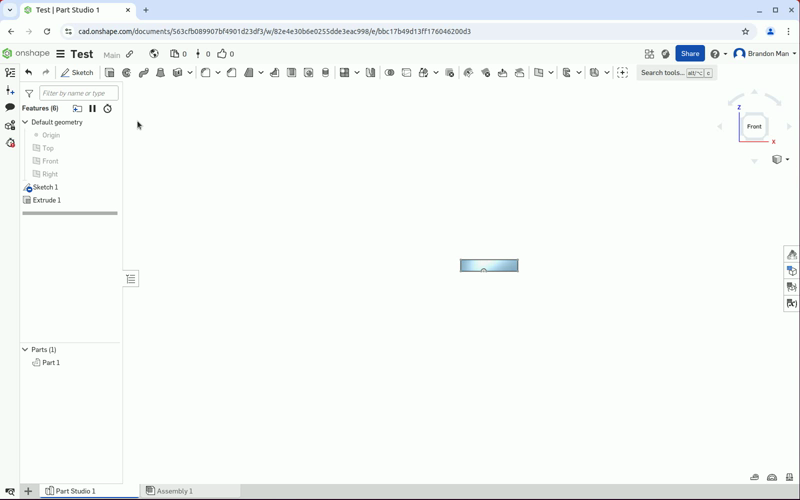
key(shift+h)
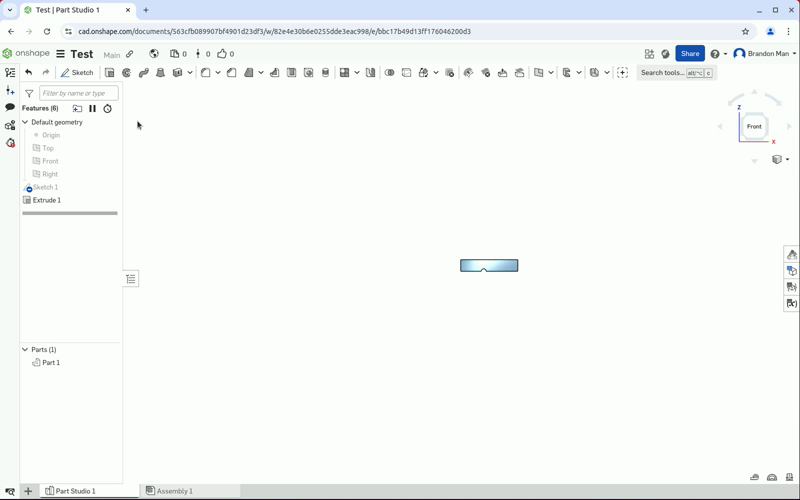
mouse_move(73, 189)
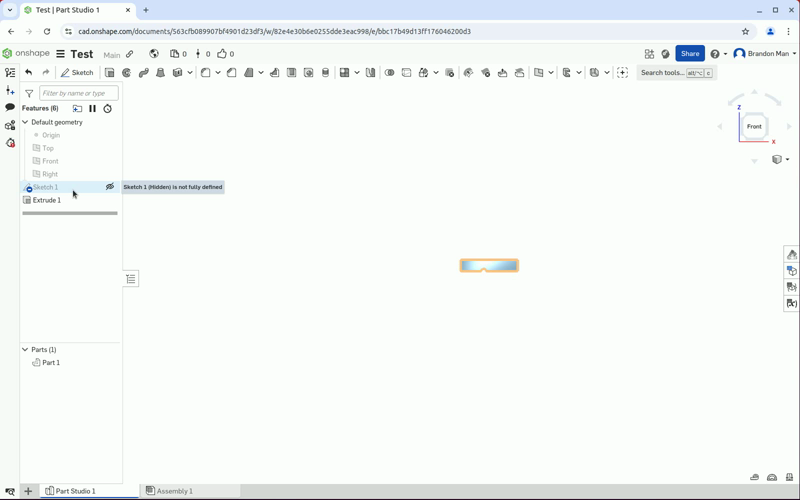
click(73, 189)
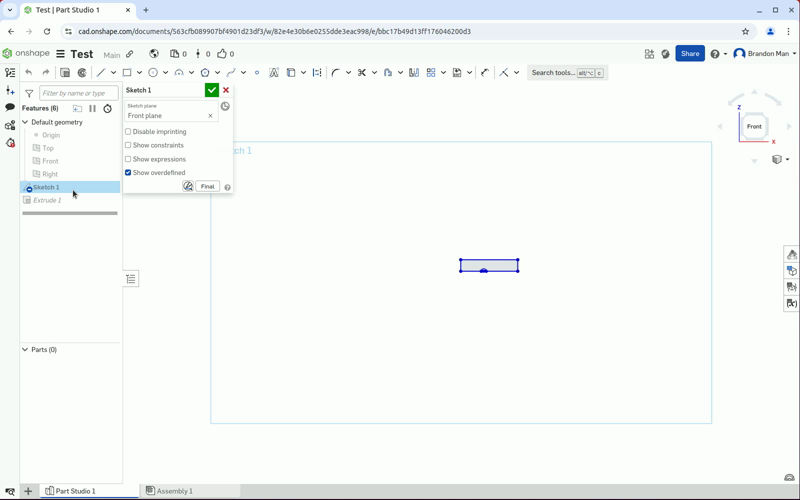
mouse_move(229, 92)
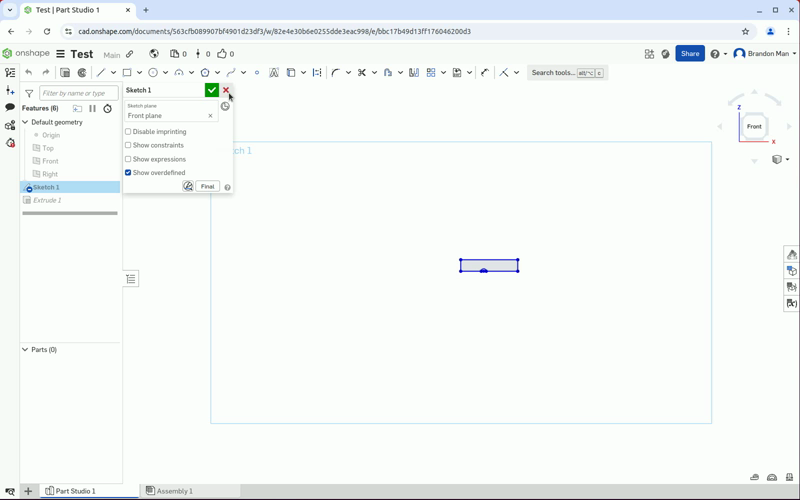
click(229, 92)
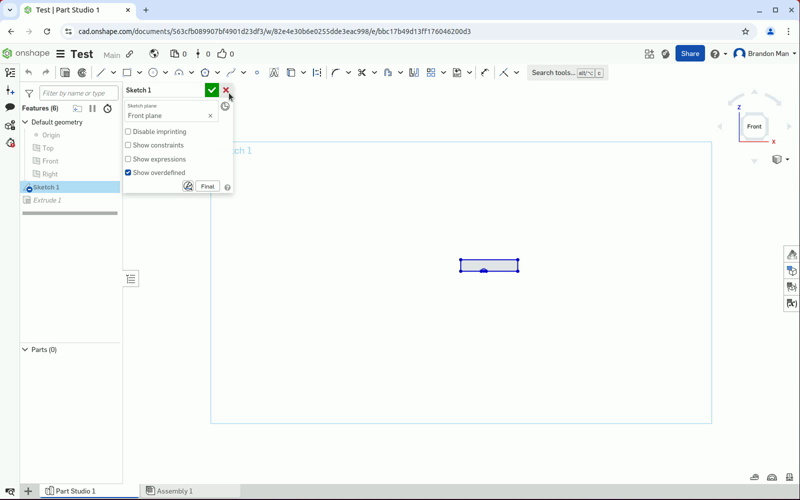
key(shift+s)
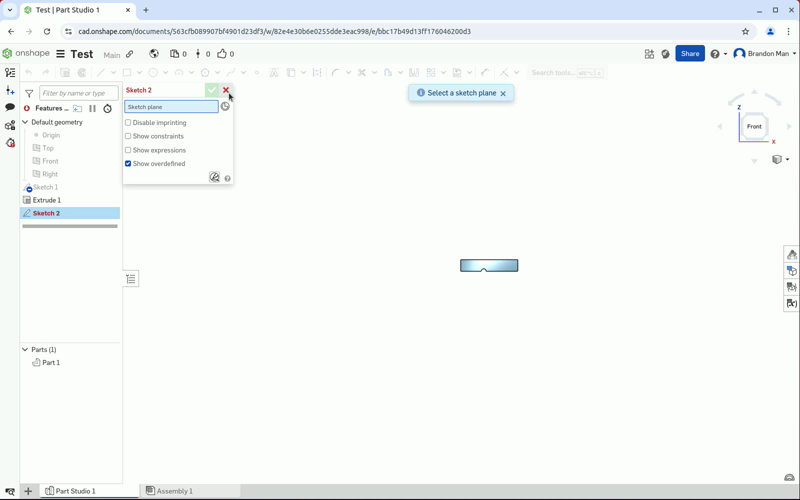
mouse_move(73, 163)
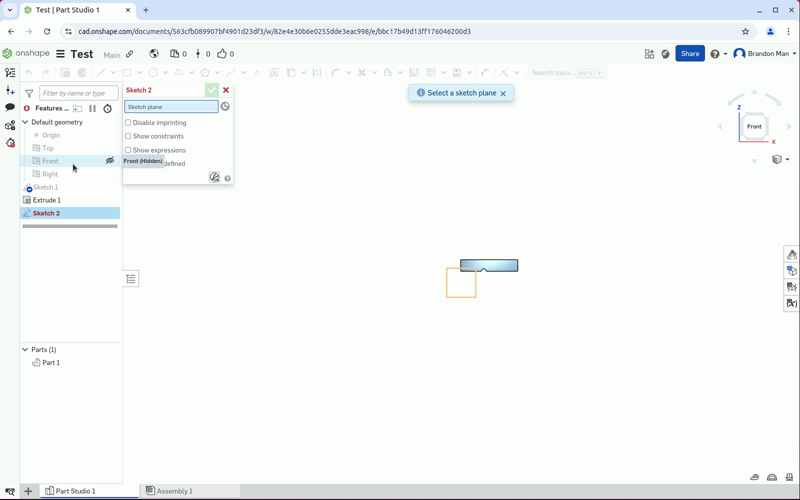
click(73, 163)
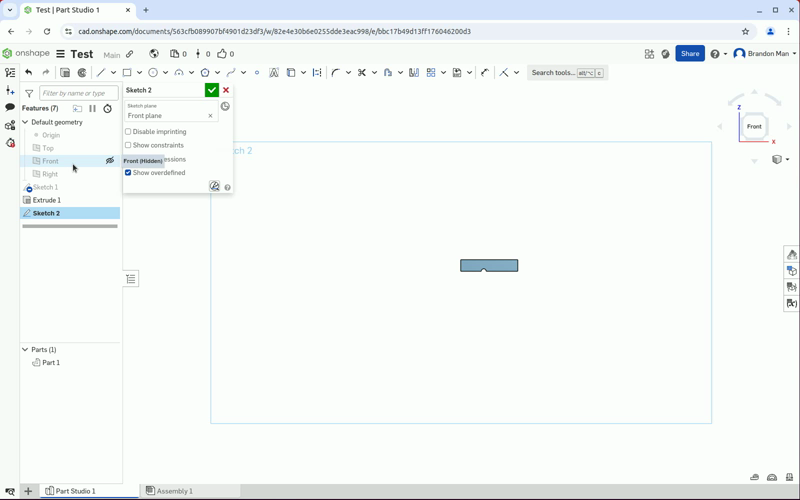
mouse_move(73, 352)
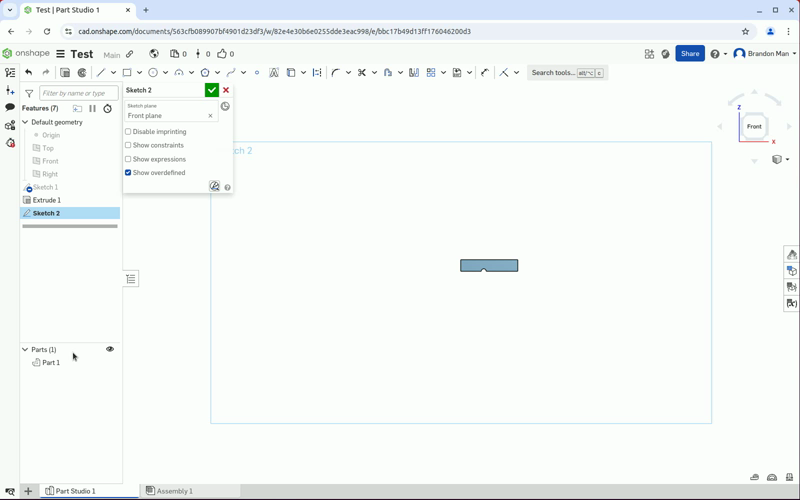
key(y)
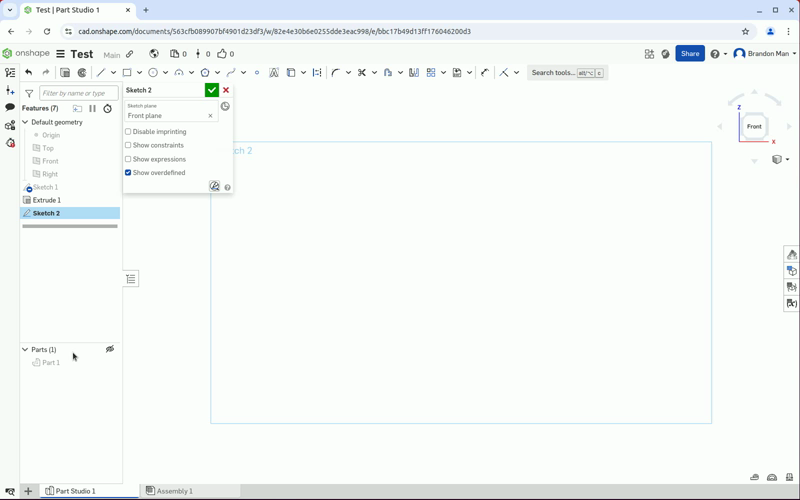
key(l)
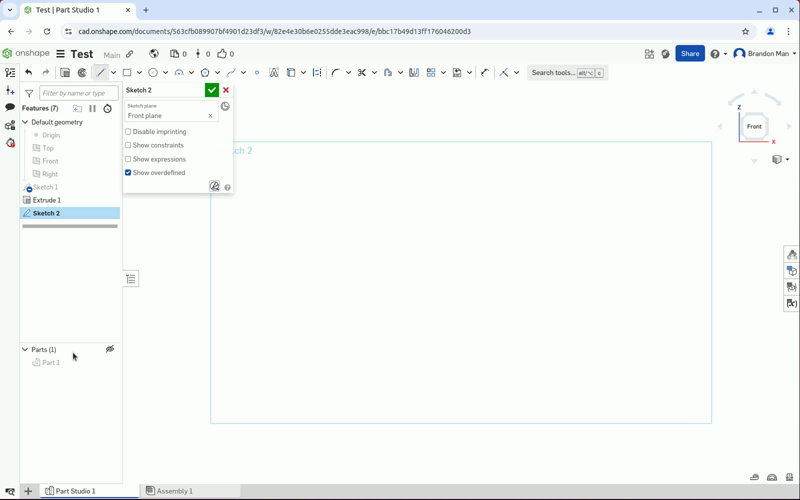
key_down(shift)
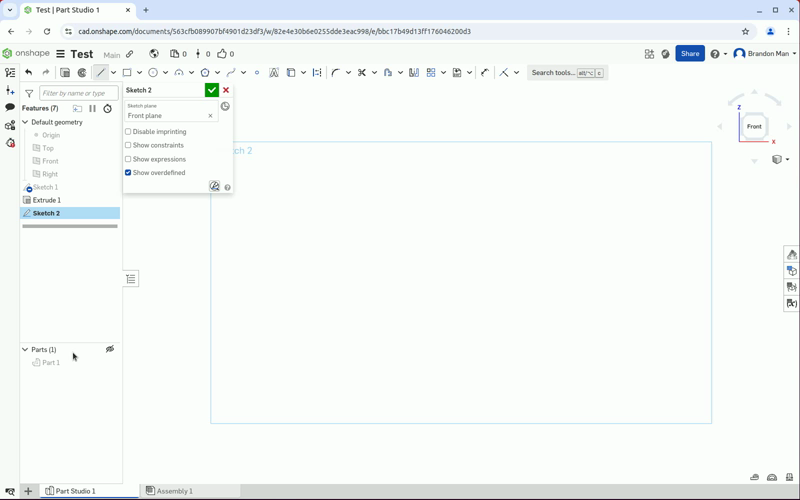
mouse_move(516, 271)
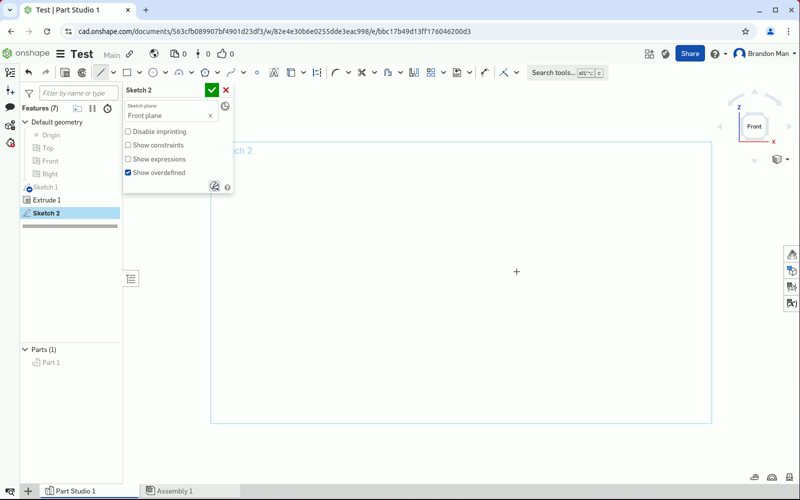
click(516, 271)
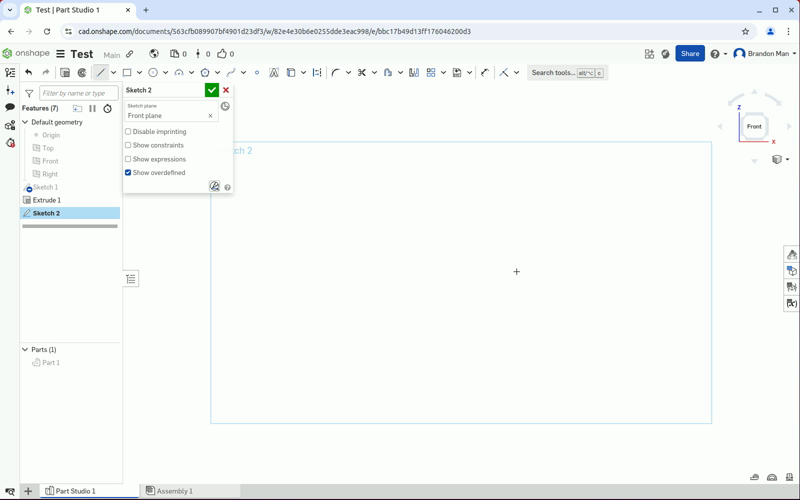
key_up(shift)
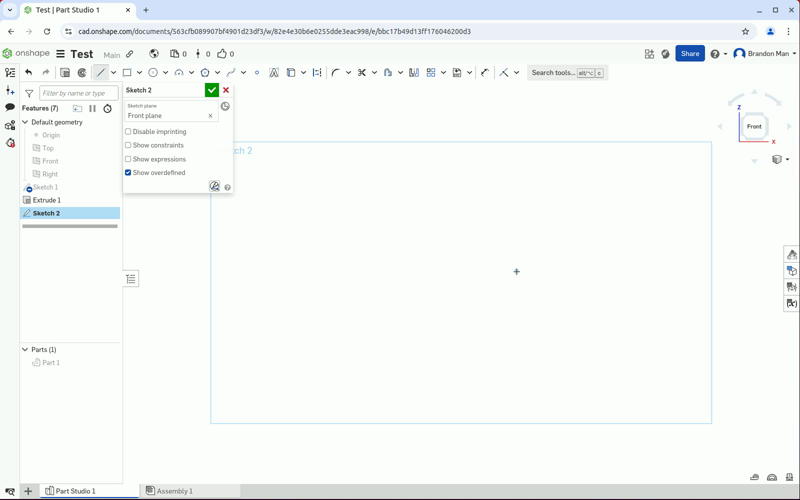
key_down(shift)
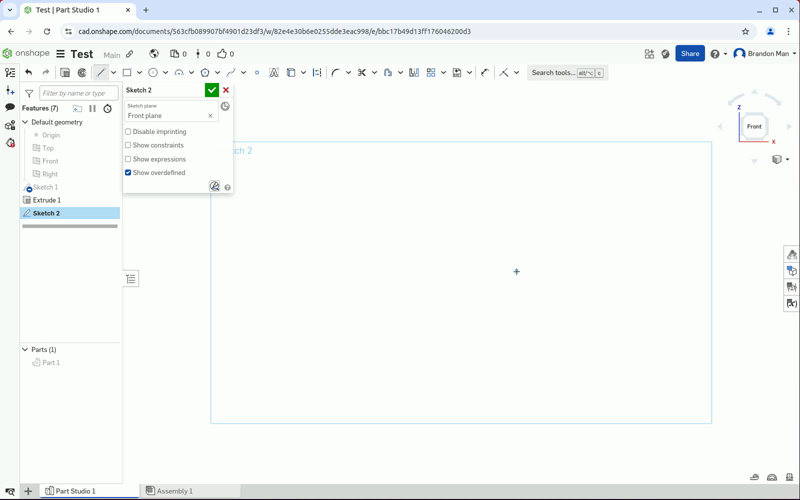
mouse_move(546, 271)
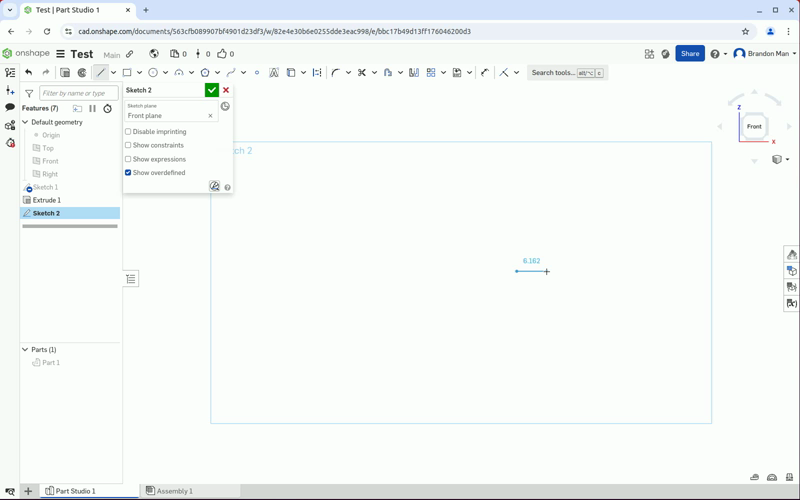
mouse_move(548, 271)
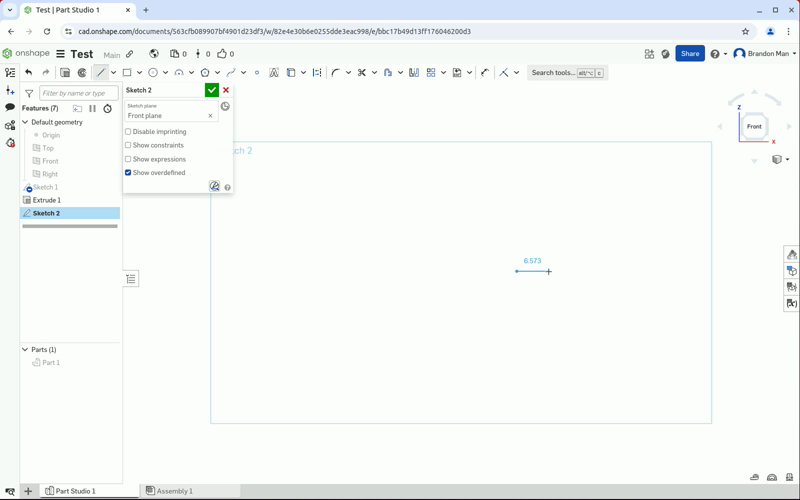
click(548, 271)
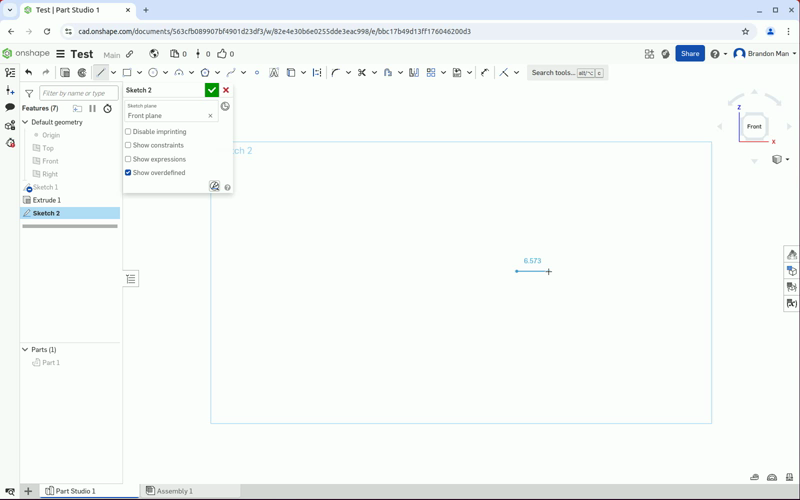
key_up(shift)
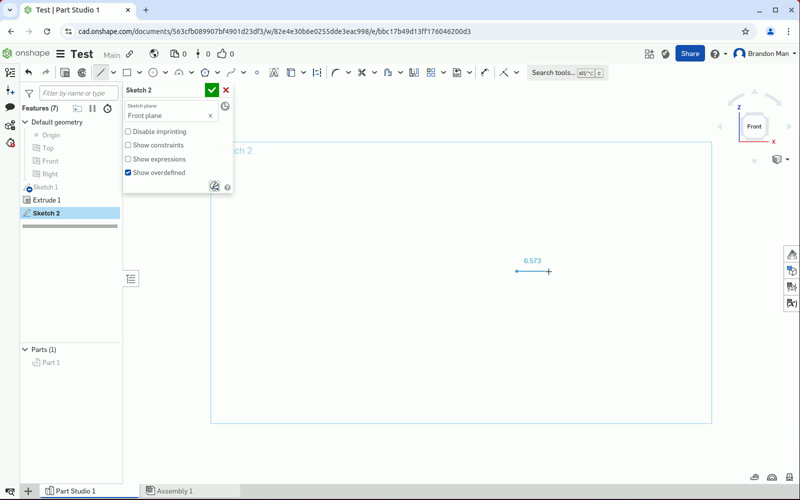
key(esc)
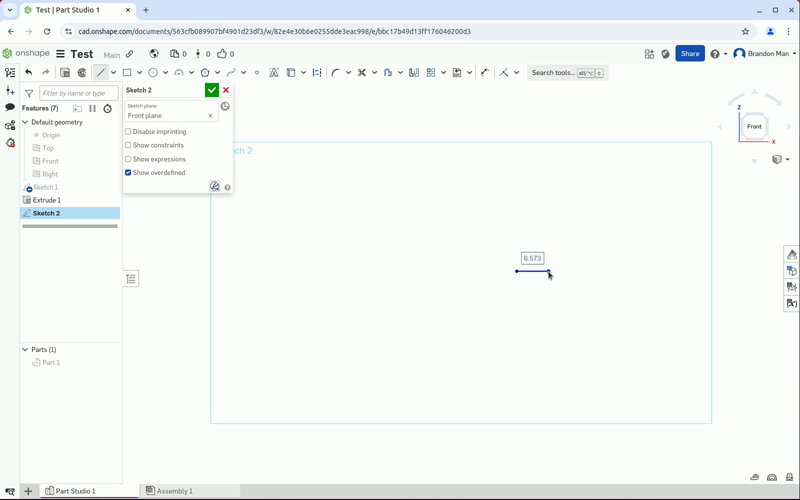
key(a)
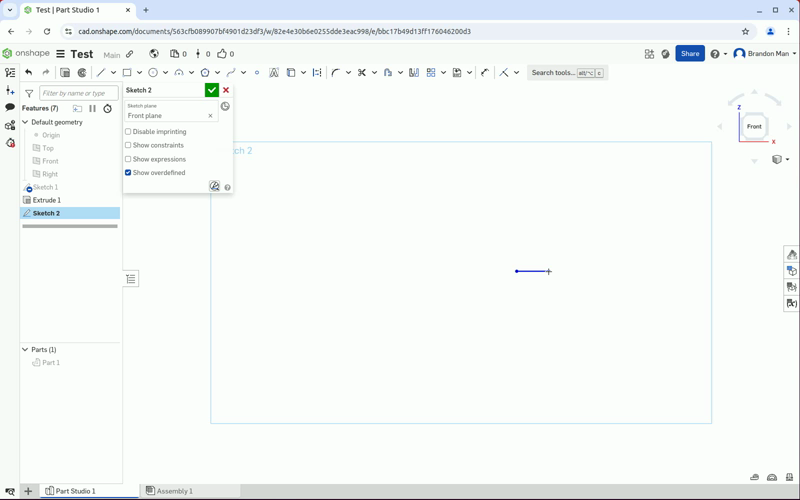
mouse_move(548, 271)
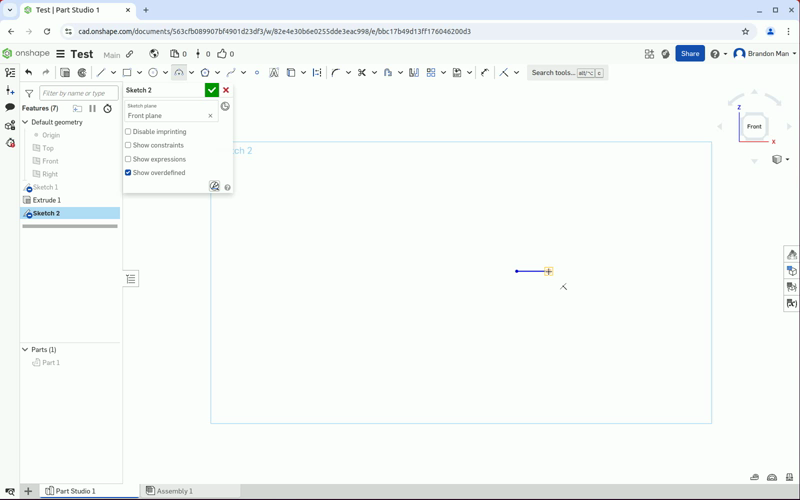
click(548, 271)
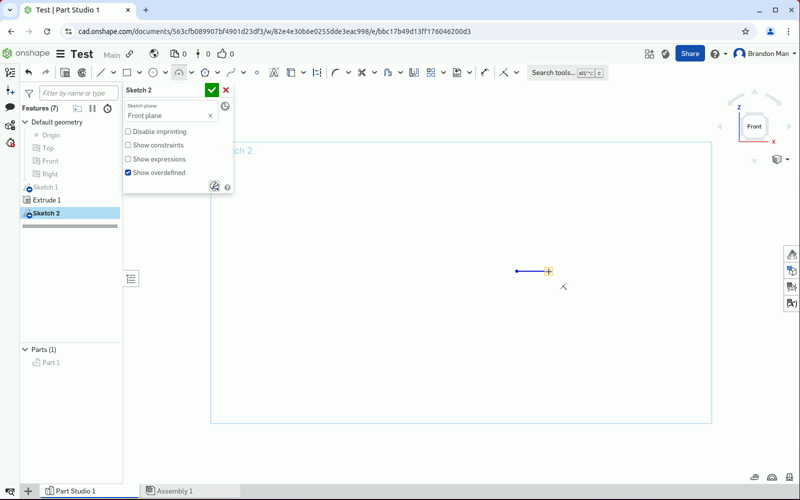
key_down(shift)
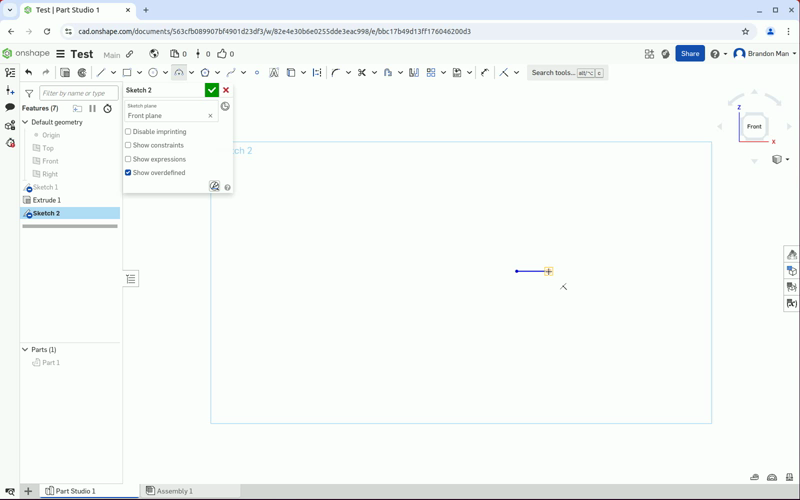
mouse_move(553, 271)
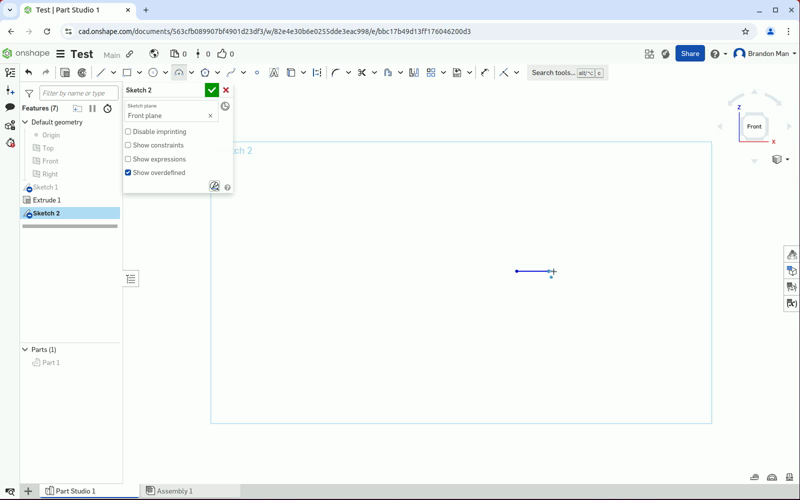
scroll(6)
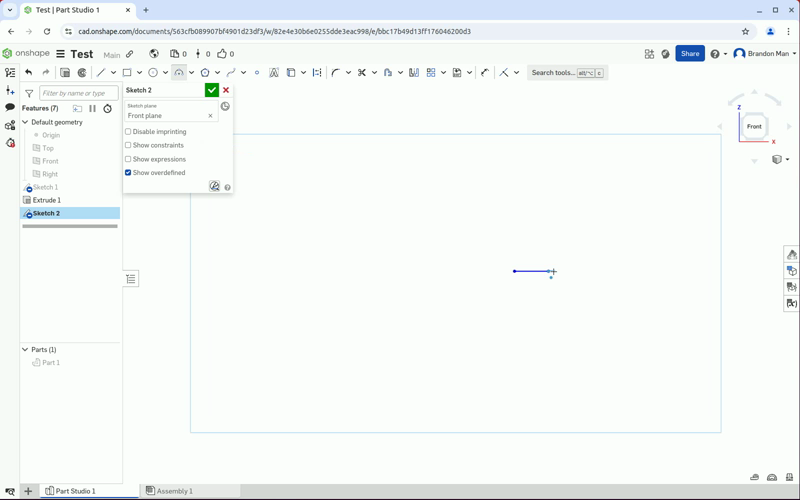
scroll(6)
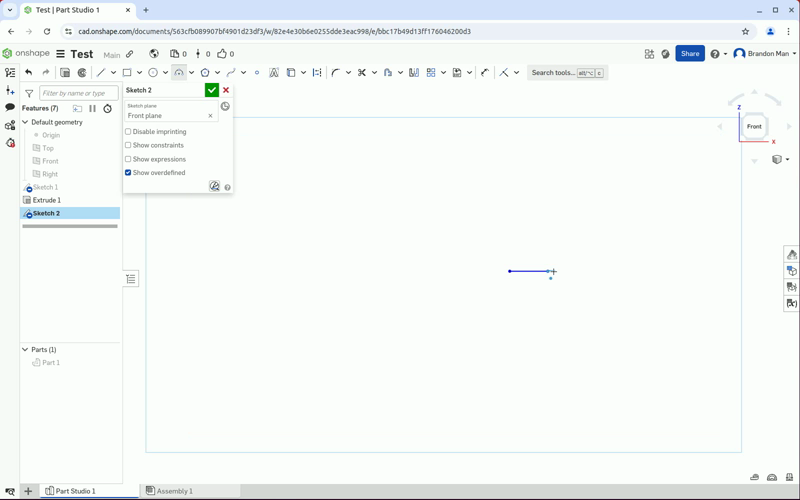
scroll(6)
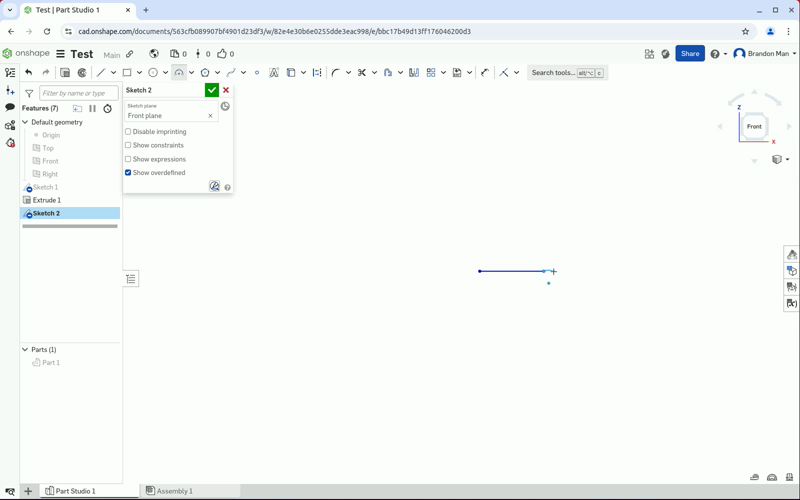
scroll(6)
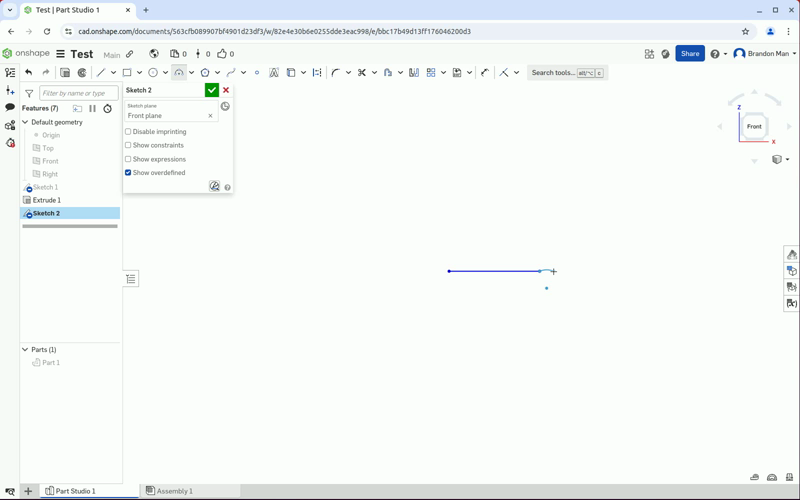
scroll(6)
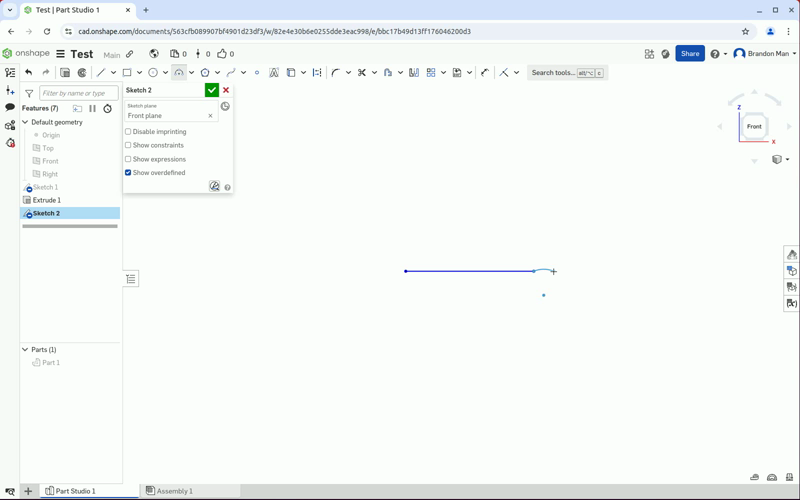
scroll(6)
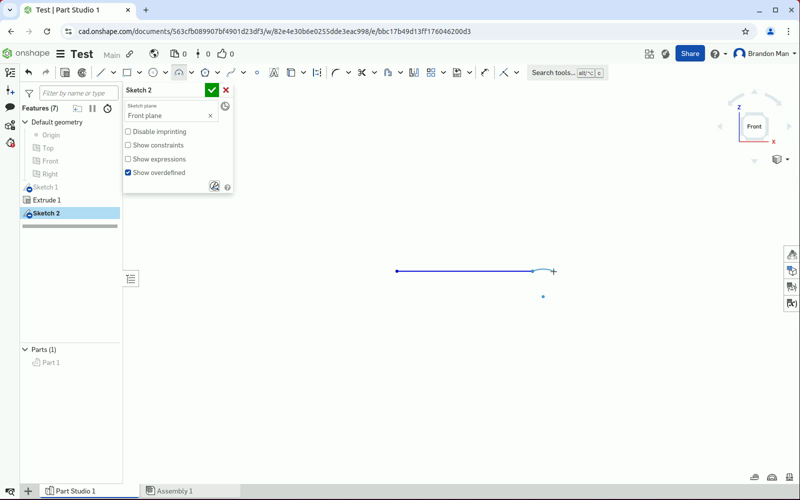
scroll(6)
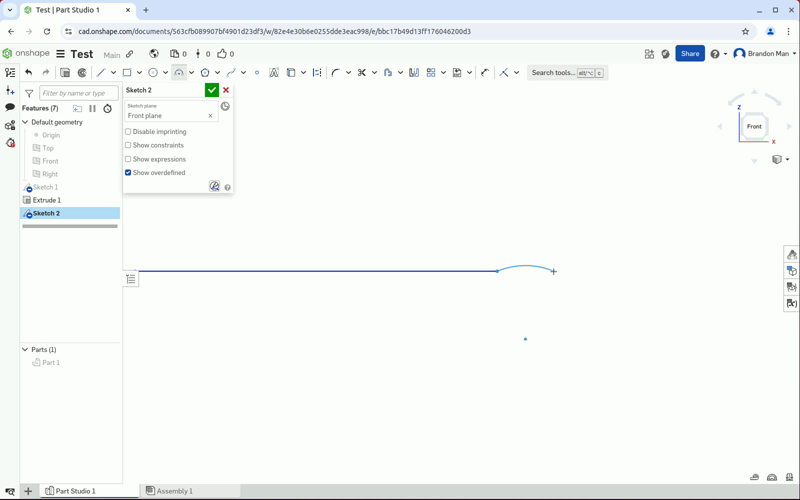
click(553, 271)
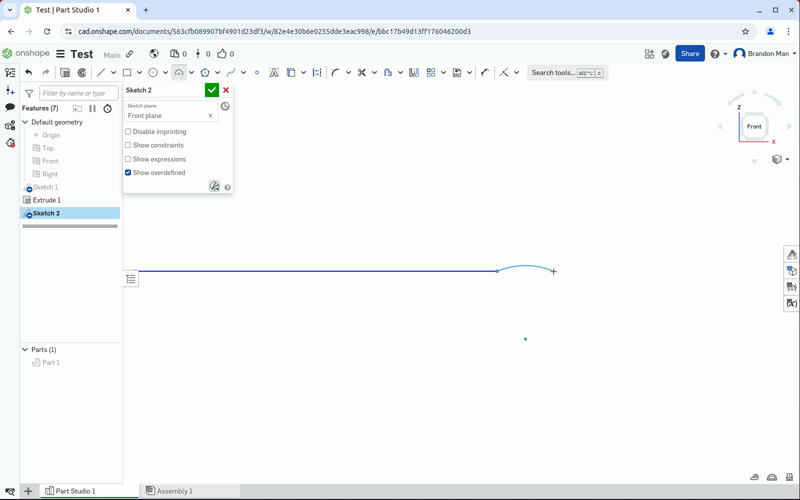
scroll(-6)
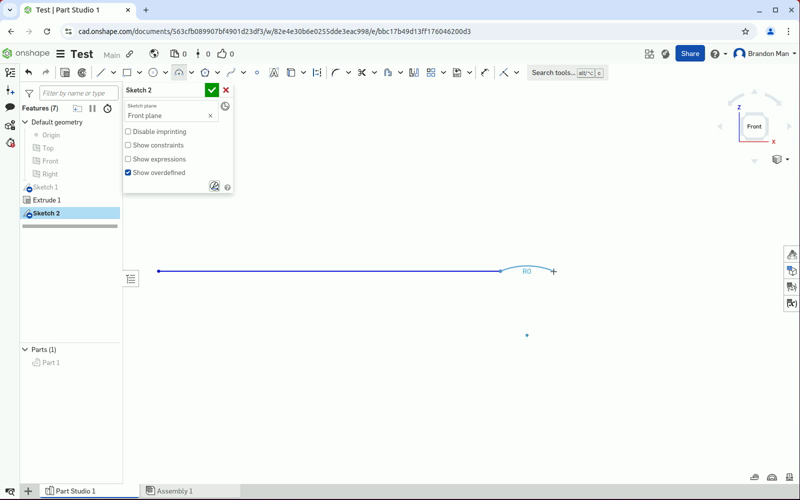
scroll(-6)
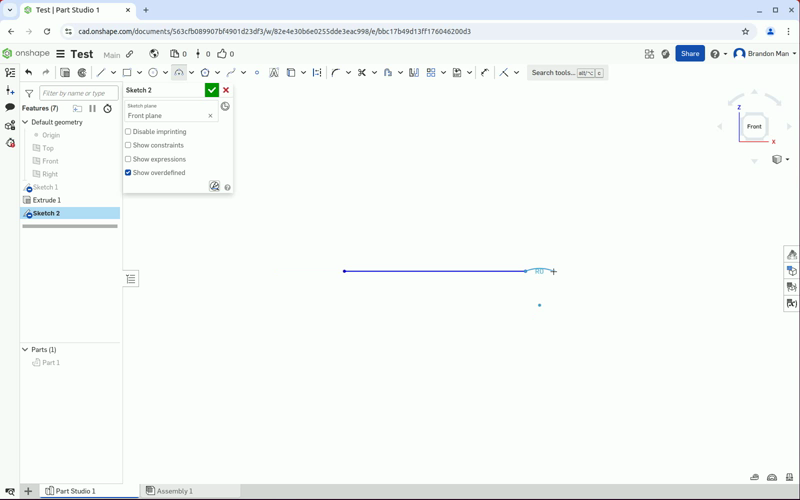
scroll(-6)
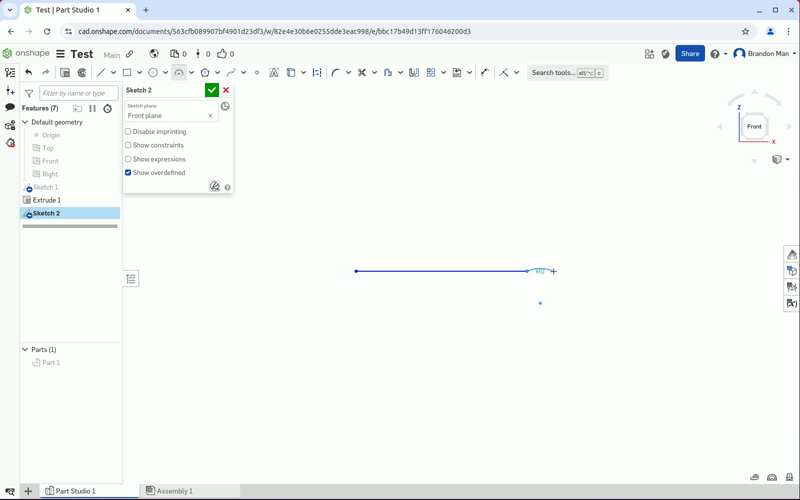
scroll(-6)
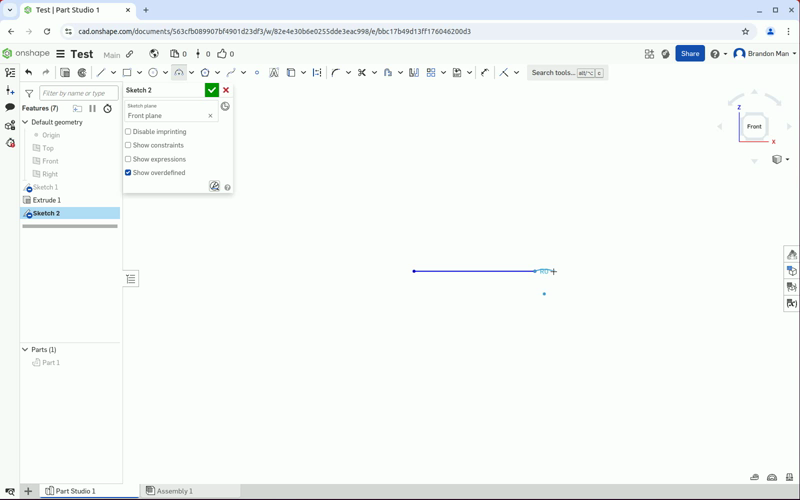
scroll(-6)
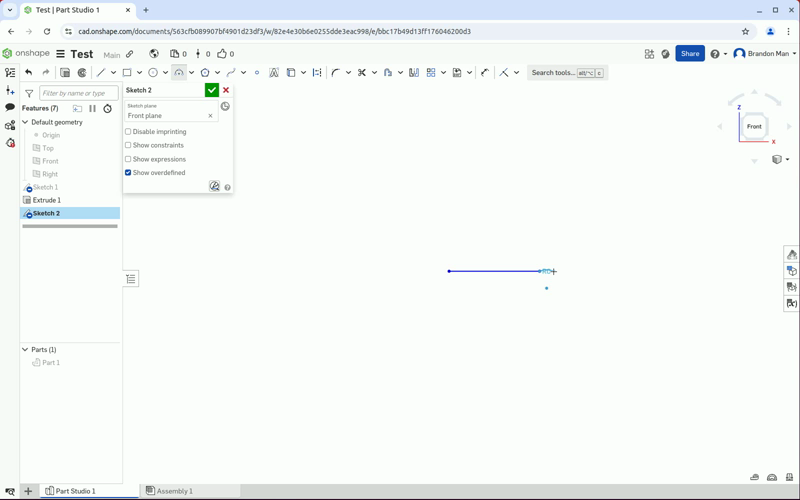
scroll(-6)
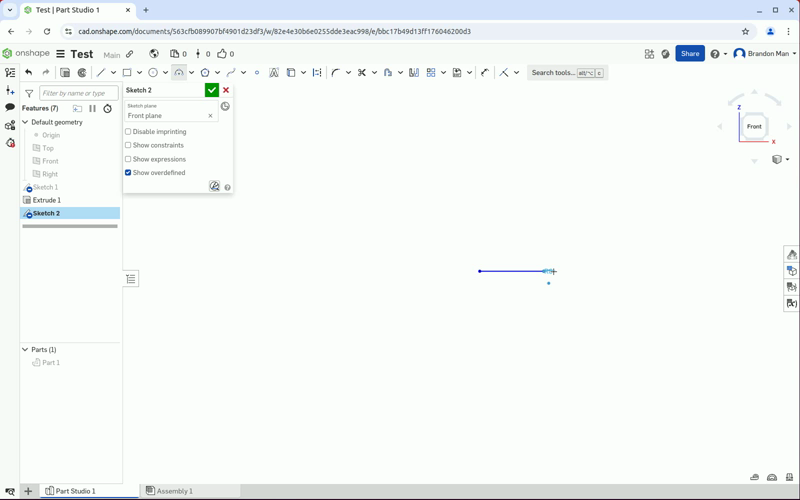
scroll(-6)
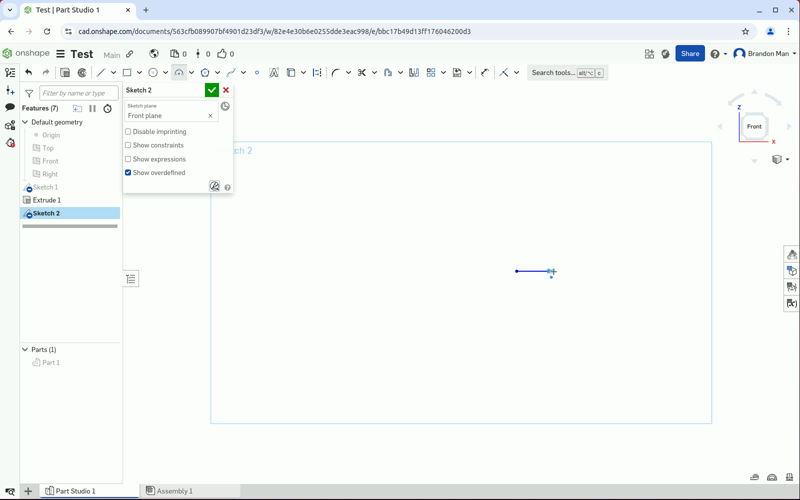
mouse_move(551, 268)
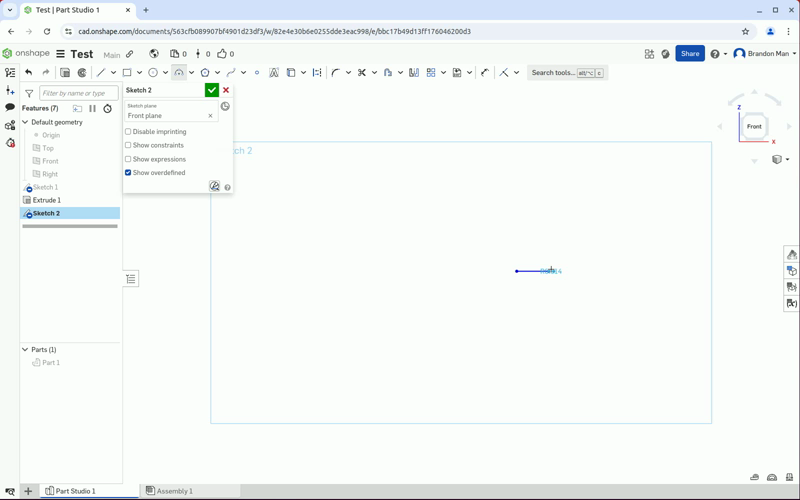
scroll(6)
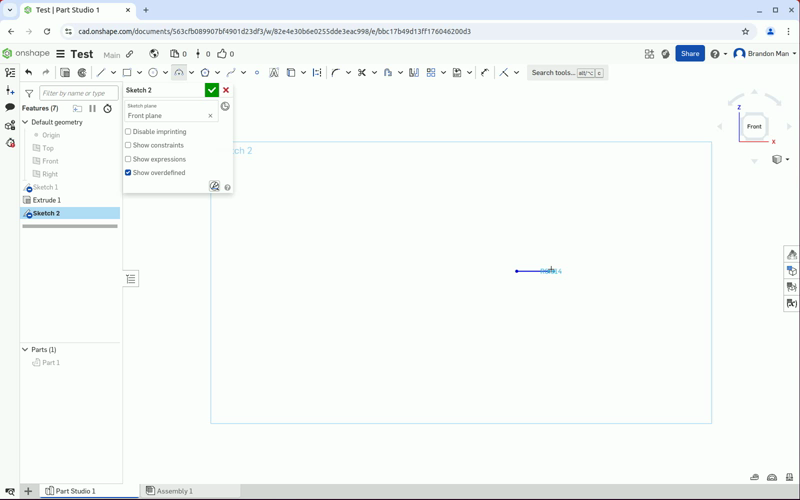
scroll(6)
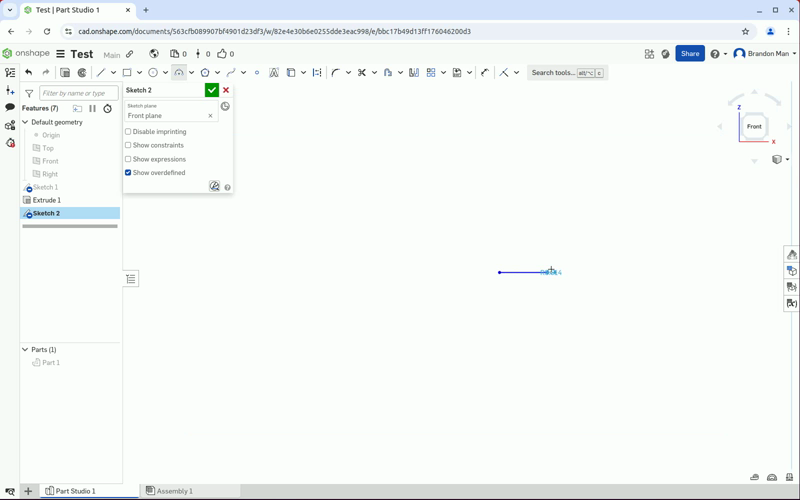
scroll(6)
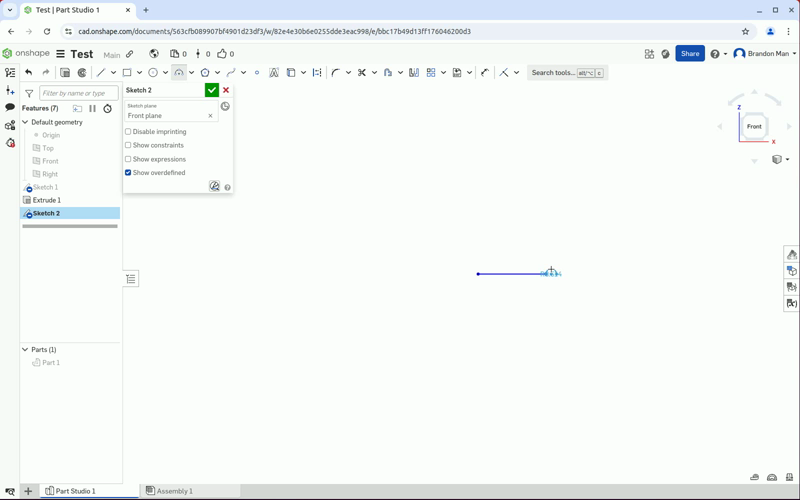
scroll(6)
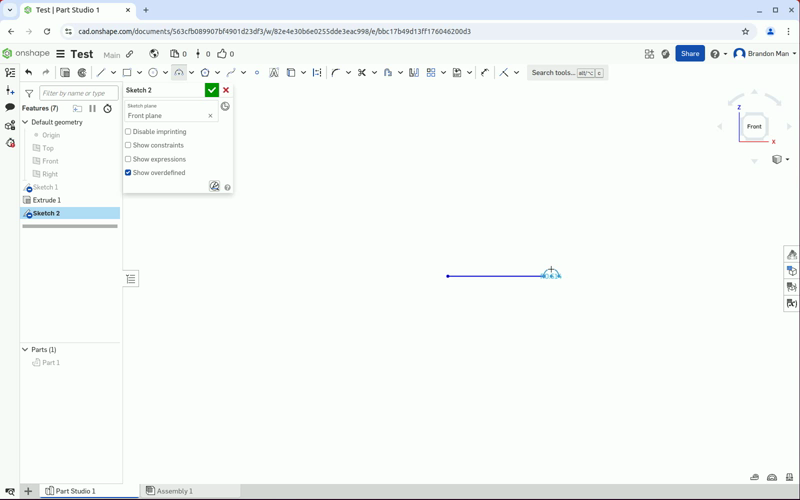
scroll(6)
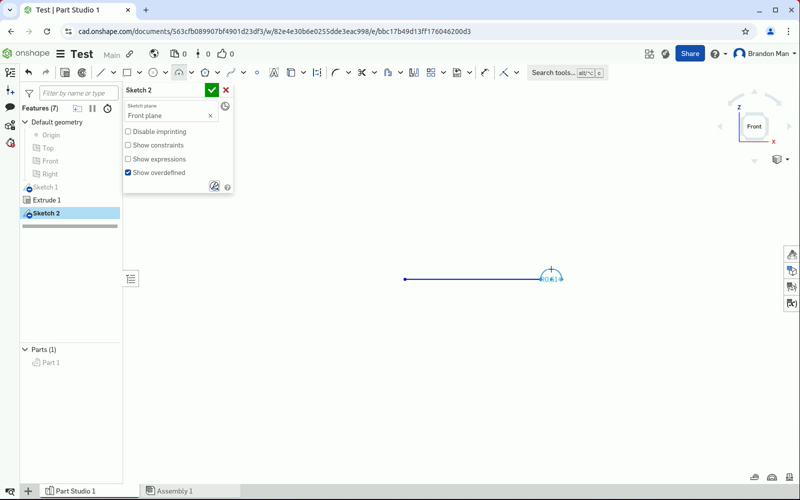
scroll(6)
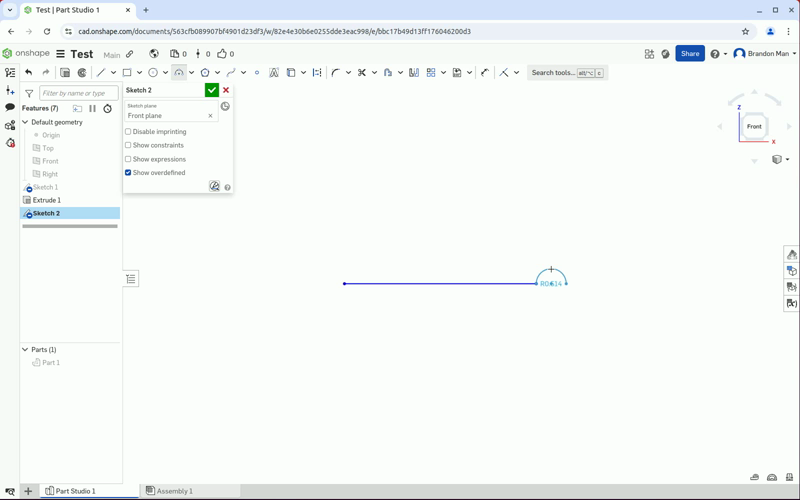
scroll(6)
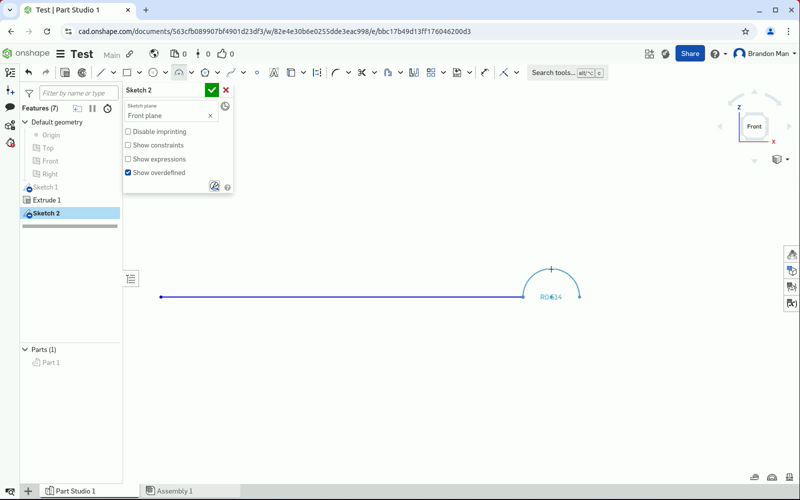
click(551, 268)
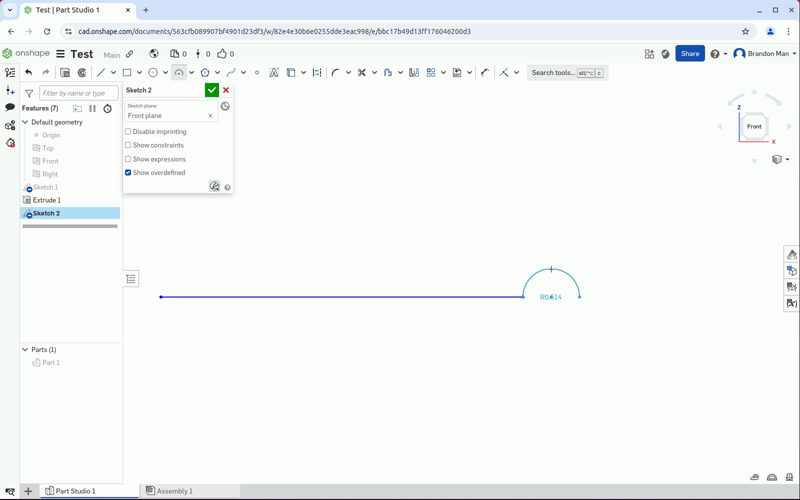
scroll(-6)
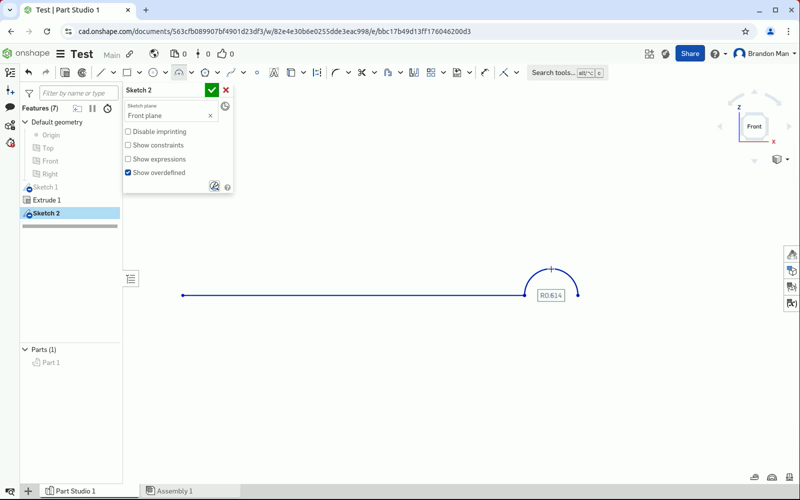
scroll(-6)
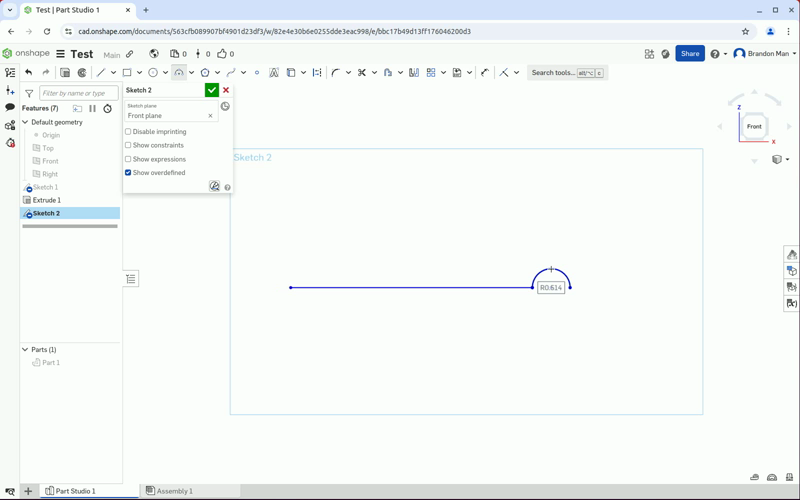
scroll(-6)
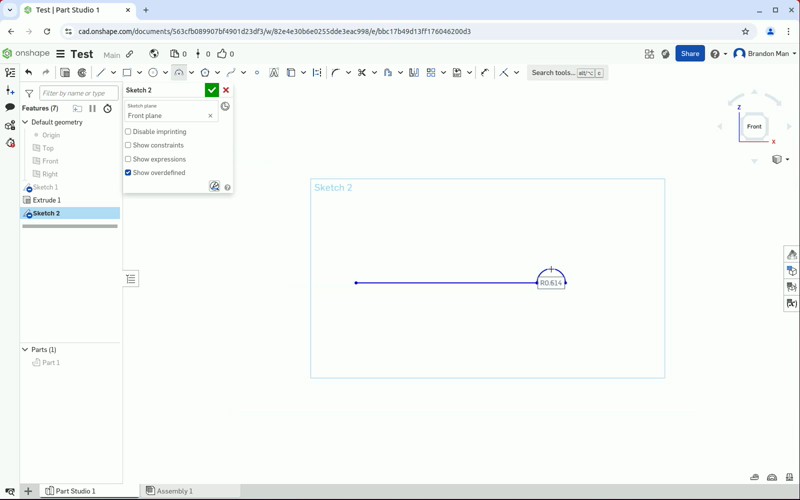
scroll(-6)
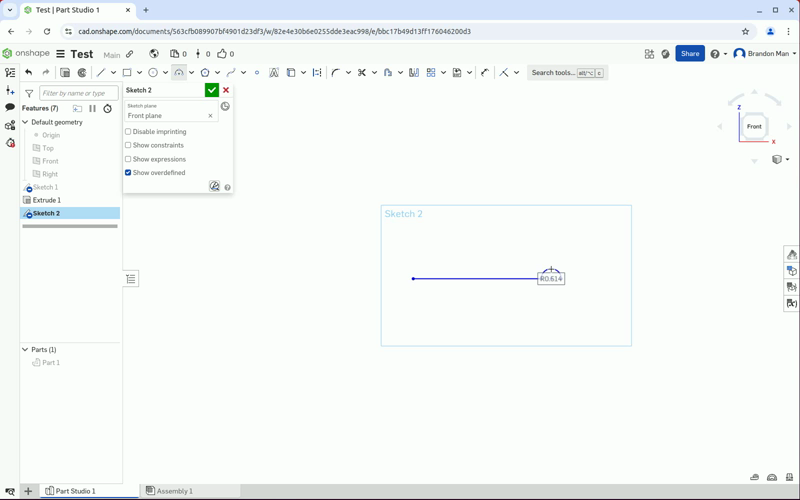
scroll(-6)
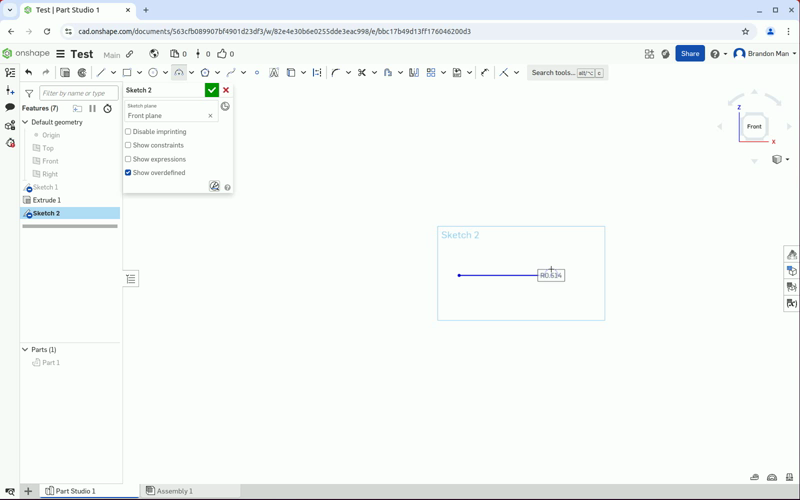
scroll(-6)
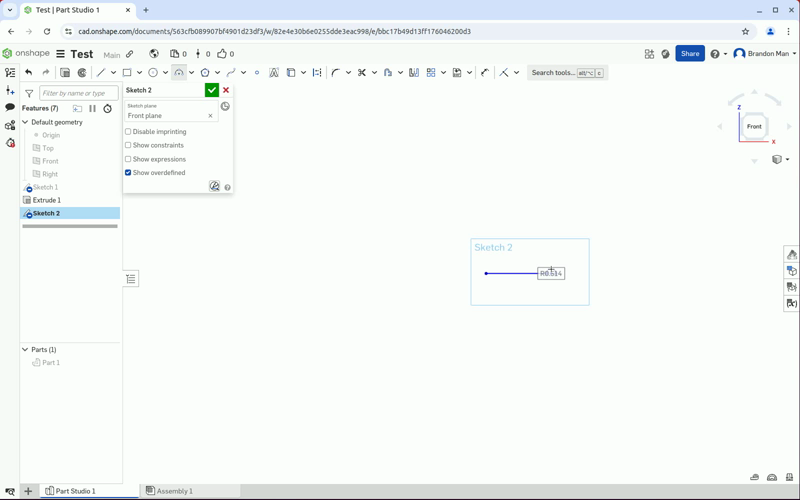
scroll(-6)
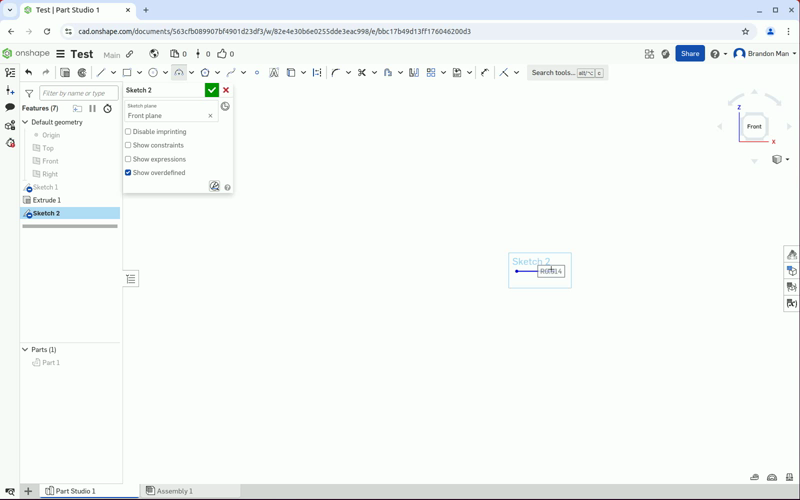
key_up(shift)
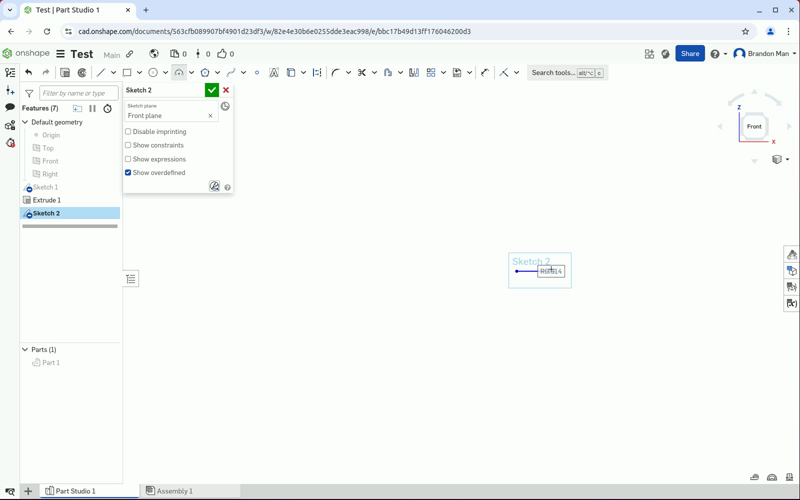
key(esc)
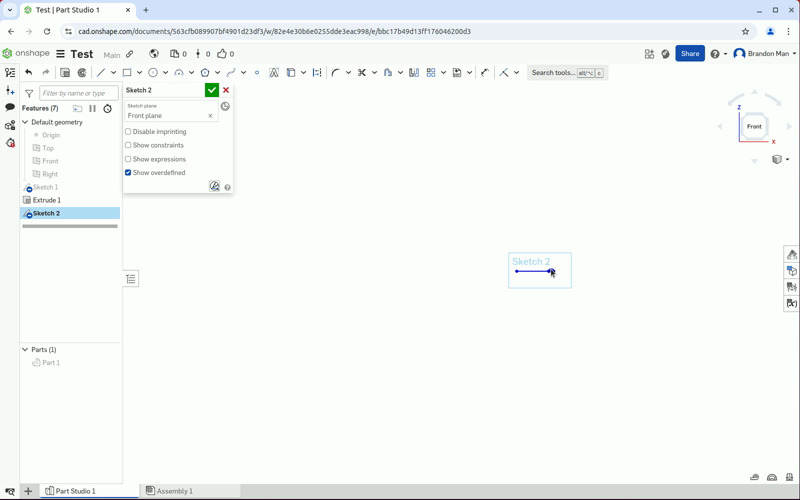
key(l)
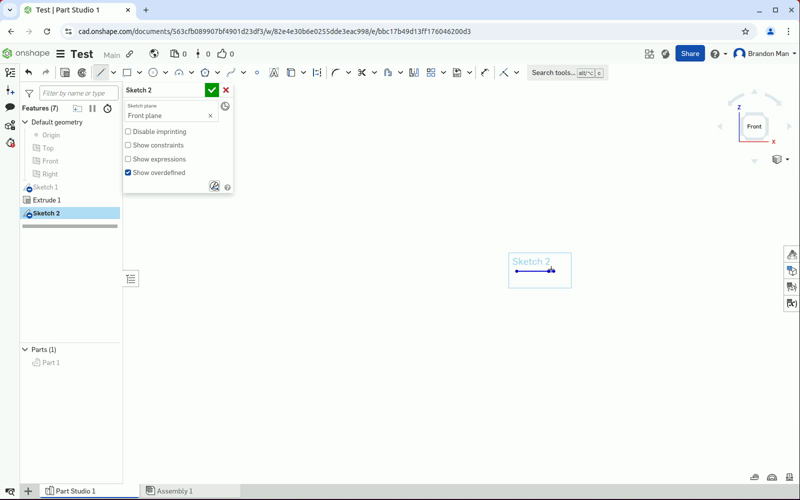
mouse_move(553, 271)
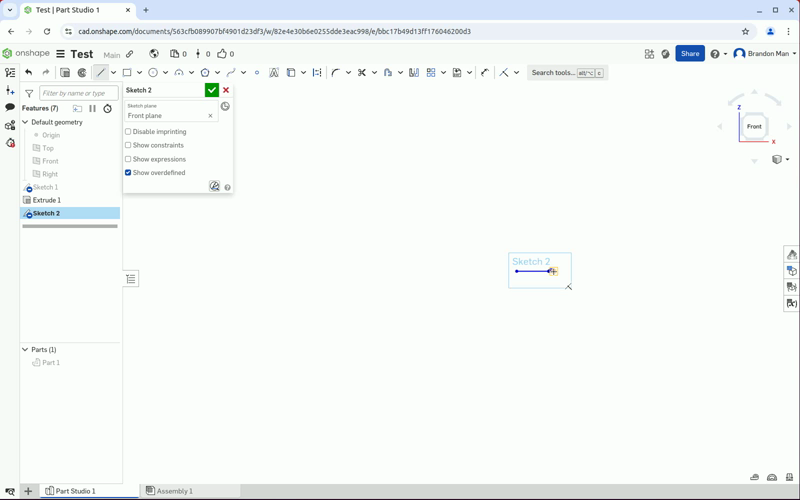
scroll(6)
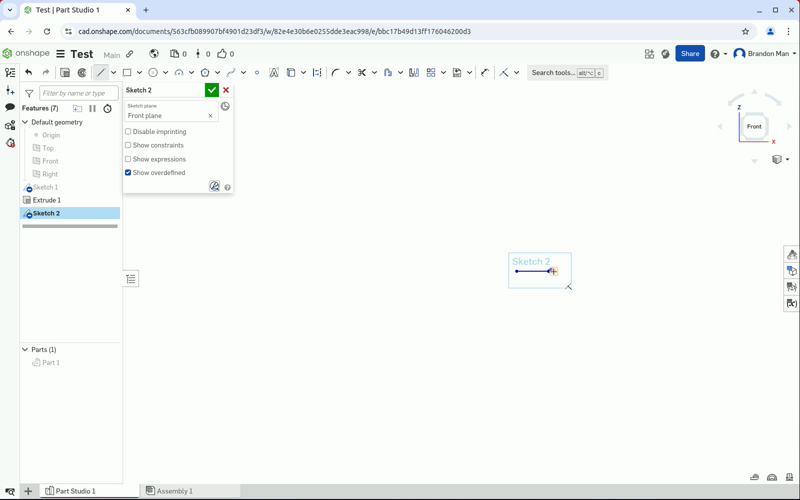
scroll(6)
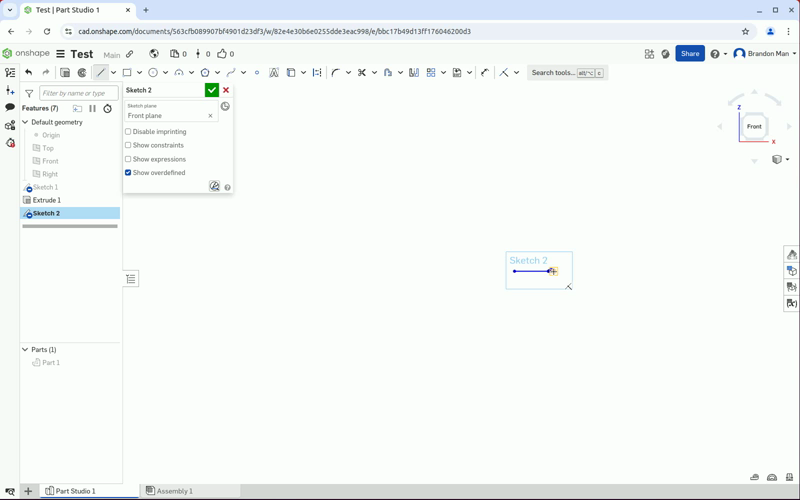
scroll(6)
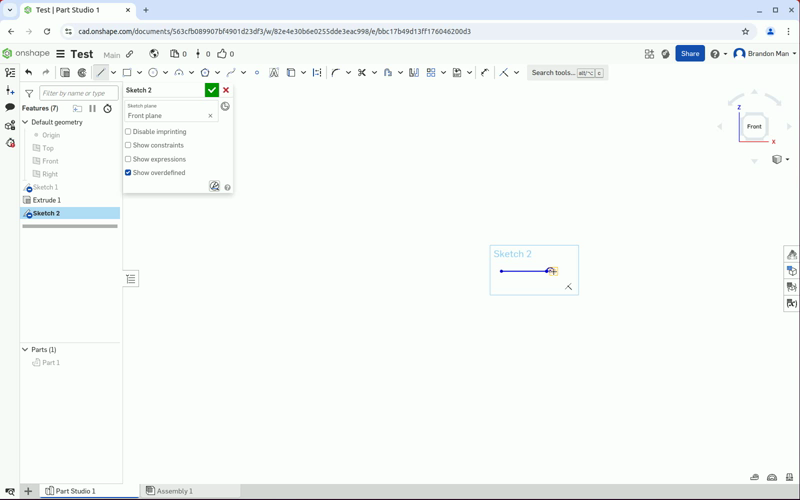
scroll(6)
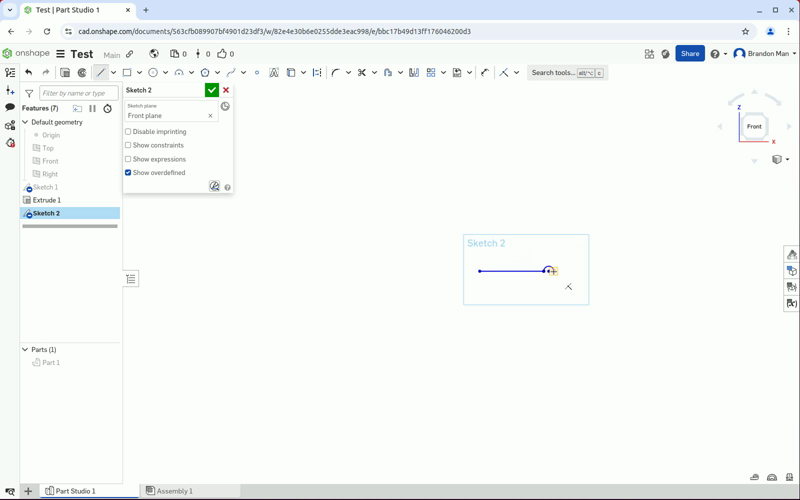
scroll(6)
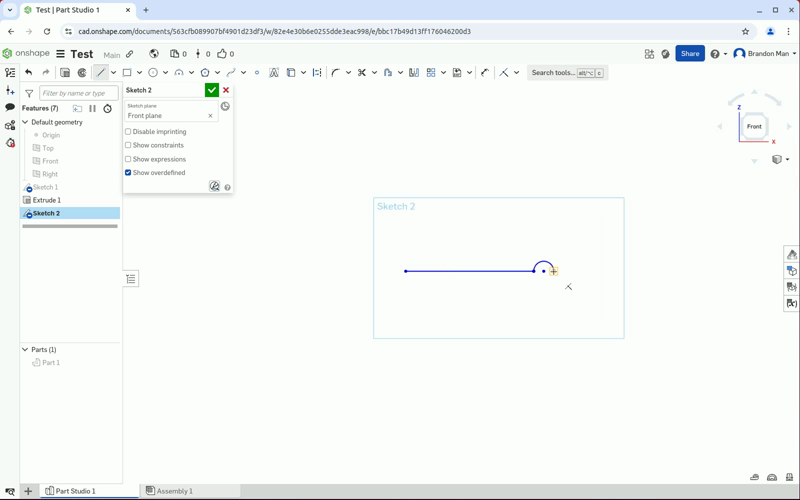
scroll(6)
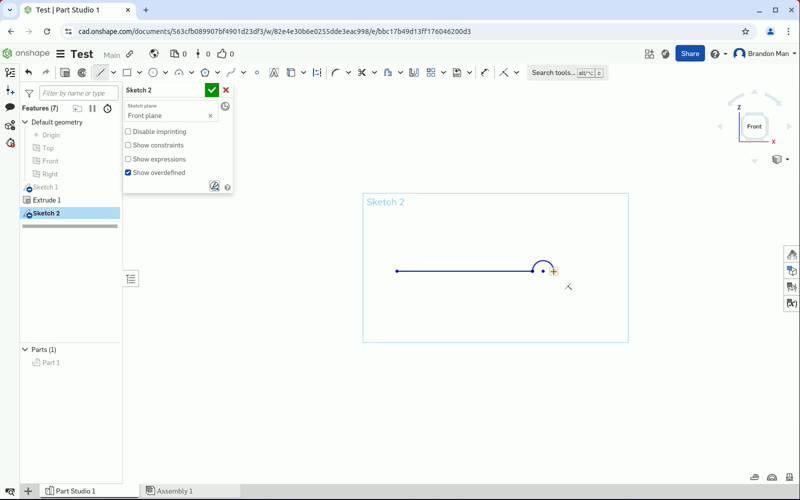
scroll(6)
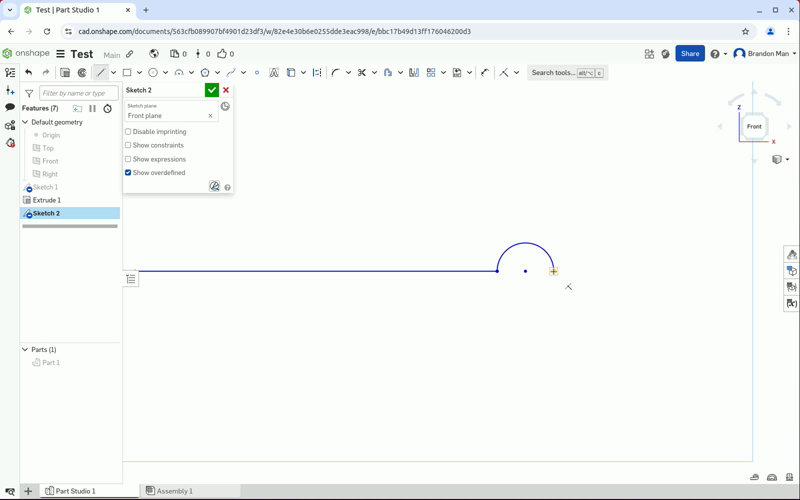
click(553, 271)
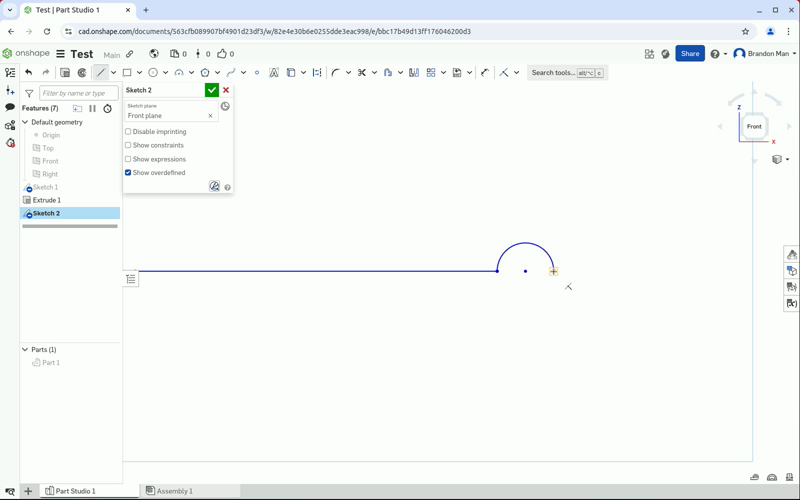
scroll(-6)
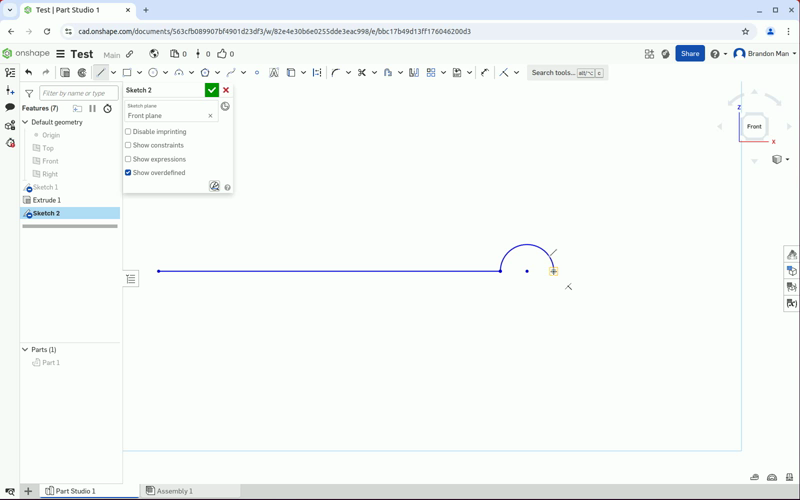
scroll(-6)
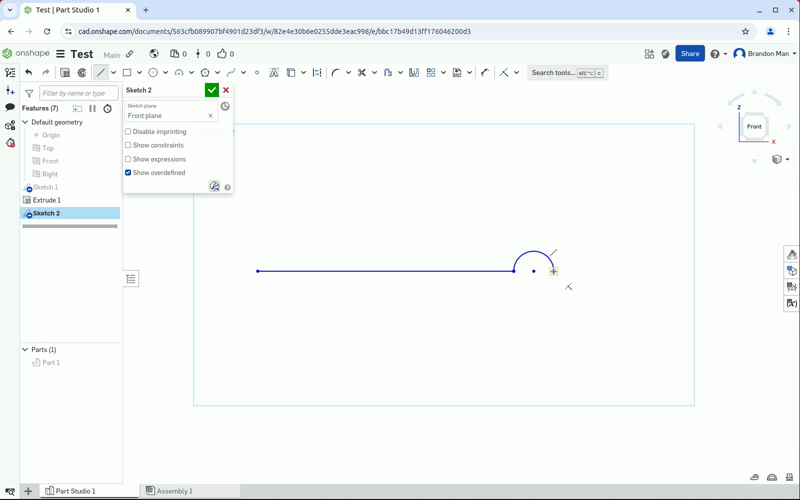
scroll(-6)
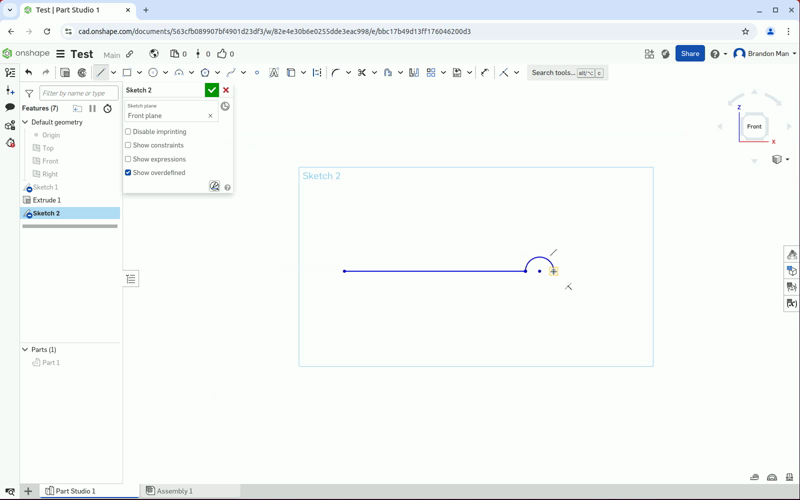
scroll(-6)
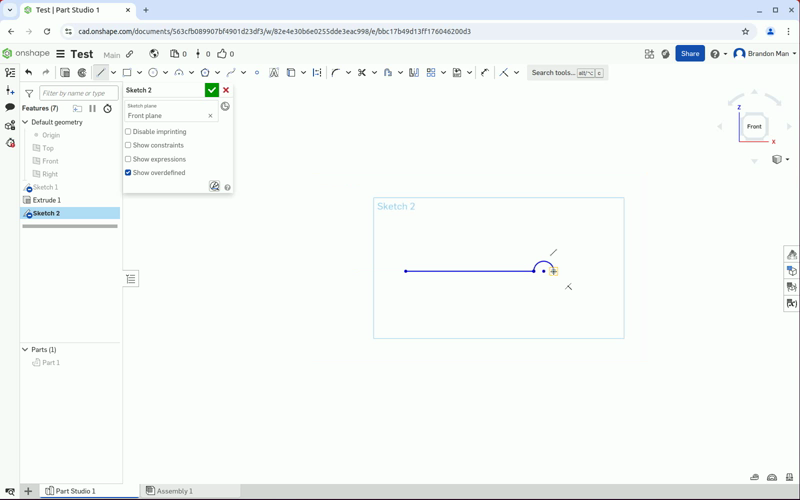
scroll(-6)
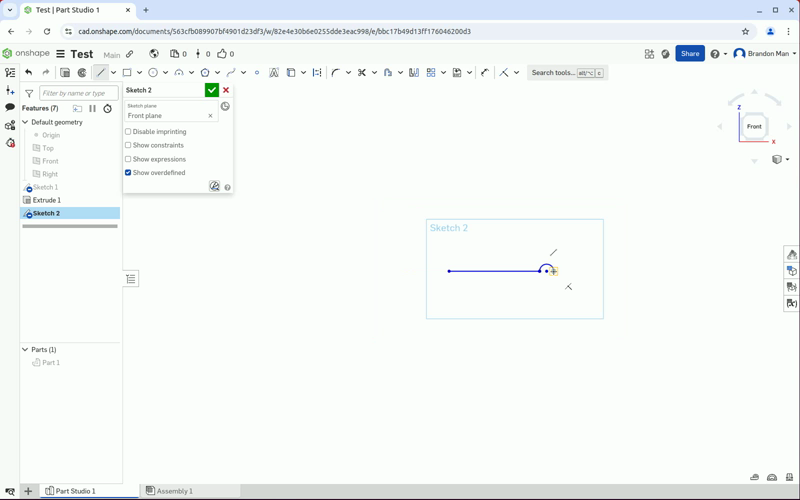
scroll(-6)
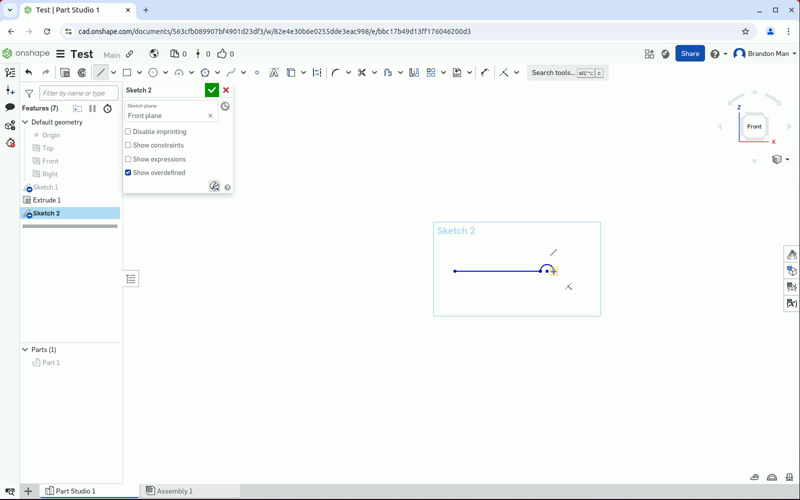
scroll(-6)
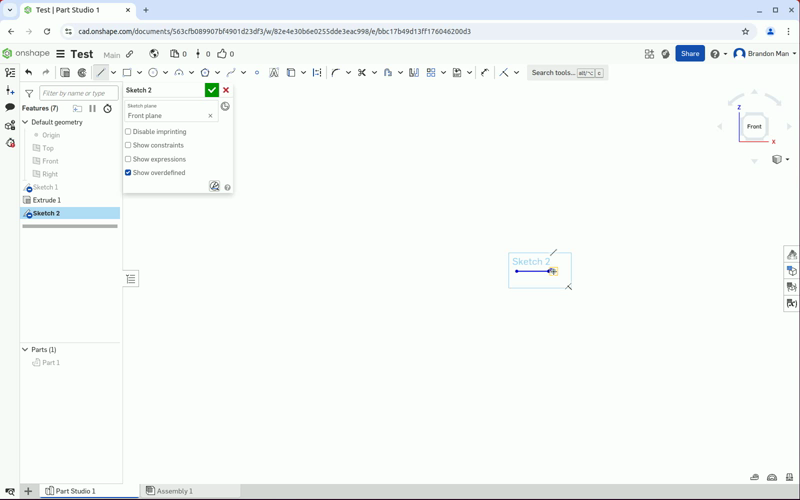
key_down(shift)
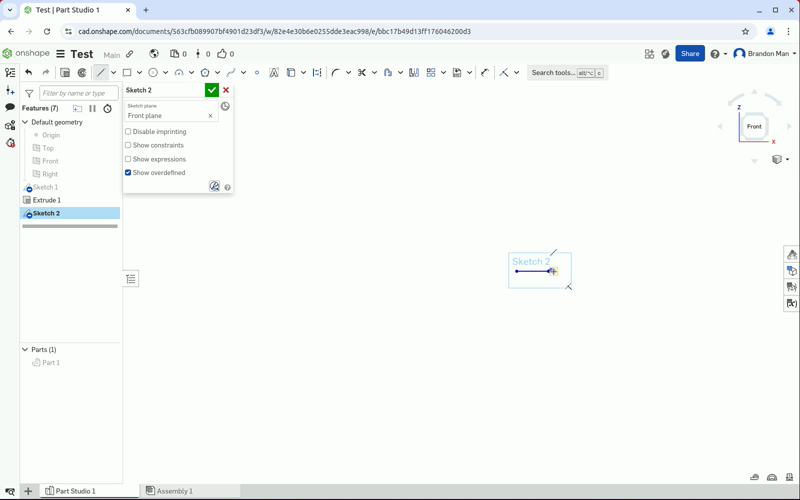
mouse_move(583, 271)
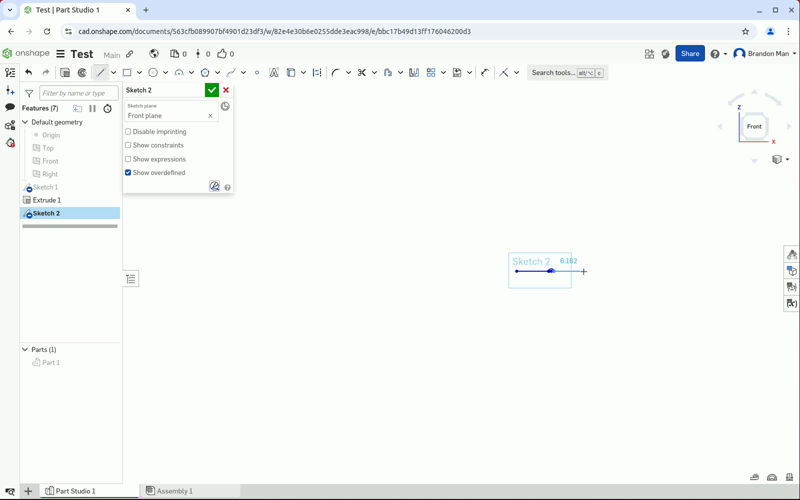
mouse_move(573, 271)
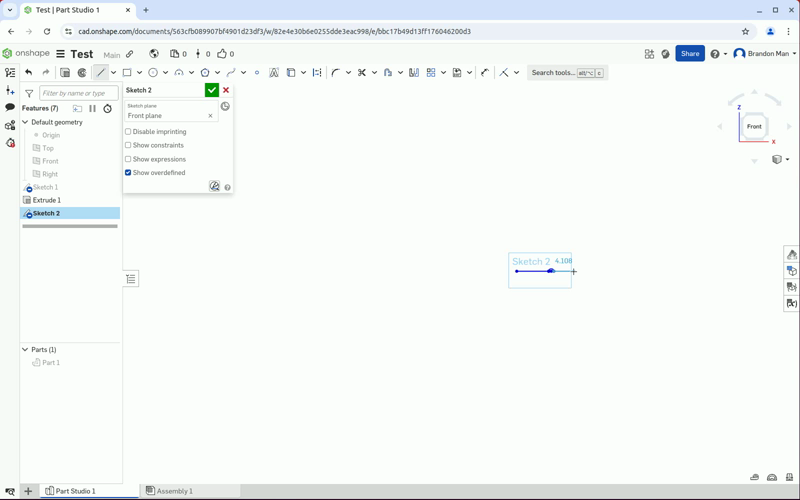
click(573, 271)
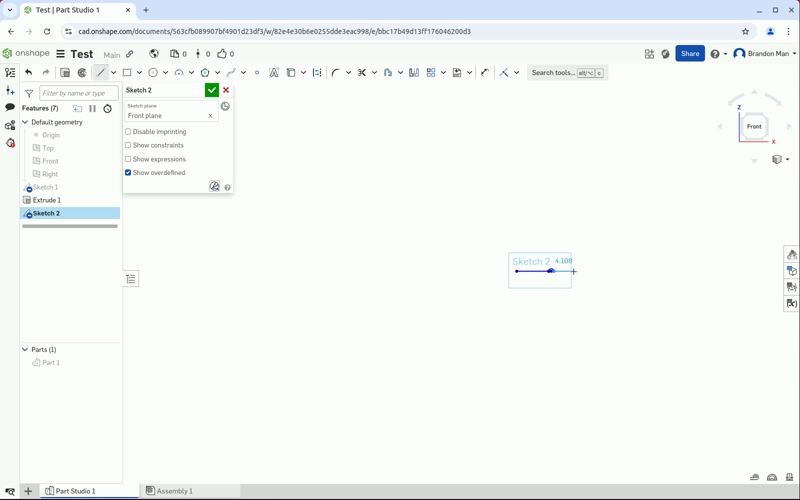
key_up(shift)
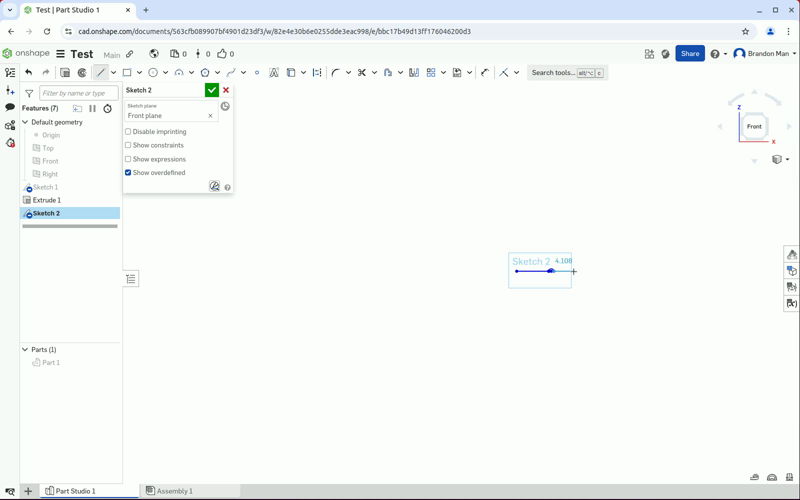
key_down(shift)
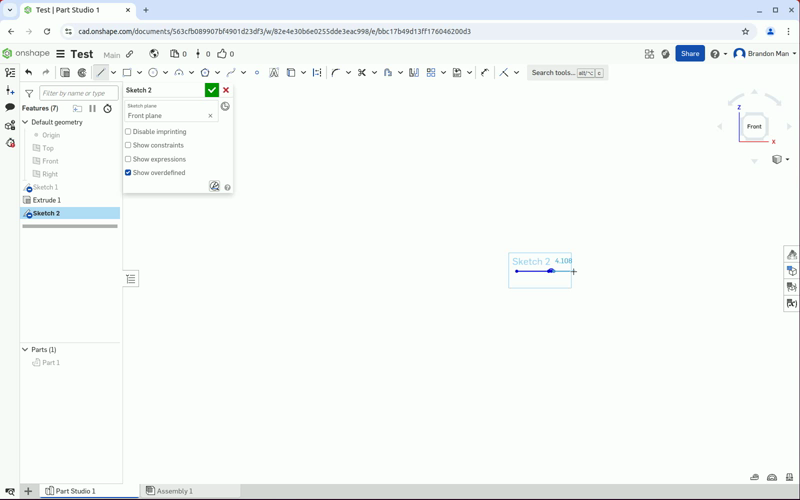
mouse_move(589, 271)
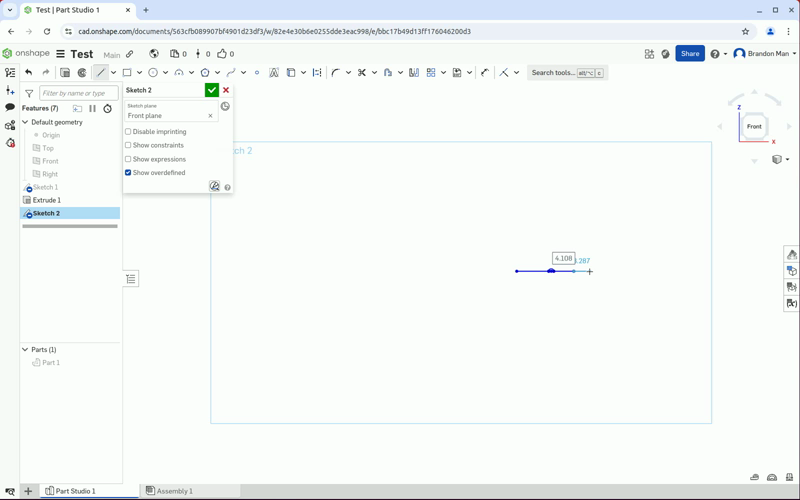
mouse_move(573, 259)
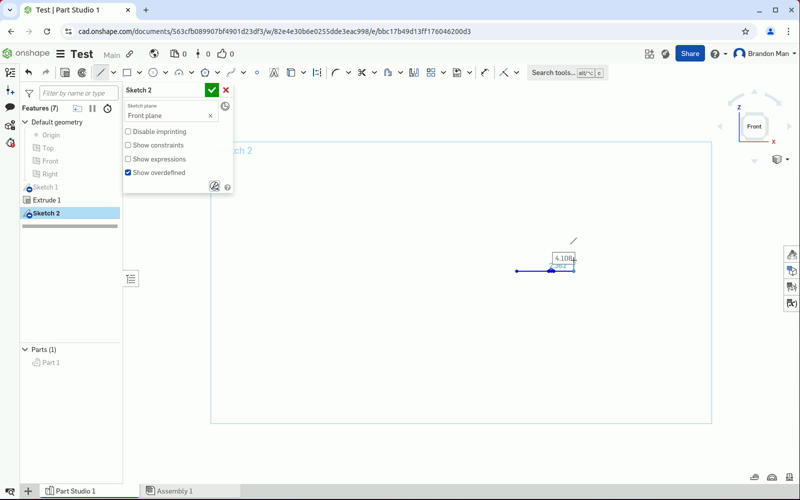
click(573, 259)
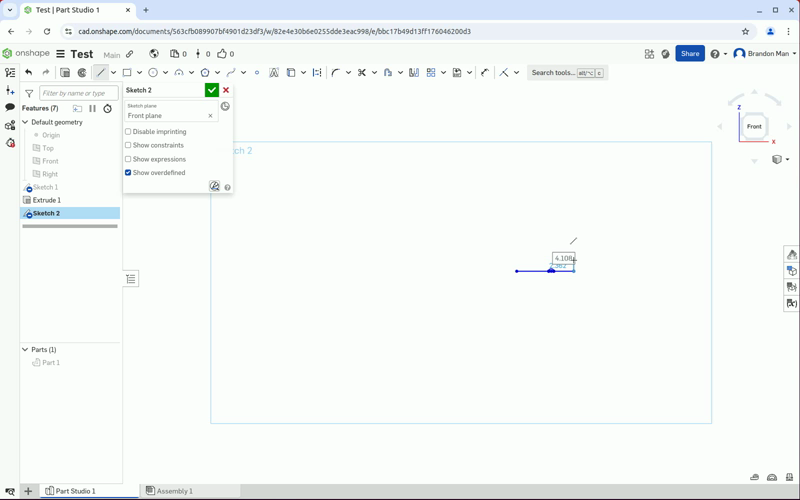
key_up(shift)
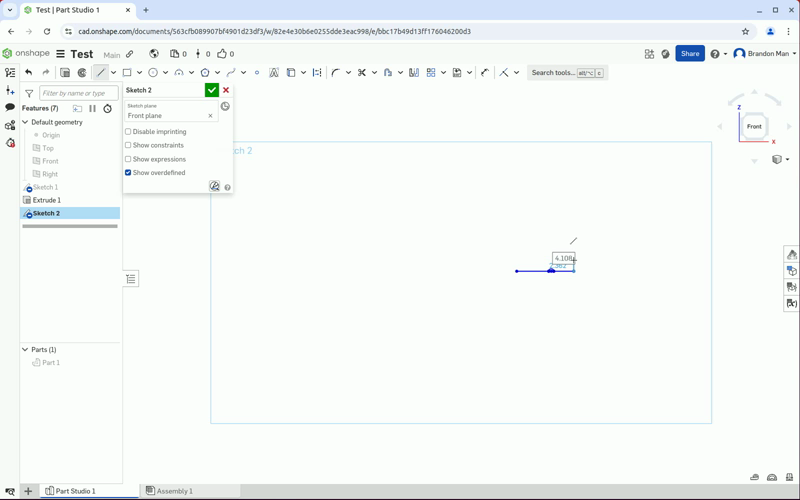
key_down(shift)
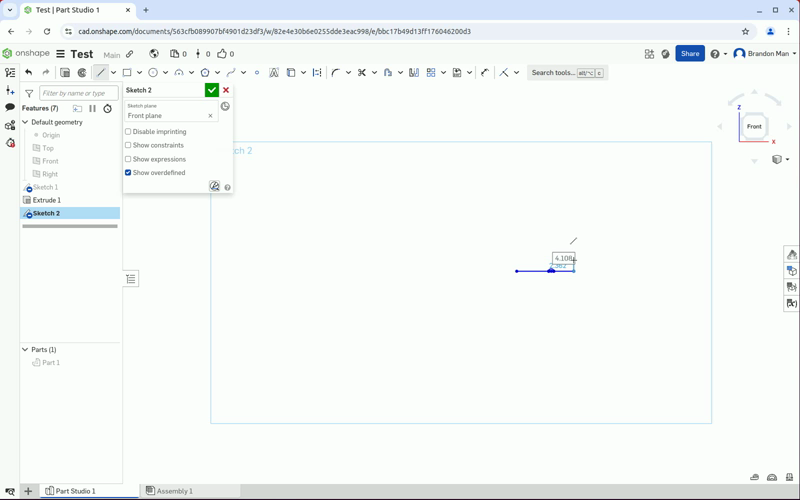
mouse_move(589, 259)
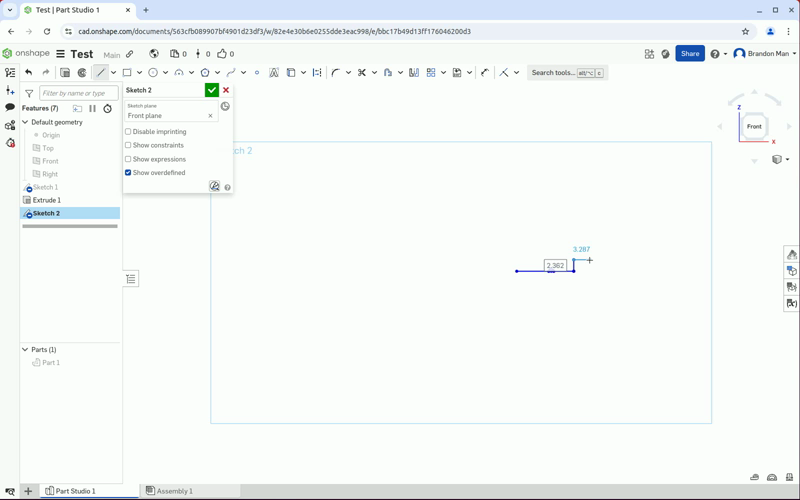
mouse_move(516, 259)
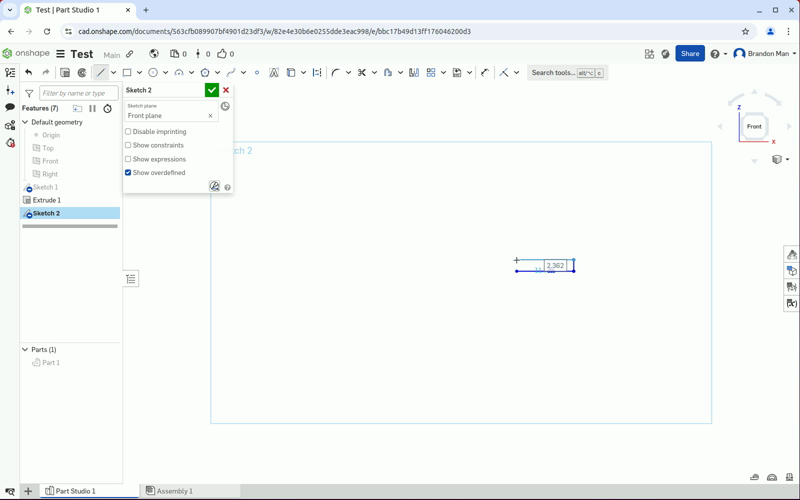
click(516, 259)
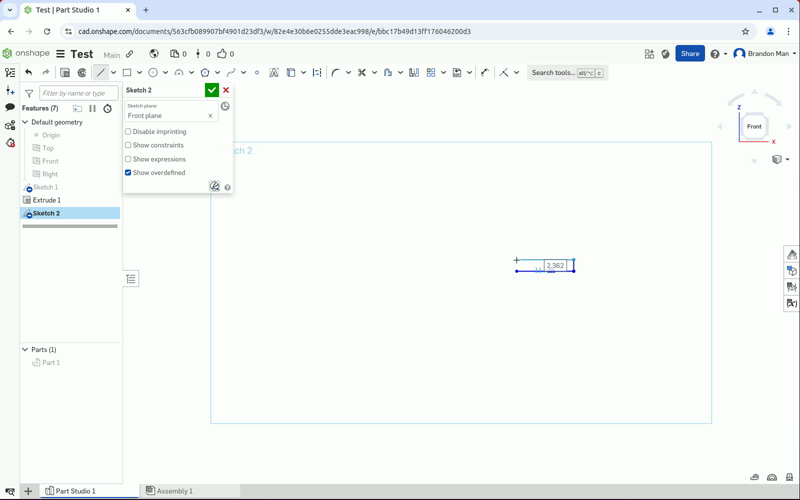
key_up(shift)
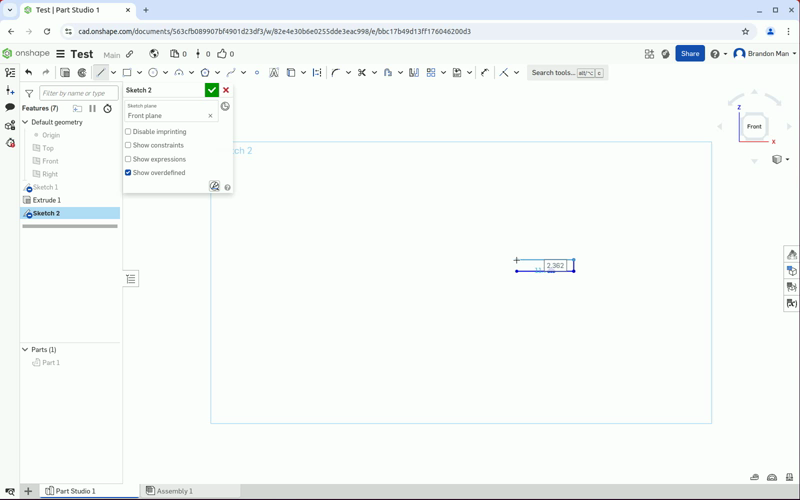
mouse_move(546, 259)
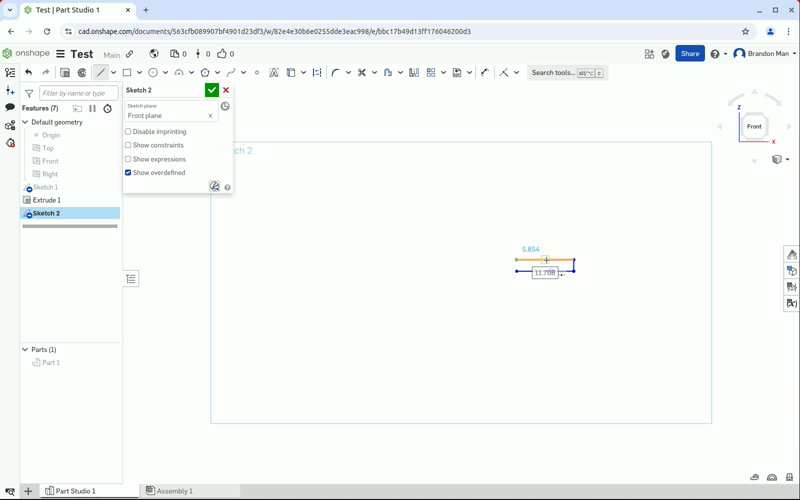
key_down(shift)
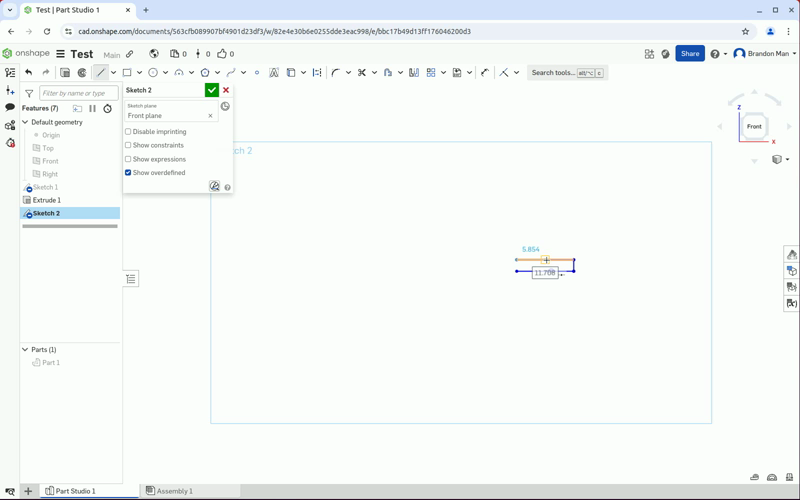
mouse_move(516, 271)
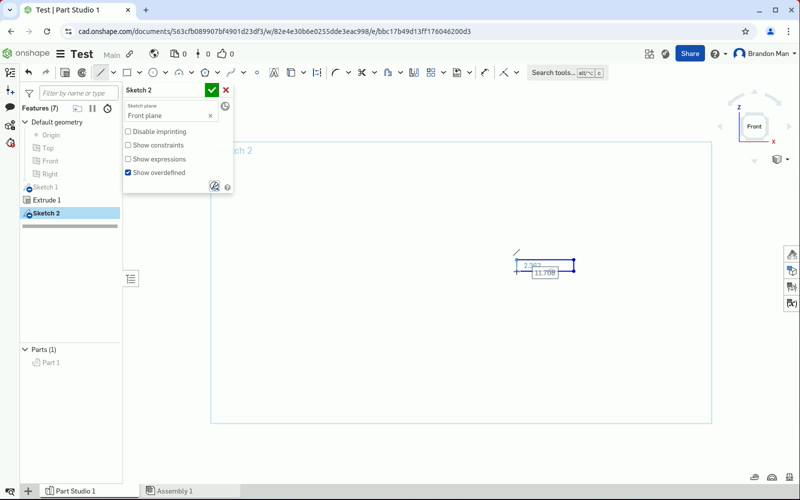
key_up(shift)
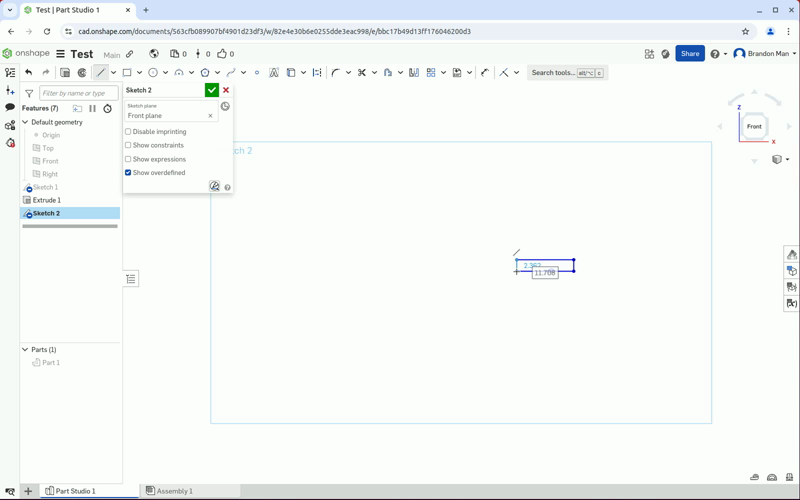
click(516, 271)
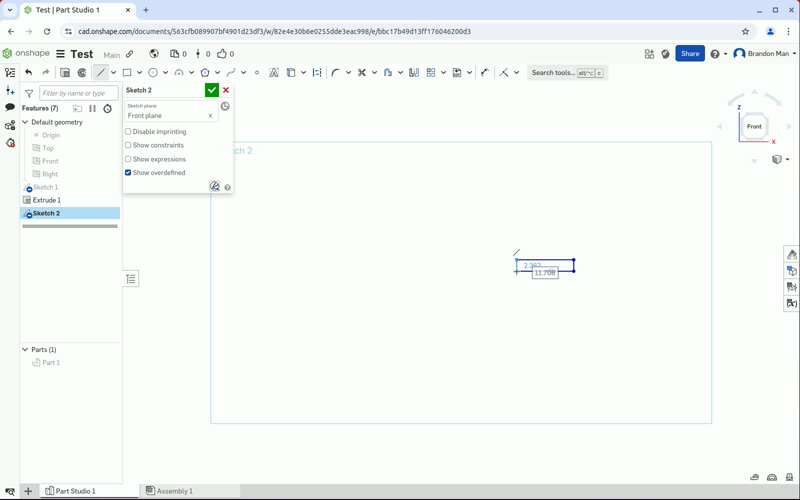
key(esc)
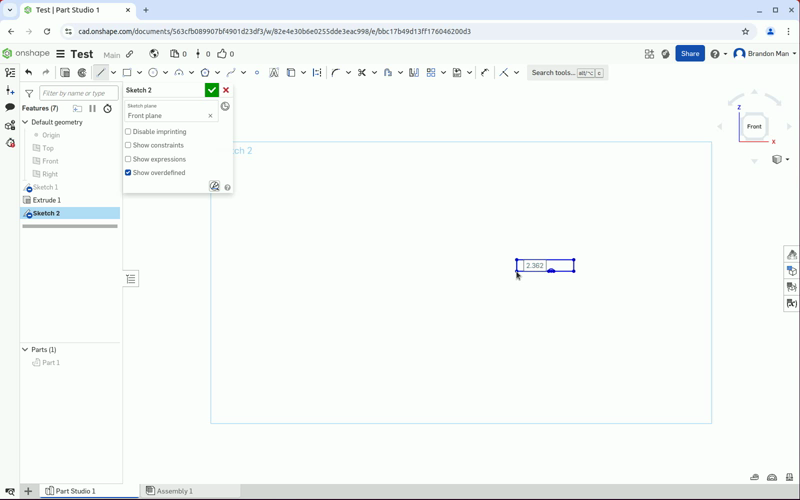
mouse_move(536, 261)
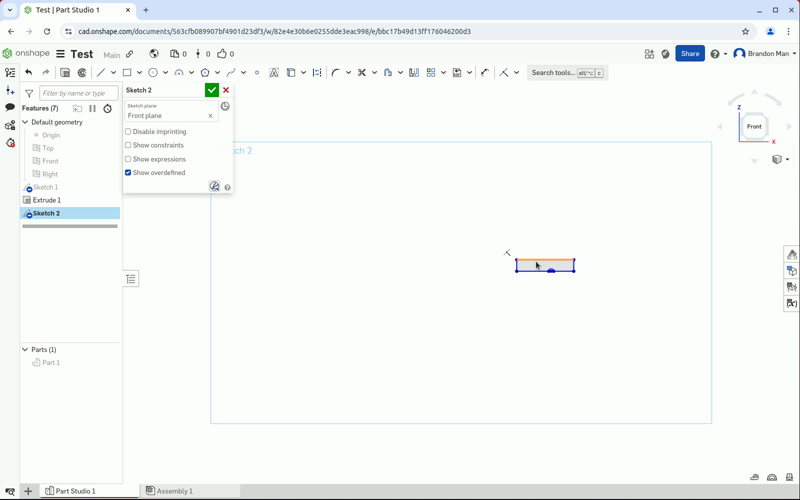
scroll(6)
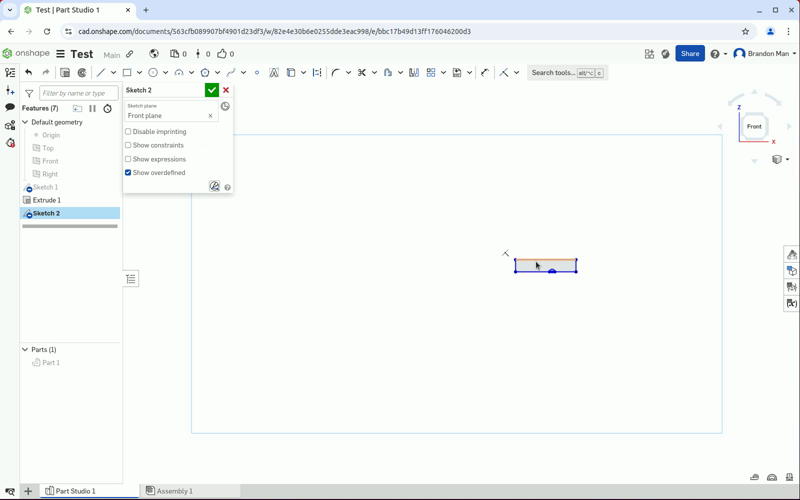
scroll(6)
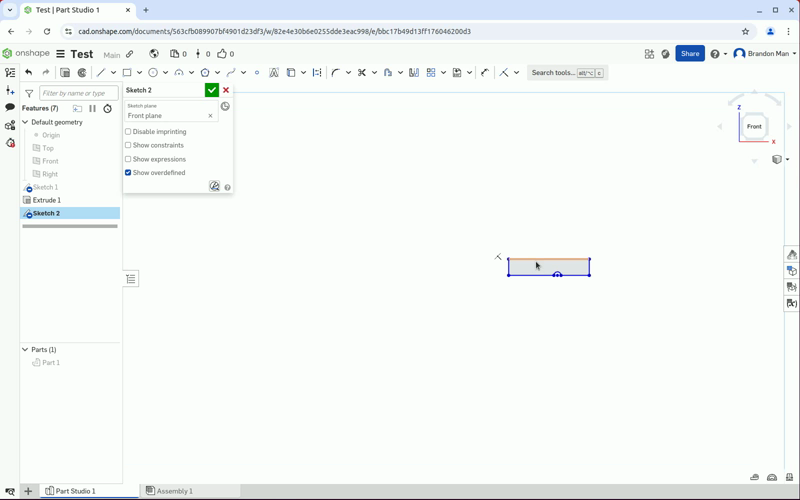
scroll(6)
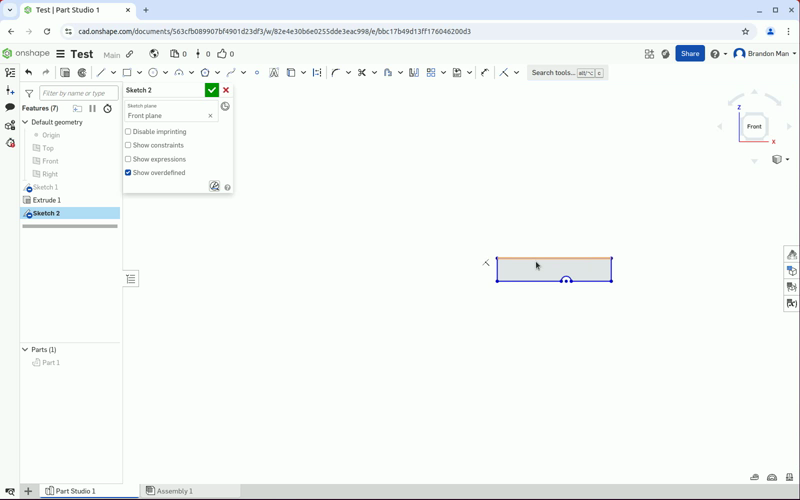
scroll(6)
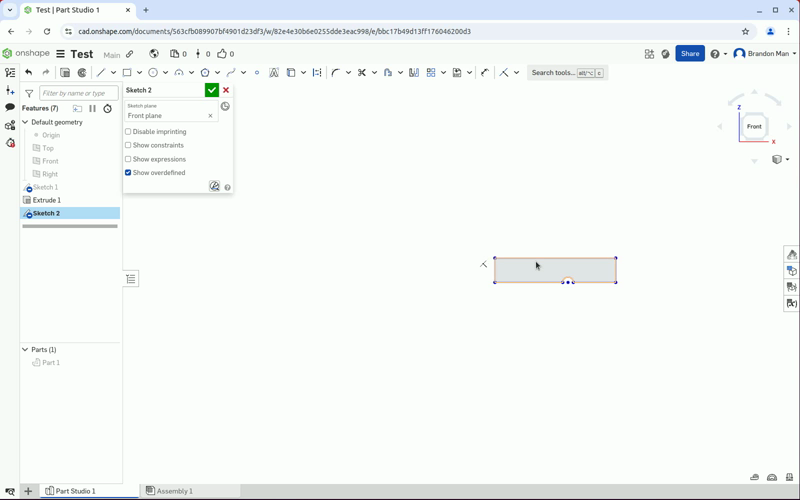
scroll(6)
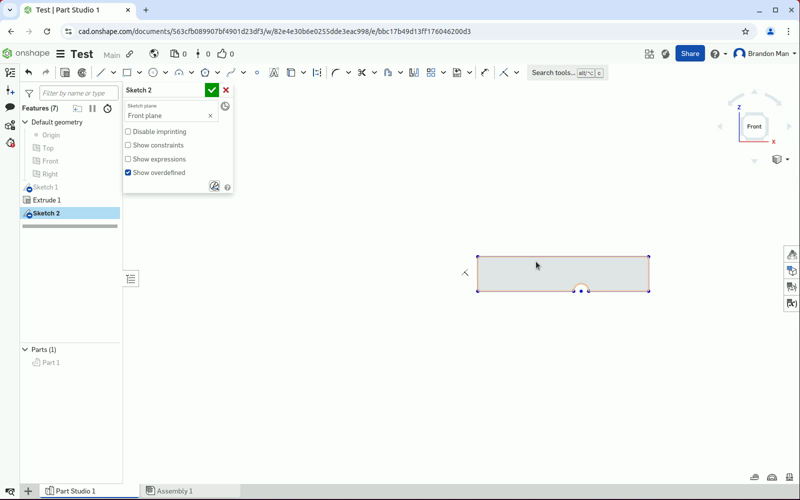
scroll(6)
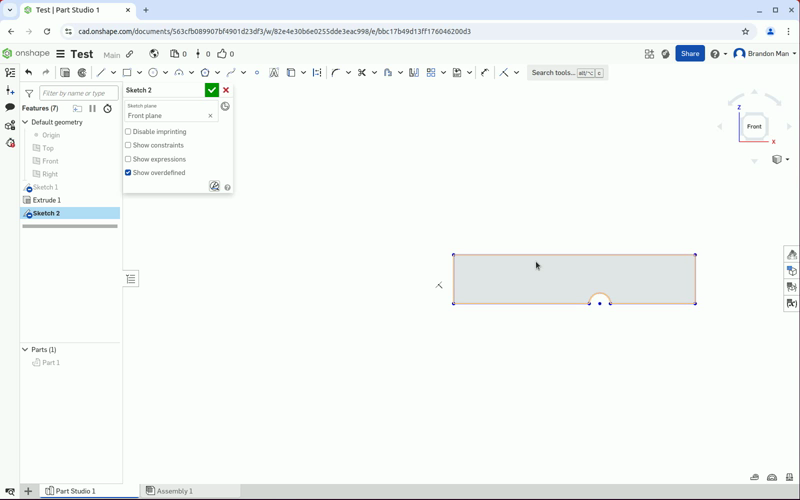
scroll(6)
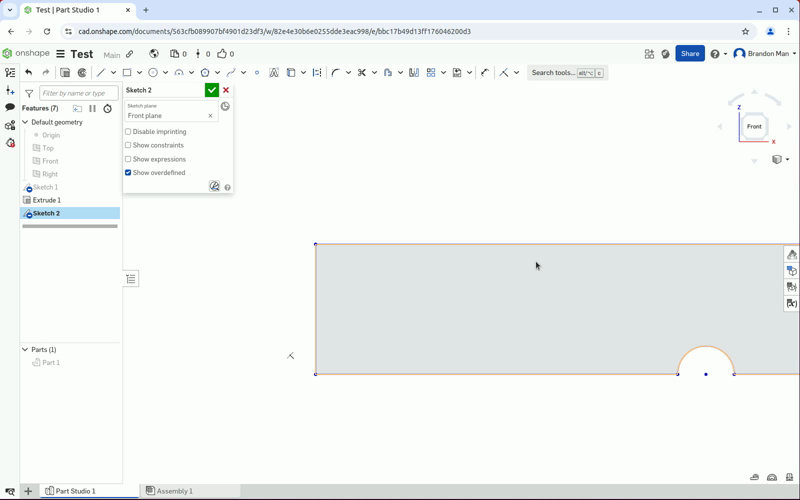
click(536, 261)
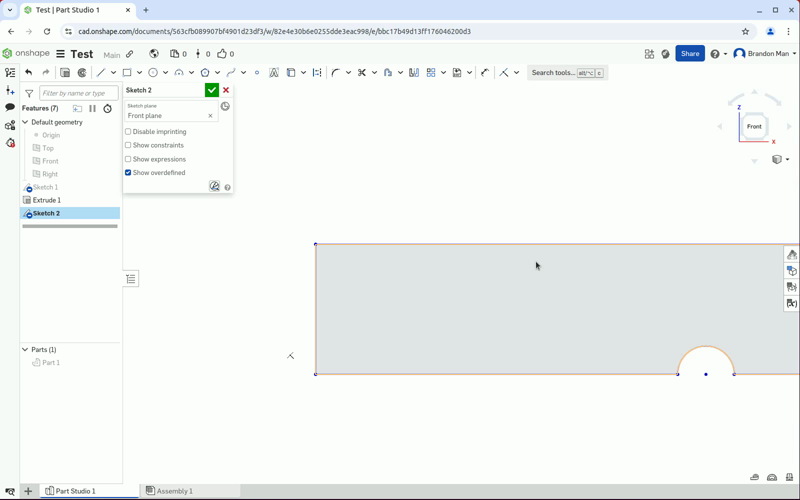
scroll(-6)
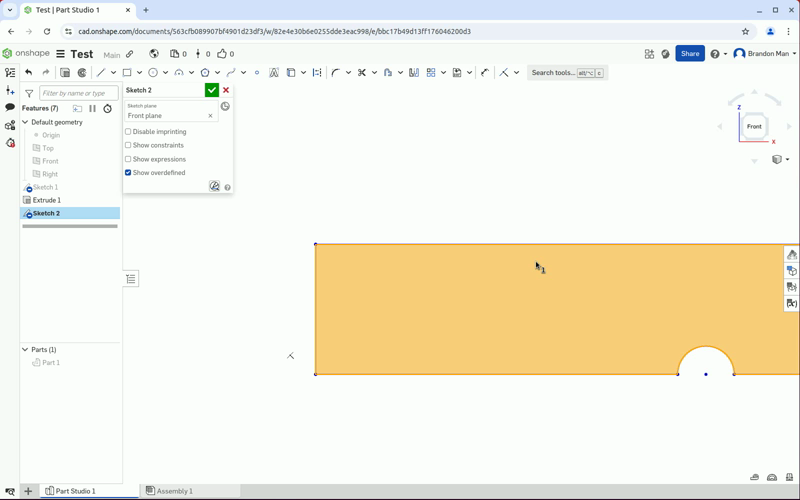
scroll(-6)
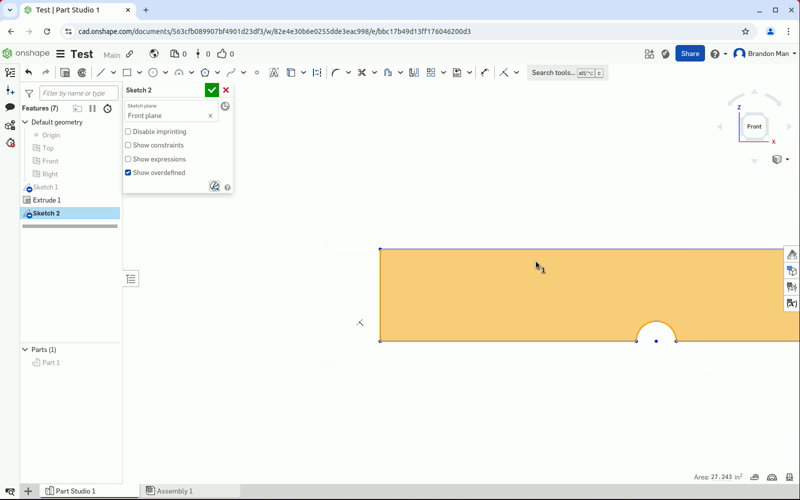
scroll(-6)
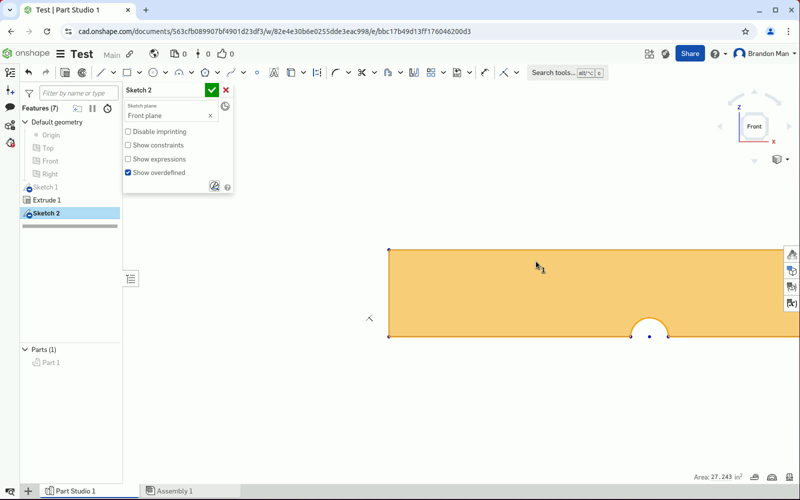
scroll(-6)
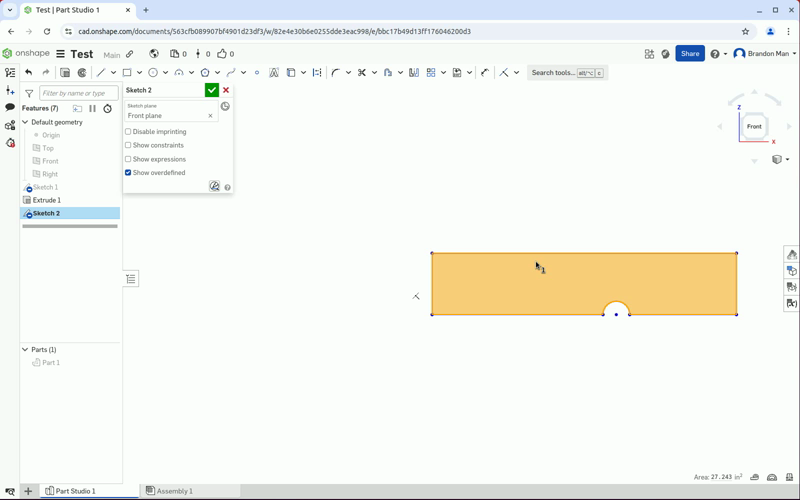
scroll(-6)
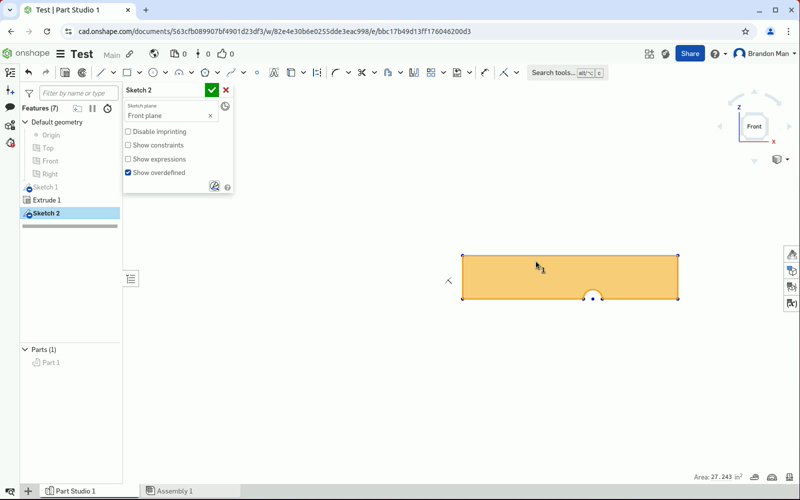
scroll(-6)
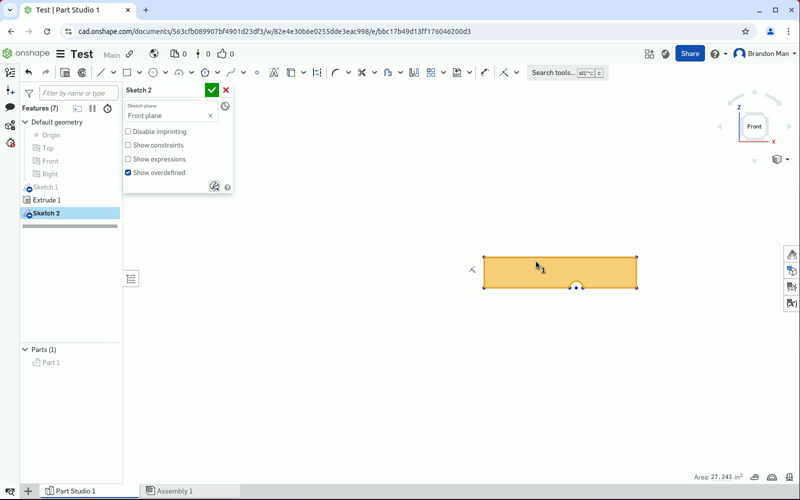
scroll(-6)
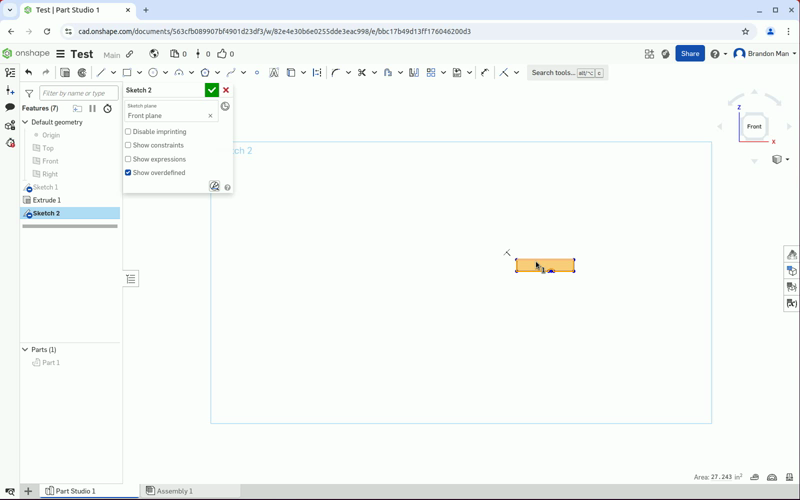
mouse_move(73, 352)
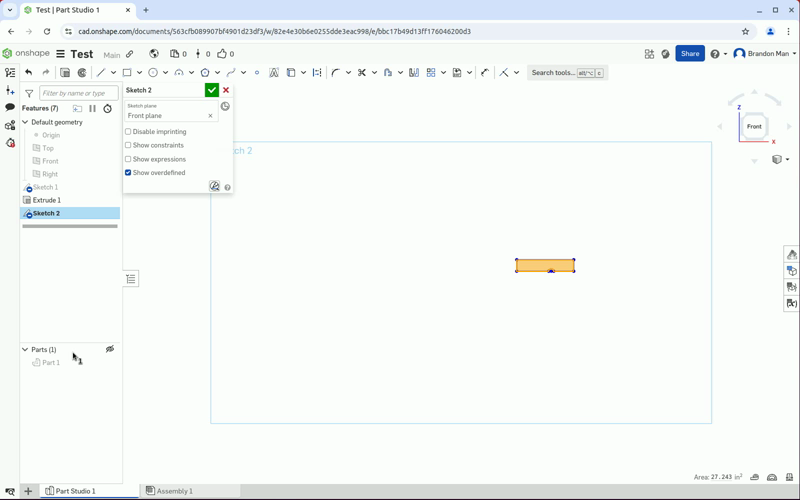
key(shift+y)
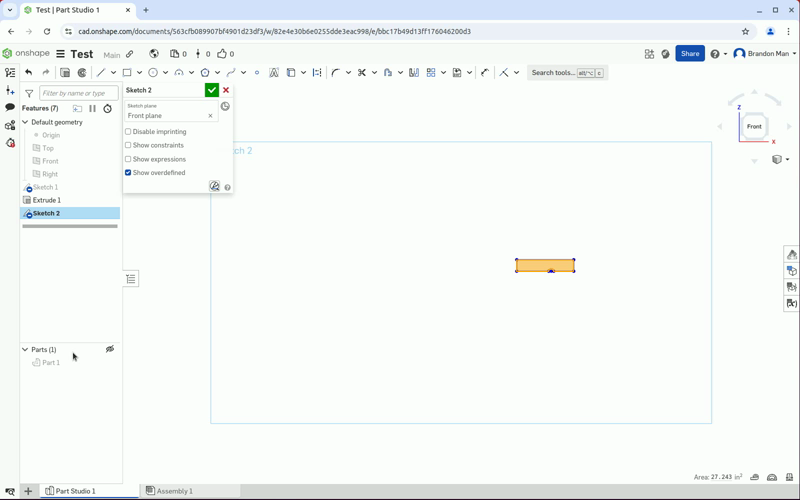
key(shift+e)
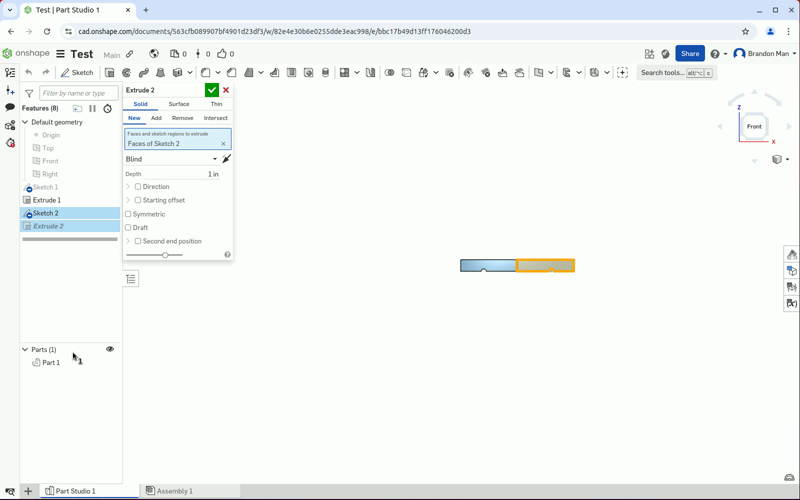
mouse_move(143, 106)
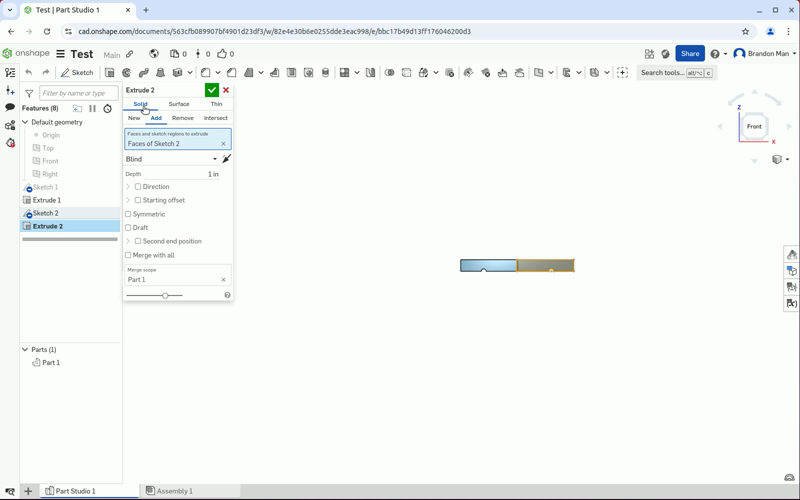
click(143, 106)
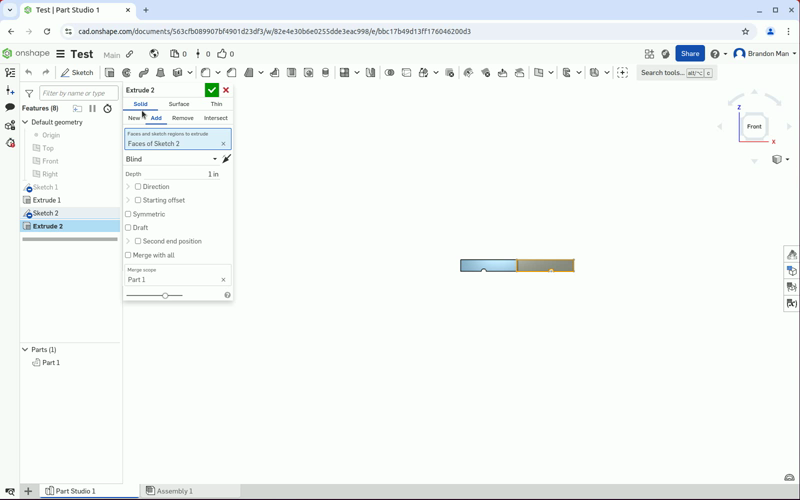
mouse_move(137, 120)
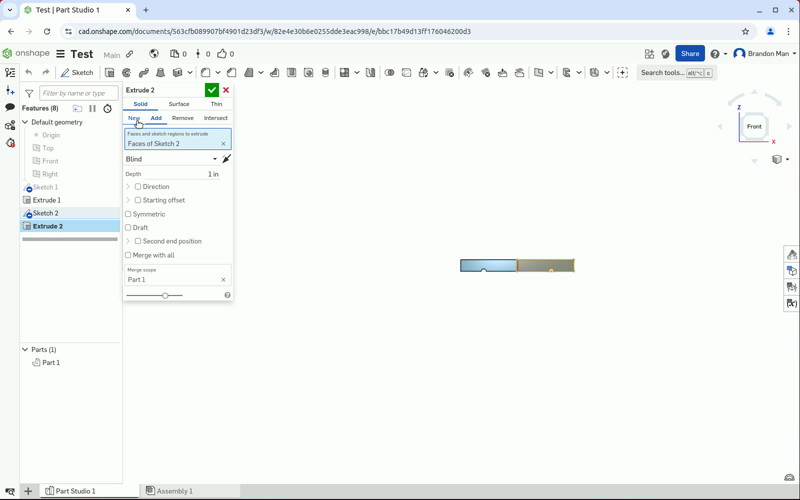
click(137, 120)
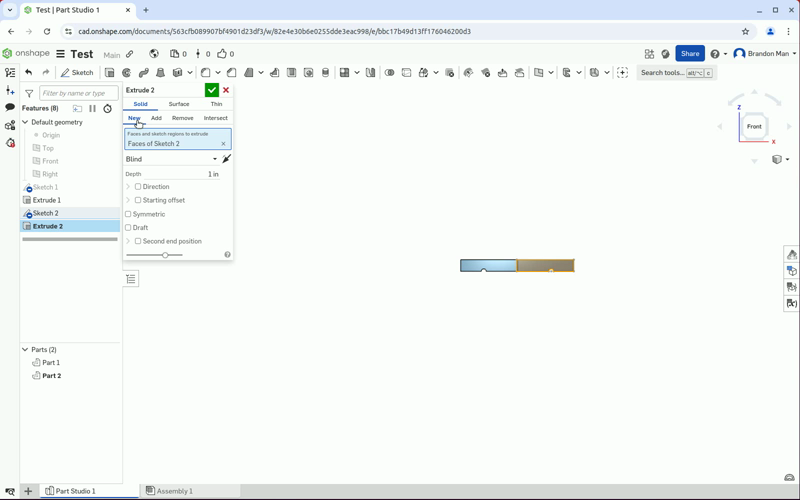
key(tab, 4)
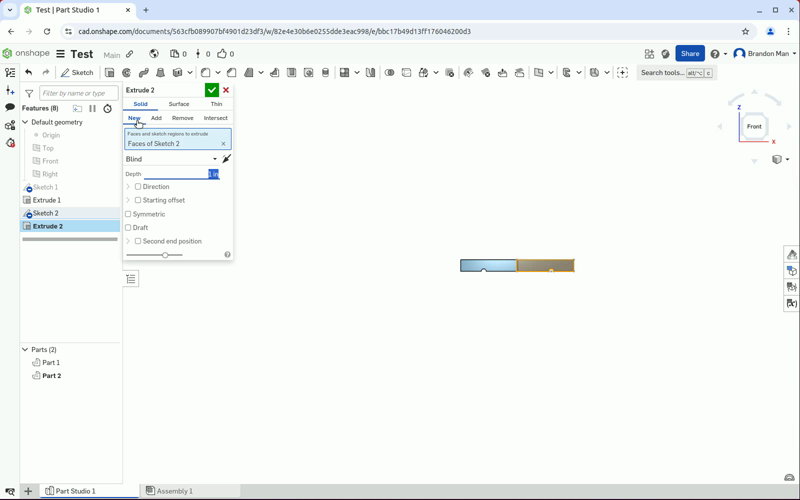
text(2.407)
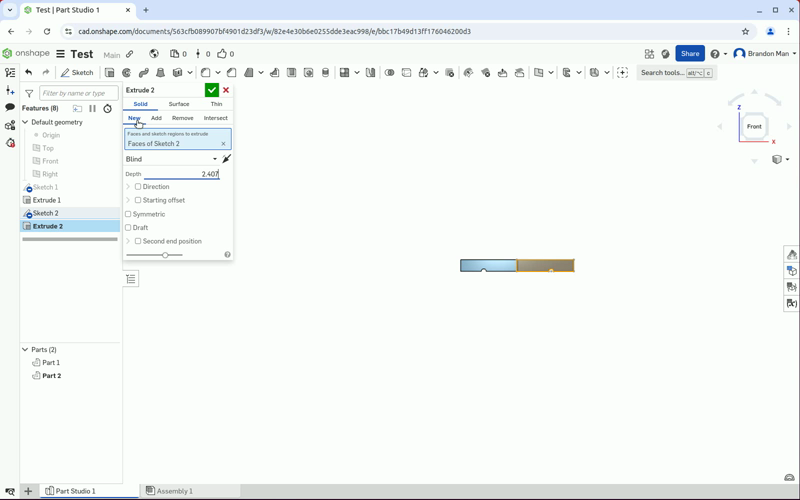
key(enter)
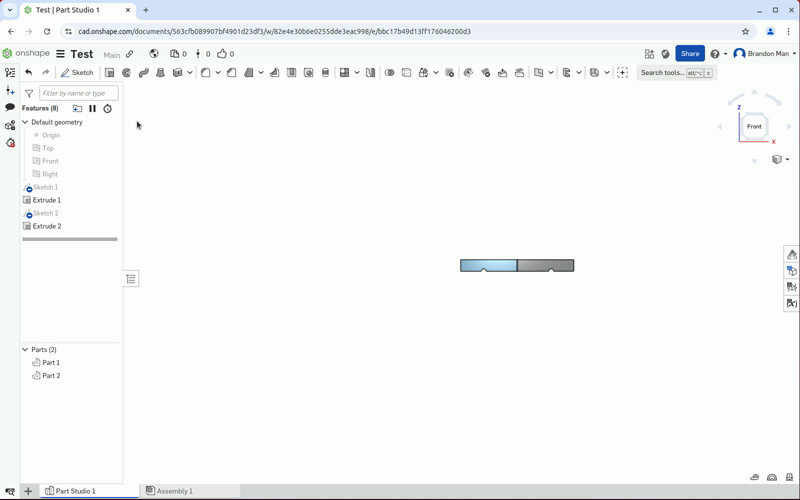
key(shift+h)
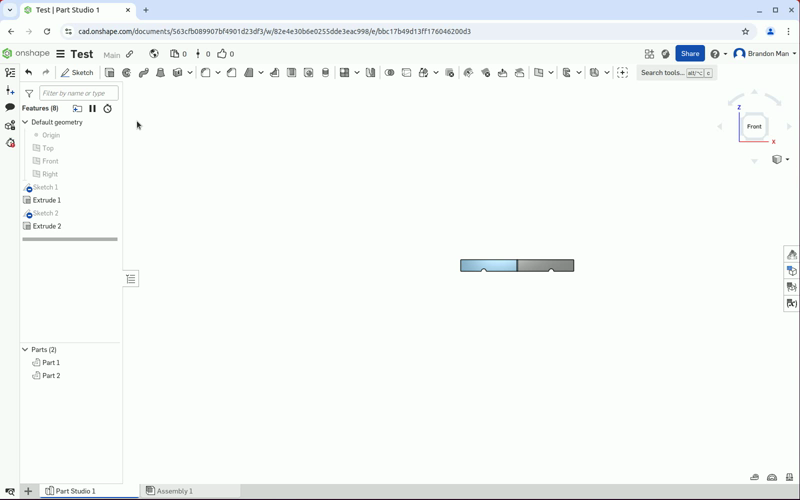
key(shift+h)
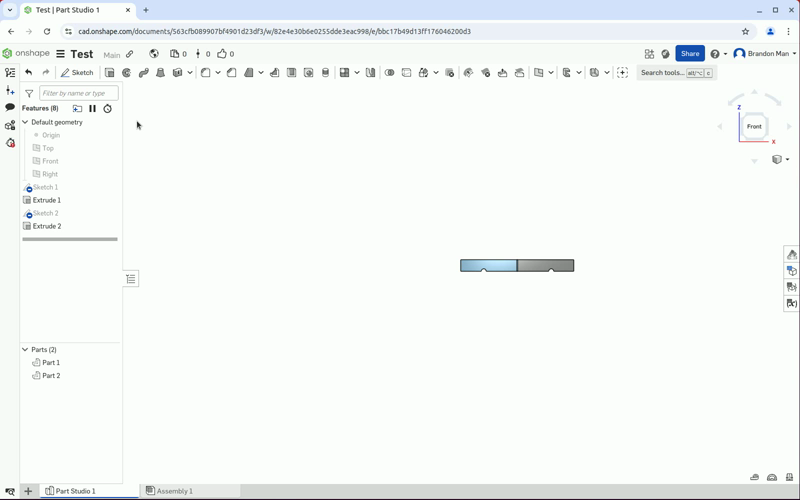
mouse_move(73, 189)
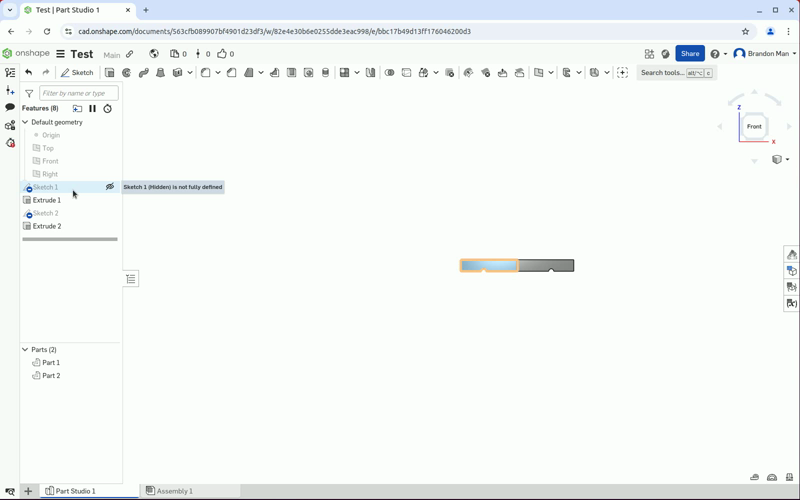
click(73, 189)
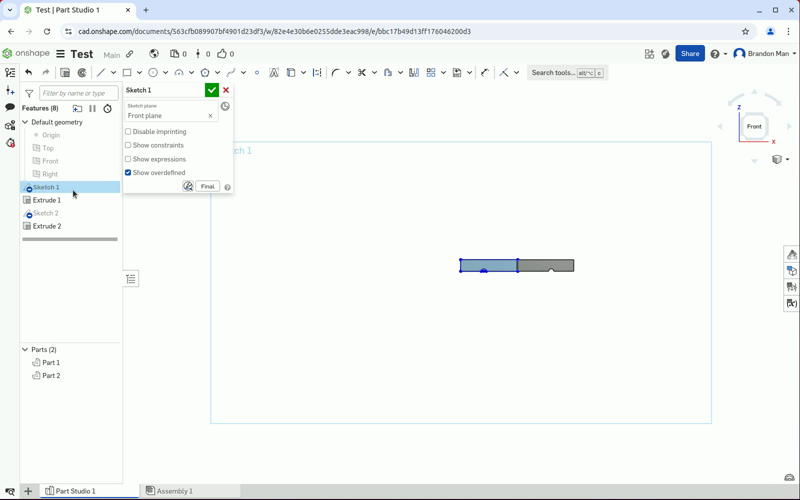
mouse_move(229, 92)
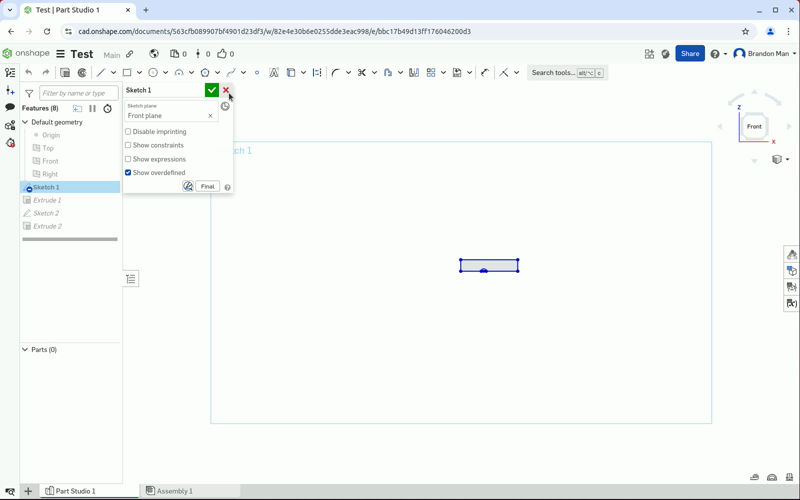
click(229, 92)
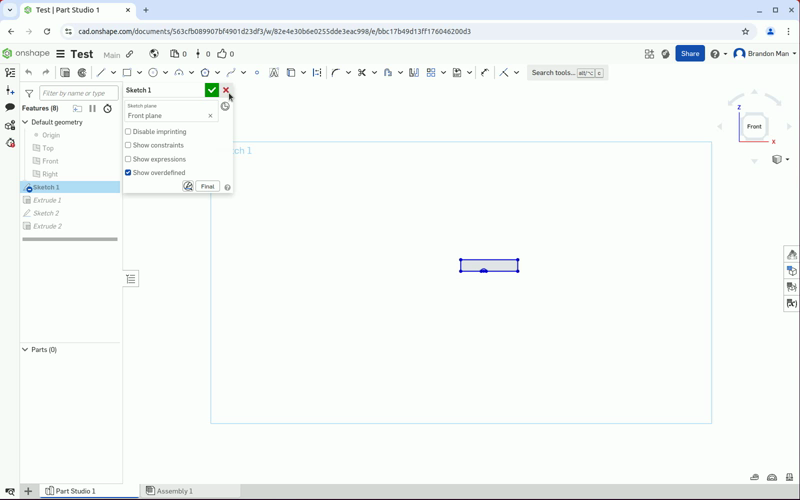
key(shift+s)
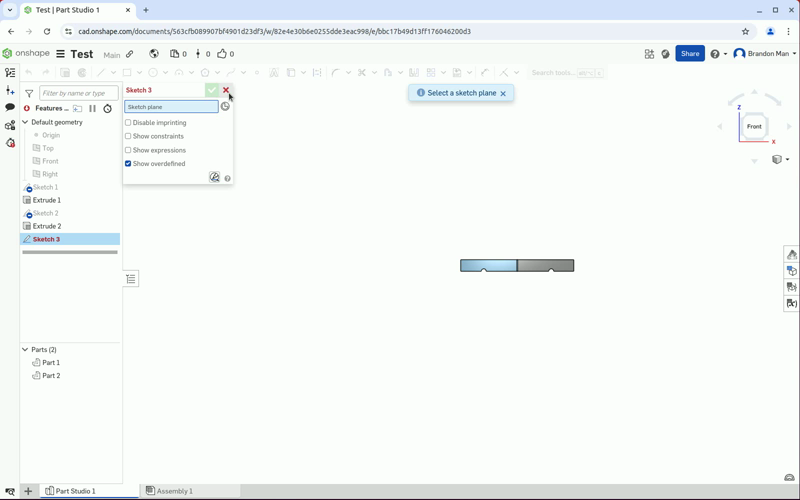
mouse_move(73, 163)
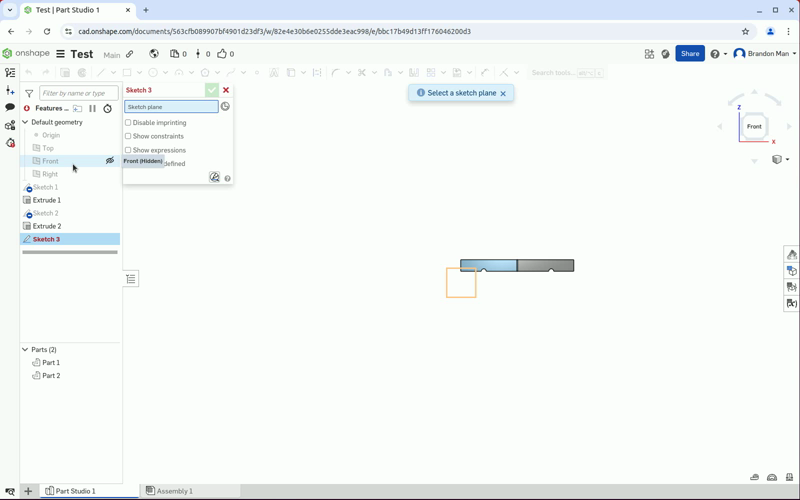
click(73, 163)
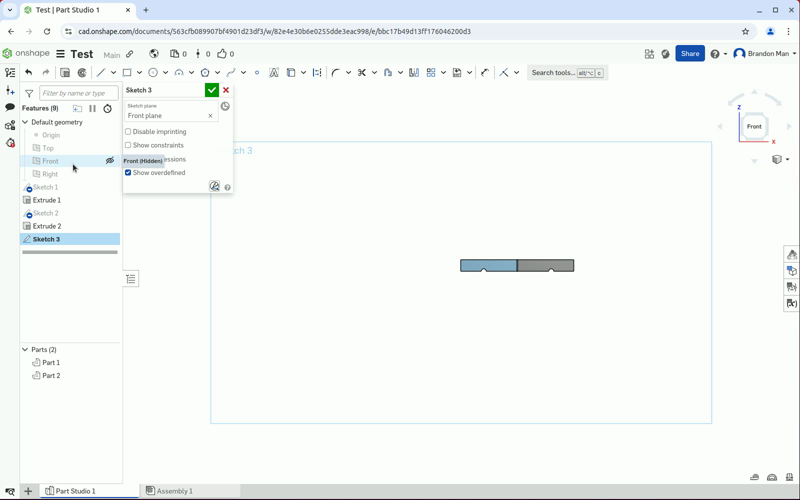
mouse_move(73, 352)
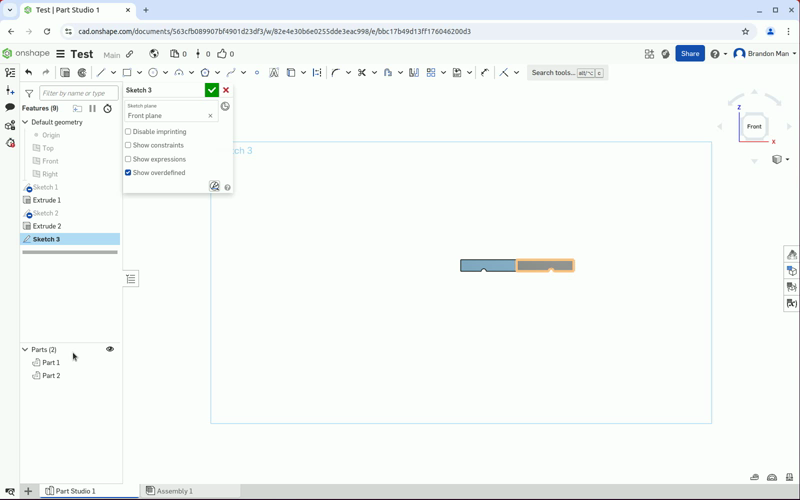
key(y)
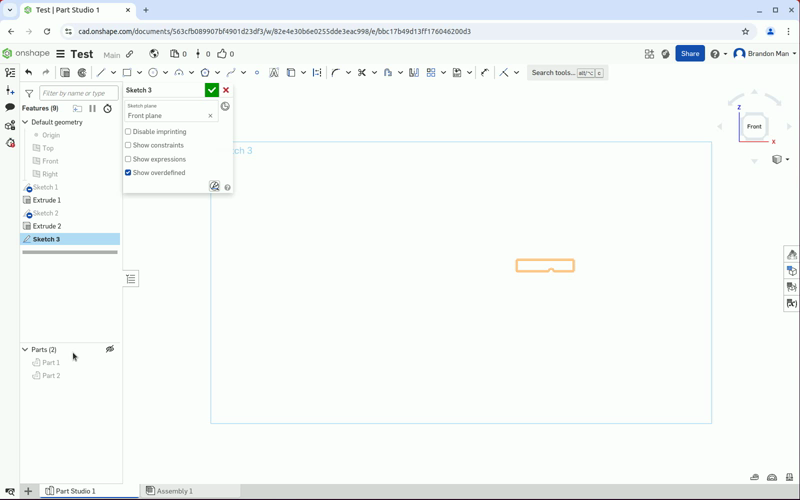
key(l)
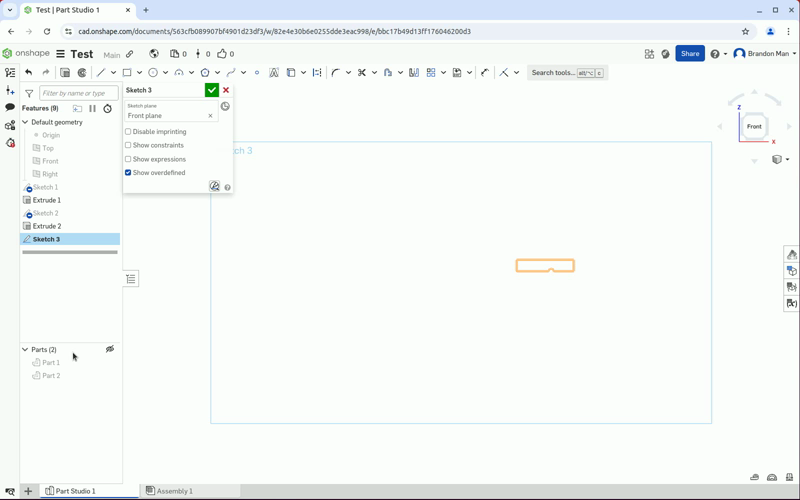
key_down(shift)
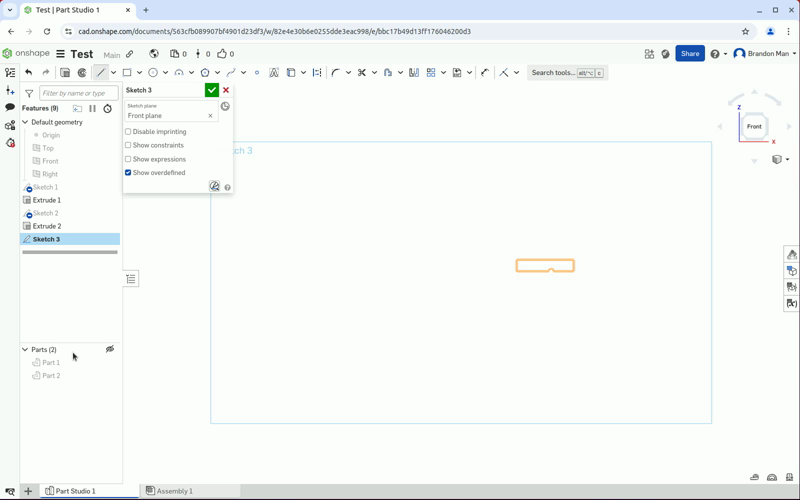
mouse_move(516, 282)
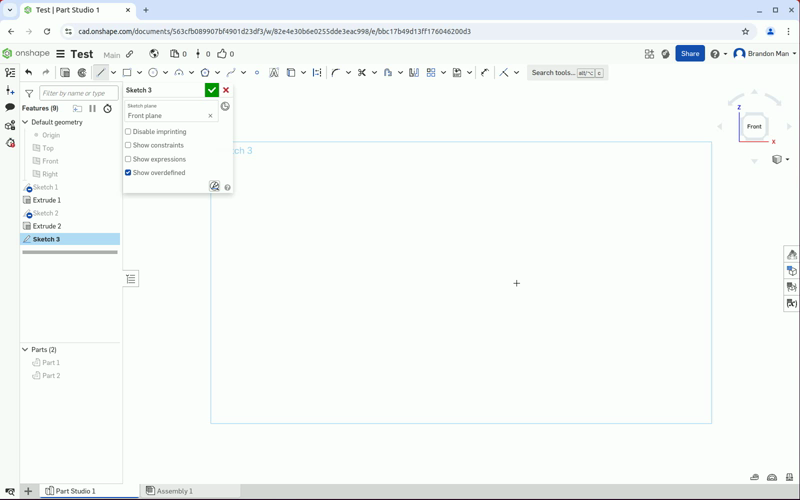
click(516, 282)
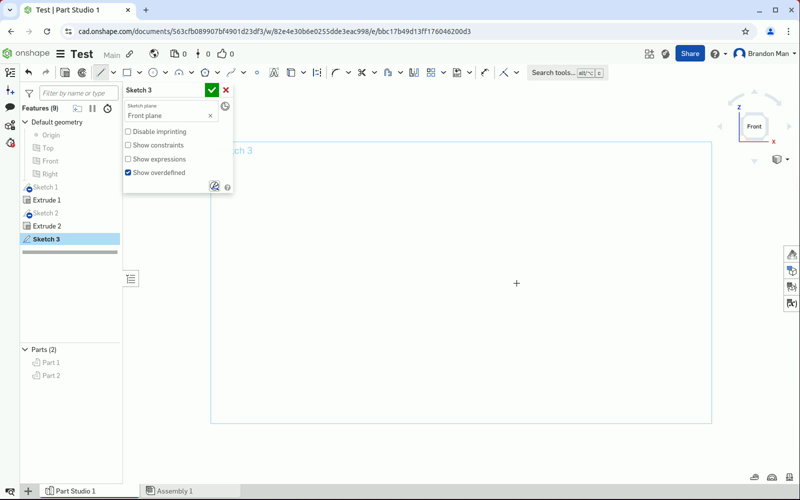
key_up(shift)
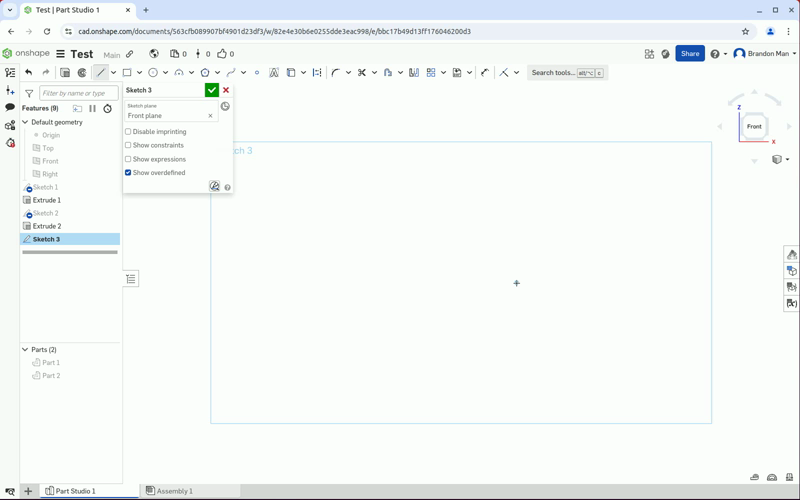
key_down(shift)
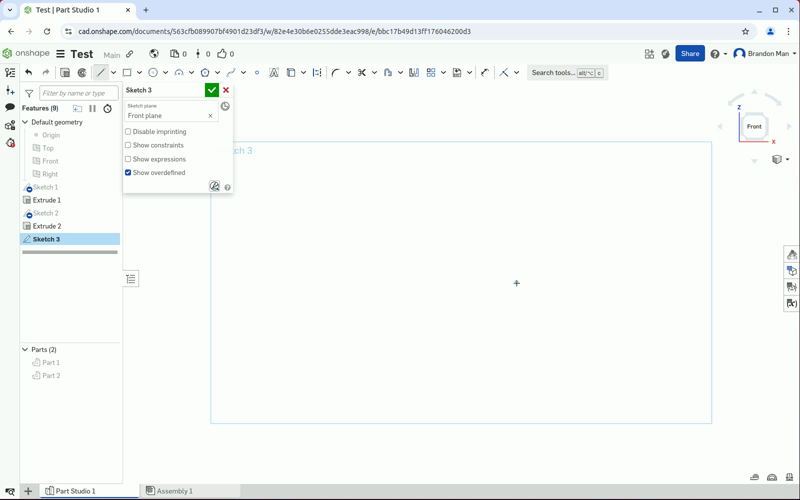
mouse_move(546, 282)
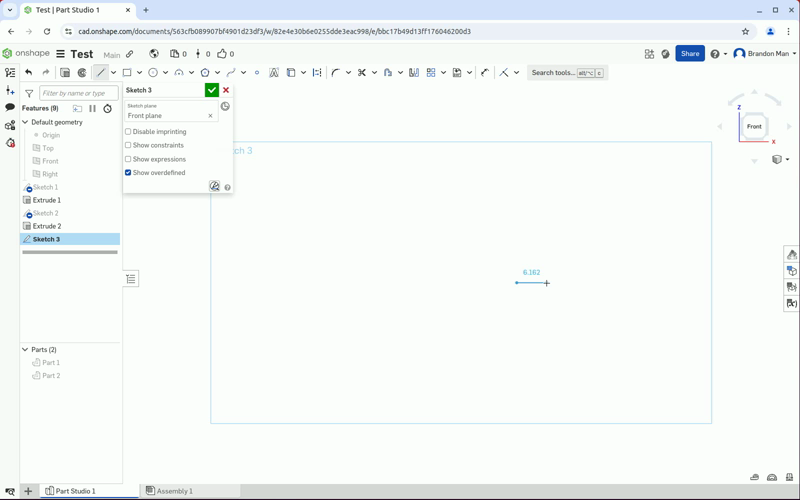
mouse_move(573, 282)
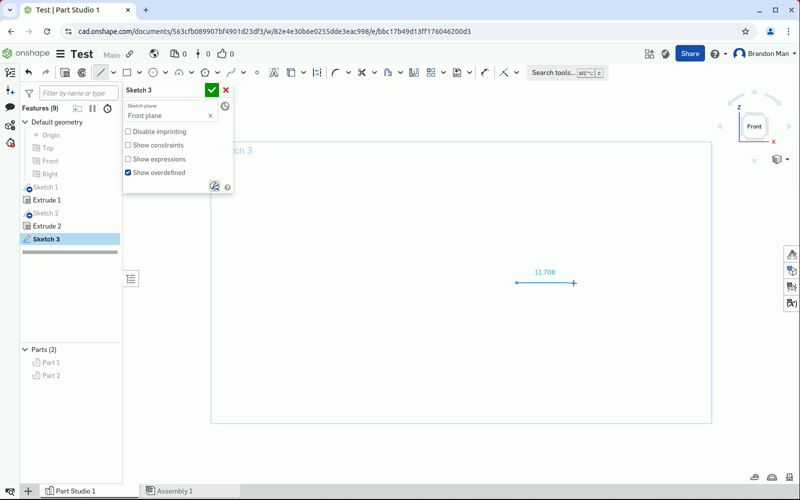
click(573, 282)
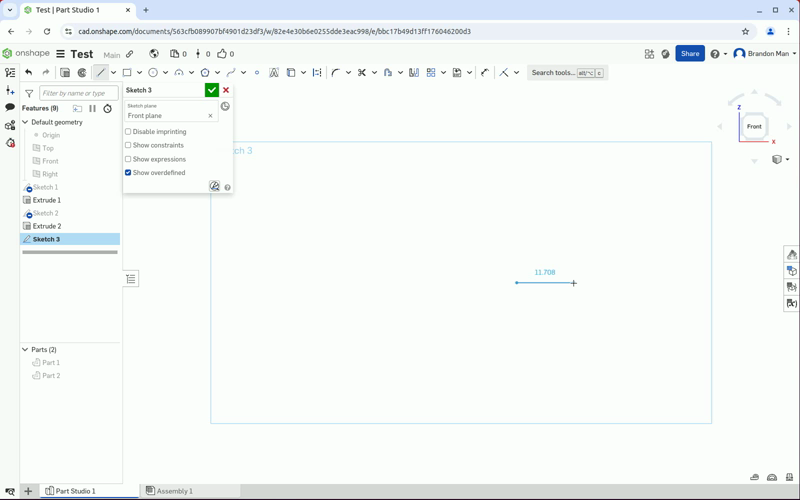
key_up(shift)
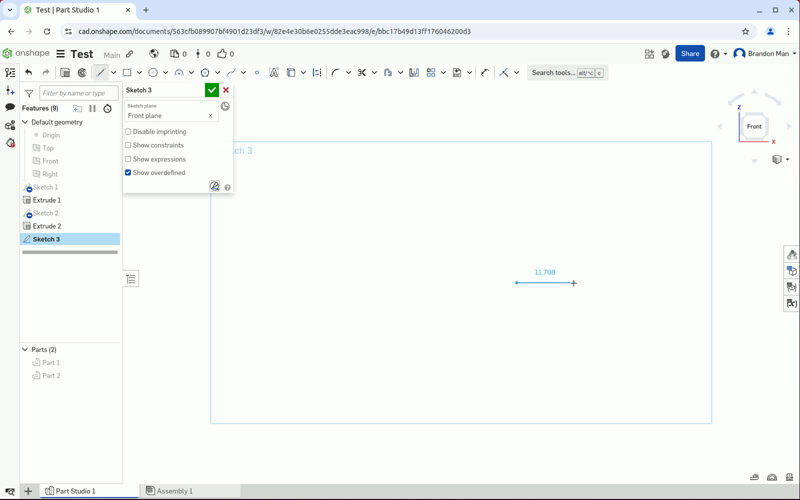
key_down(shift)
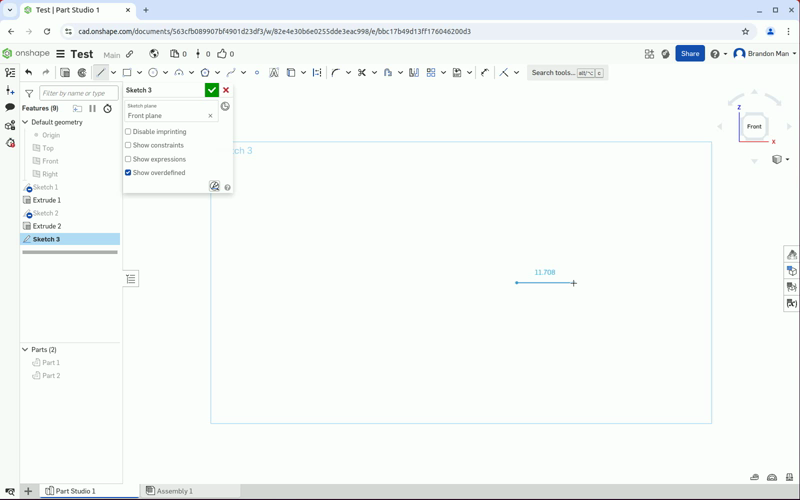
mouse_move(589, 282)
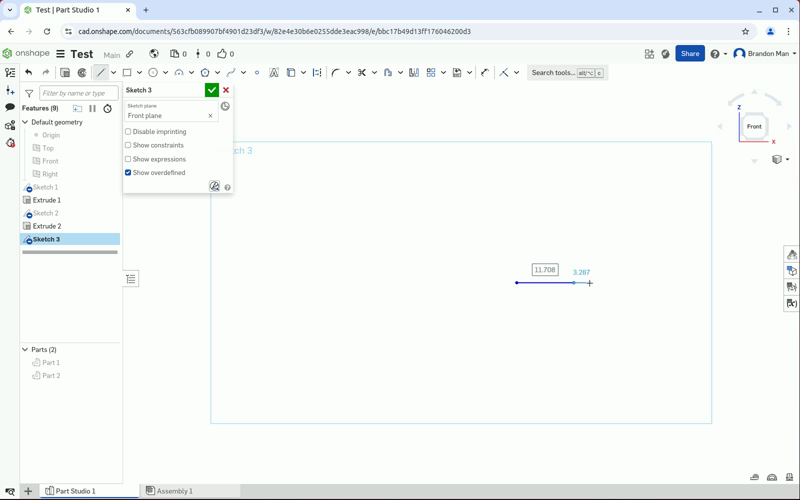
mouse_move(573, 271)
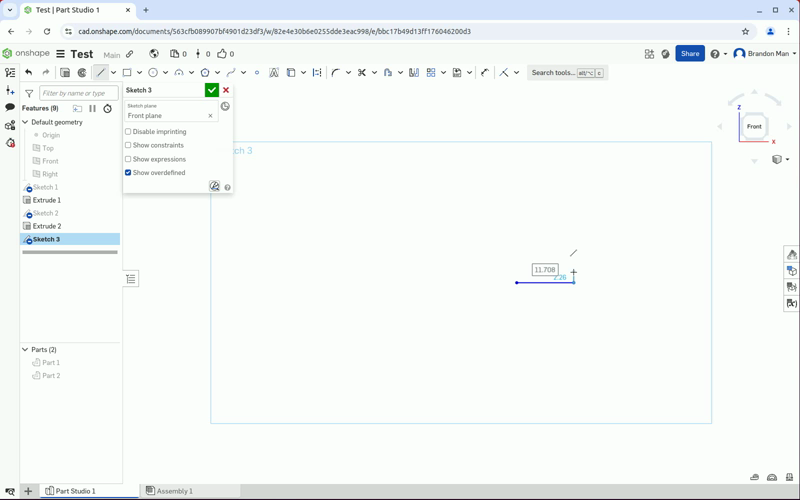
click(573, 271)
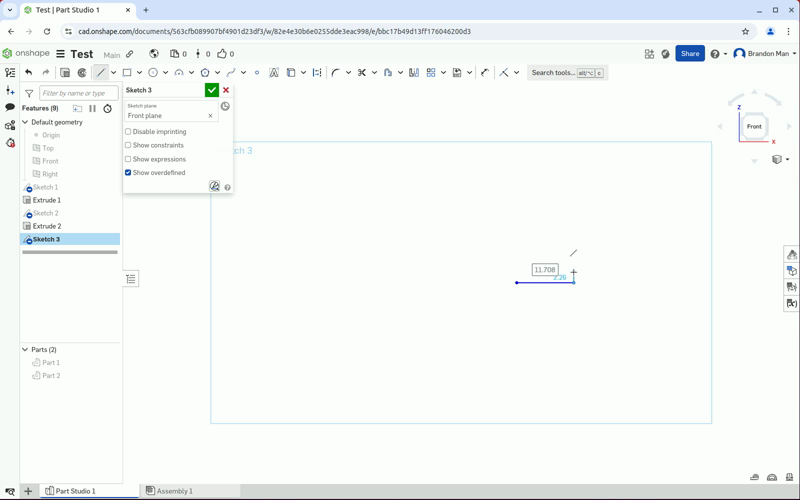
key_up(shift)
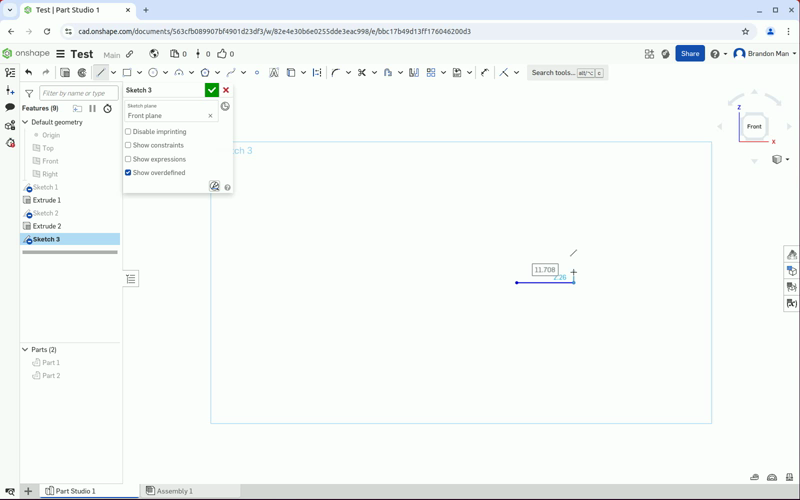
key_down(shift)
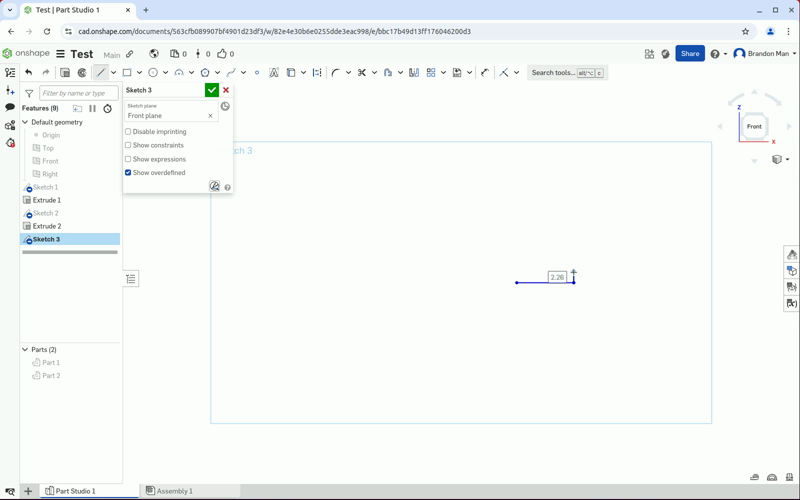
mouse_move(589, 271)
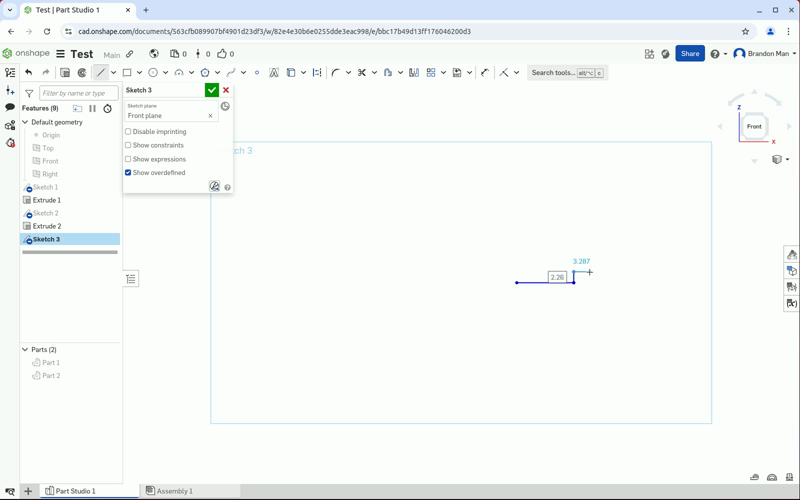
mouse_move(553, 271)
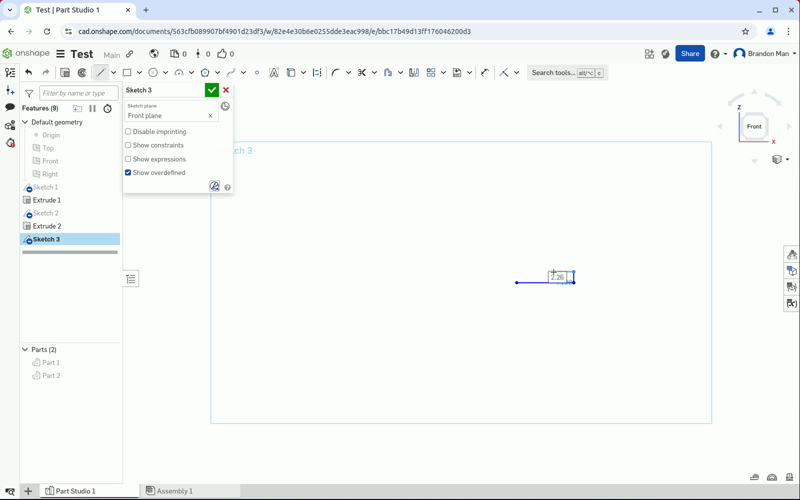
click(553, 271)
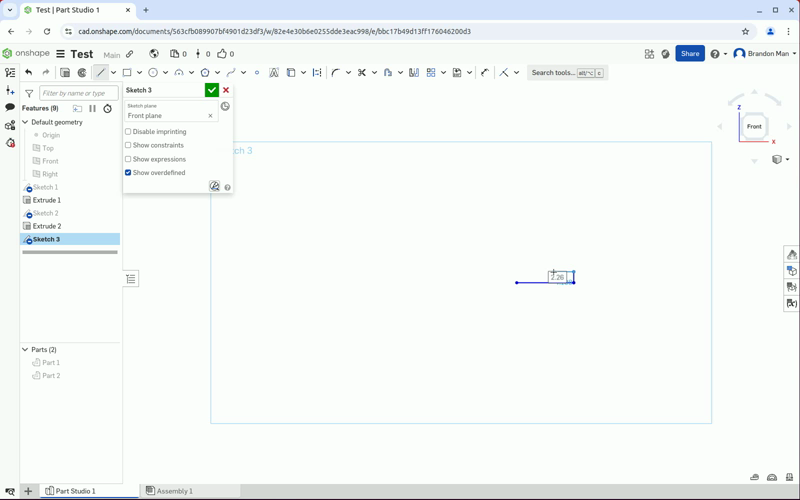
key_up(shift)
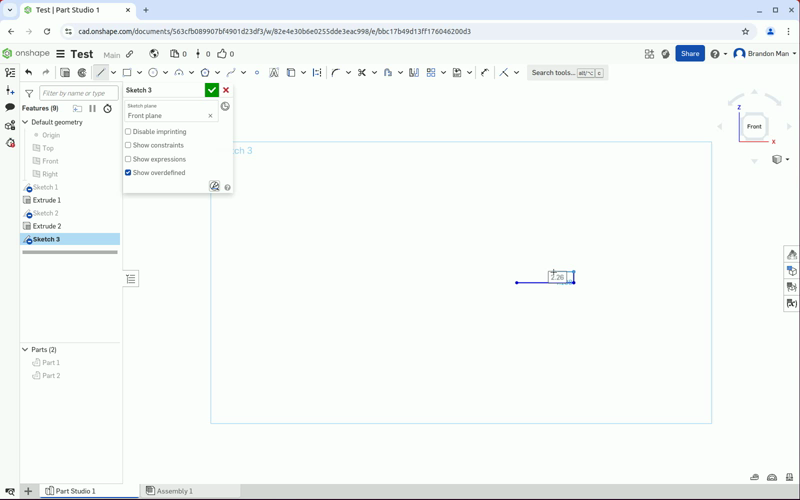
key(esc)
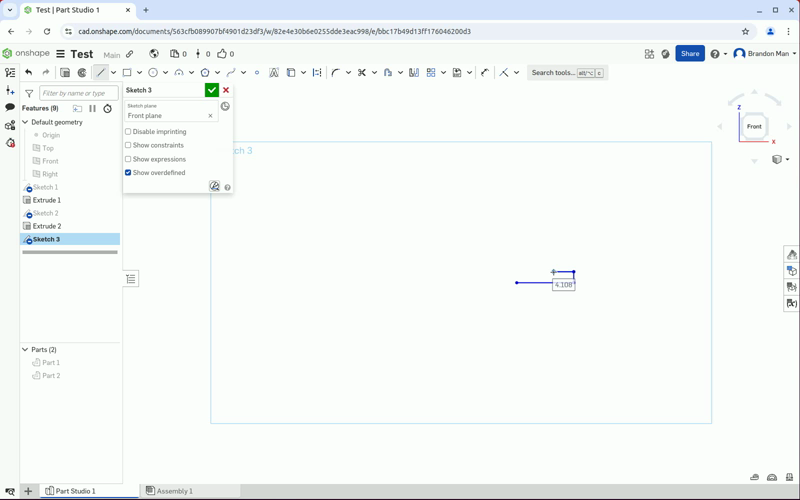
key(a)
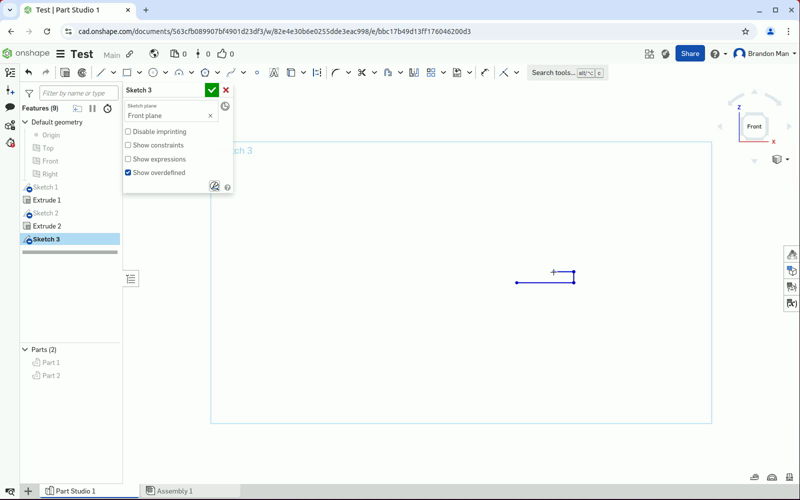
mouse_move(553, 271)
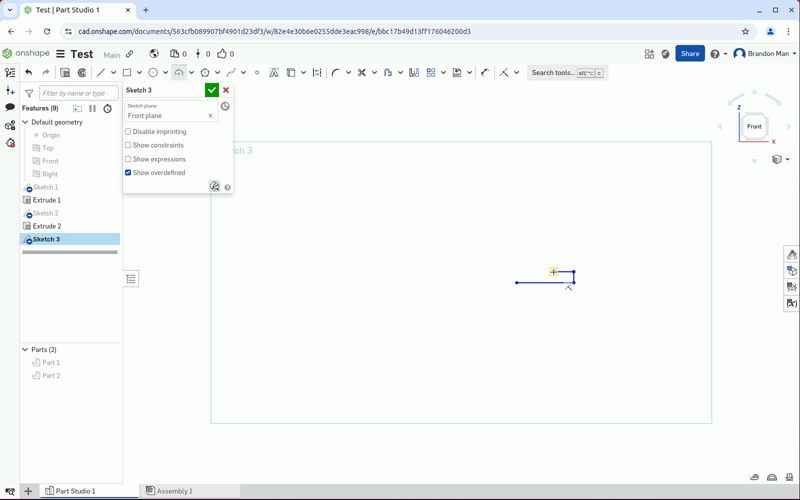
click(553, 271)
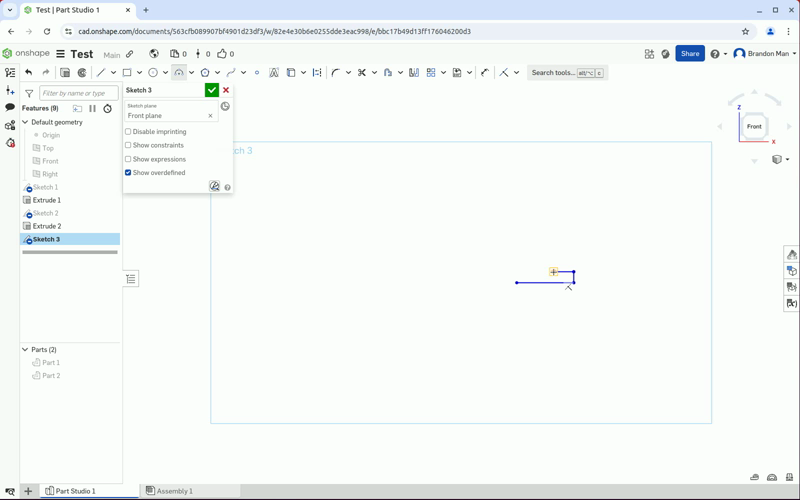
key_down(shift)
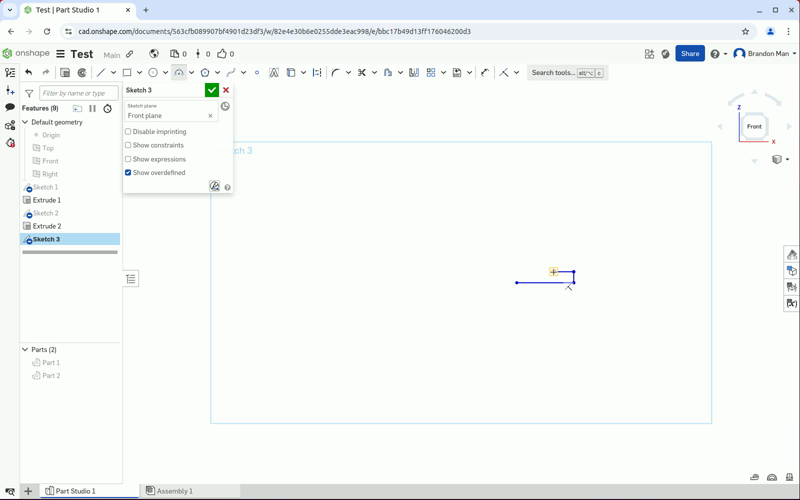
mouse_move(548, 271)
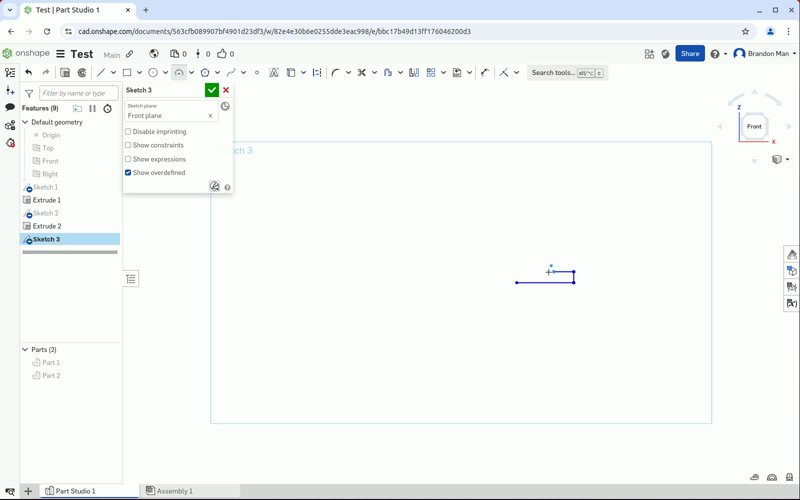
scroll(6)
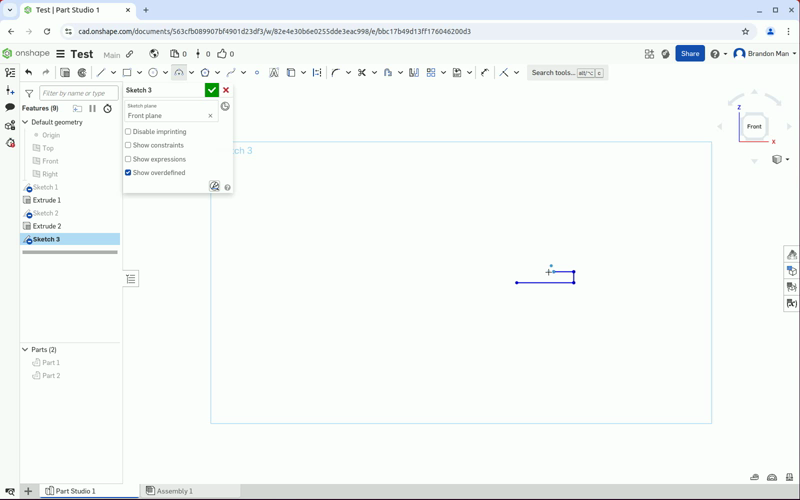
scroll(6)
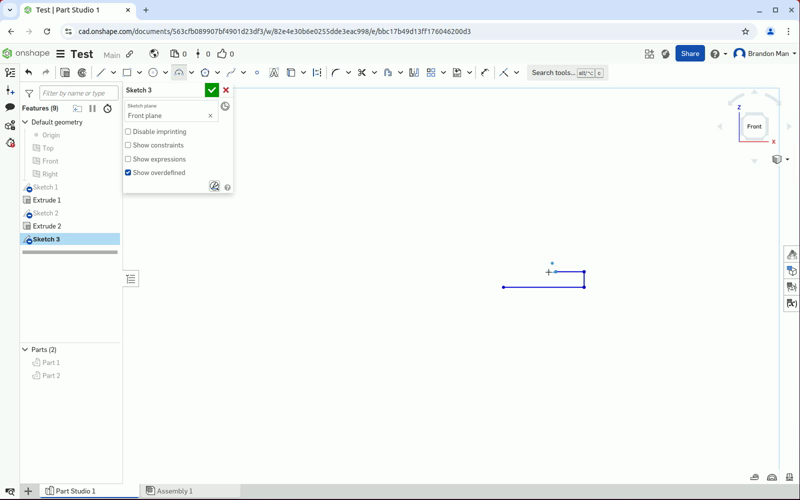
scroll(6)
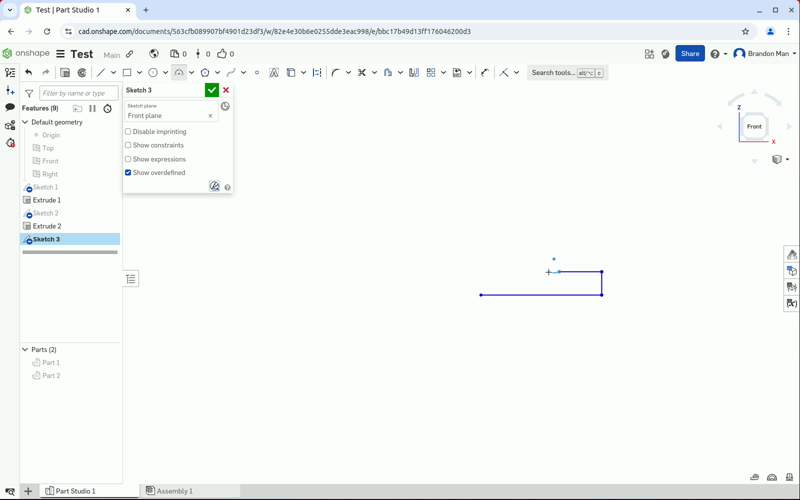
scroll(6)
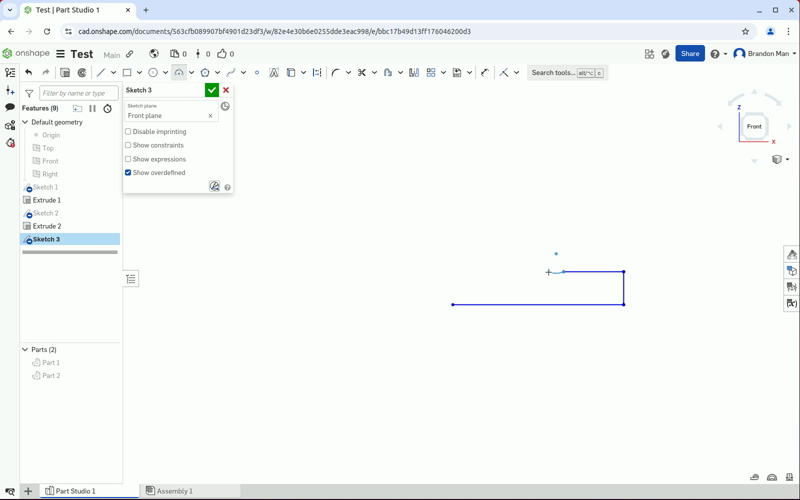
scroll(6)
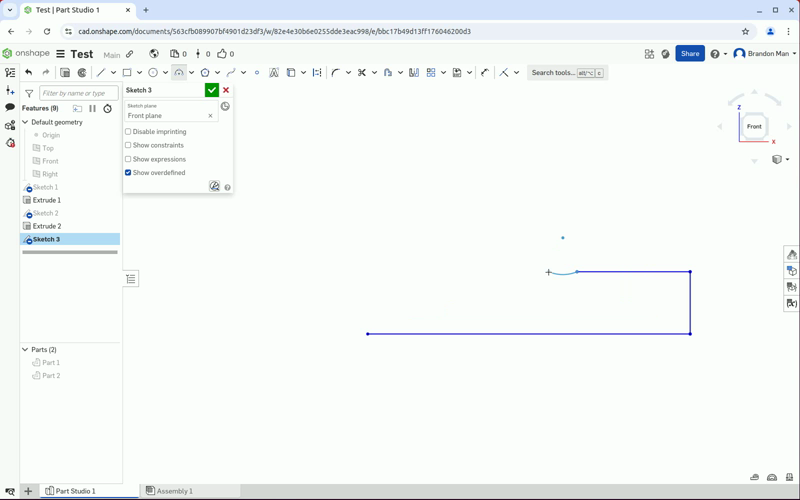
scroll(6)
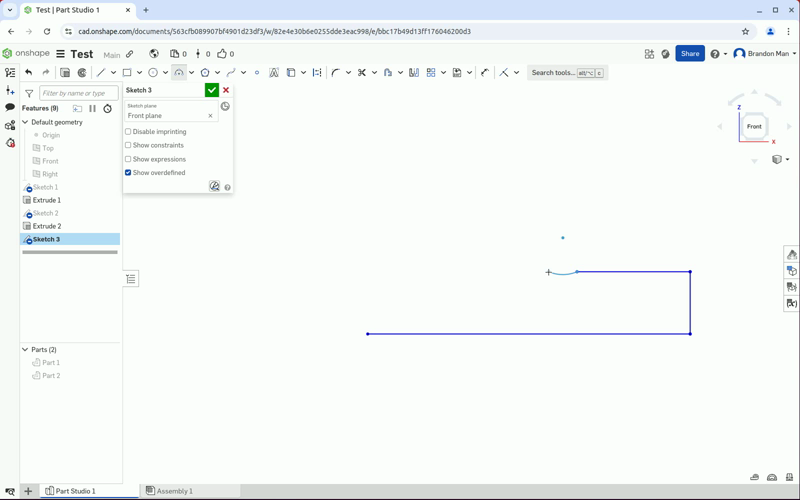
scroll(6)
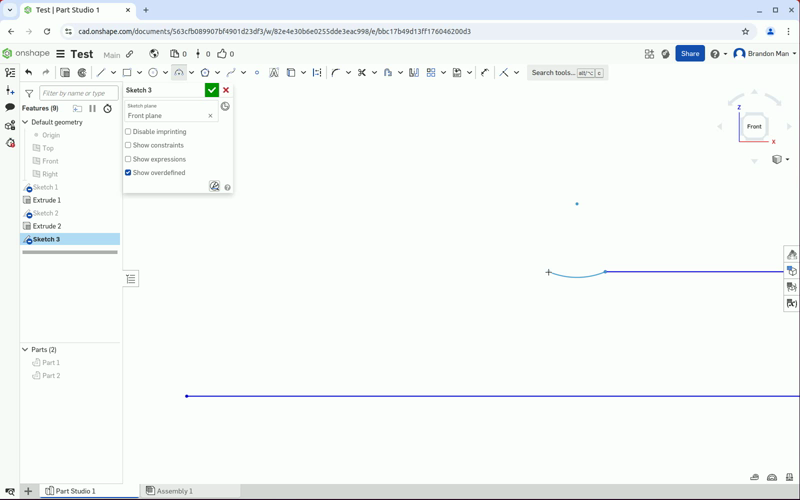
click(548, 271)
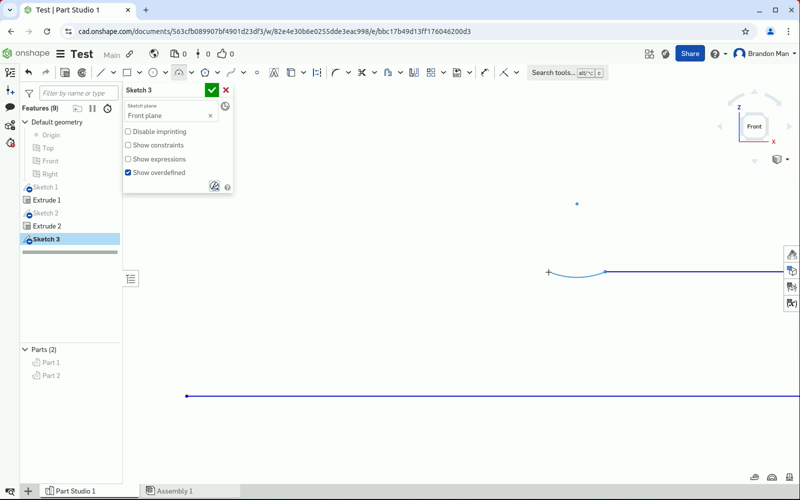
scroll(-6)
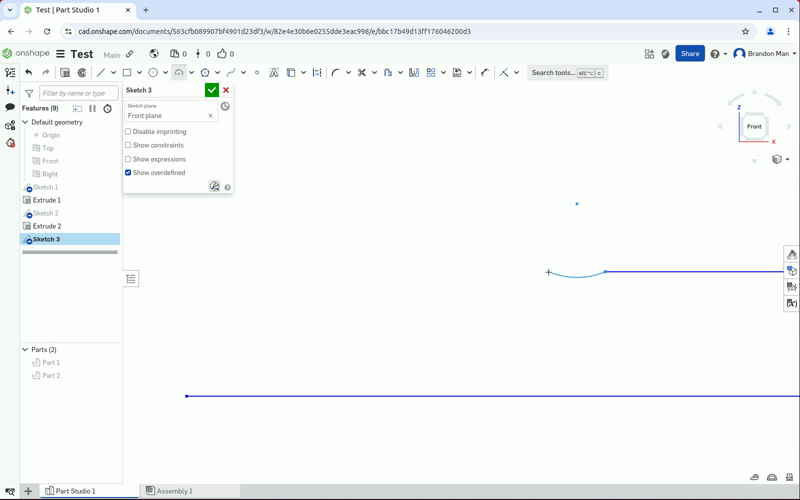
scroll(-6)
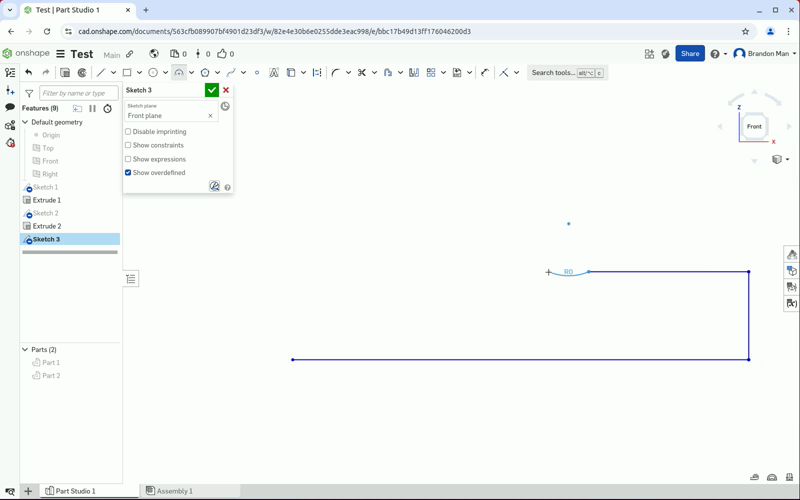
scroll(-6)
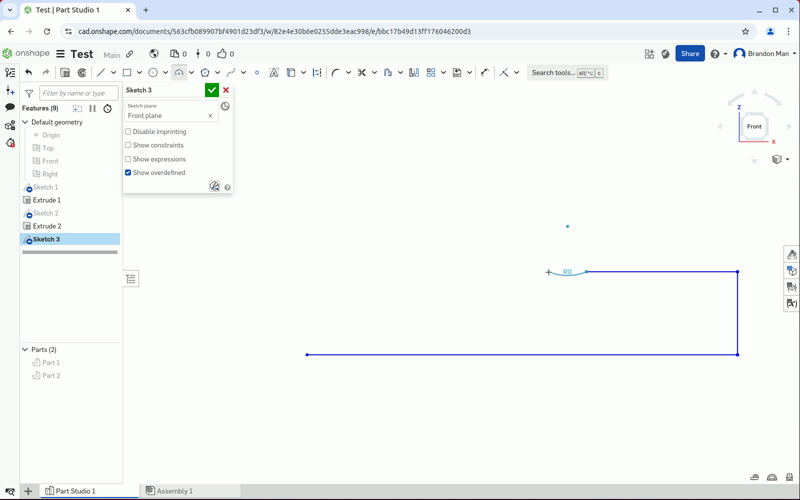
scroll(-6)
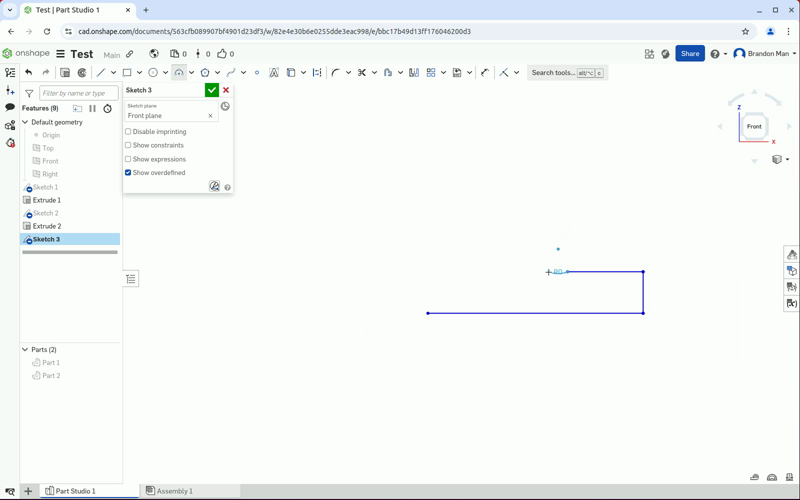
scroll(-6)
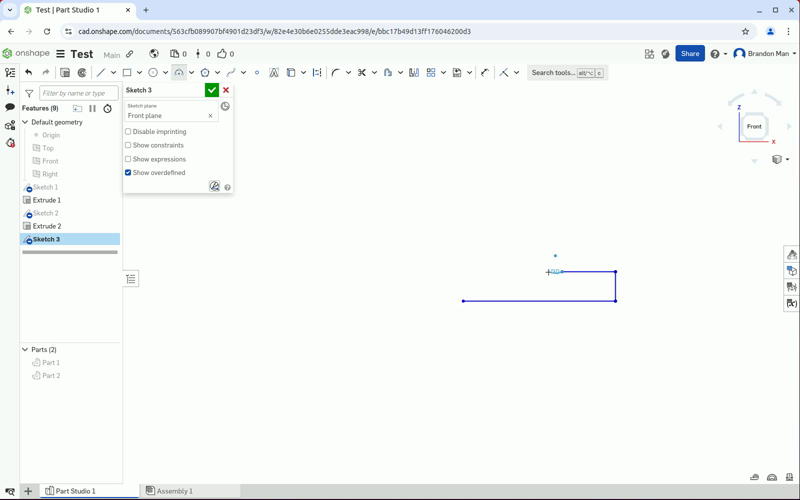
scroll(-6)
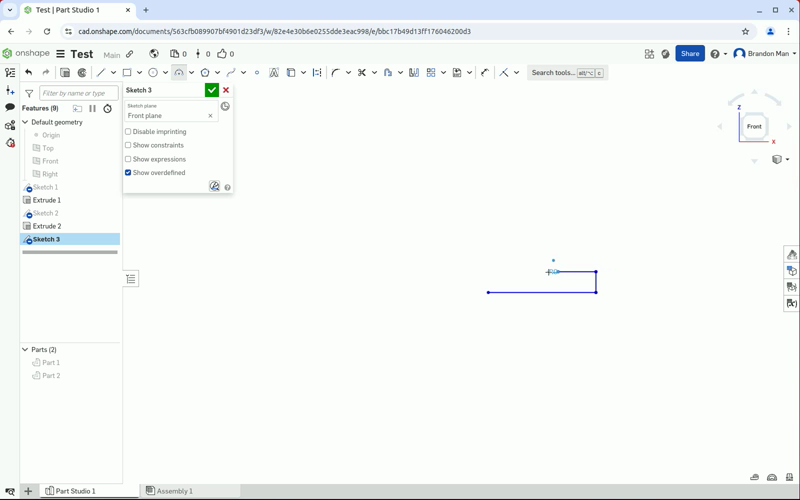
scroll(-6)
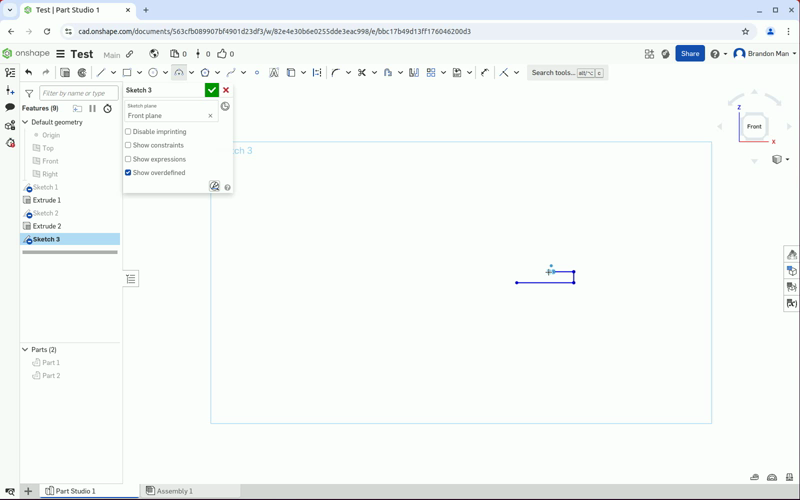
mouse_move(551, 273)
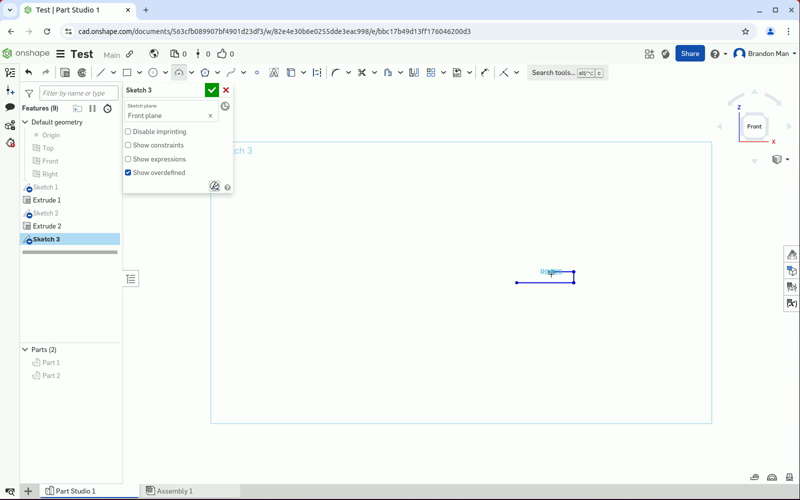
scroll(6)
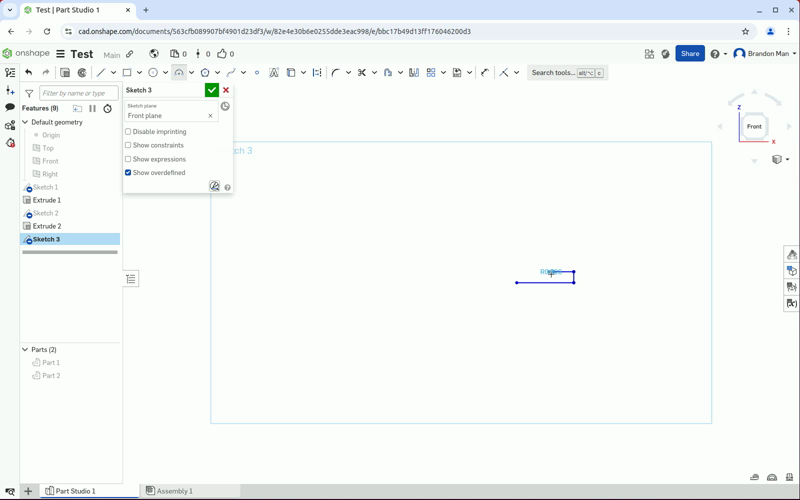
scroll(6)
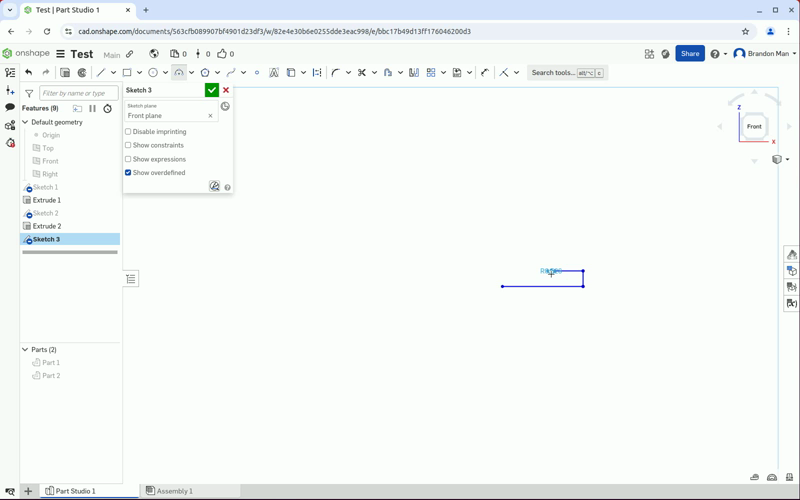
scroll(6)
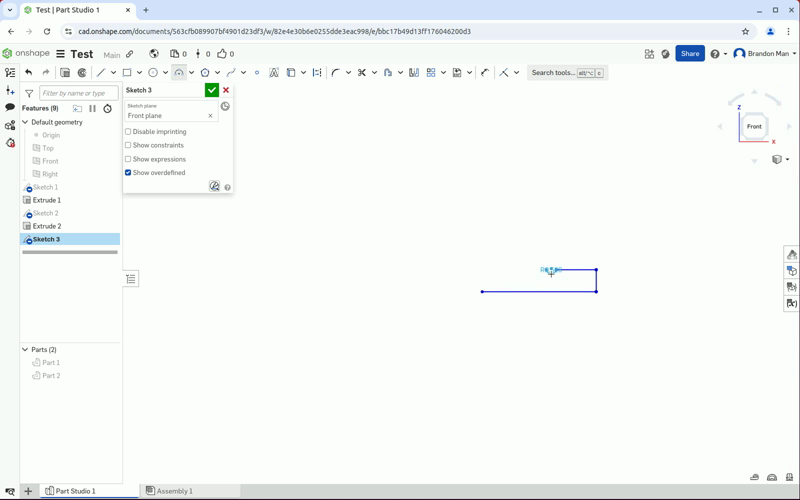
scroll(6)
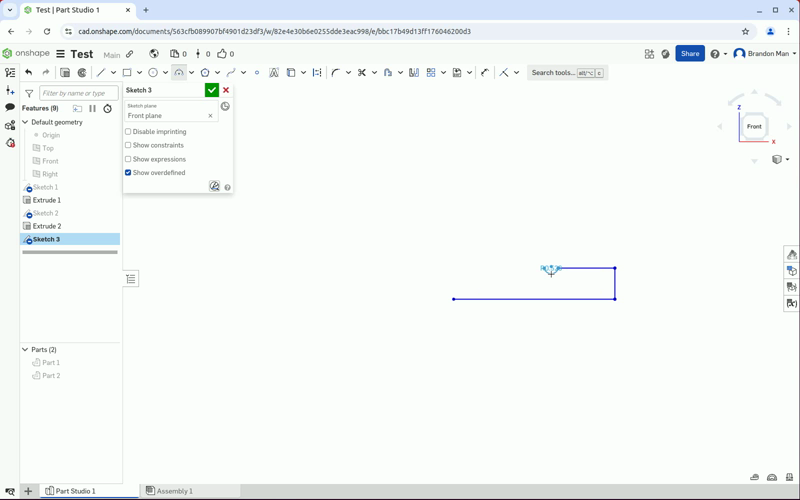
scroll(6)
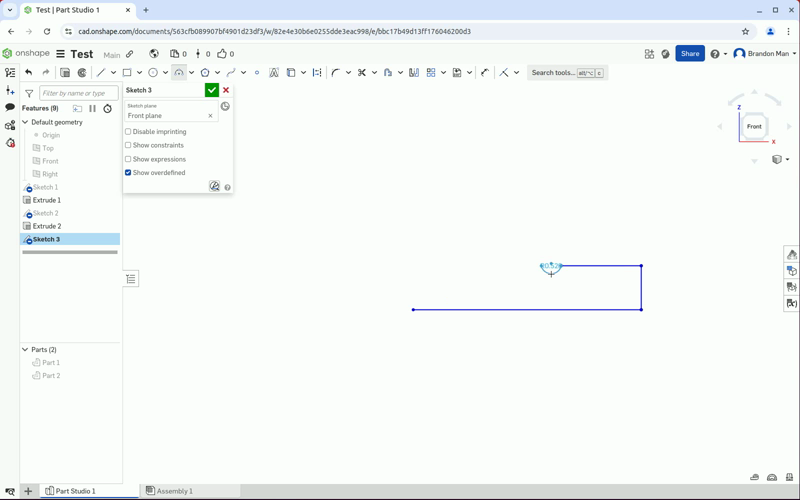
scroll(6)
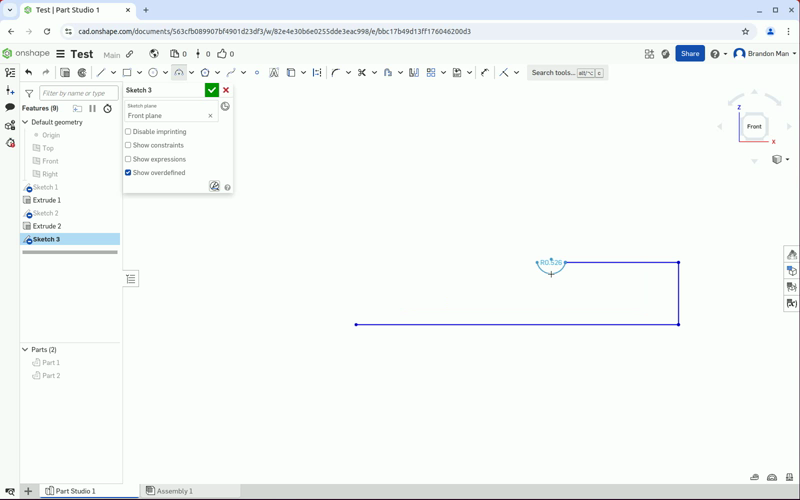
scroll(6)
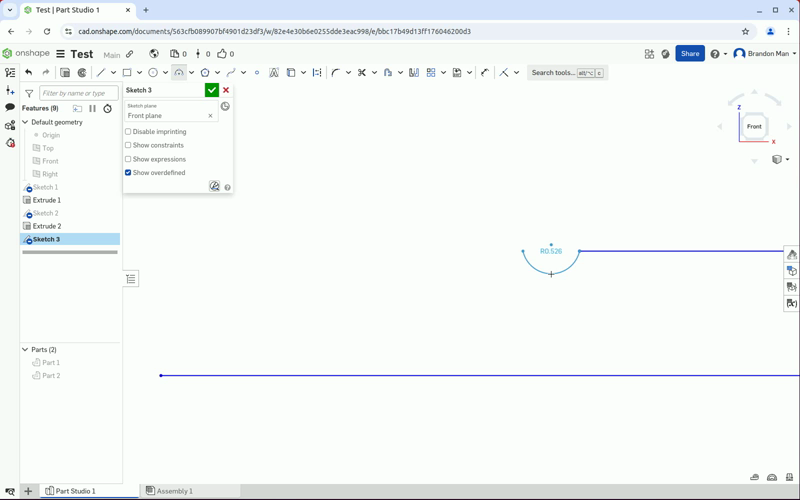
click(551, 273)
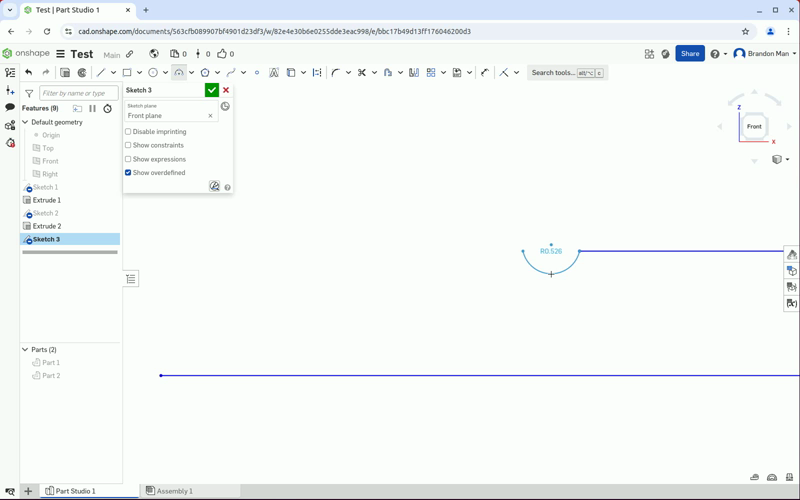
scroll(-6)
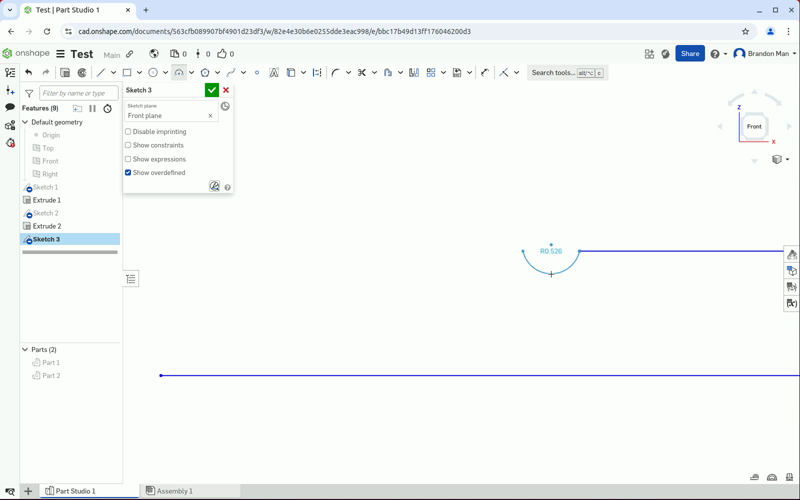
scroll(-6)
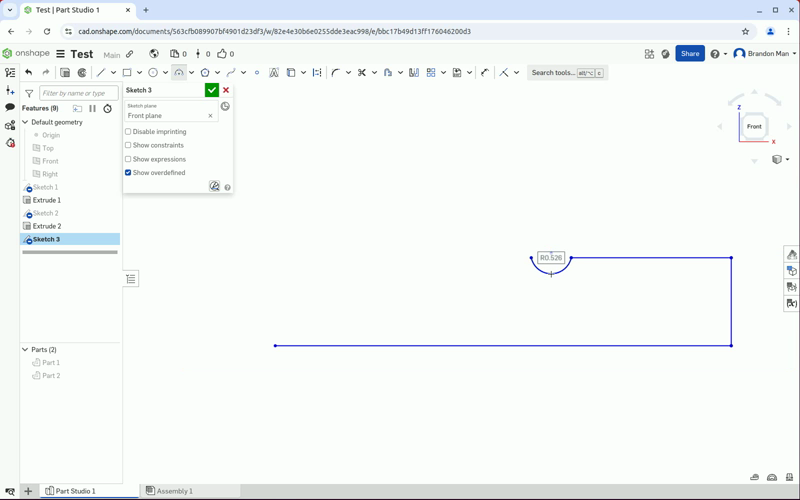
scroll(-6)
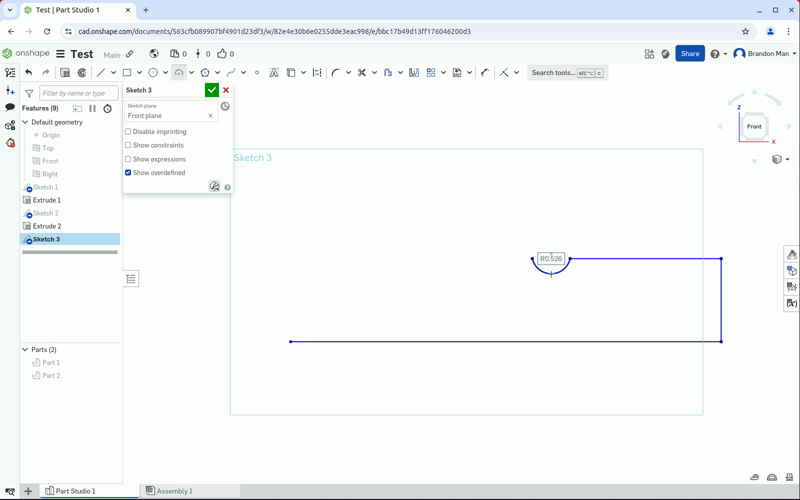
scroll(-6)
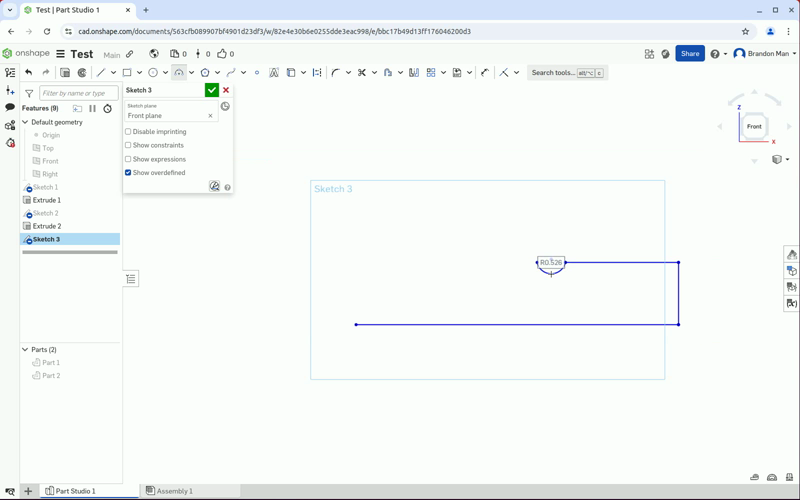
scroll(-6)
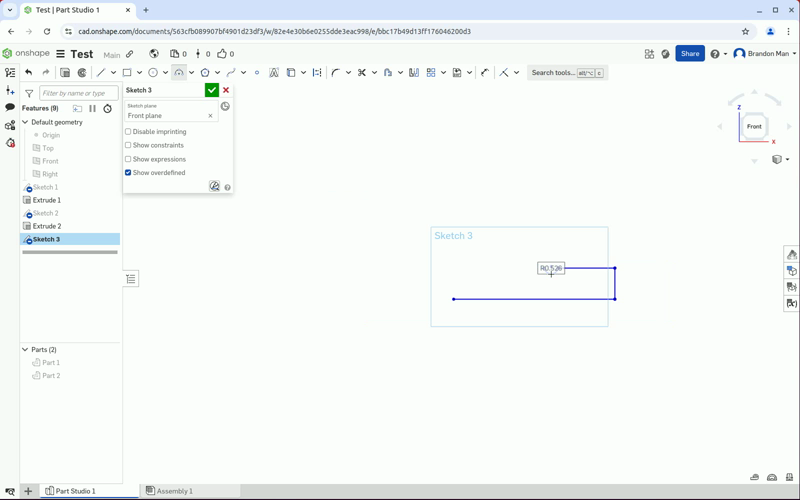
scroll(-6)
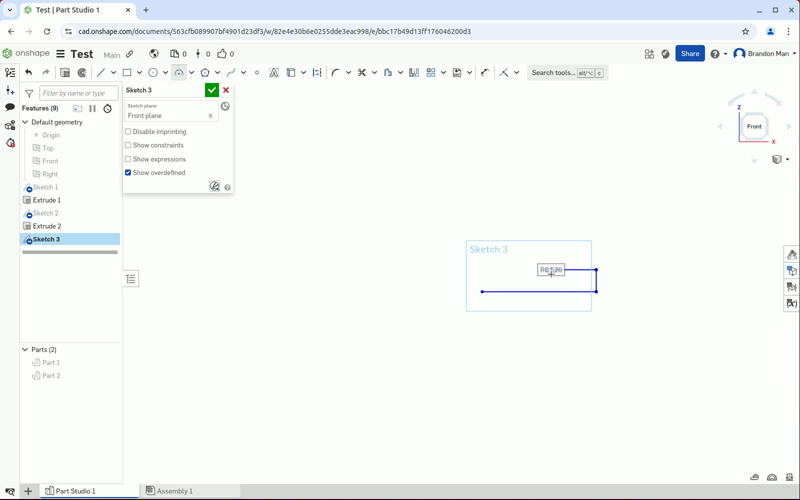
scroll(-6)
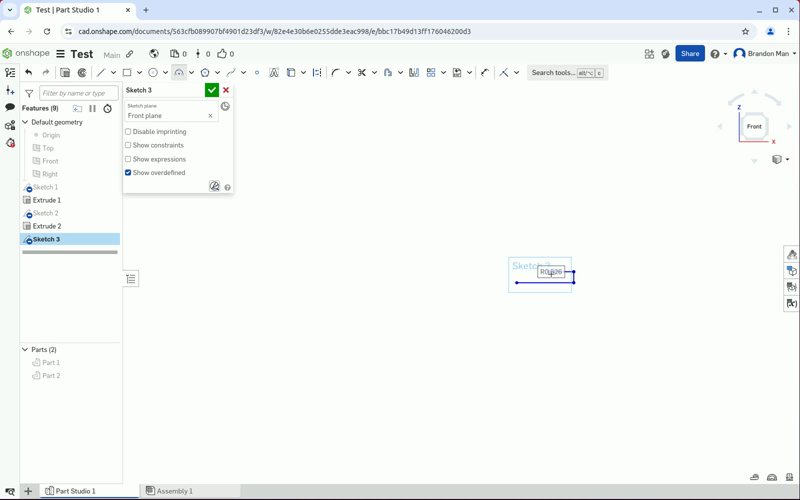
key_up(shift)
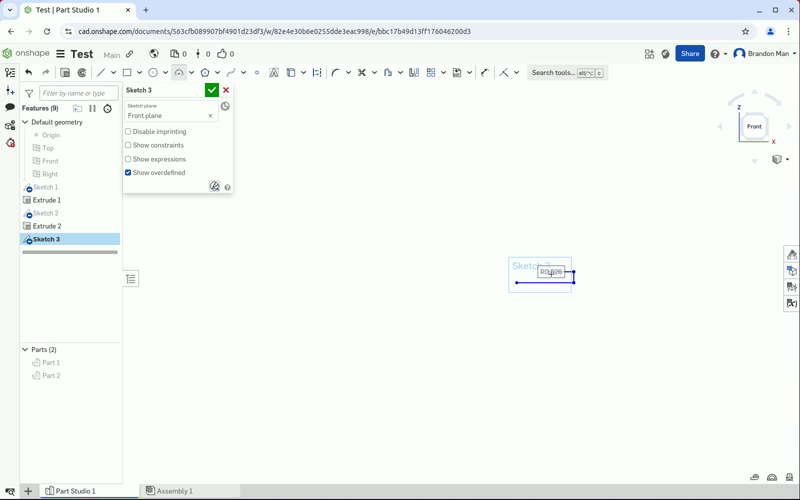
key(esc)
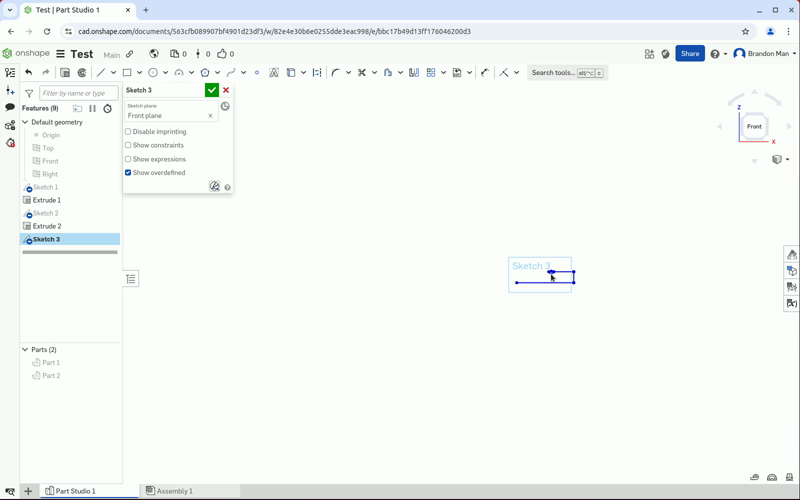
key(l)
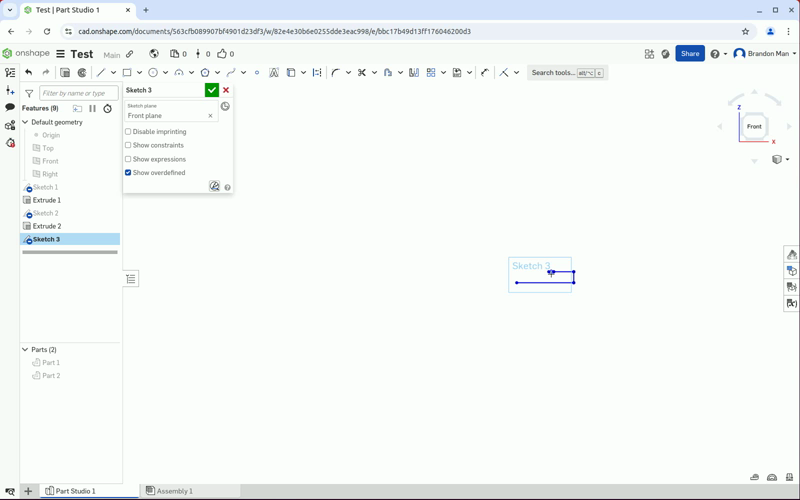
mouse_move(548, 271)
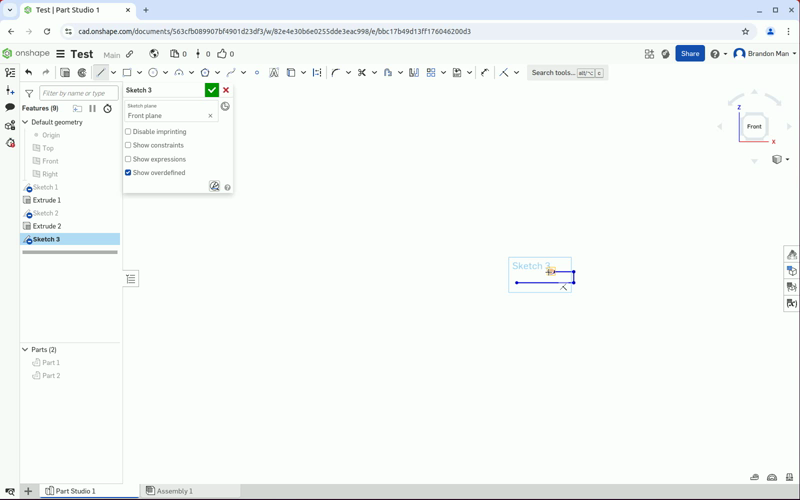
scroll(6)
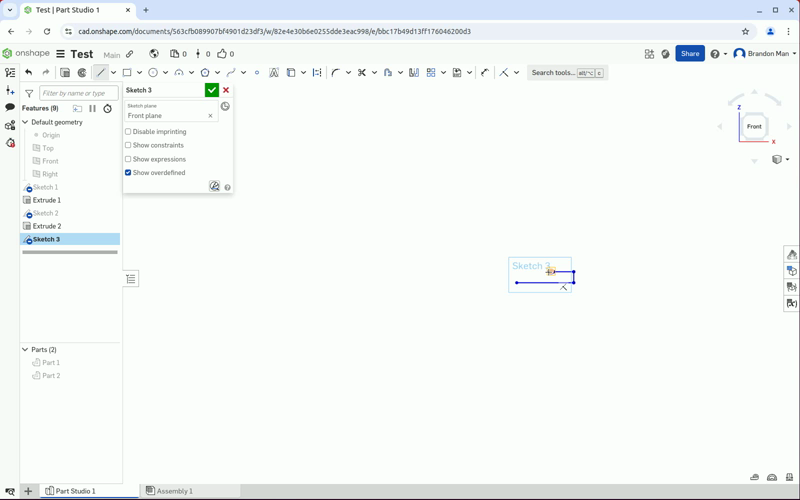
scroll(6)
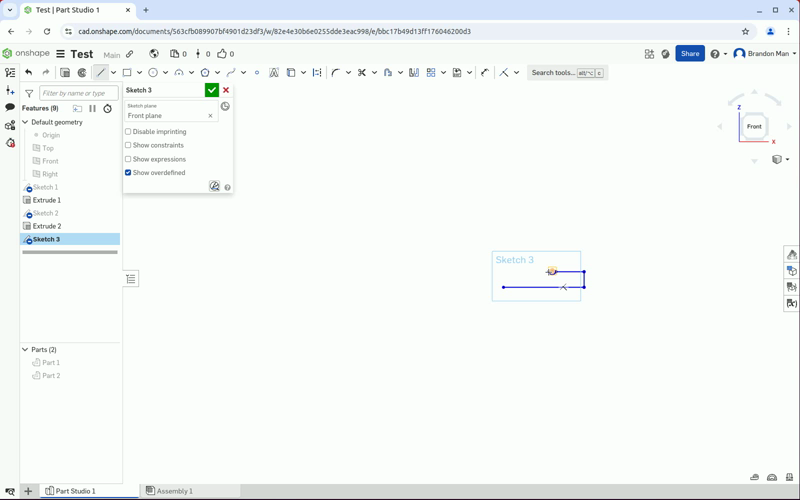
scroll(6)
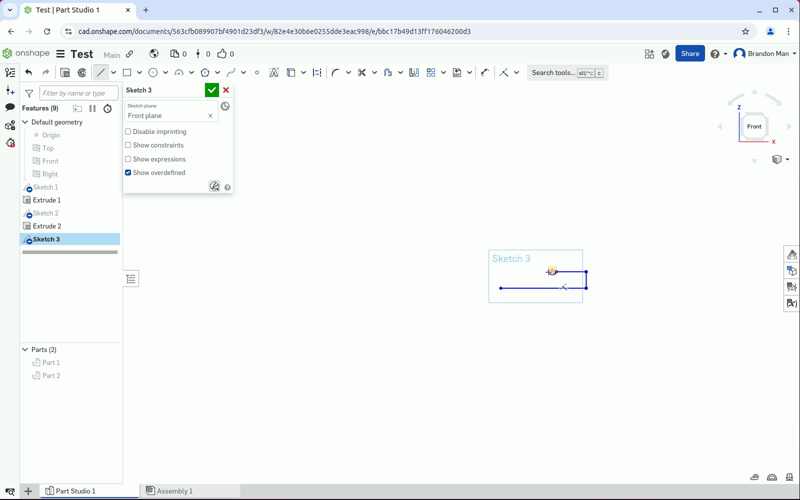
scroll(6)
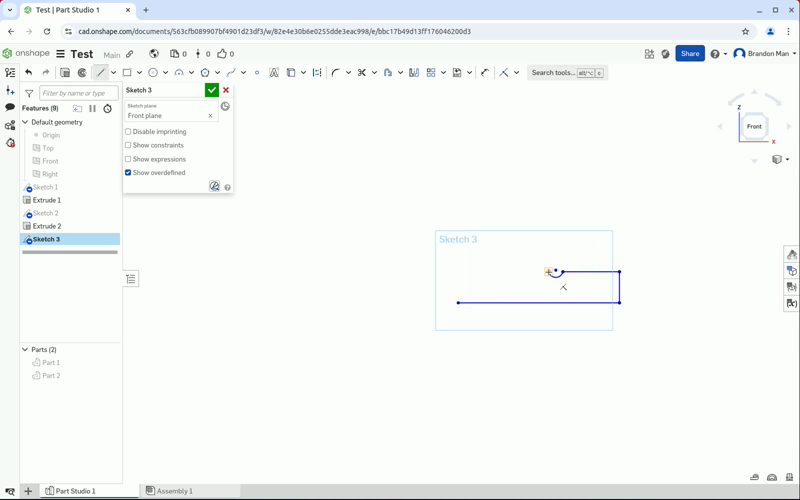
scroll(6)
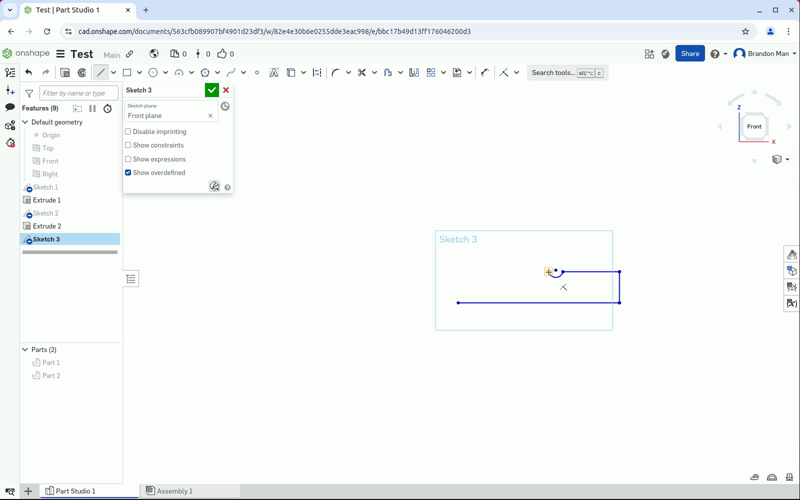
scroll(6)
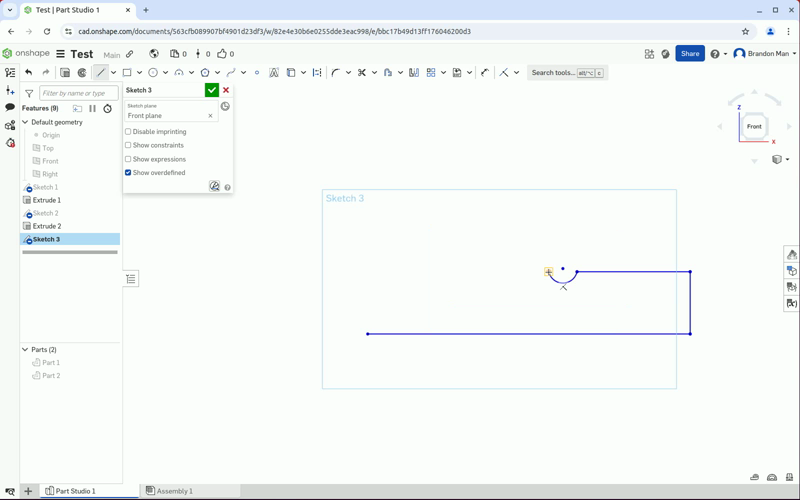
scroll(6)
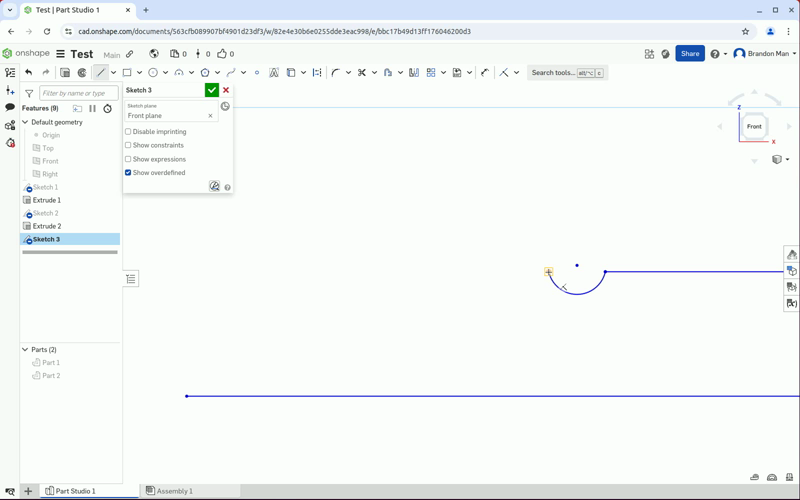
click(548, 271)
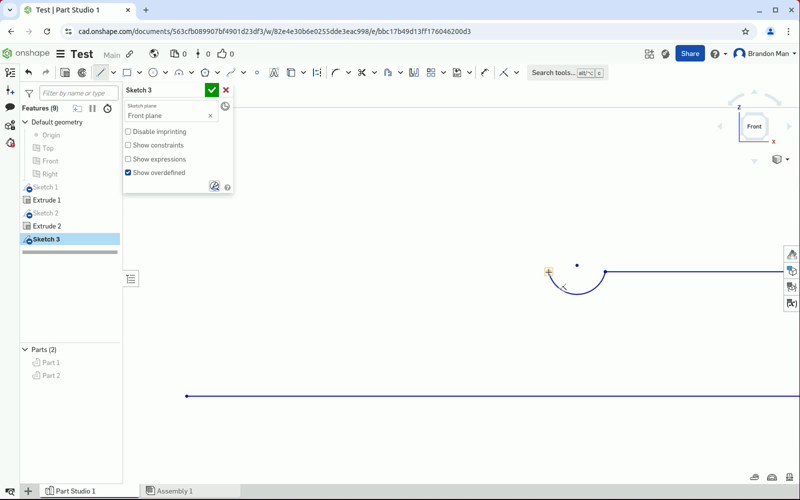
scroll(-6)
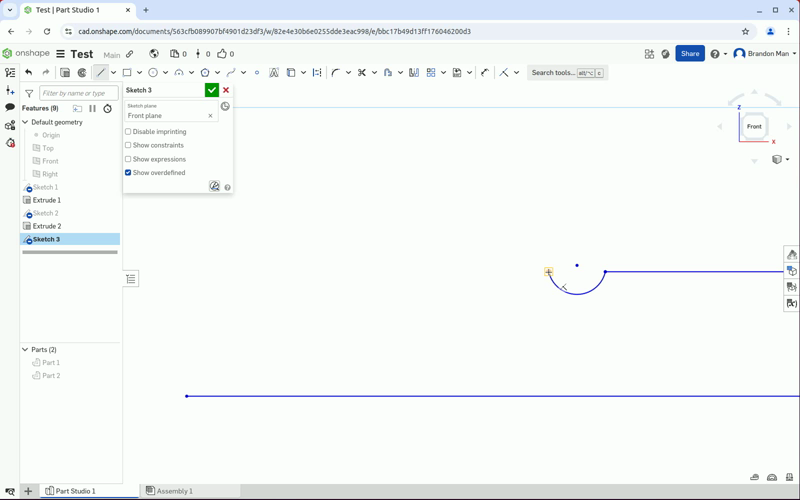
scroll(-6)
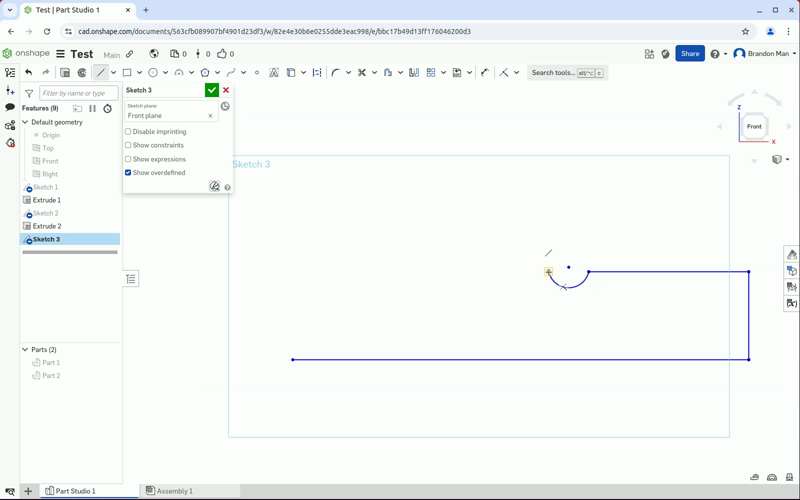
scroll(-6)
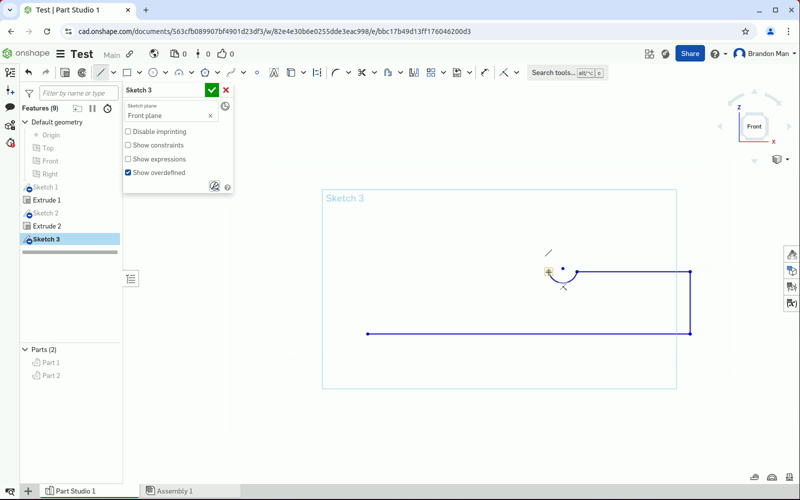
scroll(-6)
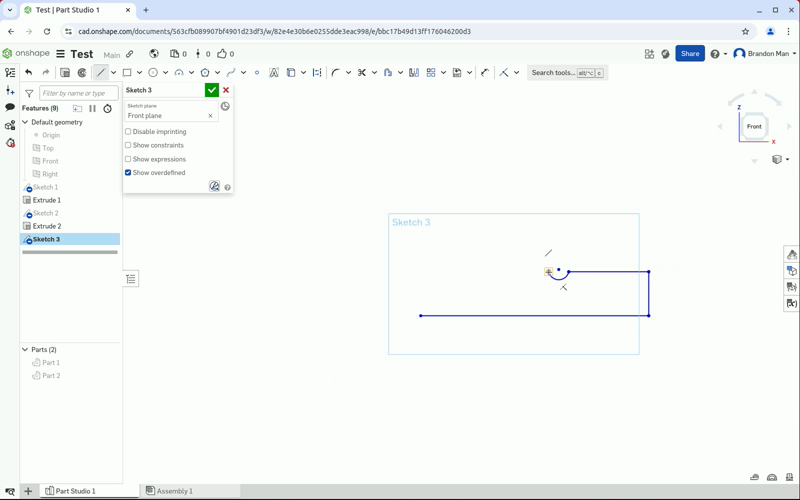
scroll(-6)
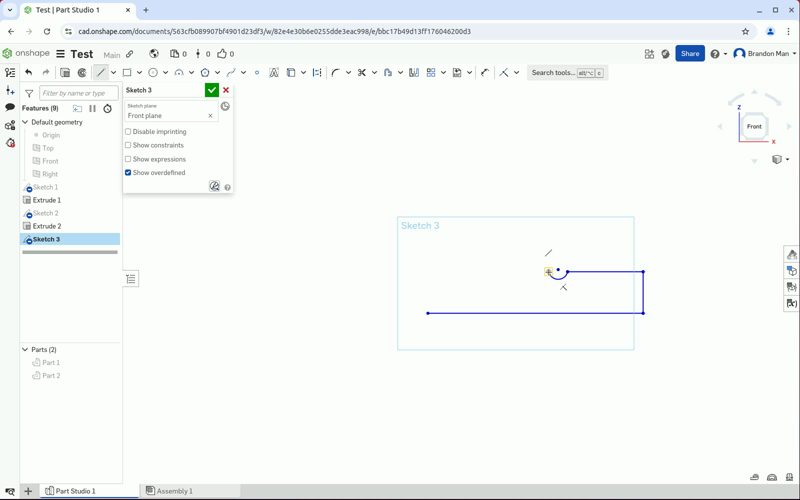
scroll(-6)
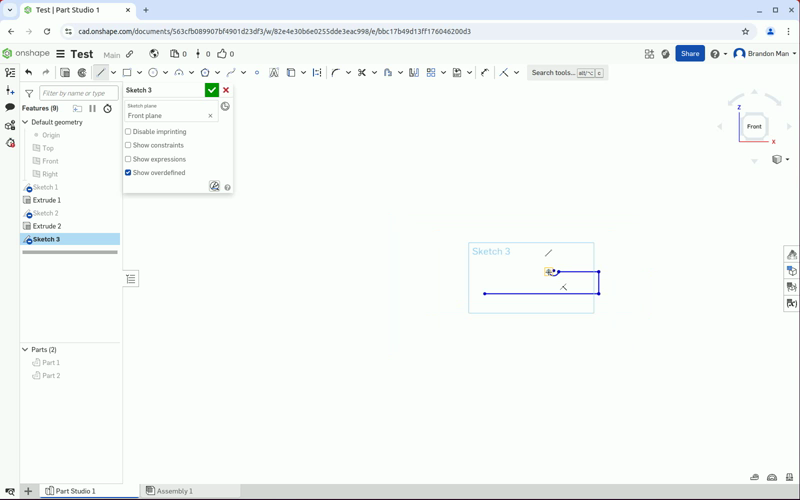
scroll(-6)
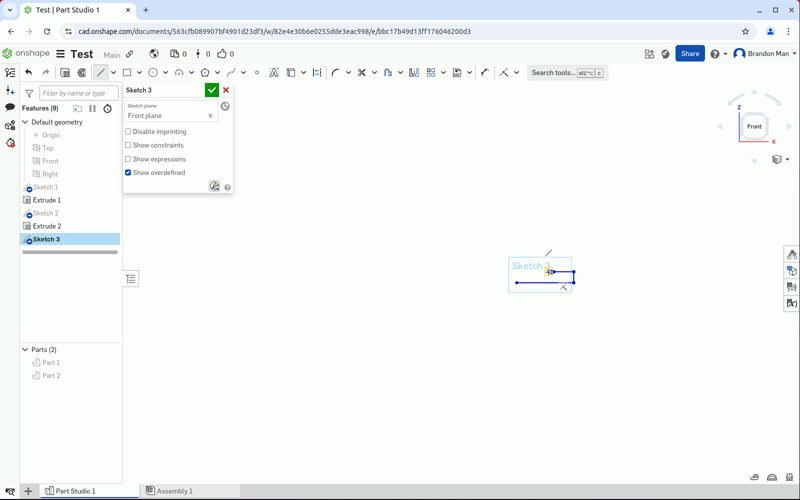
key_down(shift)
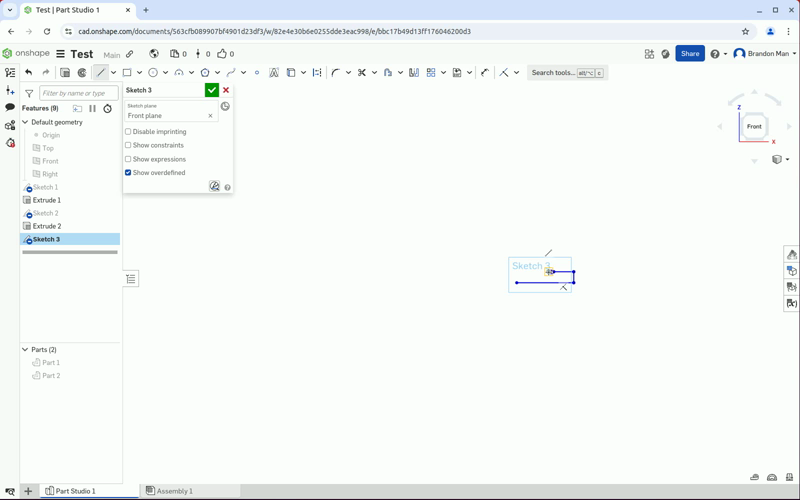
mouse_move(578, 271)
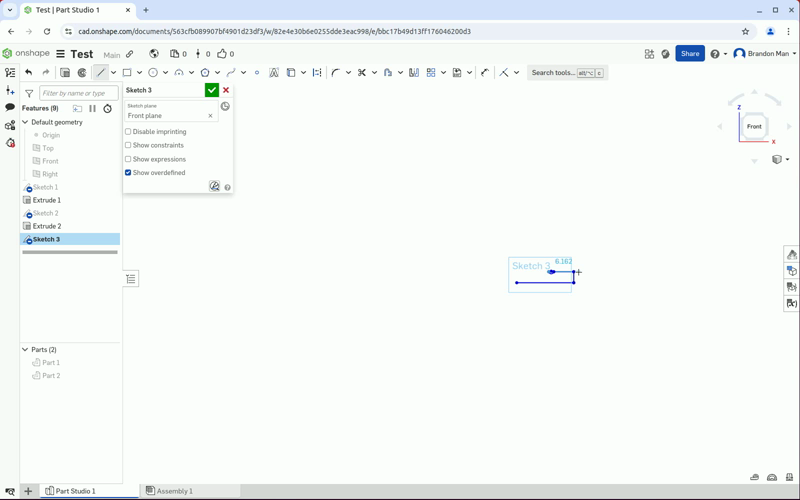
mouse_move(516, 271)
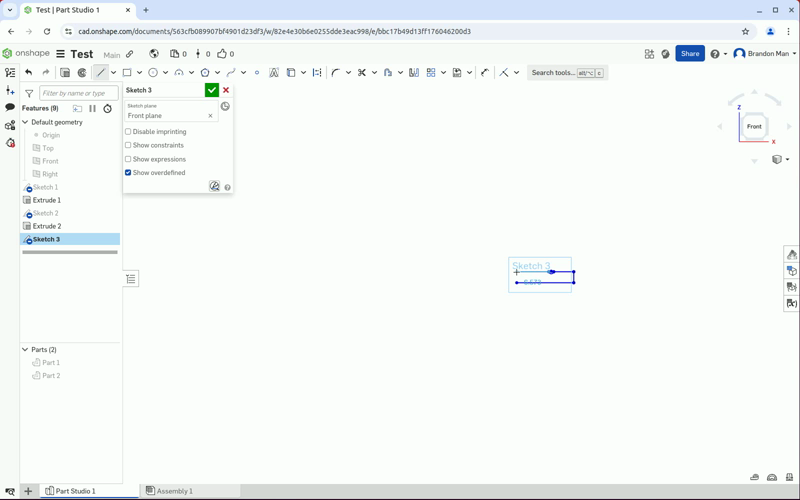
click(516, 271)
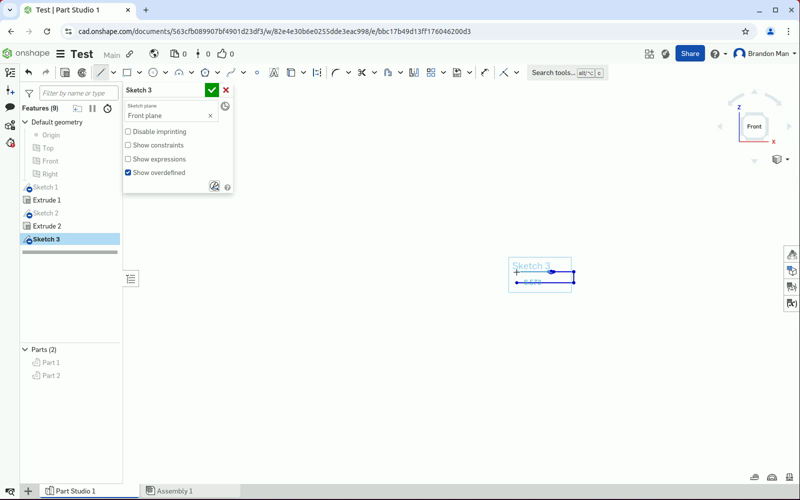
key_up(shift)
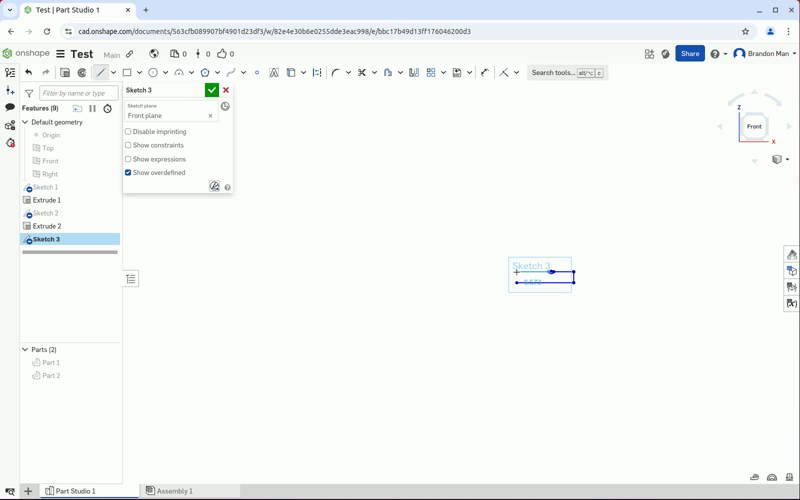
mouse_move(546, 271)
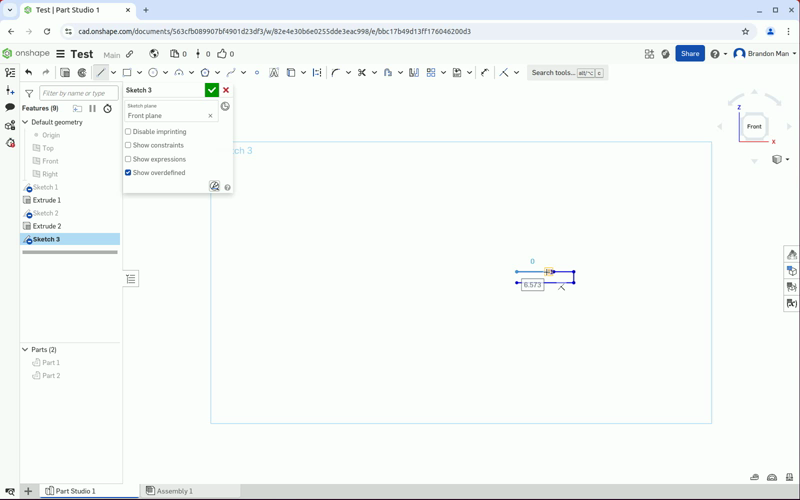
key_down(shift)
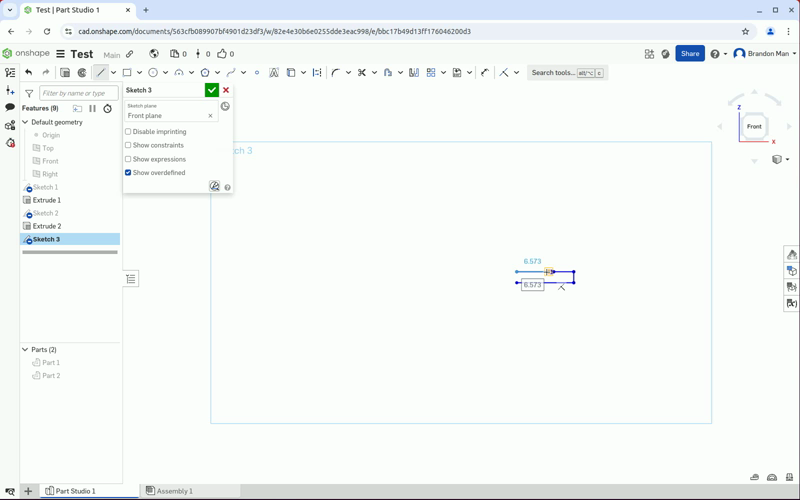
mouse_move(516, 282)
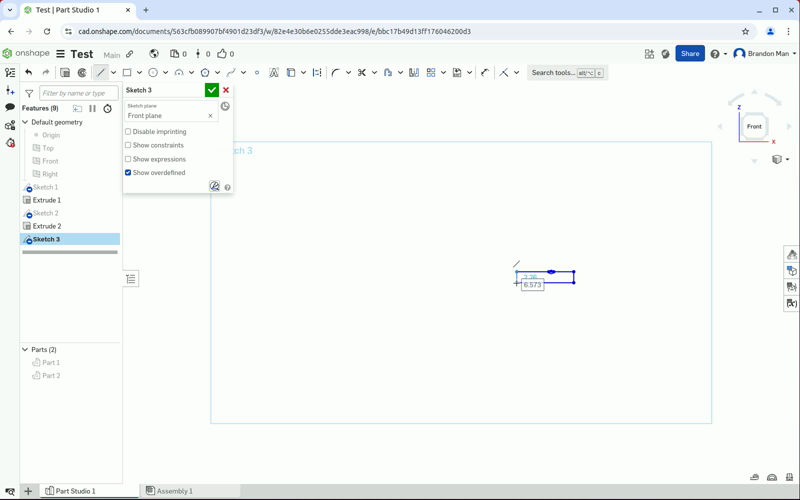
key_up(shift)
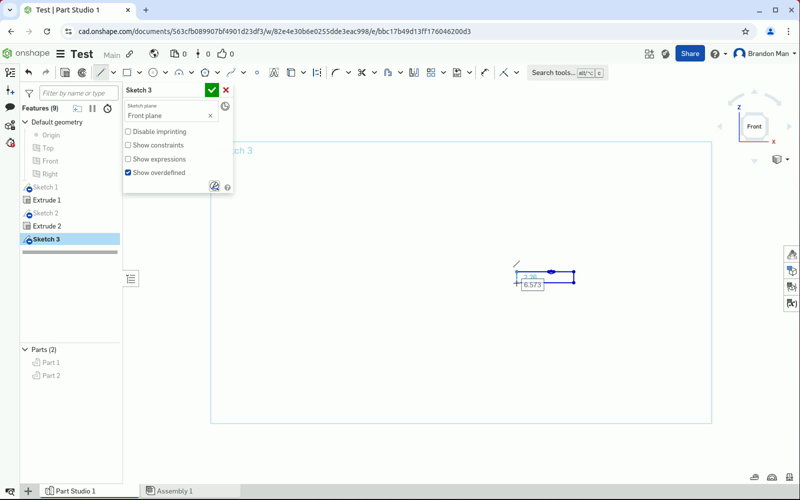
click(516, 282)
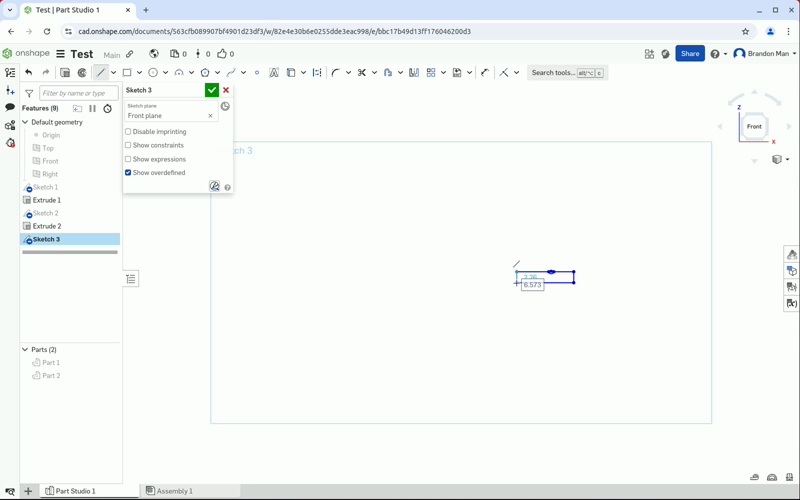
key(esc)
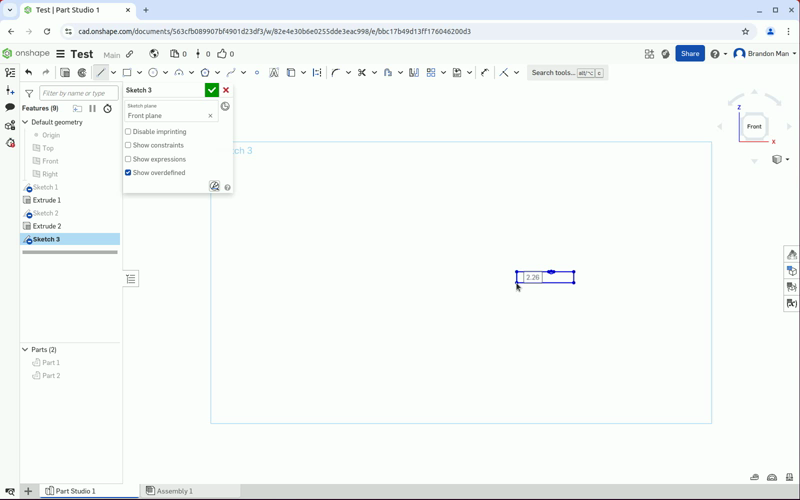
mouse_move(524, 273)
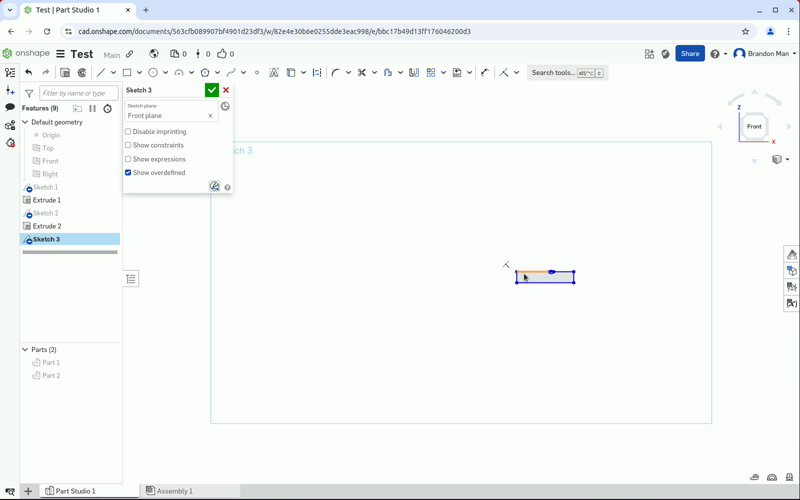
scroll(6)
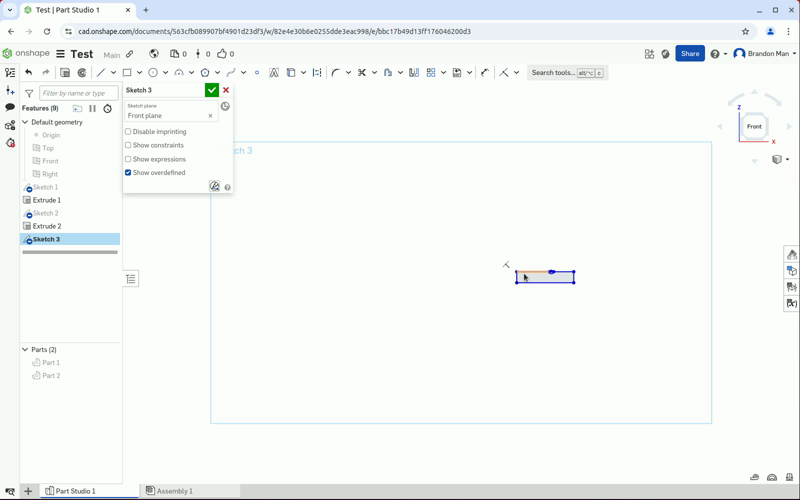
scroll(6)
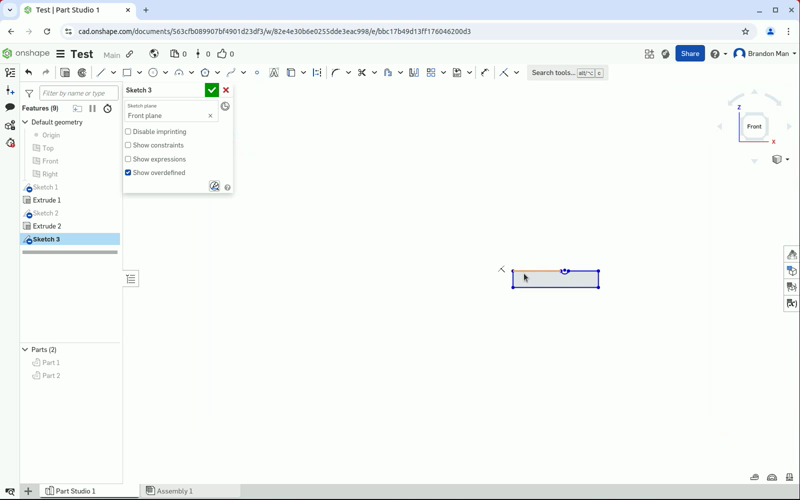
scroll(6)
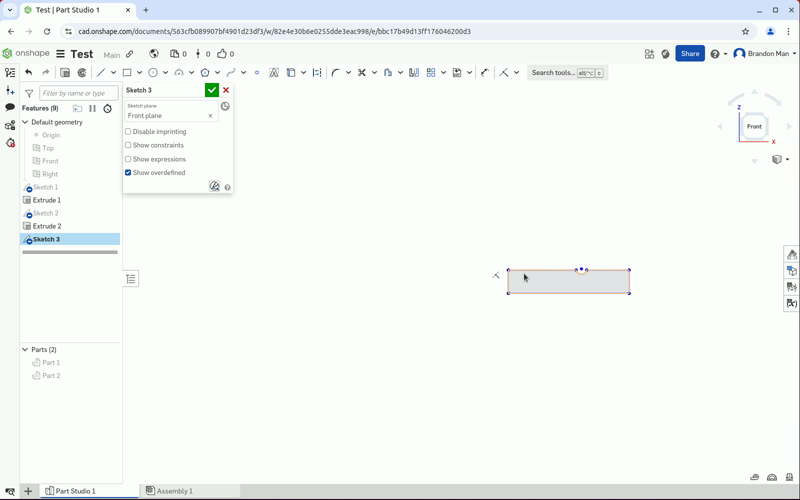
scroll(6)
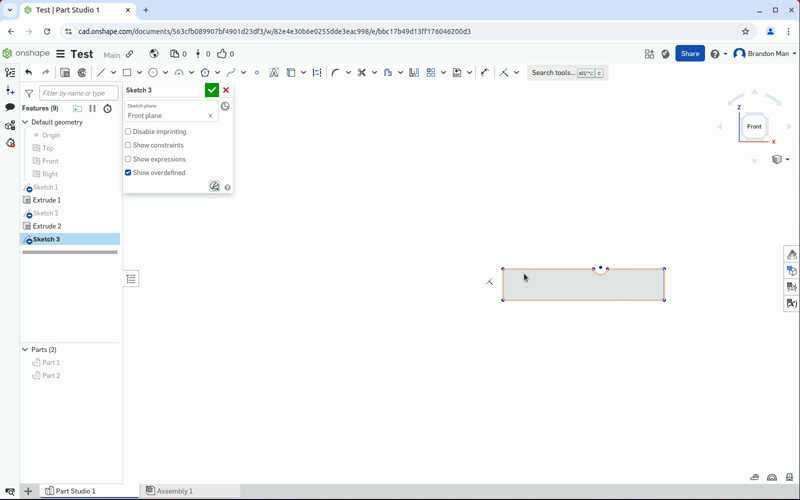
scroll(6)
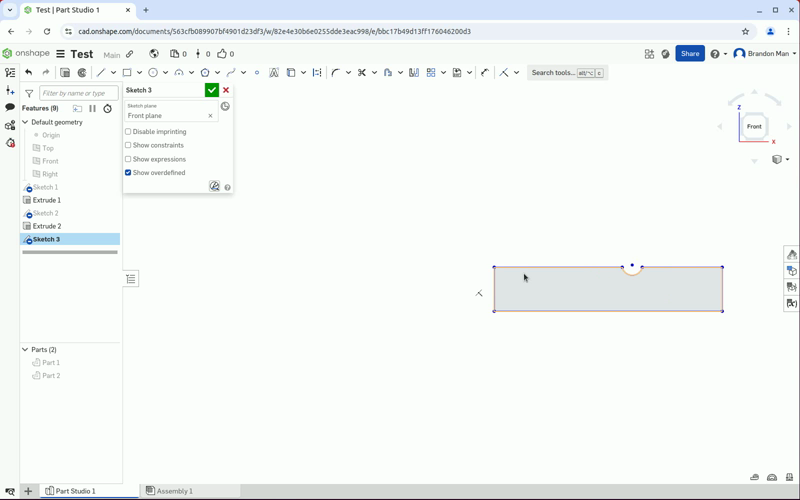
scroll(6)
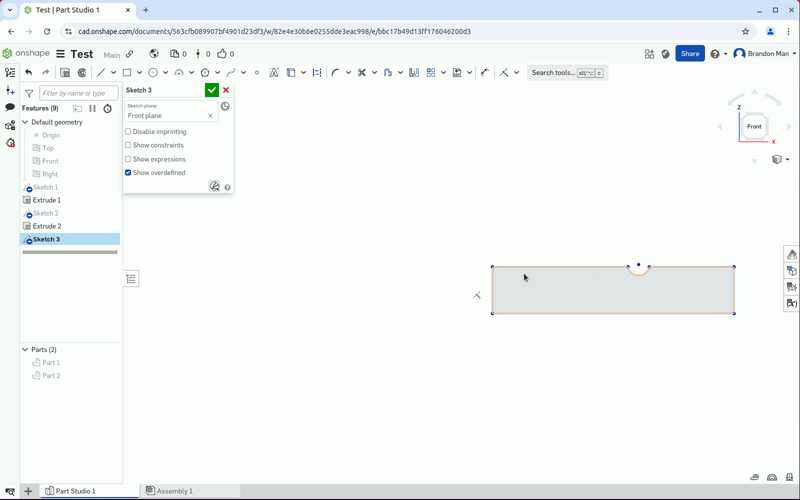
scroll(6)
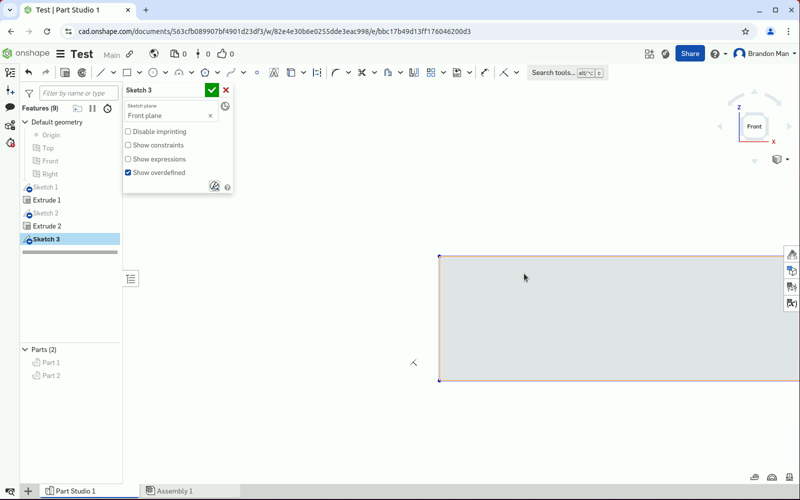
click(524, 273)
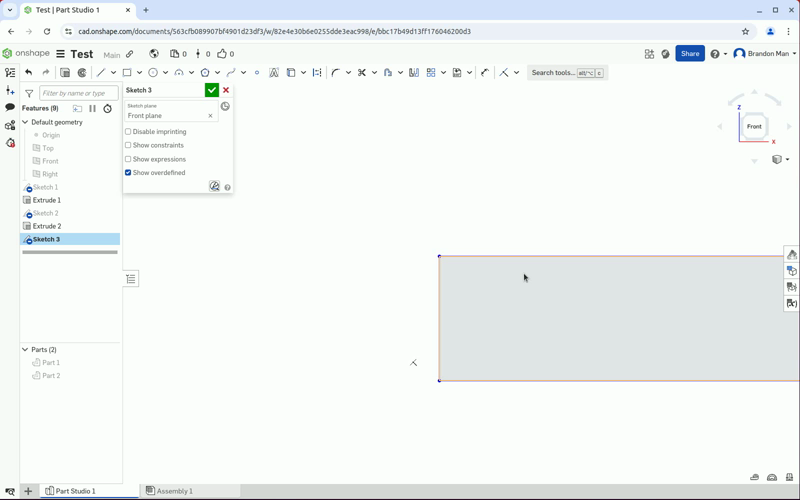
scroll(-6)
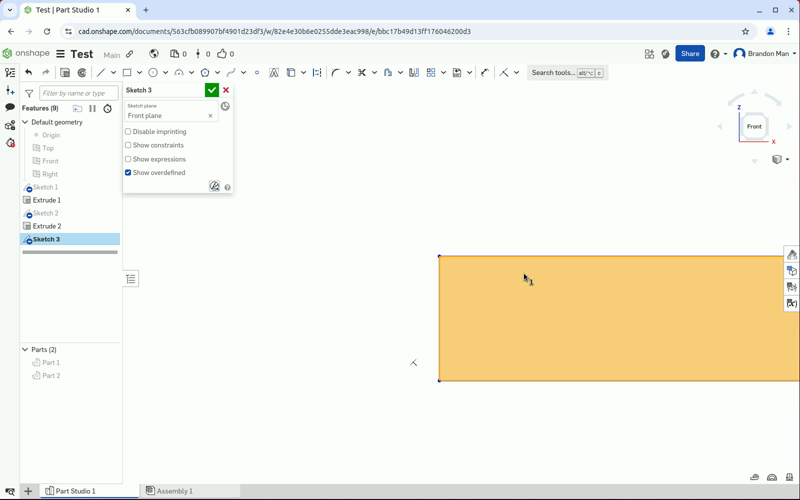
scroll(-6)
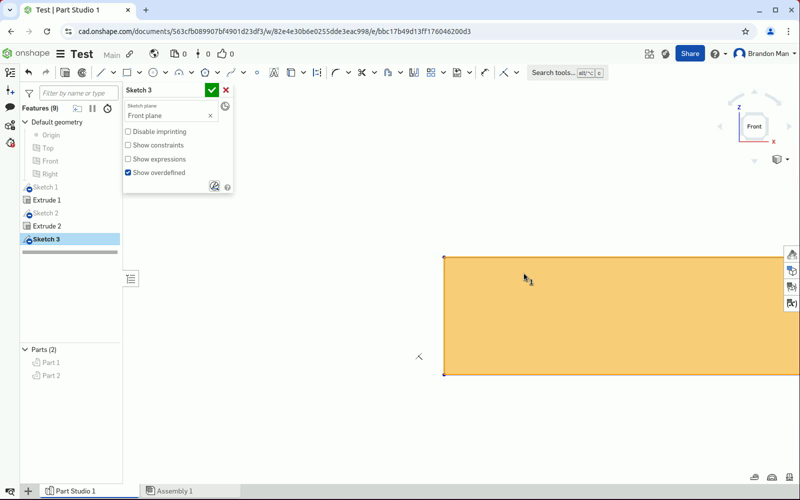
scroll(-6)
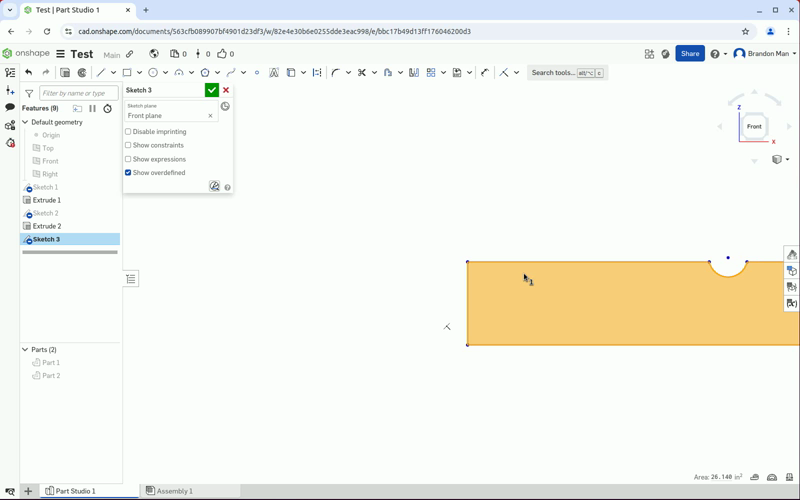
scroll(-6)
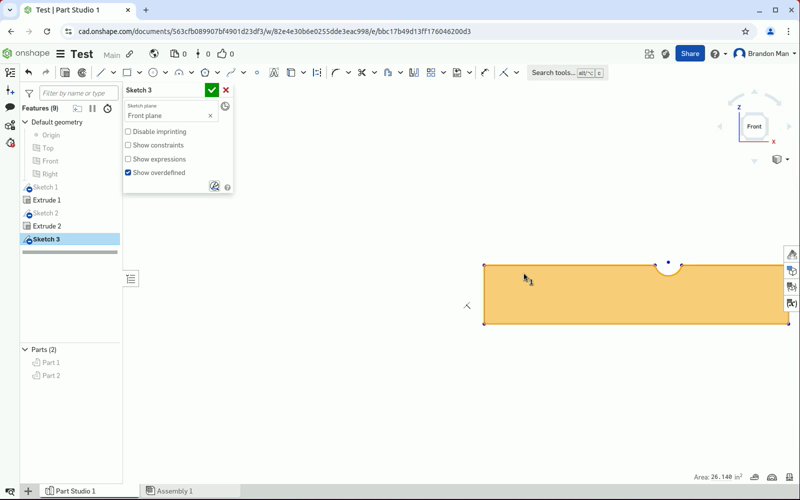
scroll(-6)
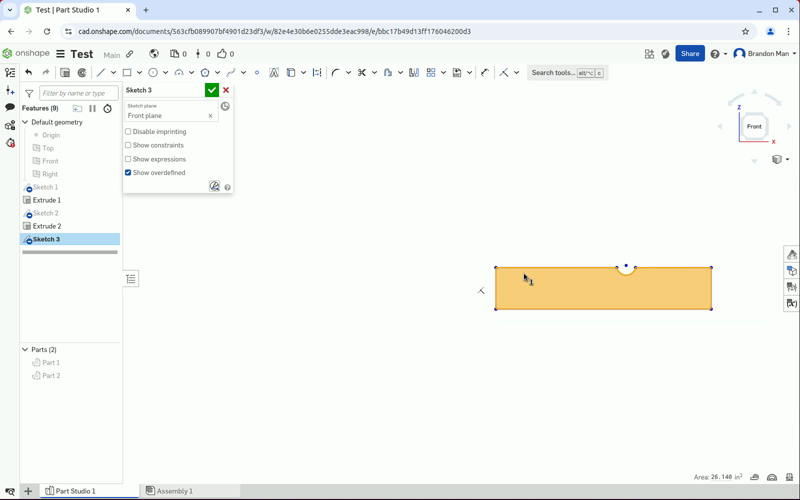
scroll(-6)
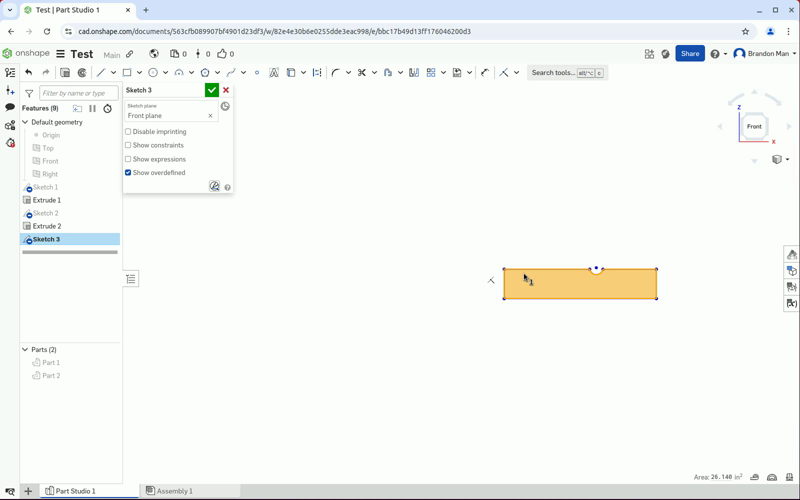
scroll(-6)
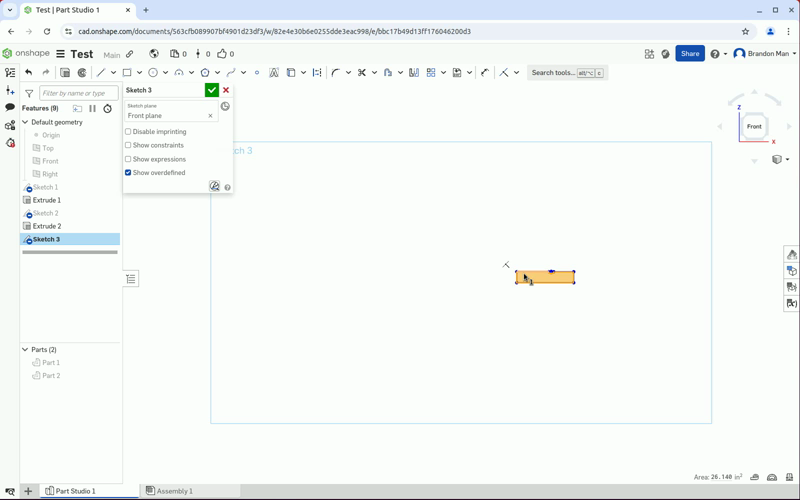
mouse_move(73, 352)
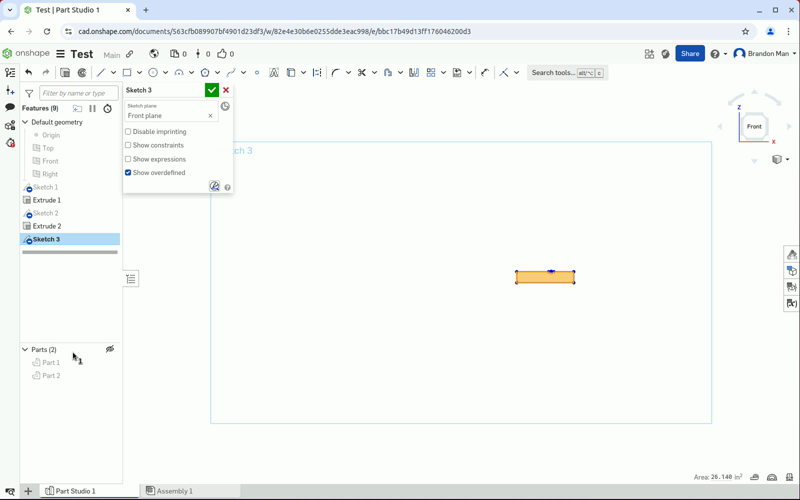
key(shift+y)
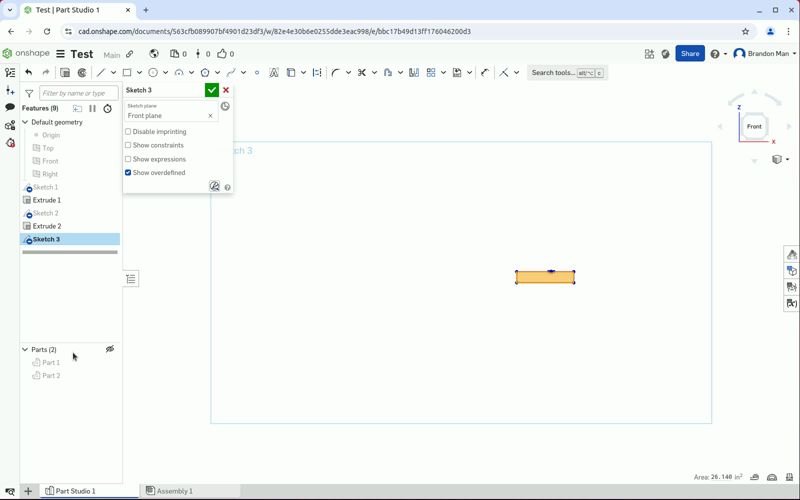
key(shift+e)
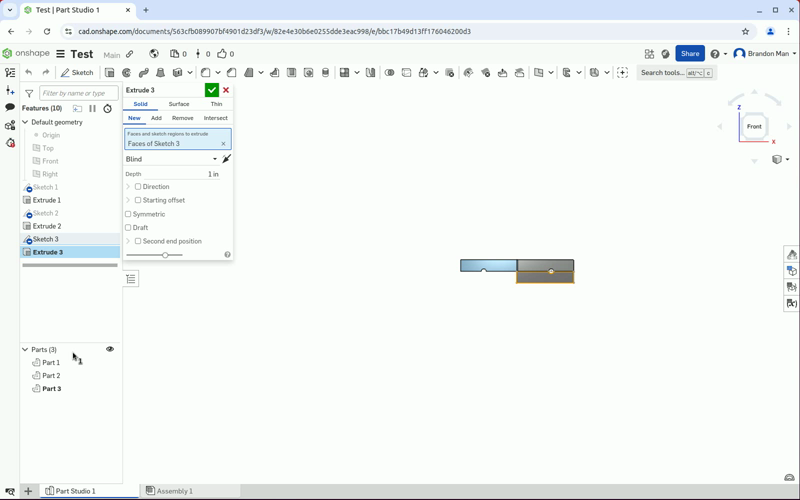
mouse_move(143, 106)
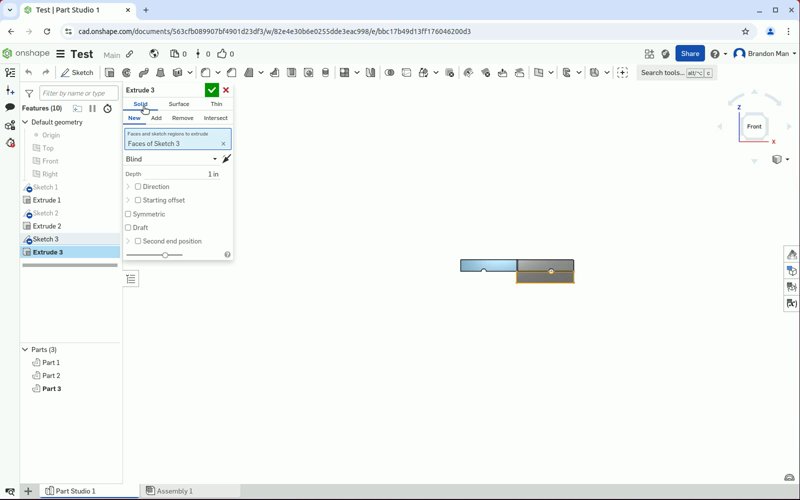
click(143, 106)
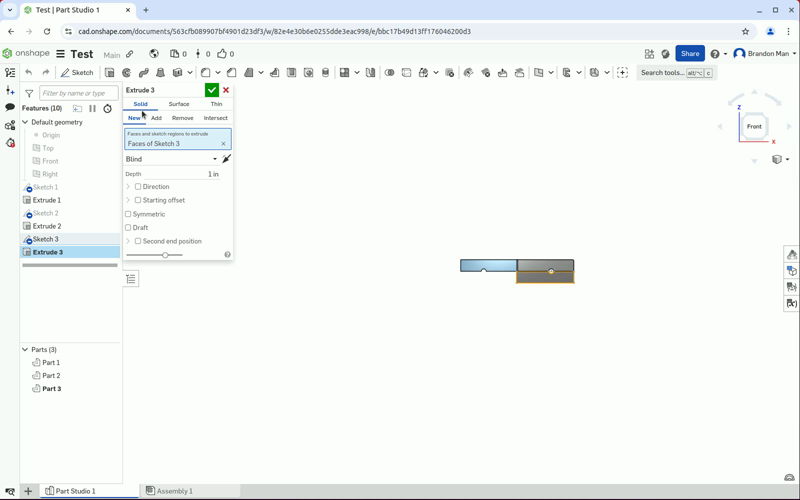
mouse_move(137, 120)
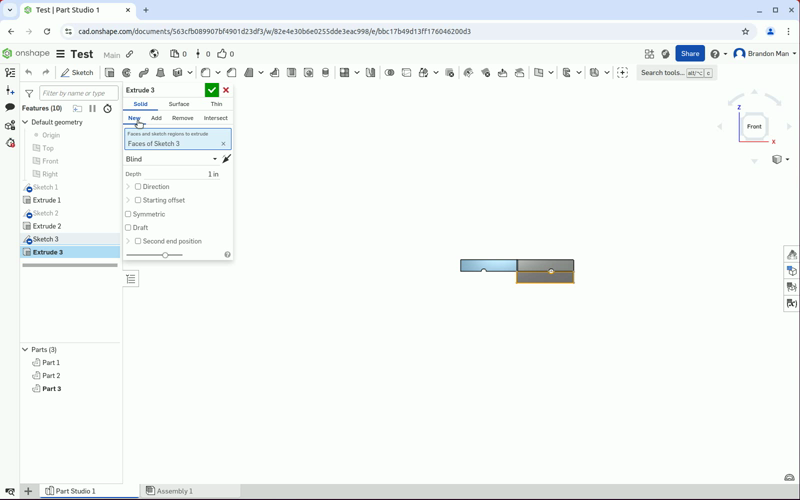
click(137, 120)
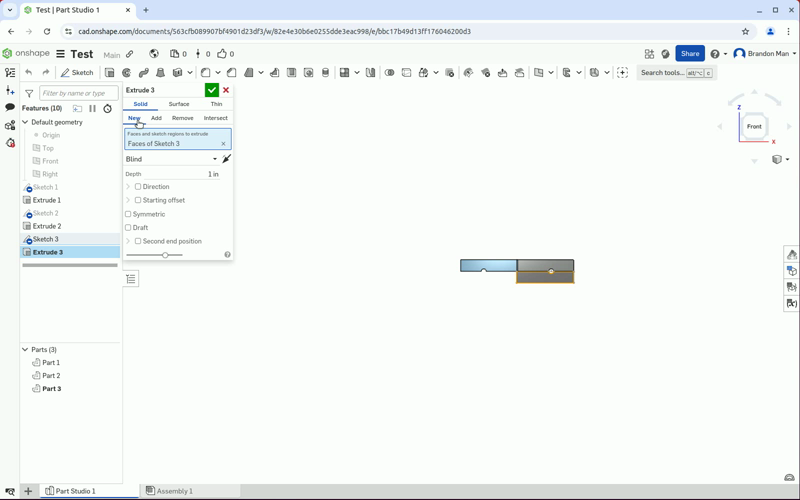
key(tab, 4)
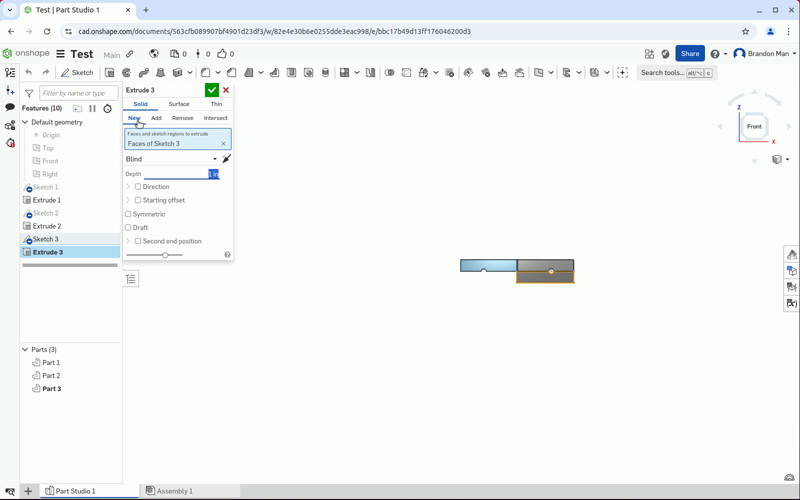
text(2.407)
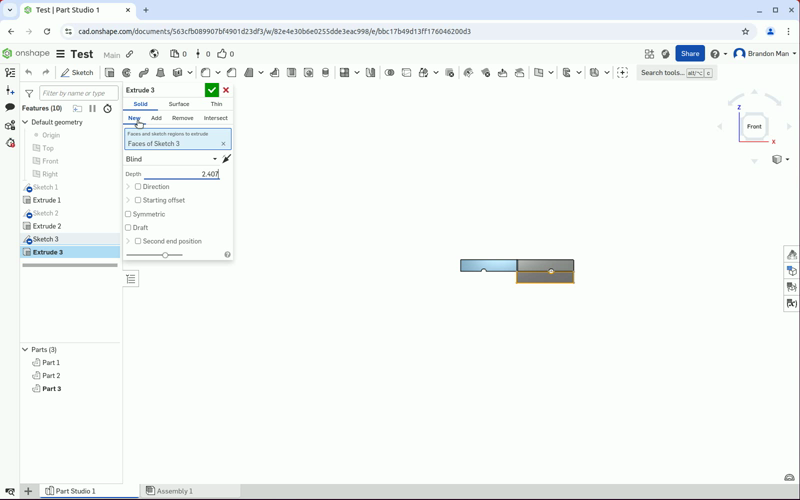
key(enter)
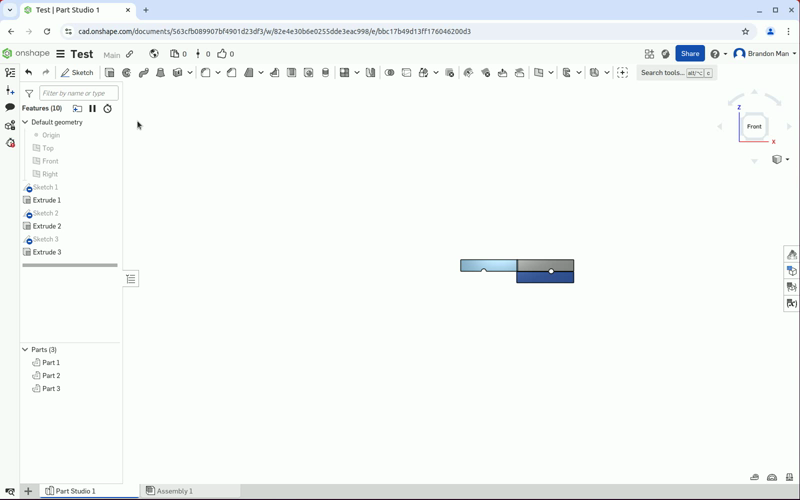
key(shift+h)
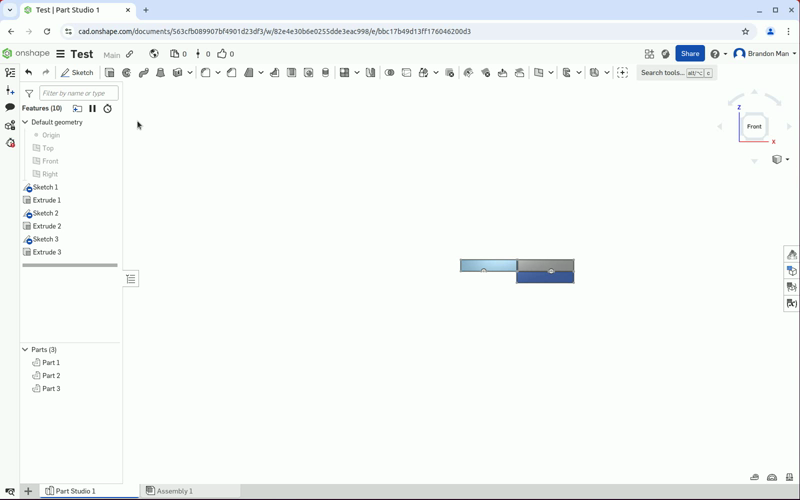
key(shift+h)
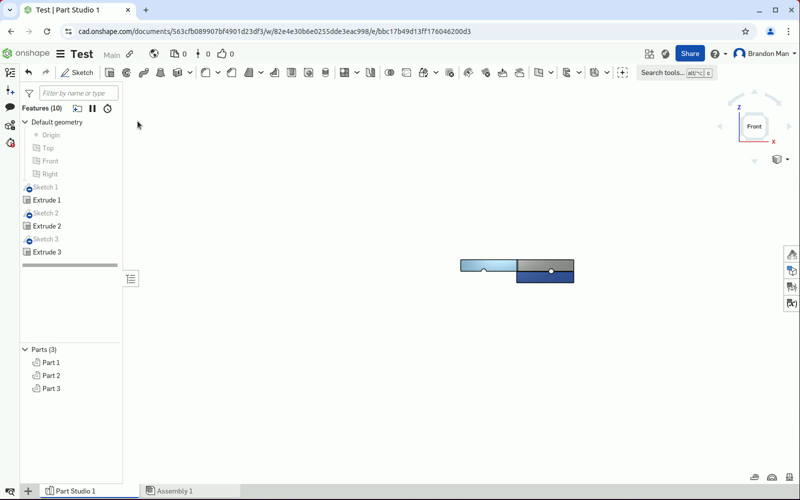
mouse_move(73, 189)
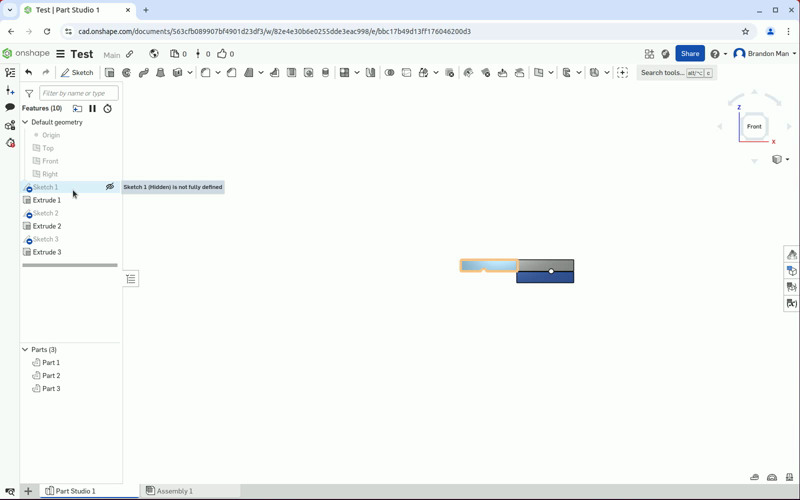
click(73, 189)
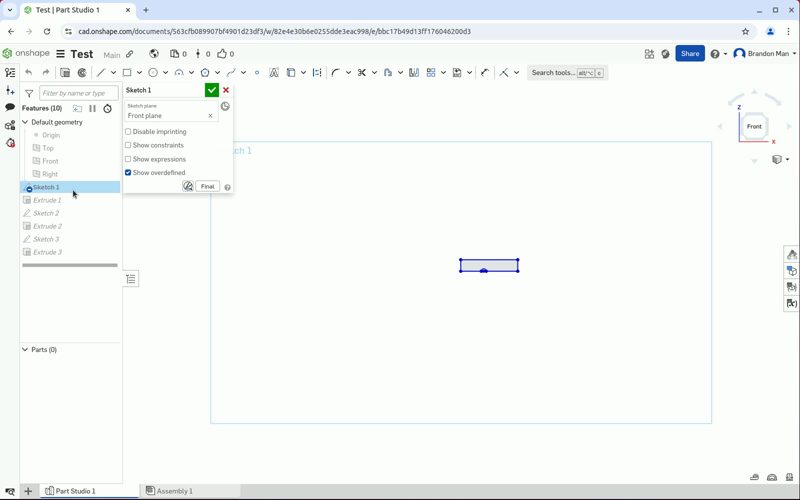
mouse_move(229, 92)
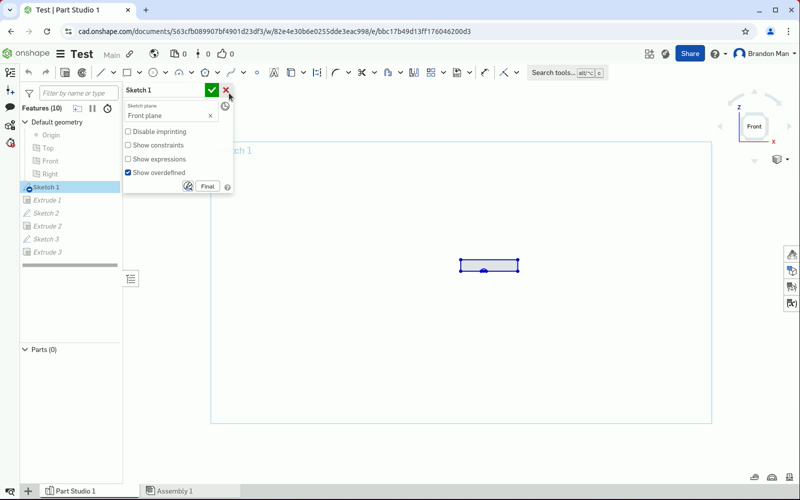
click(229, 92)
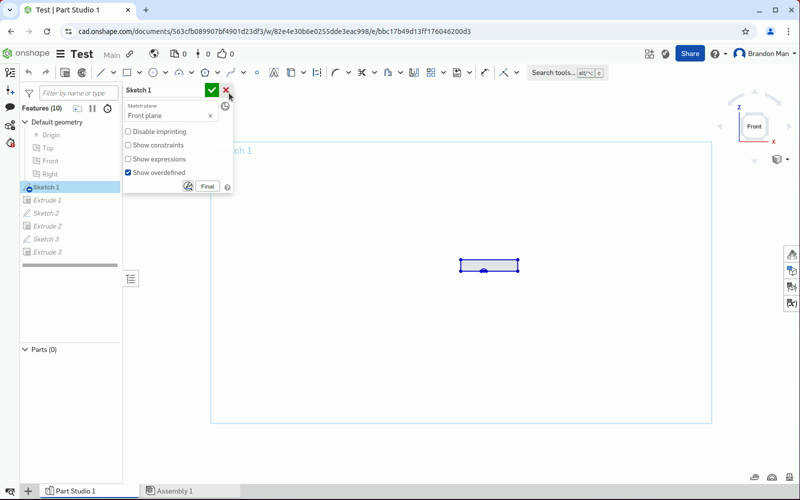
key(shift+s)
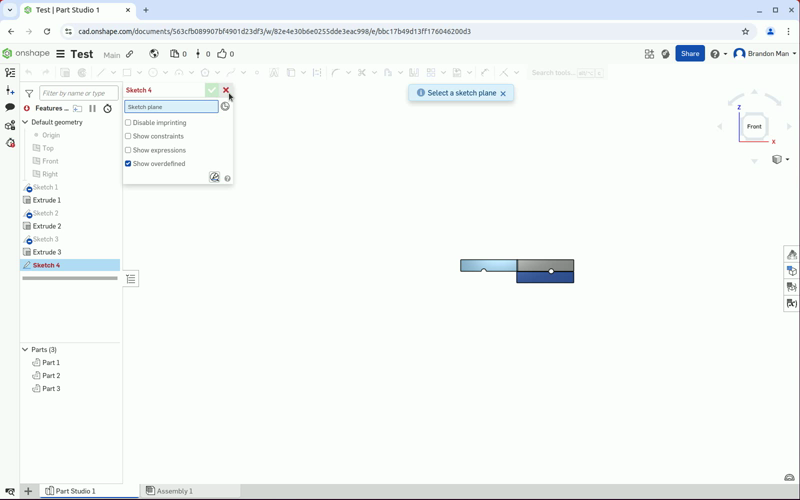
mouse_move(73, 163)
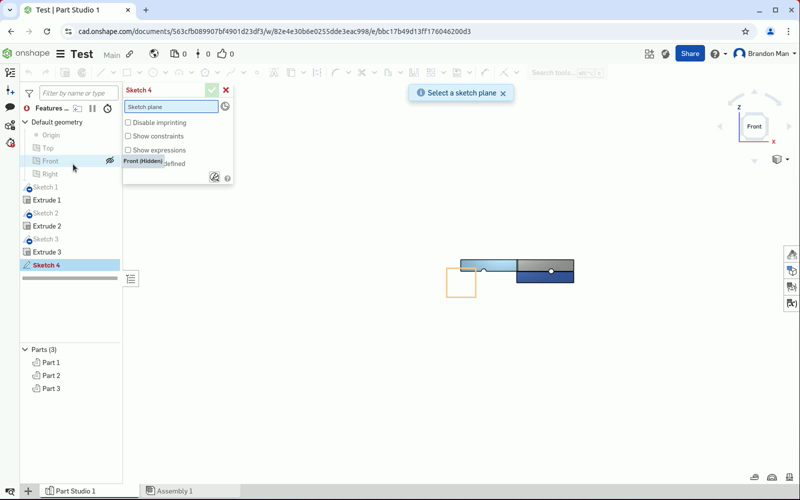
click(73, 163)
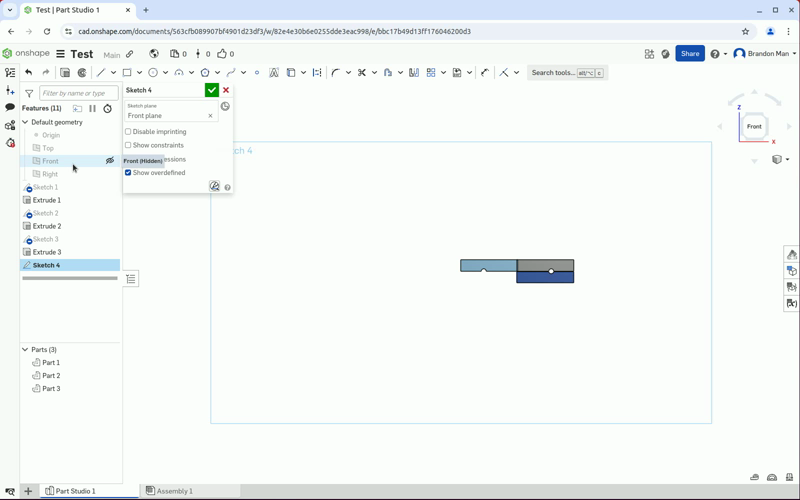
mouse_move(73, 352)
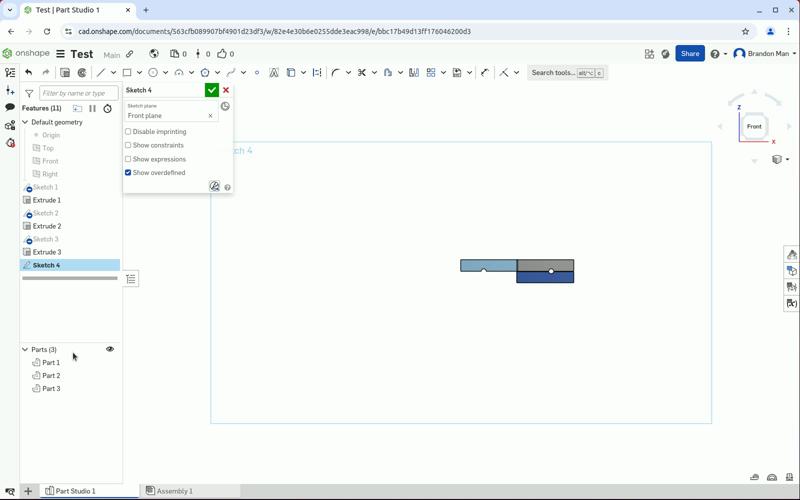
key(y)
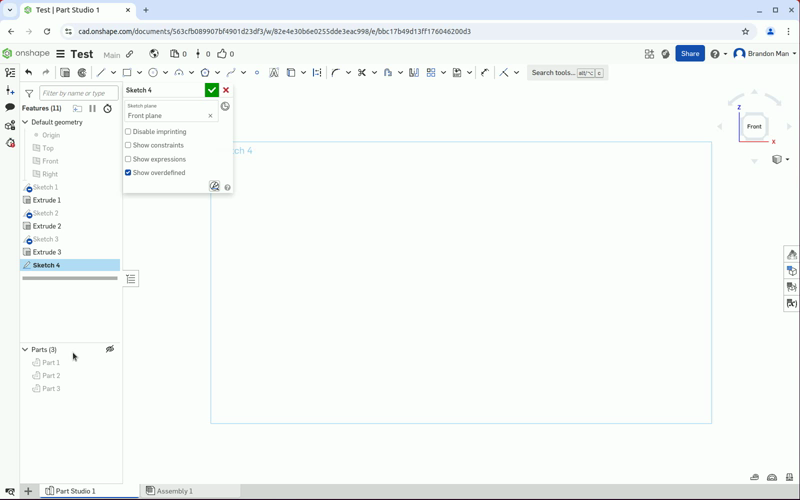
key(l)
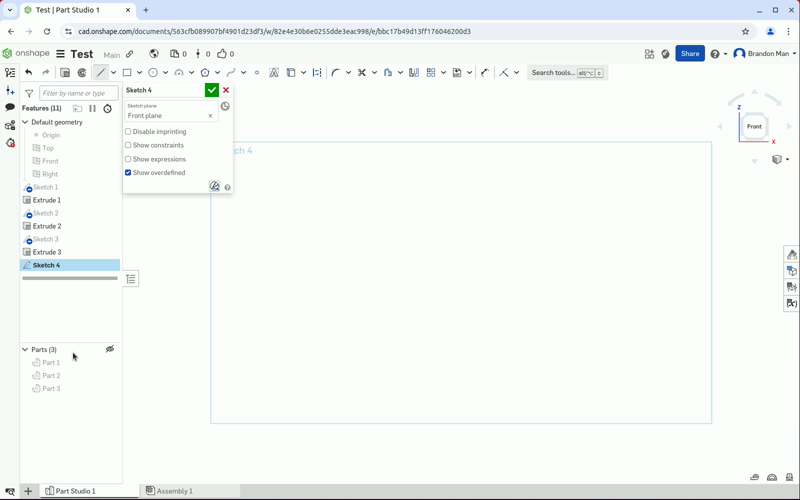
key_down(shift)
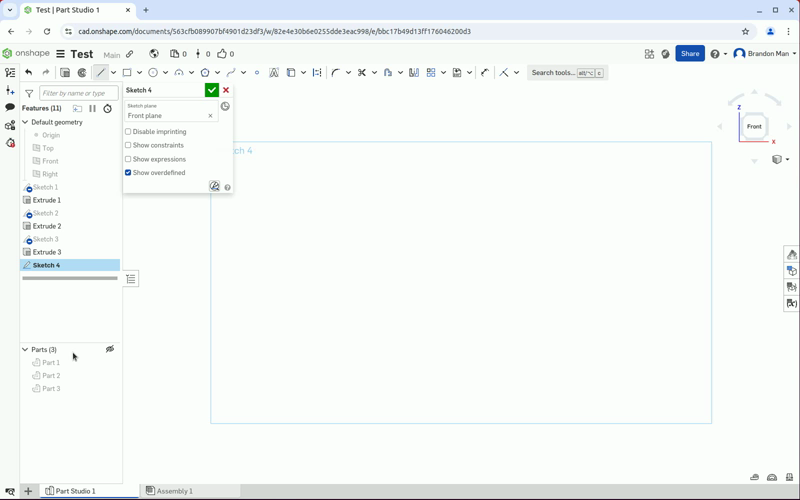
mouse_move(460, 282)
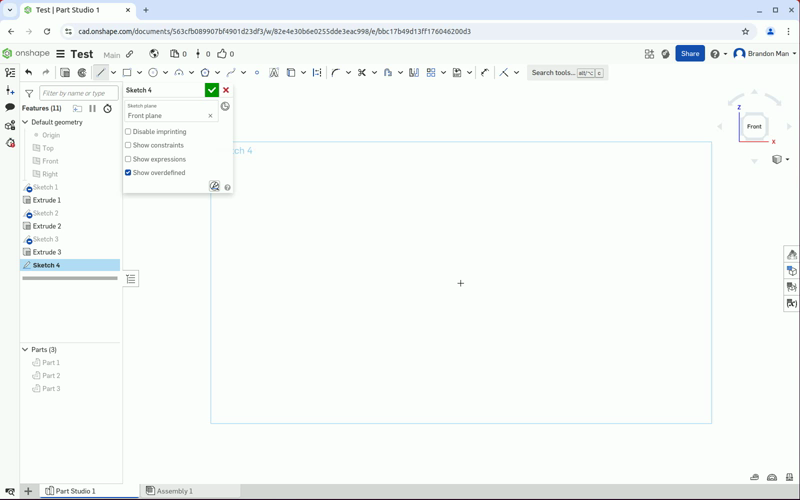
click(460, 282)
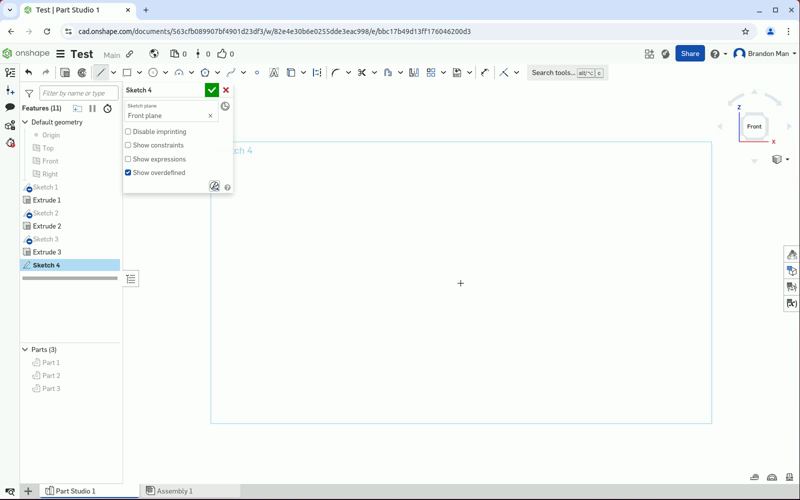
key_up(shift)
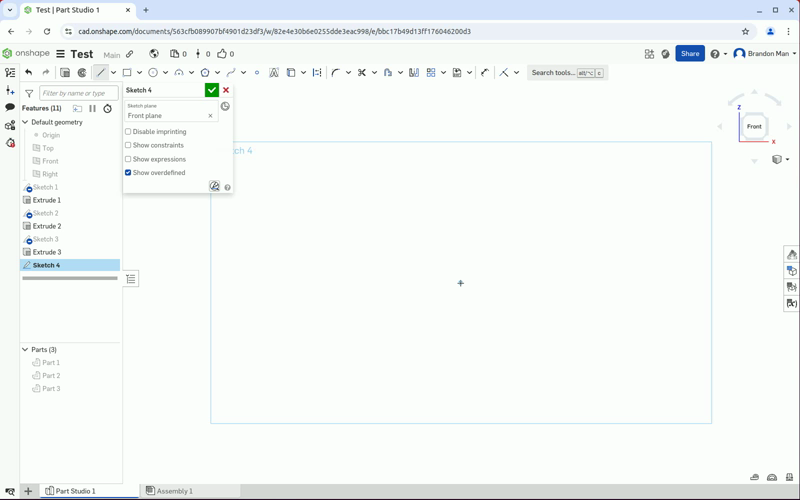
key_down(shift)
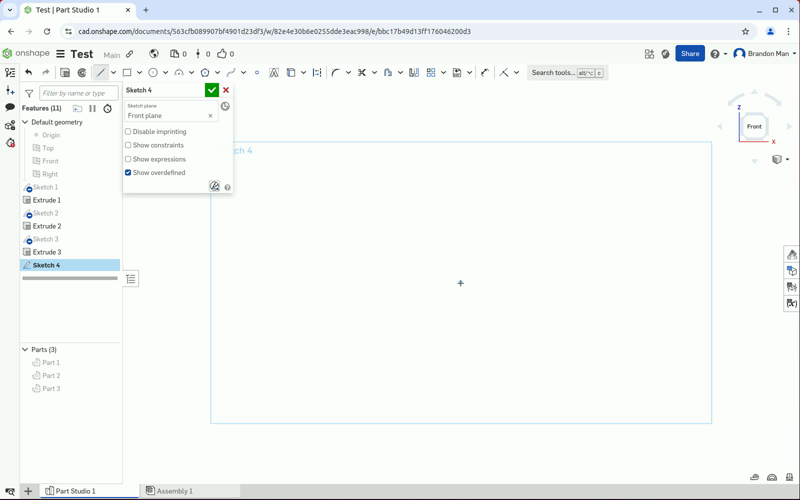
mouse_move(490, 282)
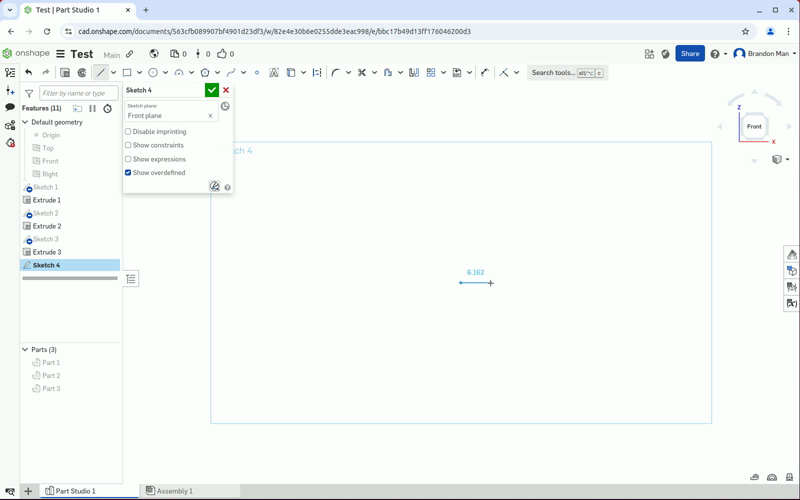
mouse_move(517, 282)
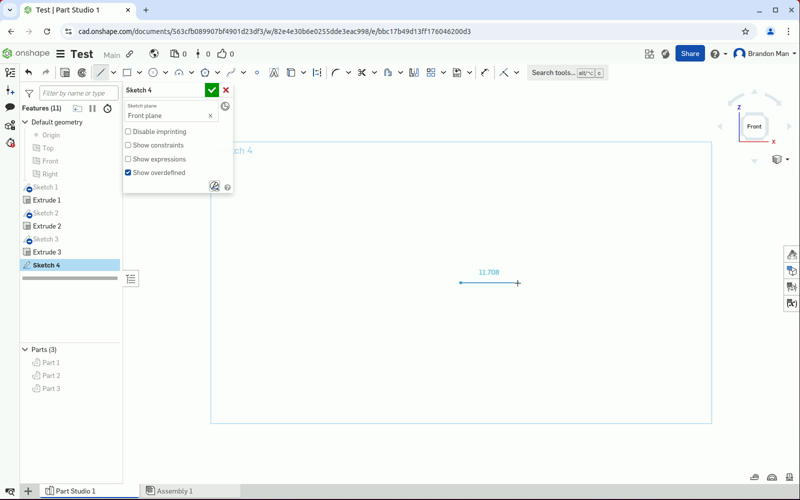
click(517, 282)
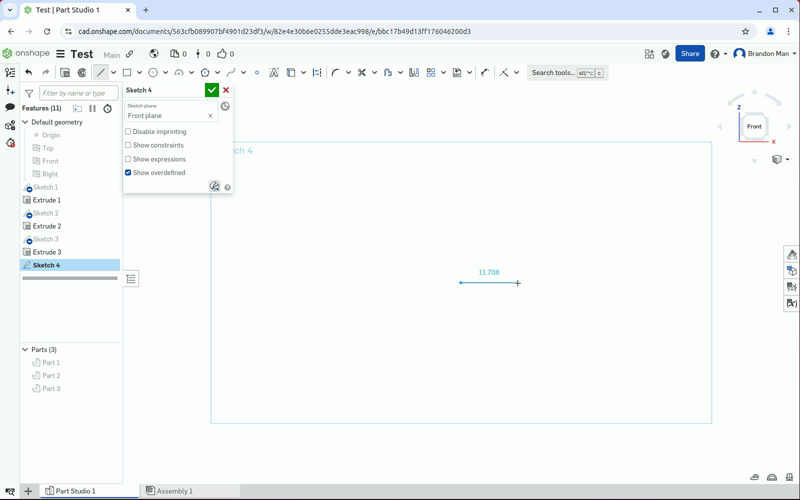
key_up(shift)
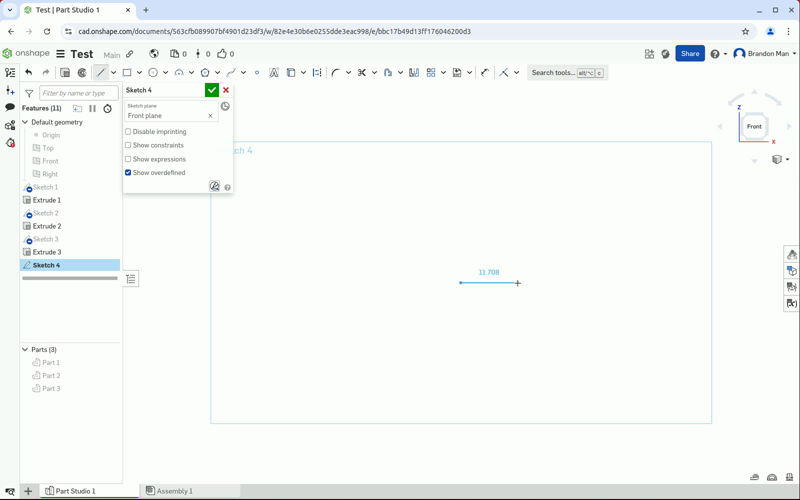
key_down(shift)
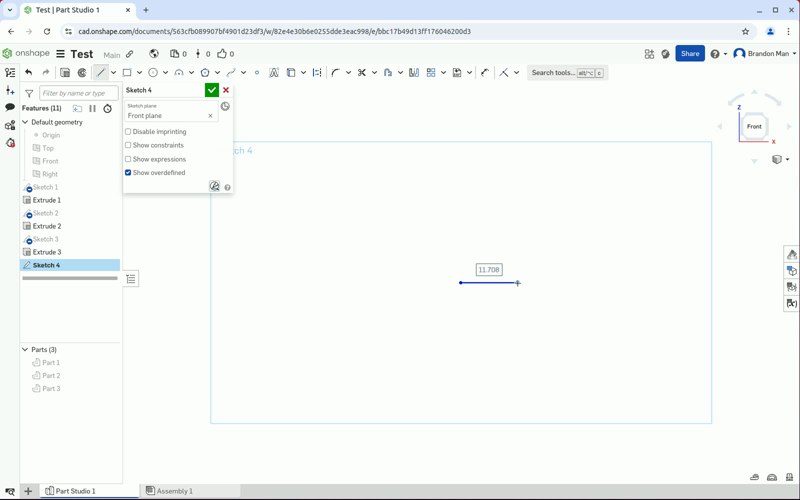
mouse_move(547, 282)
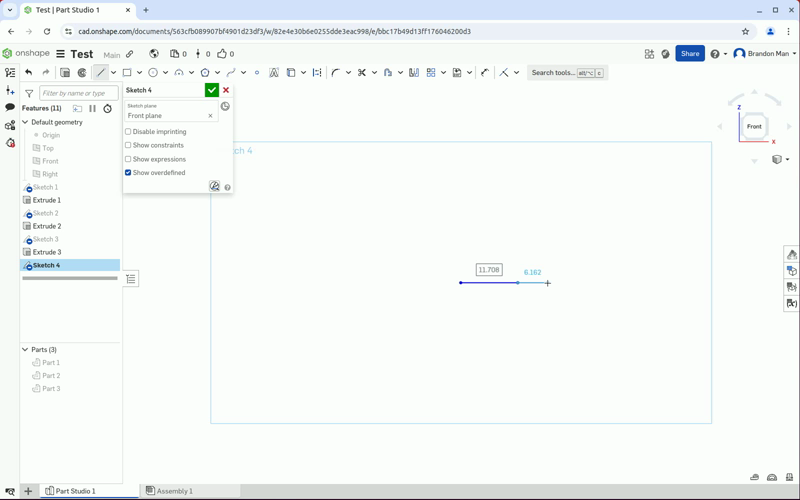
mouse_move(517, 271)
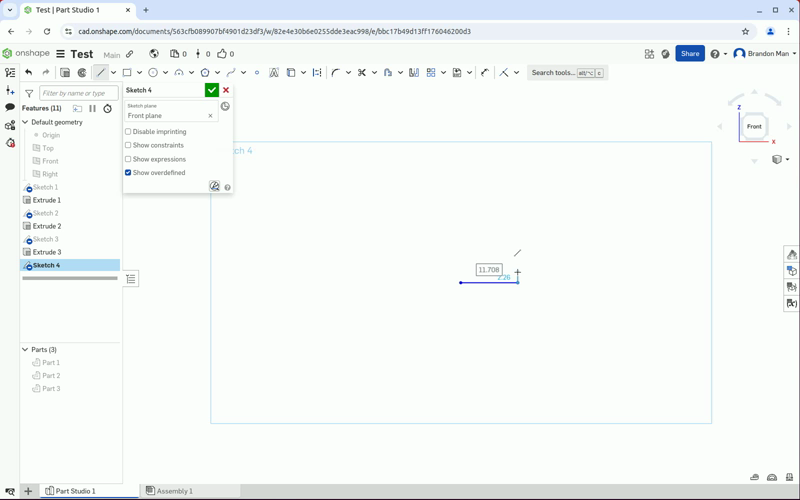
click(517, 271)
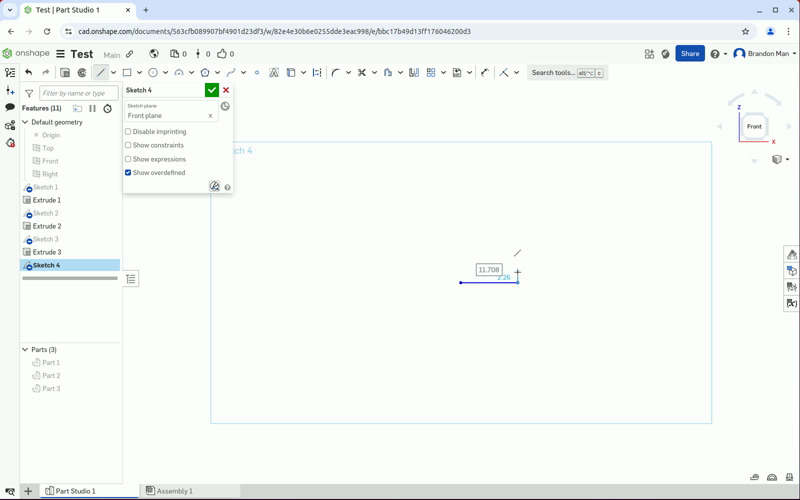
key_up(shift)
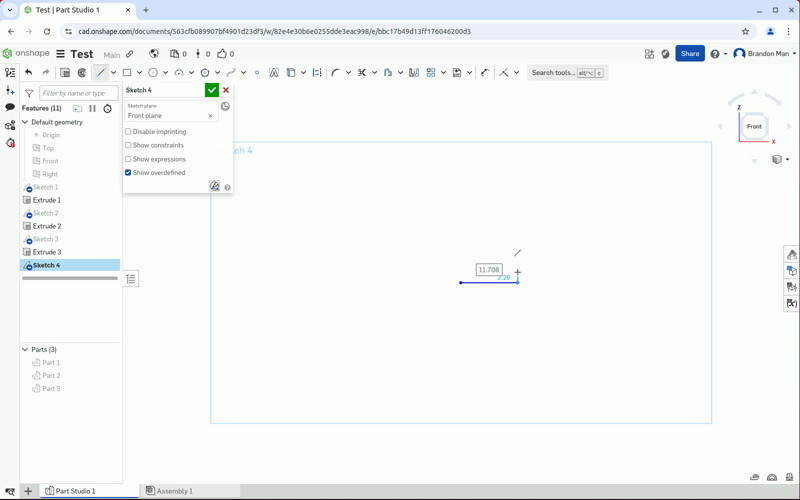
key_down(shift)
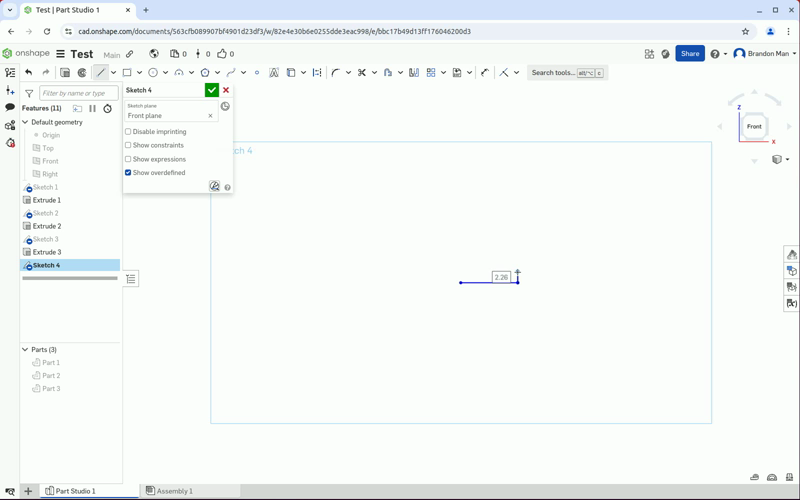
mouse_move(547, 271)
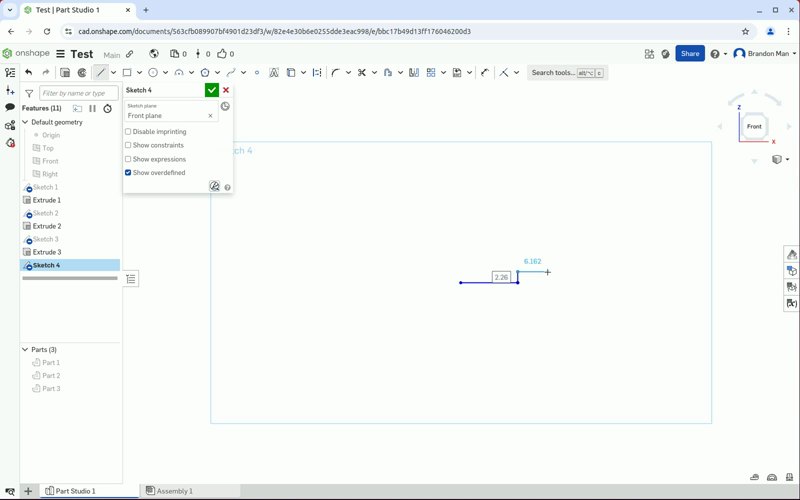
mouse_move(486, 271)
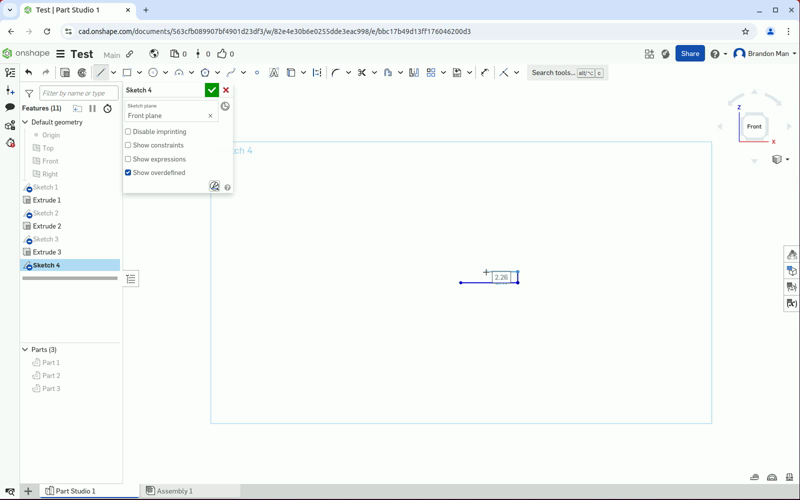
click(486, 271)
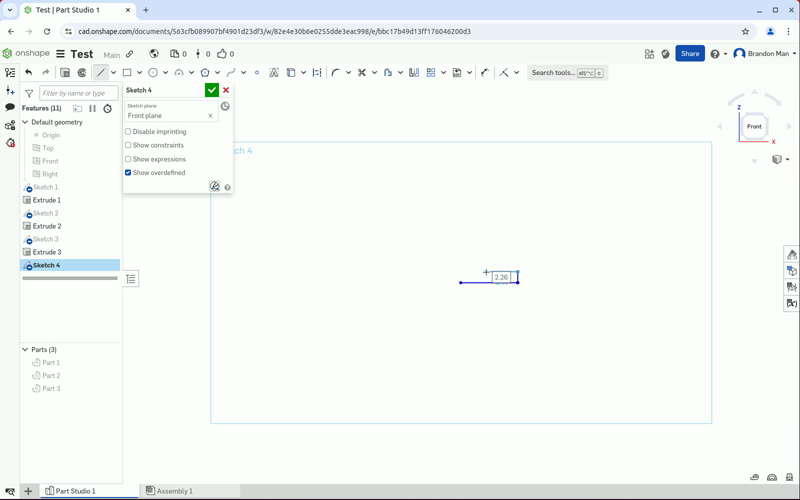
key_up(shift)
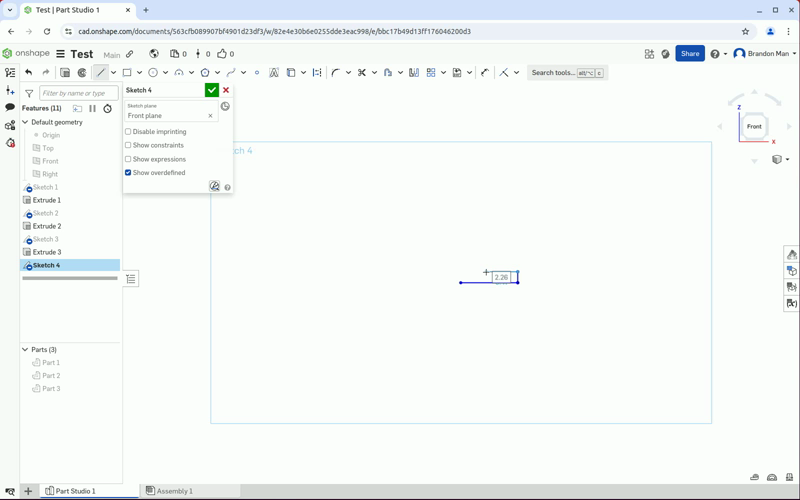
key(esc)
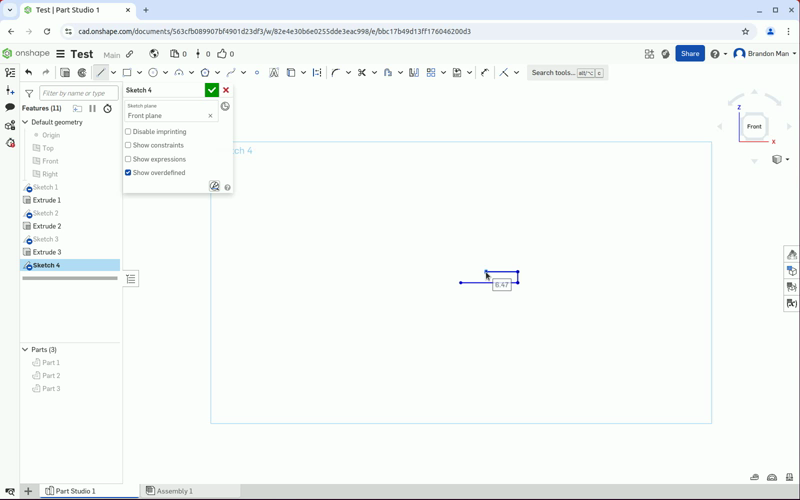
key(a)
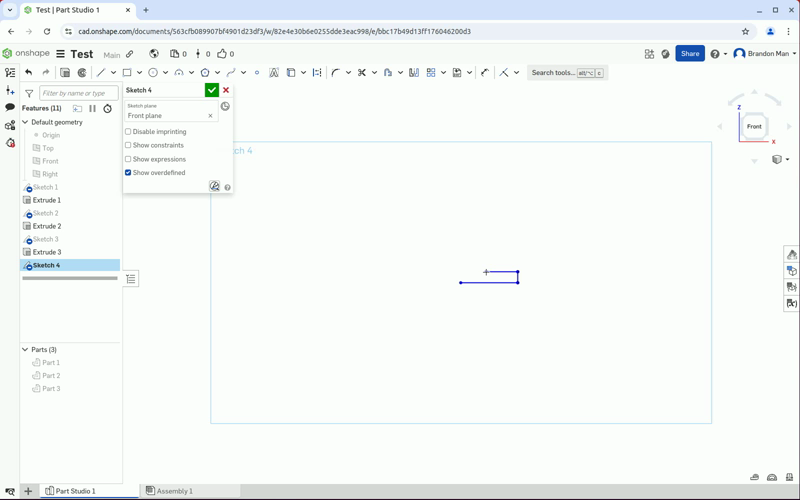
mouse_move(486, 271)
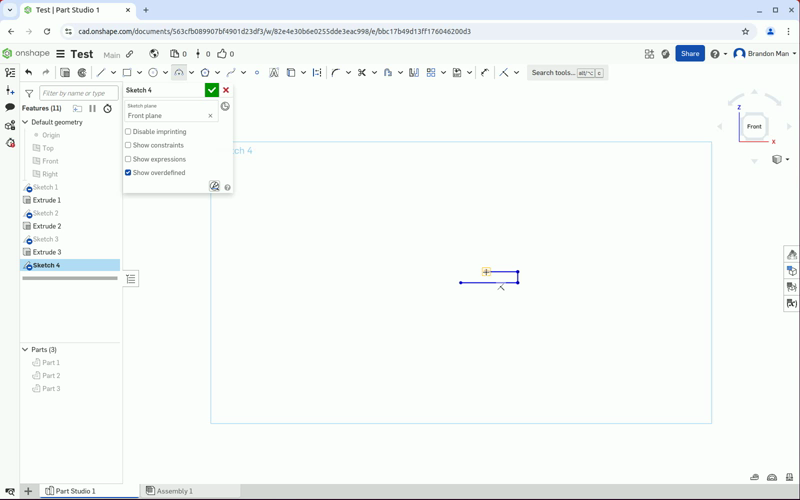
click(486, 271)
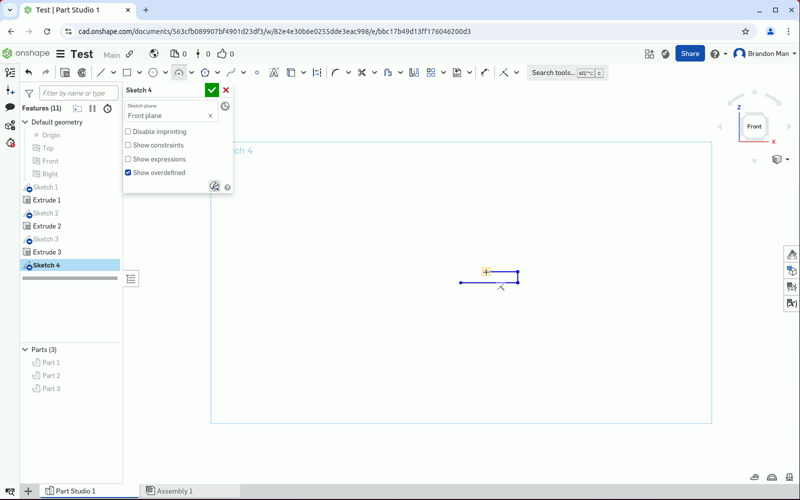
key_down(shift)
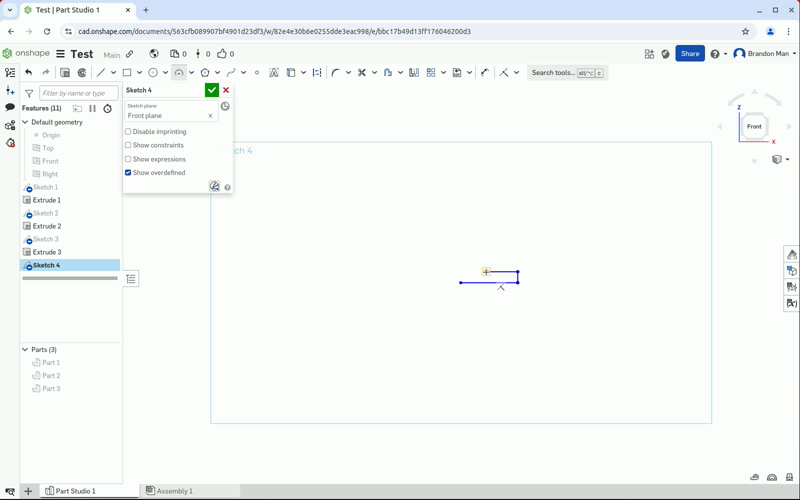
mouse_move(481, 271)
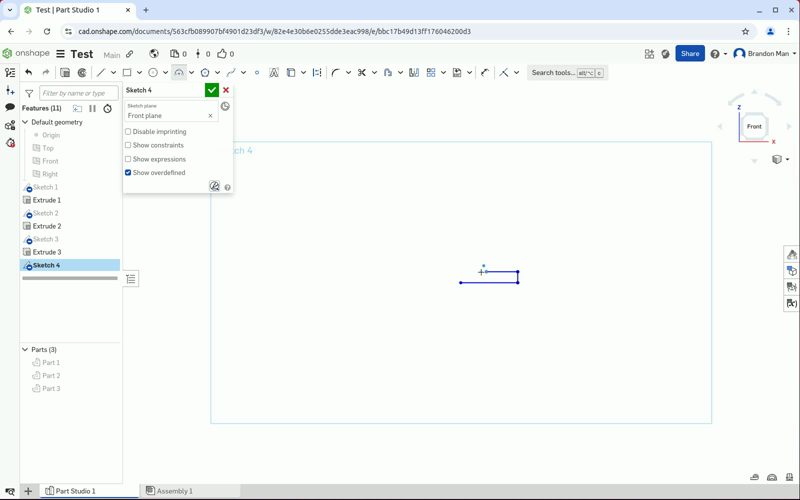
scroll(6)
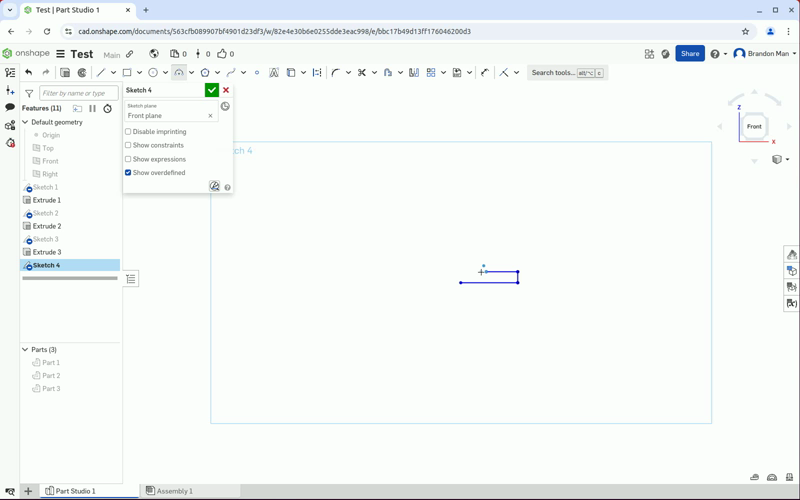
scroll(6)
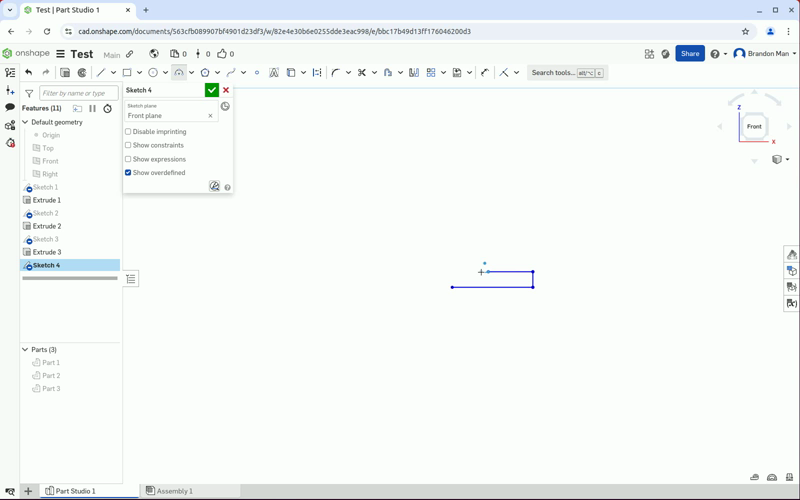
scroll(6)
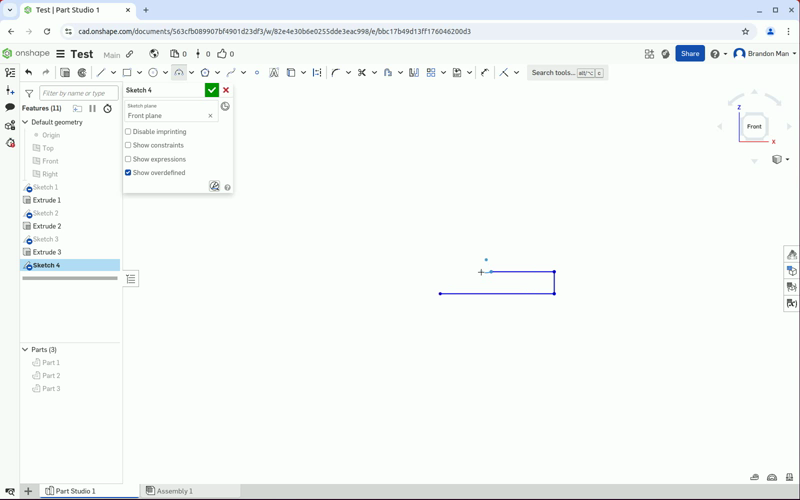
scroll(6)
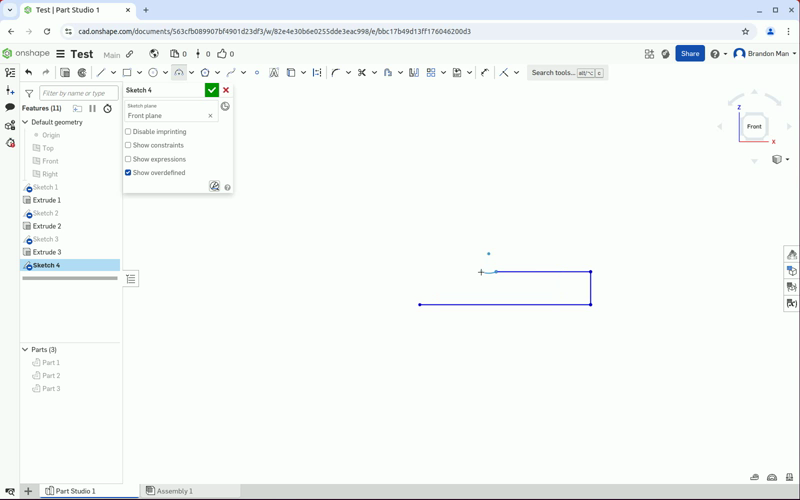
scroll(6)
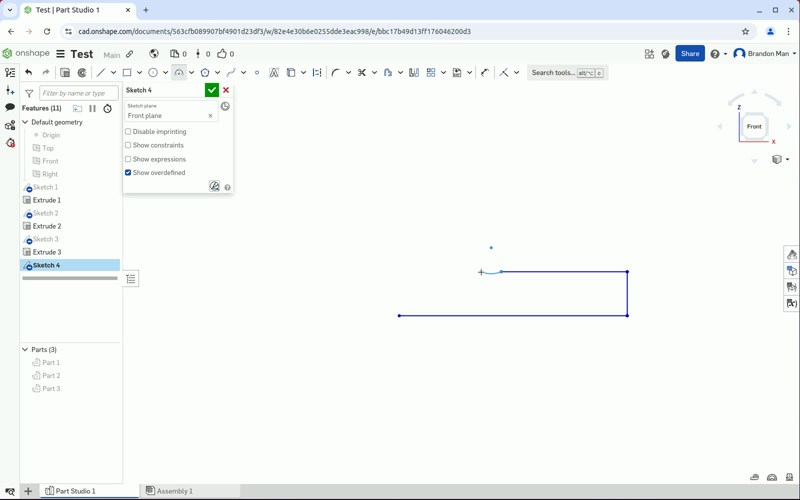
scroll(6)
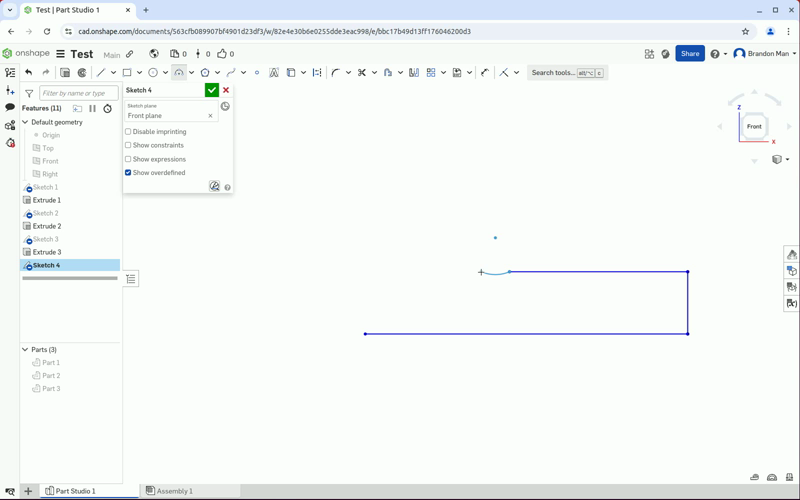
scroll(6)
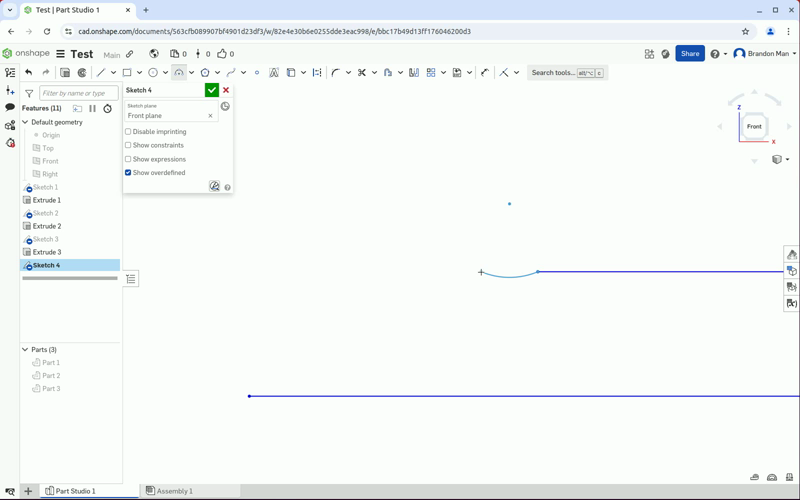
click(481, 271)
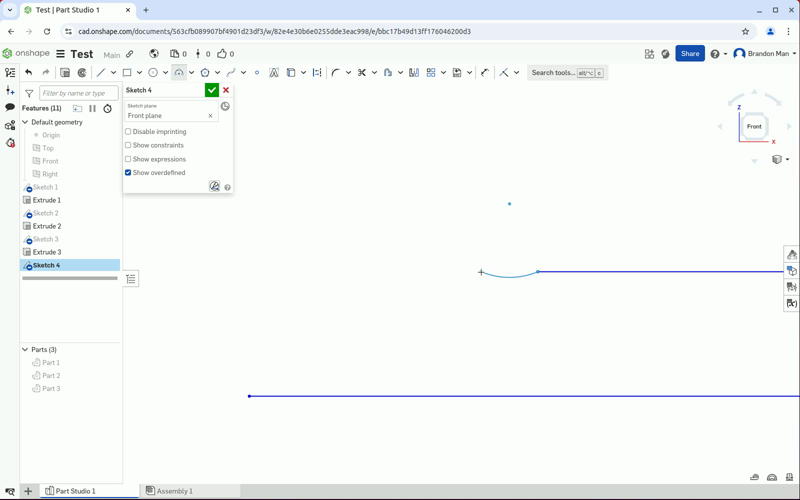
scroll(-6)
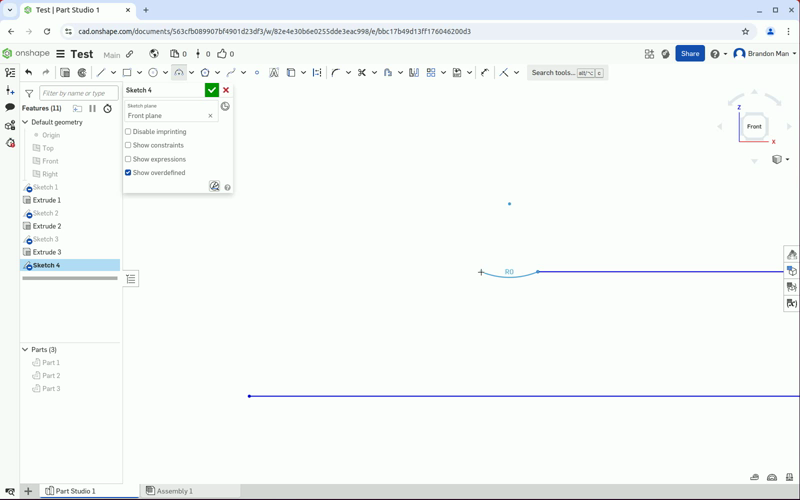
scroll(-6)
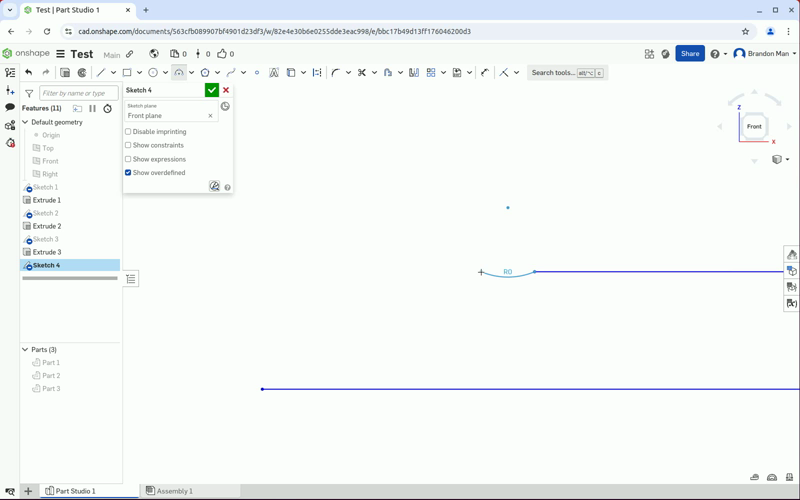
scroll(-6)
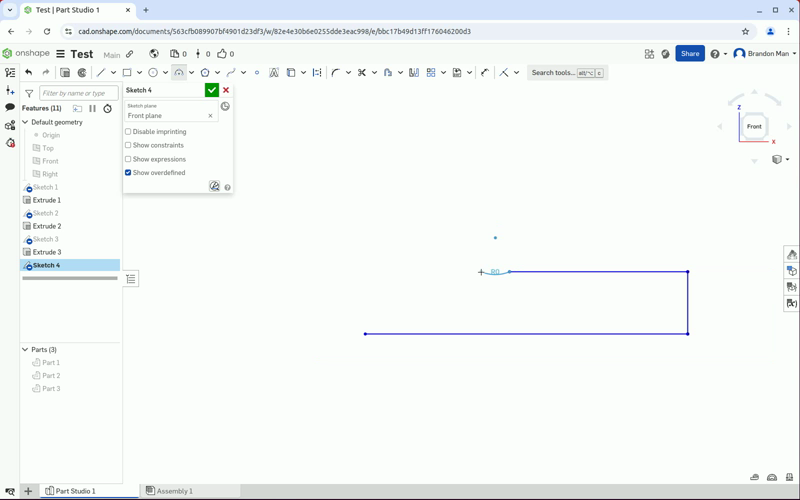
scroll(-6)
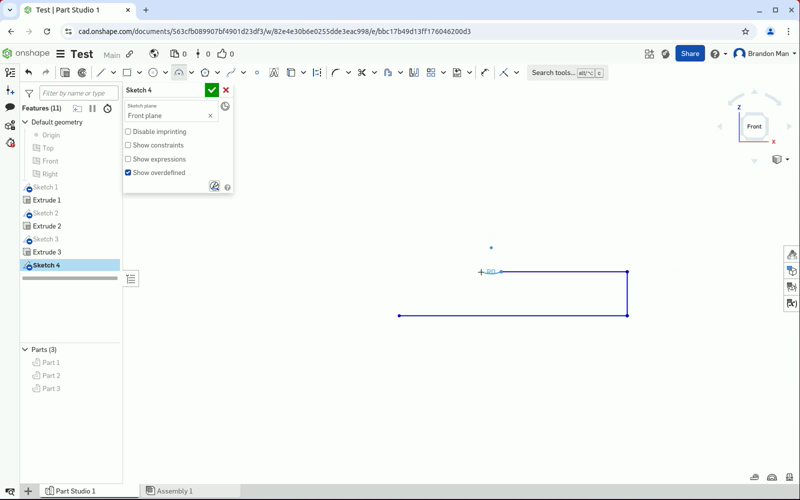
scroll(-6)
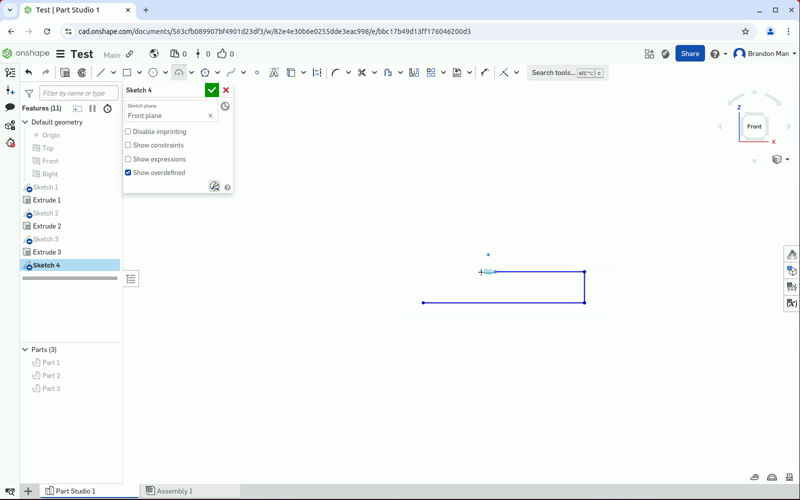
scroll(-6)
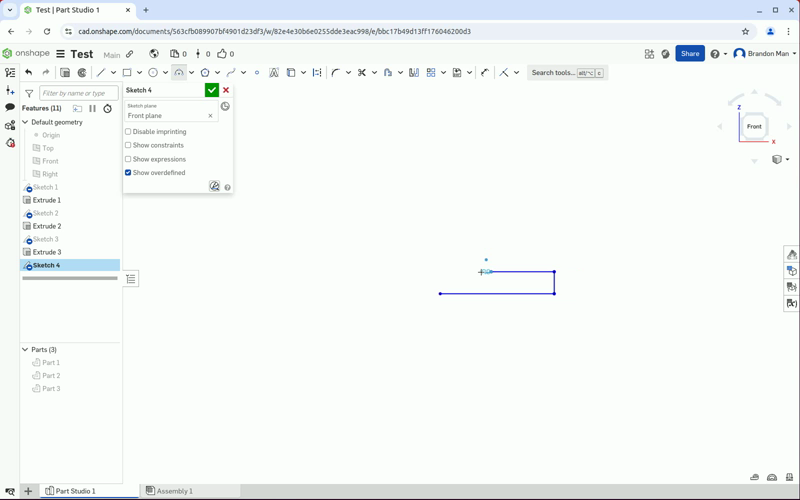
scroll(-6)
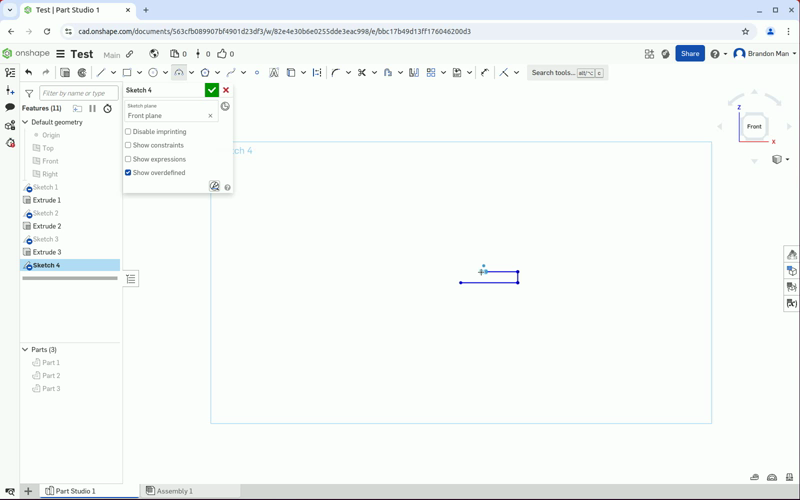
mouse_move(483, 273)
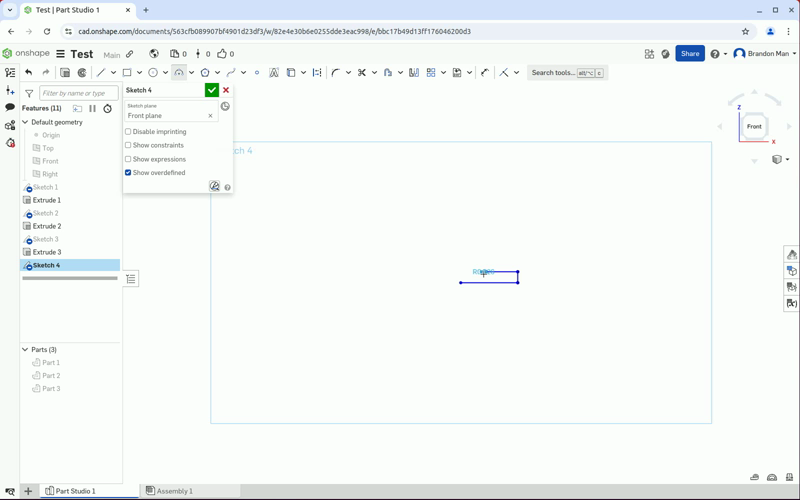
scroll(6)
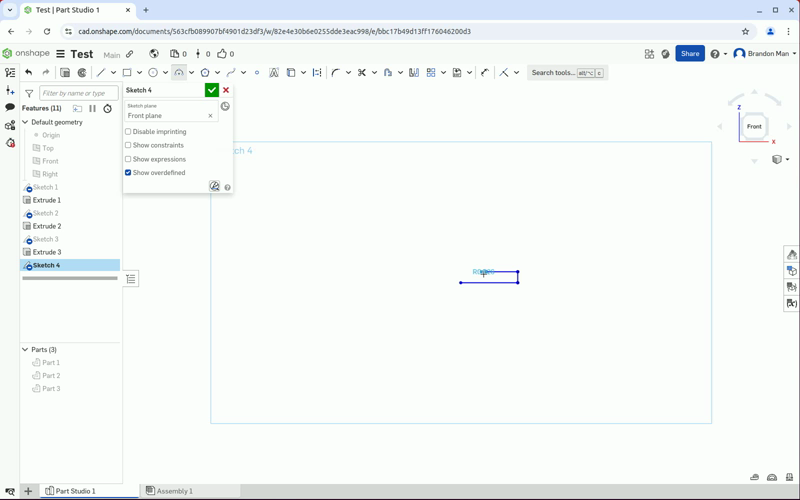
scroll(6)
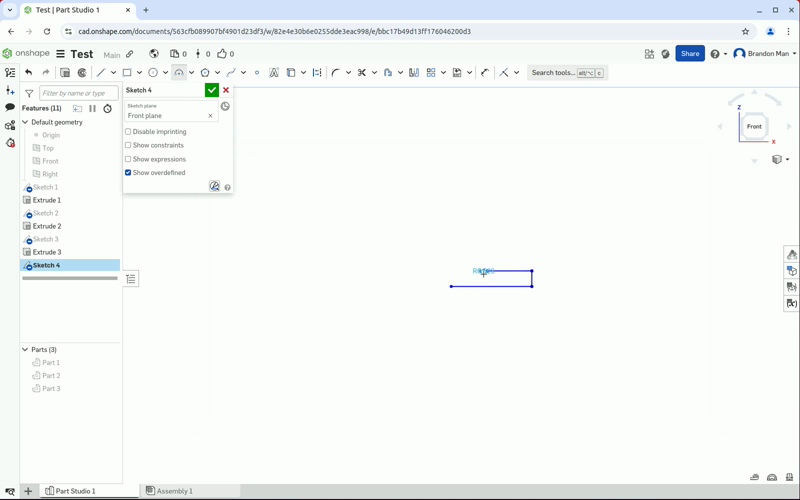
scroll(6)
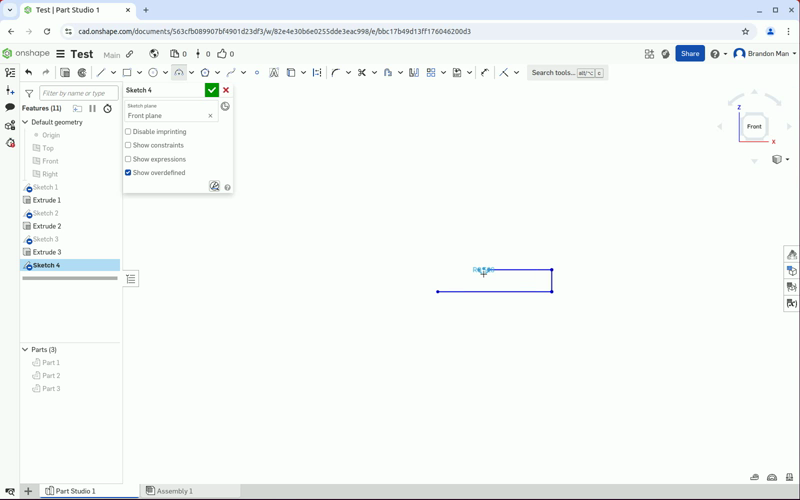
scroll(6)
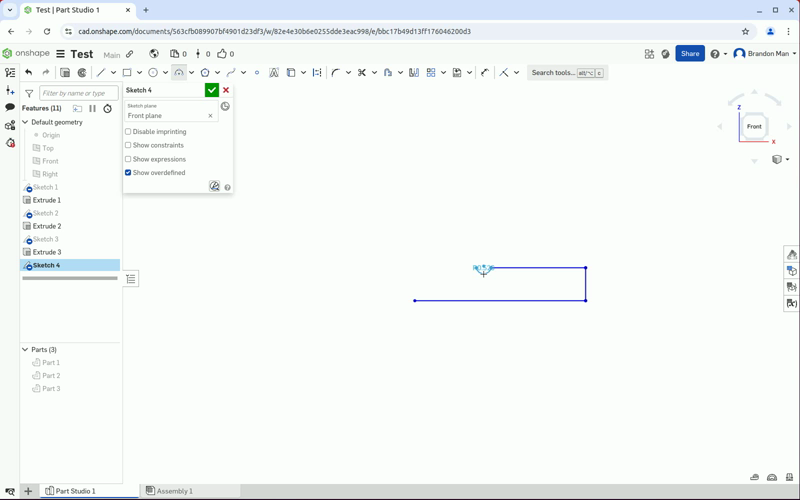
scroll(6)
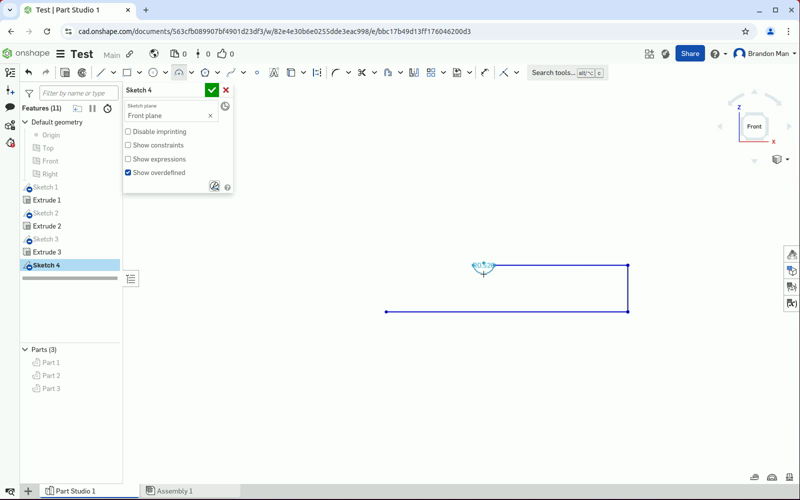
scroll(6)
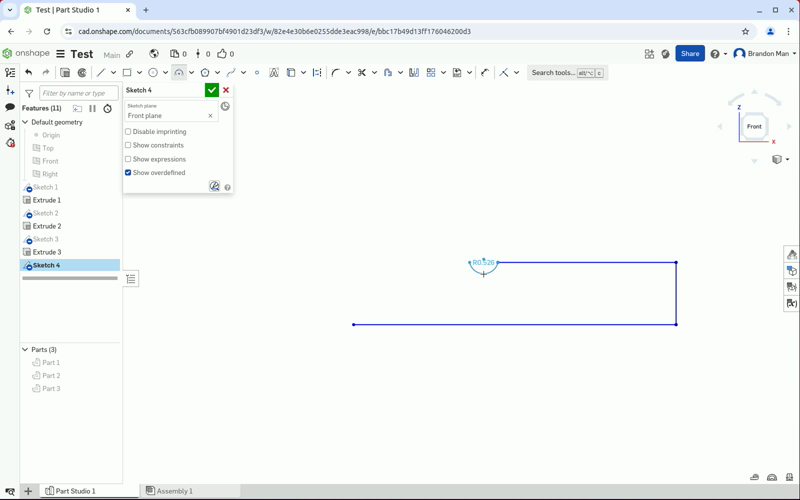
scroll(6)
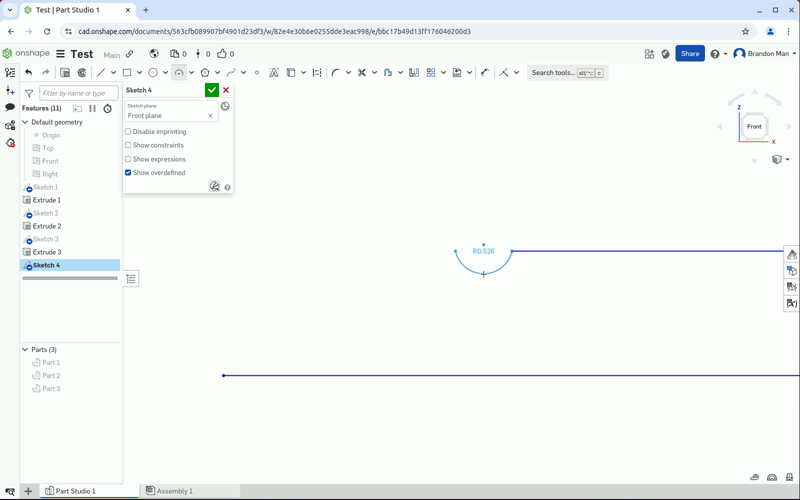
click(483, 273)
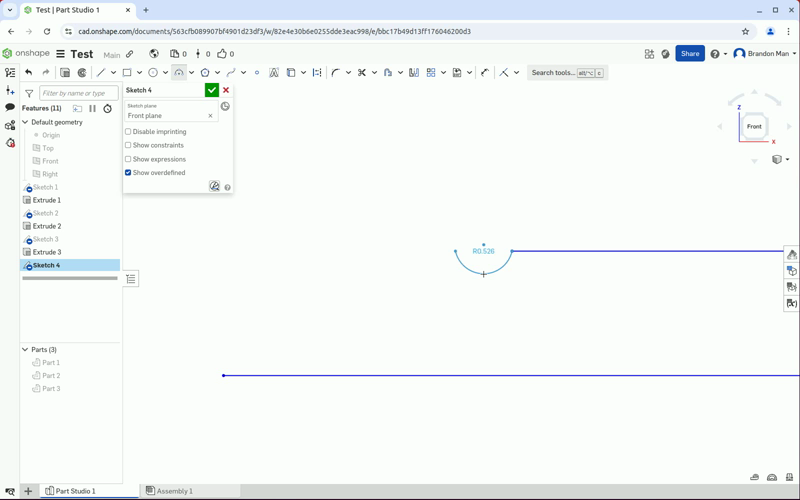
scroll(-6)
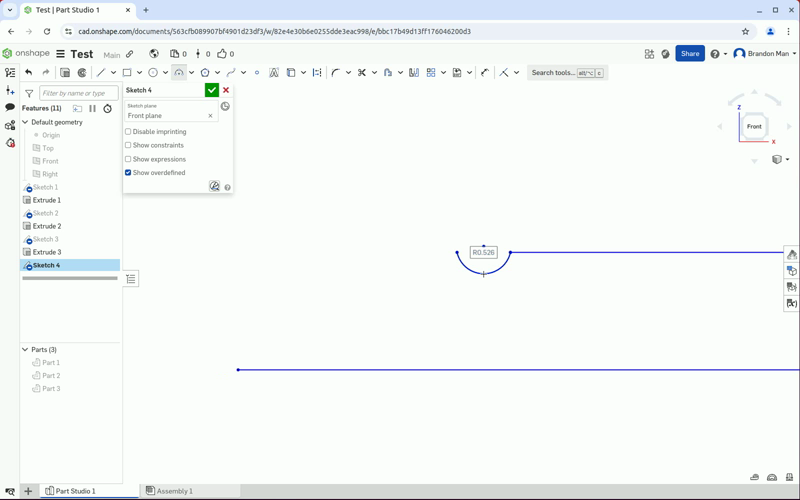
scroll(-6)
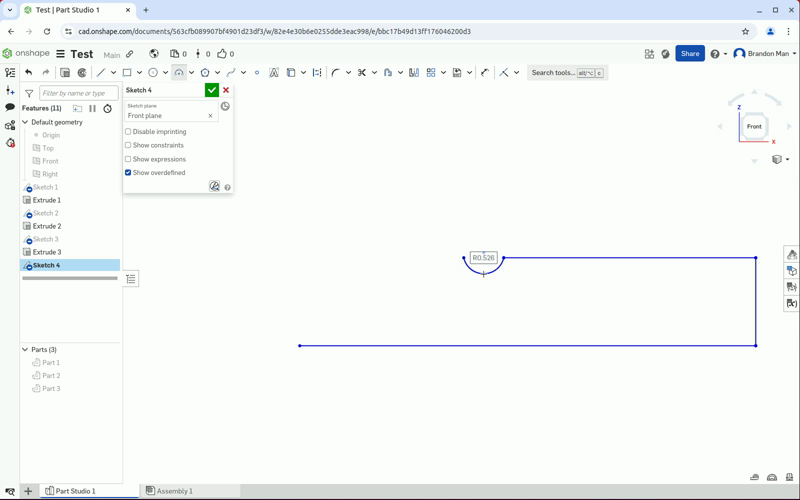
scroll(-6)
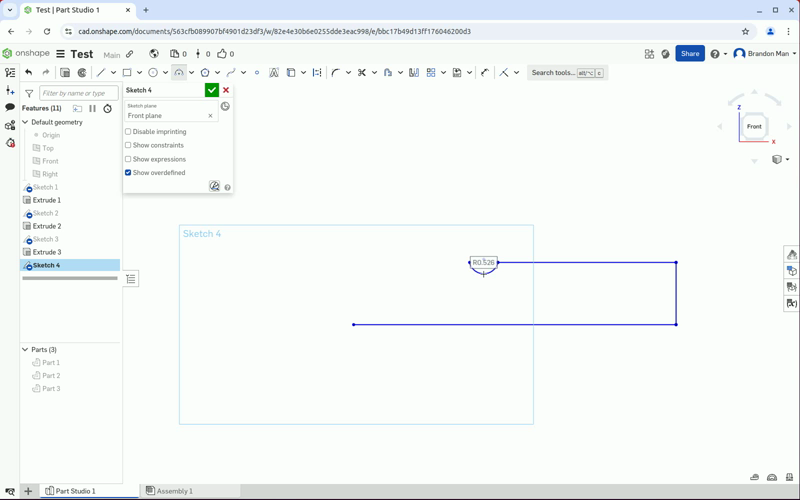
scroll(-6)
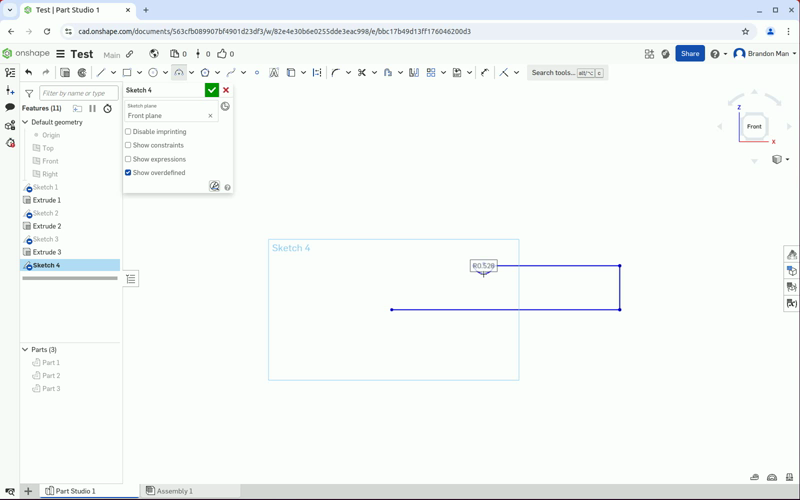
scroll(-6)
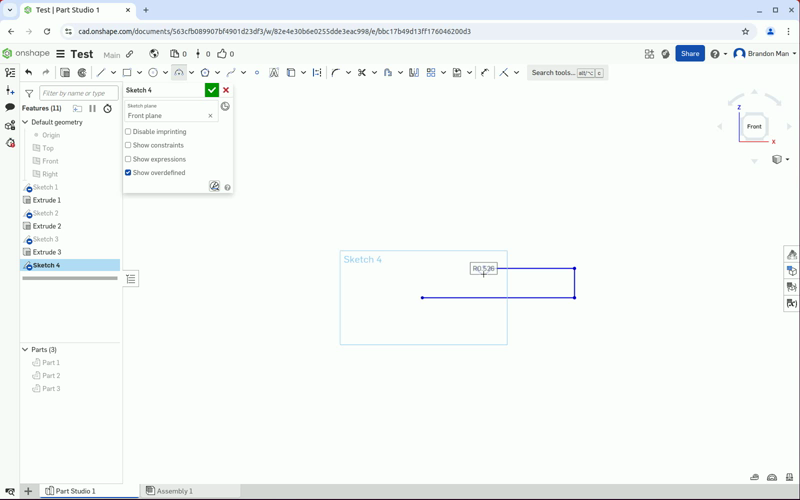
scroll(-6)
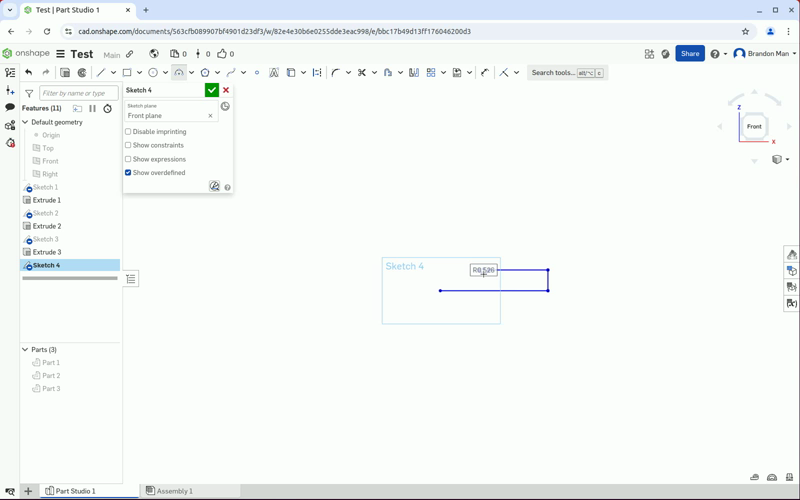
scroll(-6)
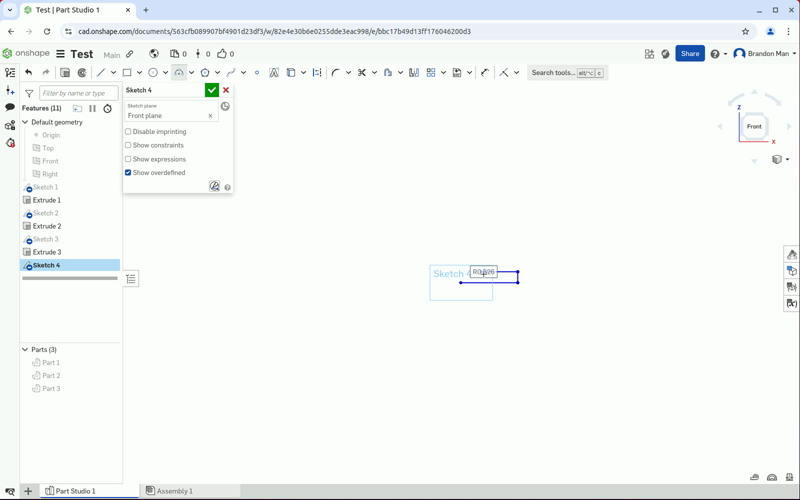
key_up(shift)
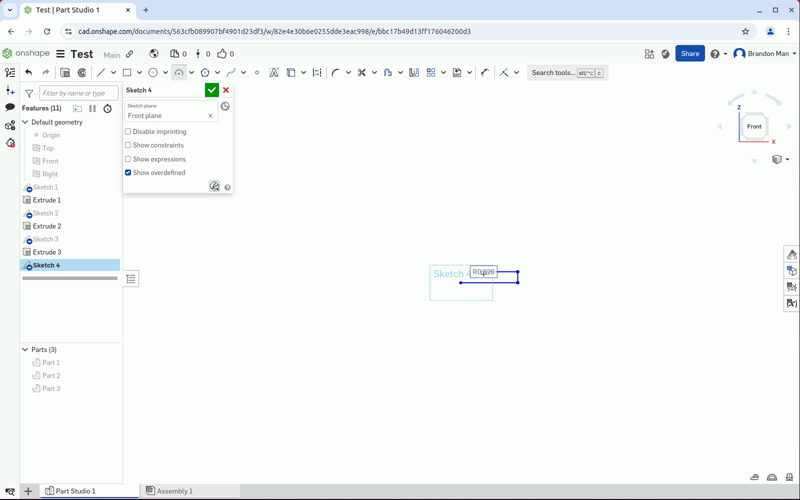
key(esc)
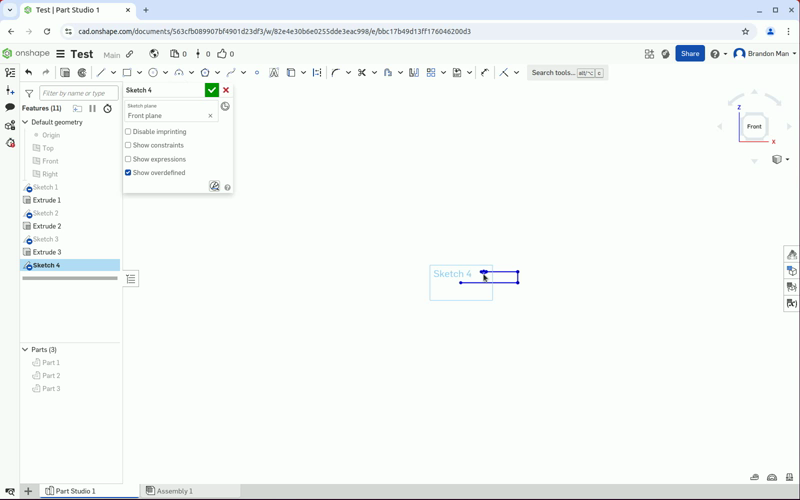
key(l)
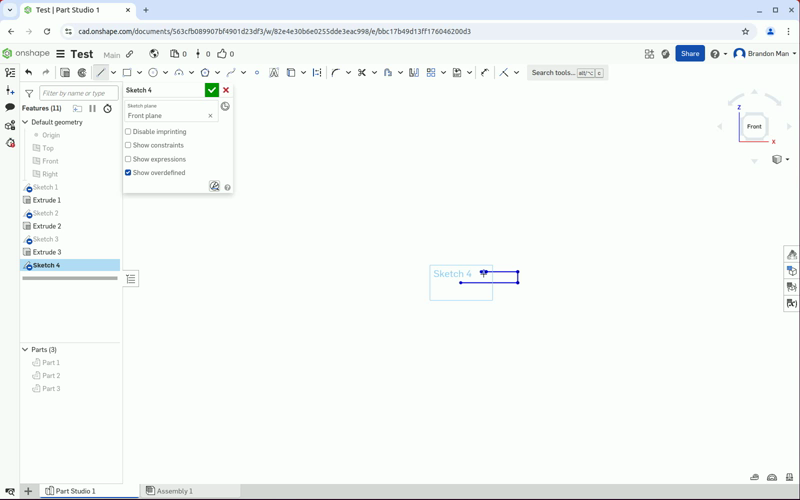
mouse_move(481, 271)
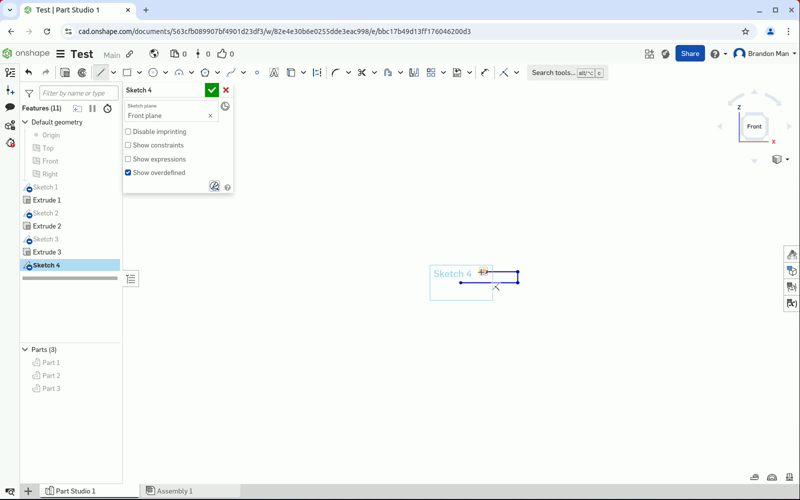
scroll(6)
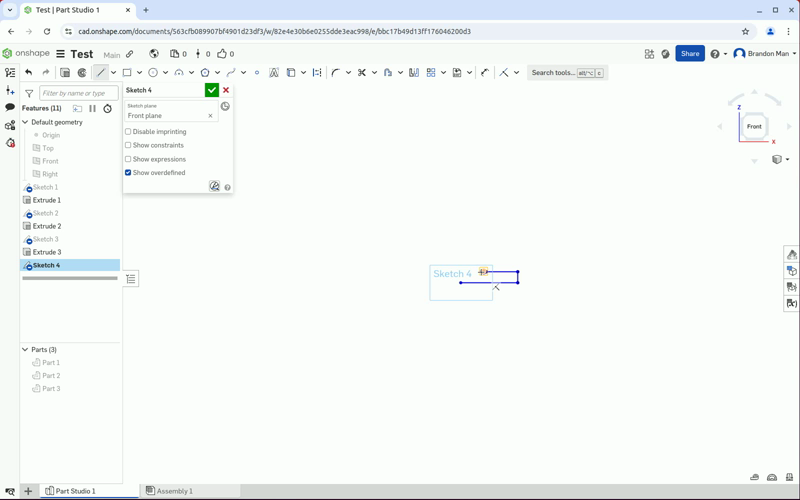
scroll(6)
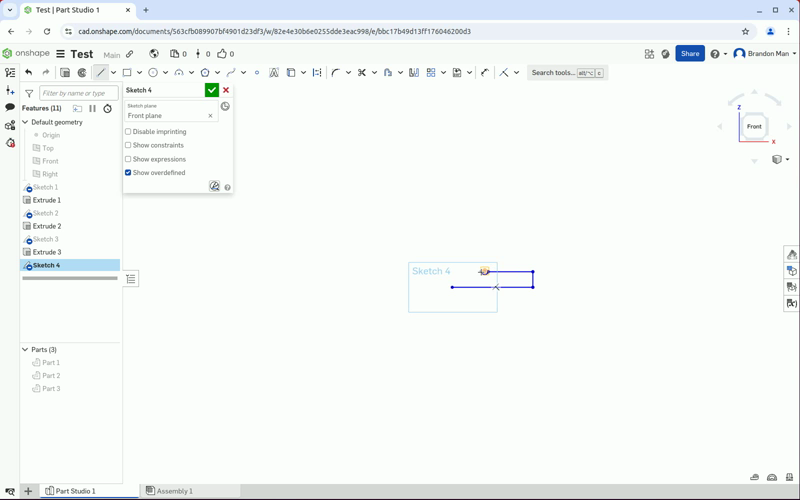
scroll(6)
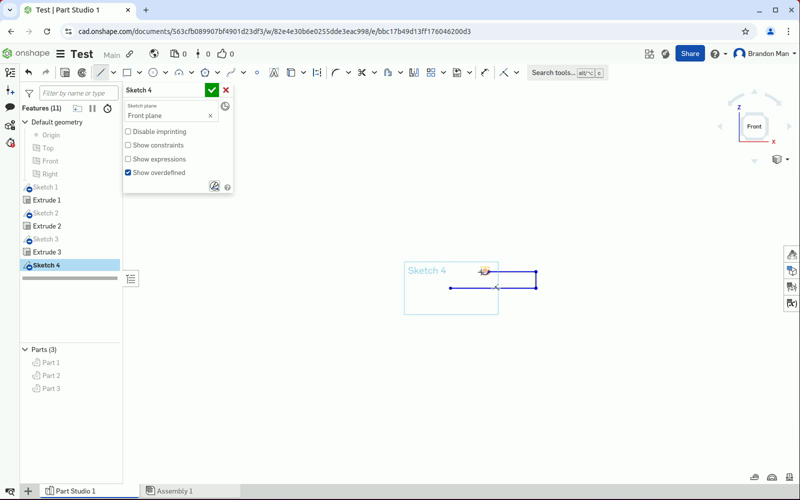
scroll(6)
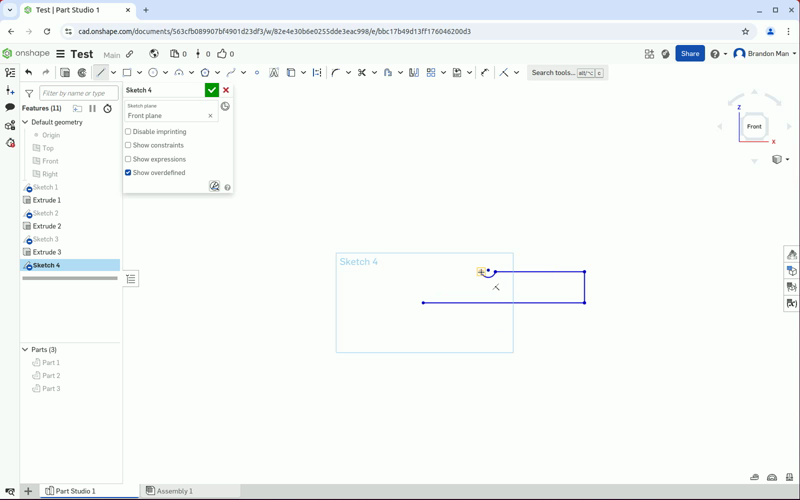
scroll(6)
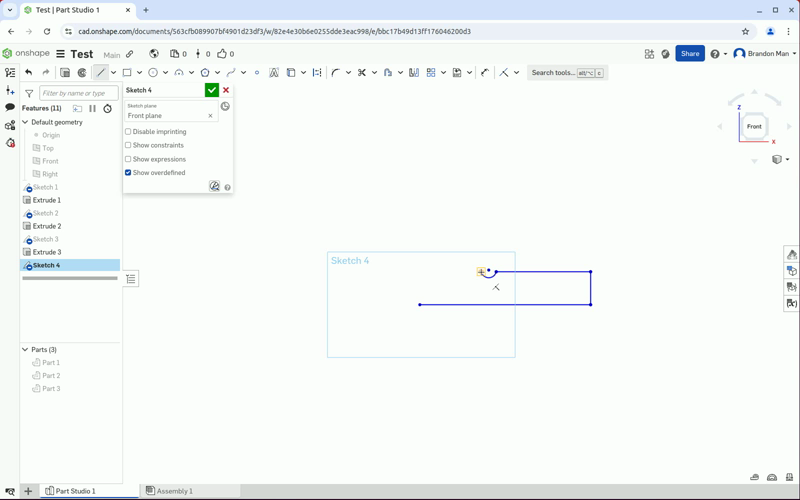
scroll(6)
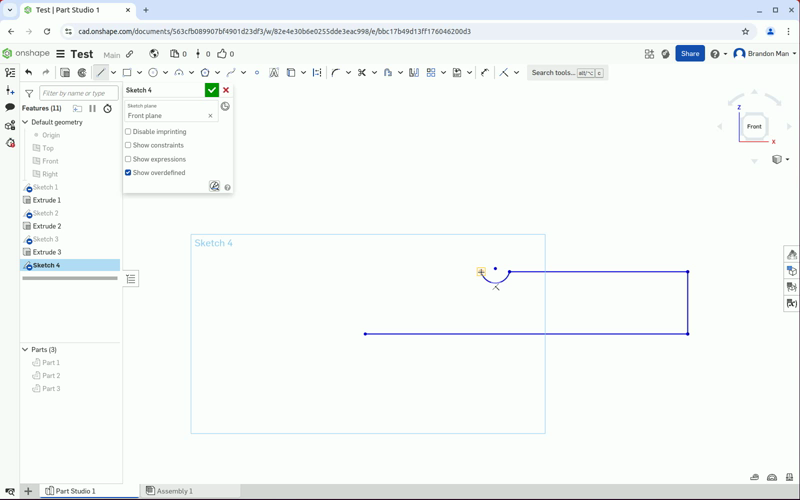
scroll(6)
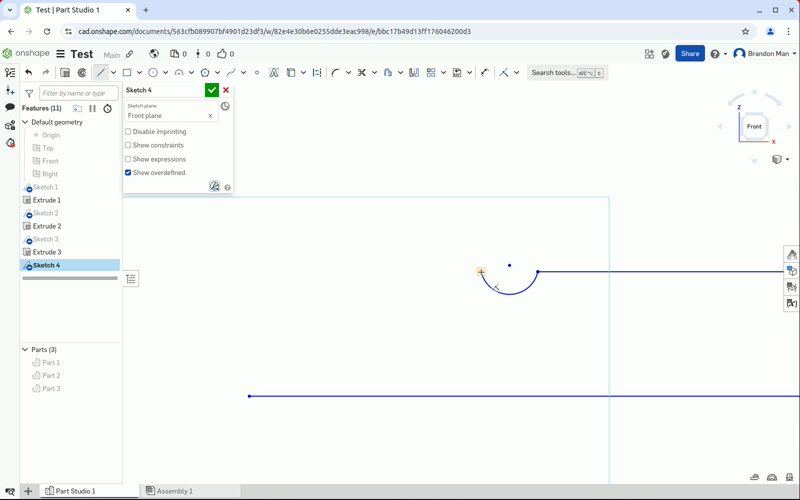
click(481, 271)
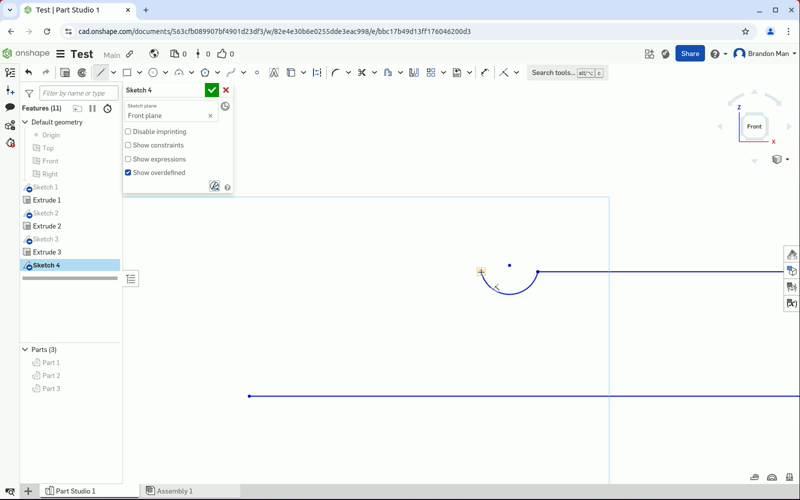
scroll(-6)
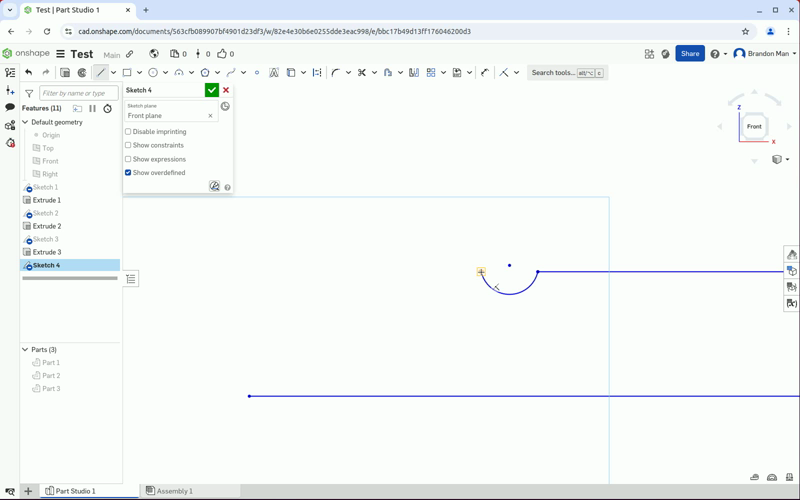
scroll(-6)
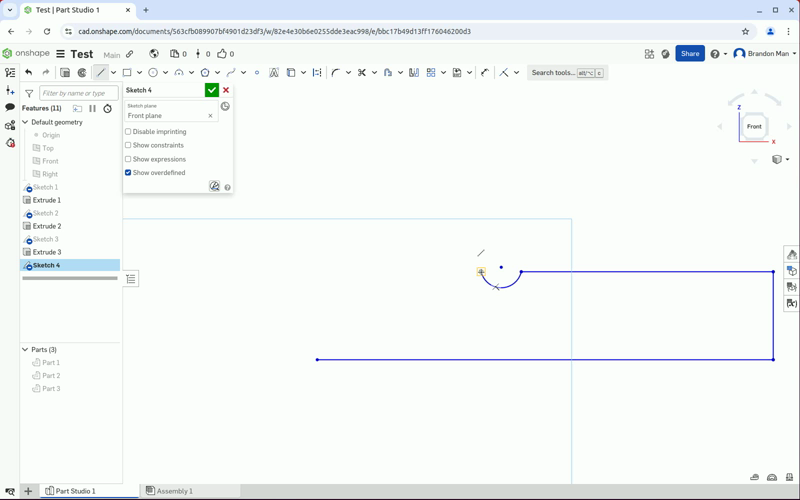
scroll(-6)
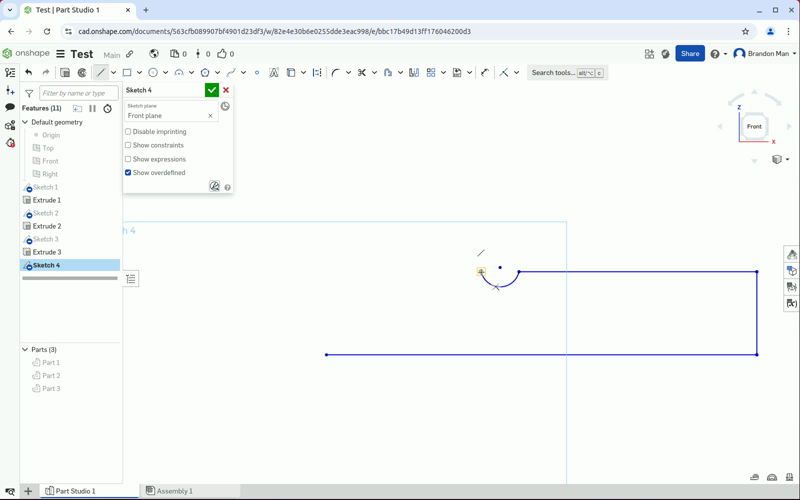
scroll(-6)
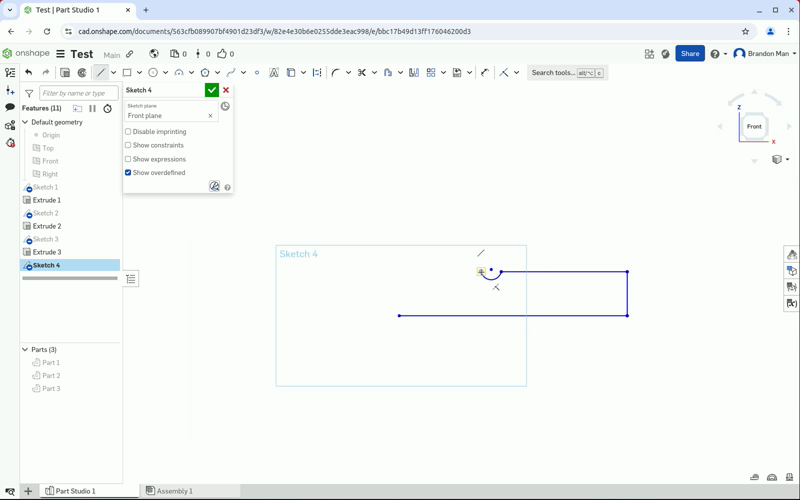
scroll(-6)
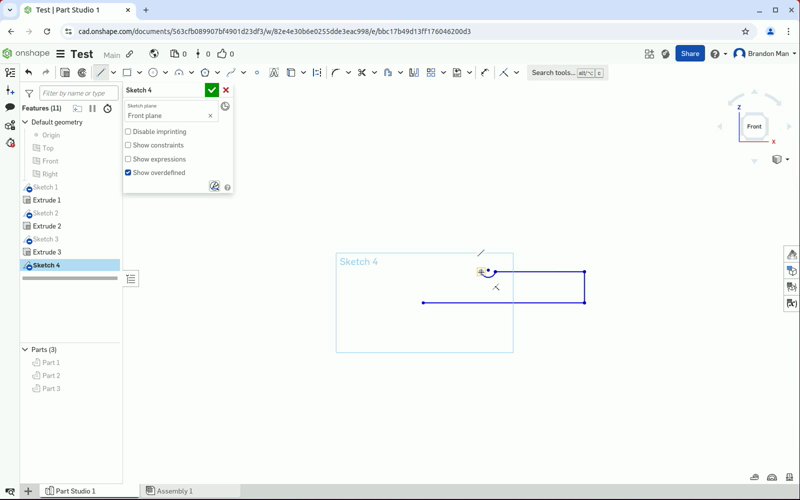
scroll(-6)
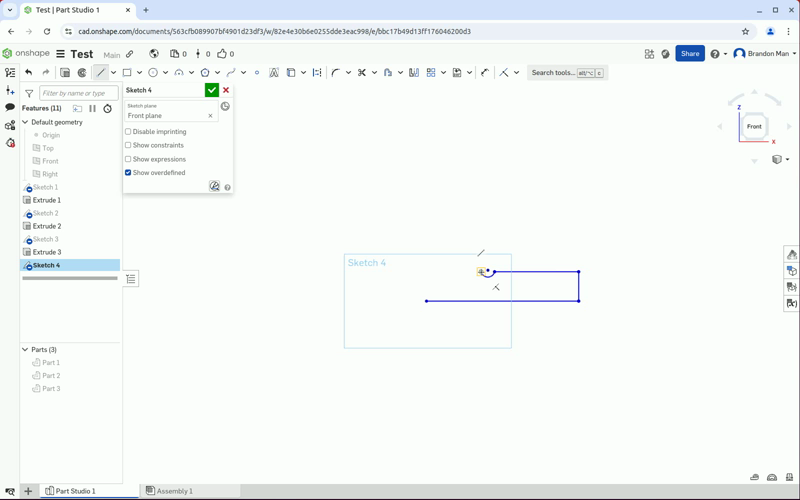
scroll(-6)
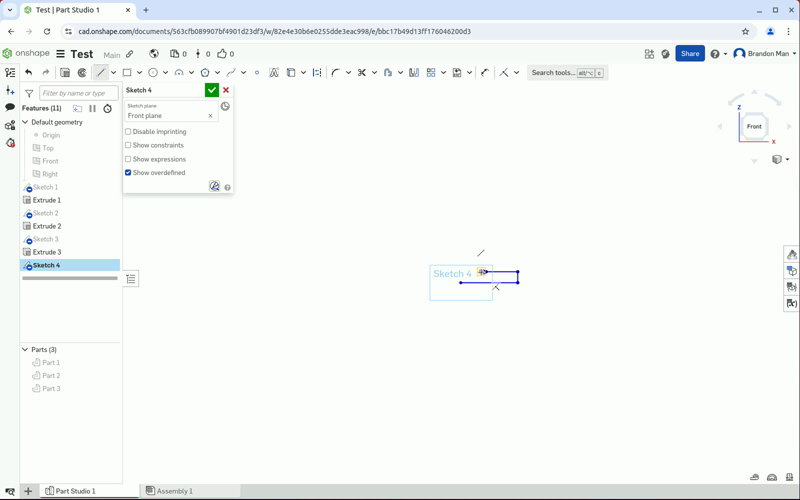
key_down(shift)
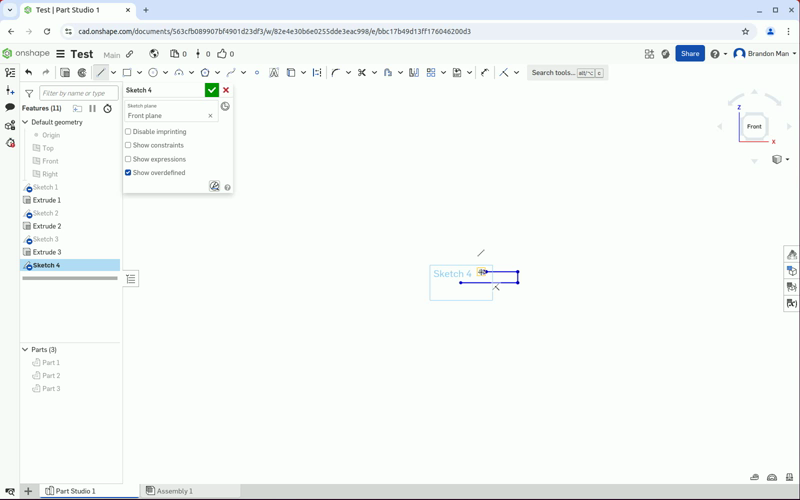
mouse_move(511, 271)
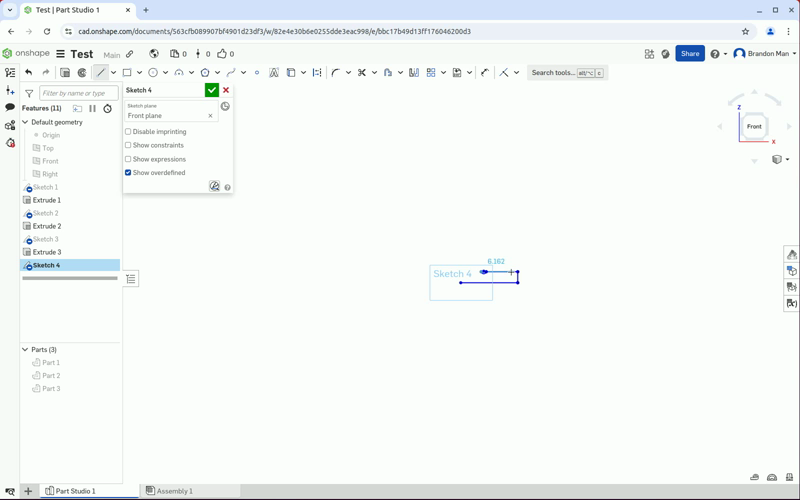
mouse_move(460, 271)
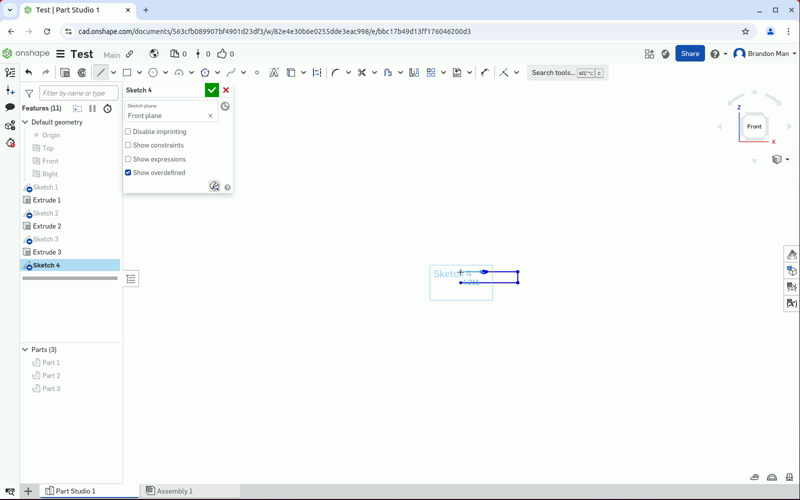
click(460, 271)
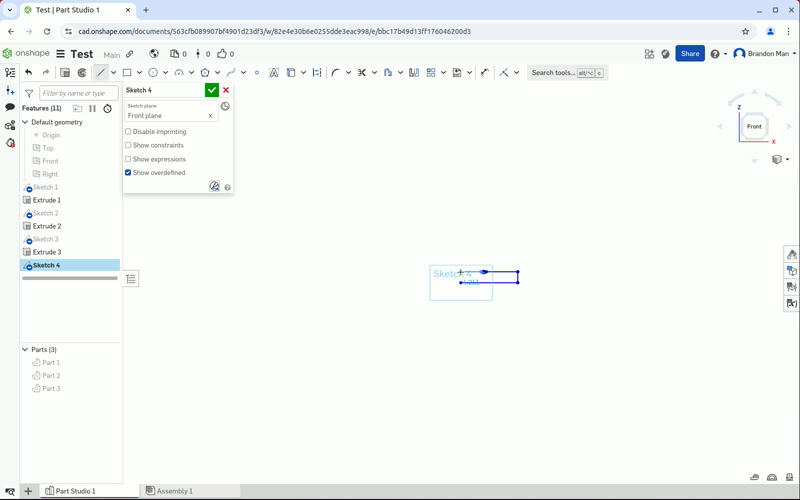
key_up(shift)
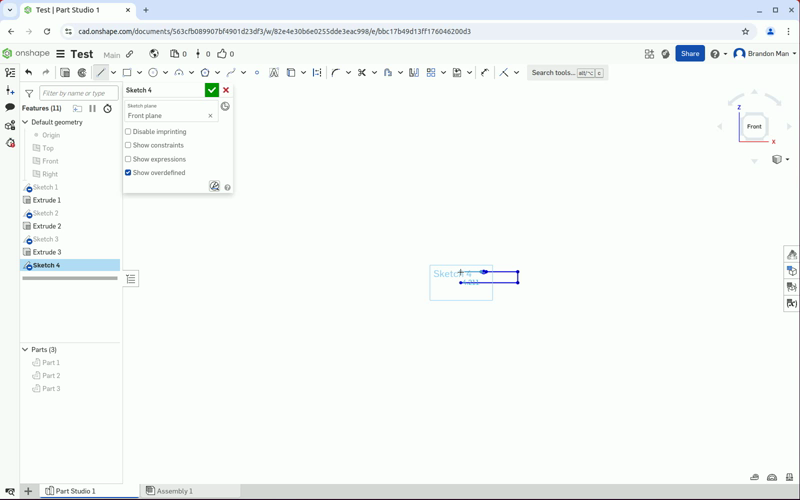
mouse_move(490, 271)
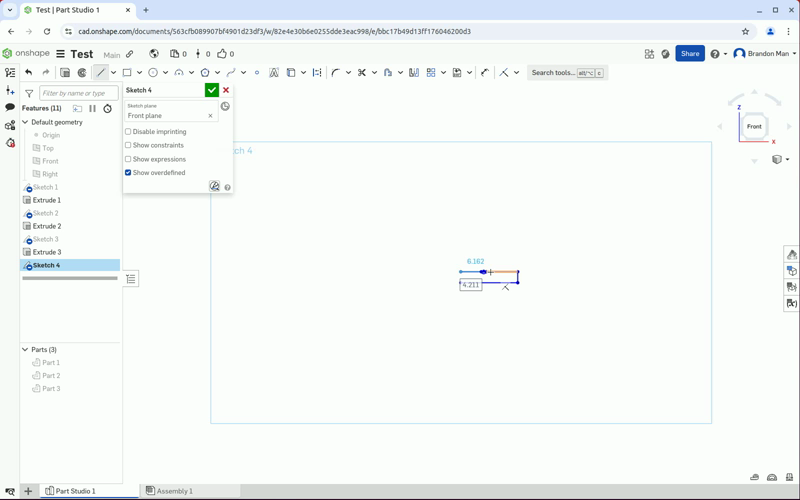
key_down(shift)
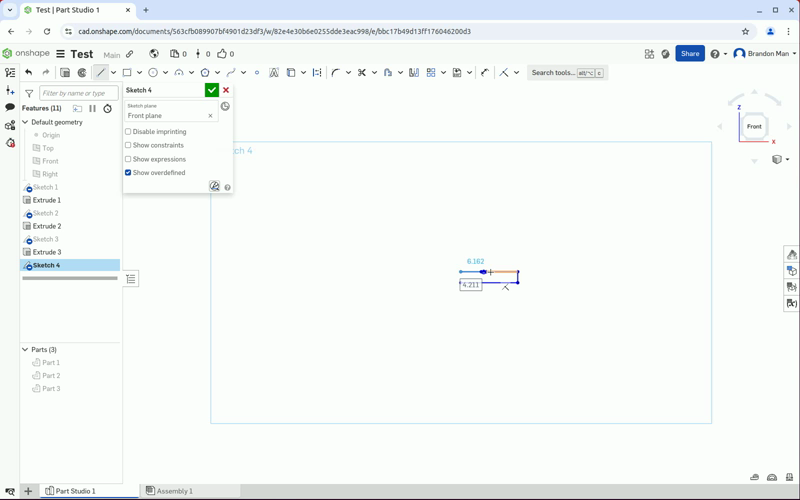
mouse_move(460, 282)
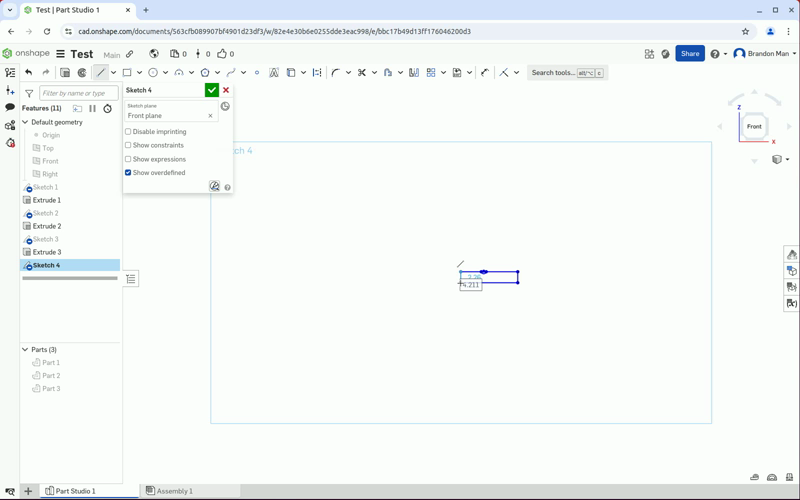
key_up(shift)
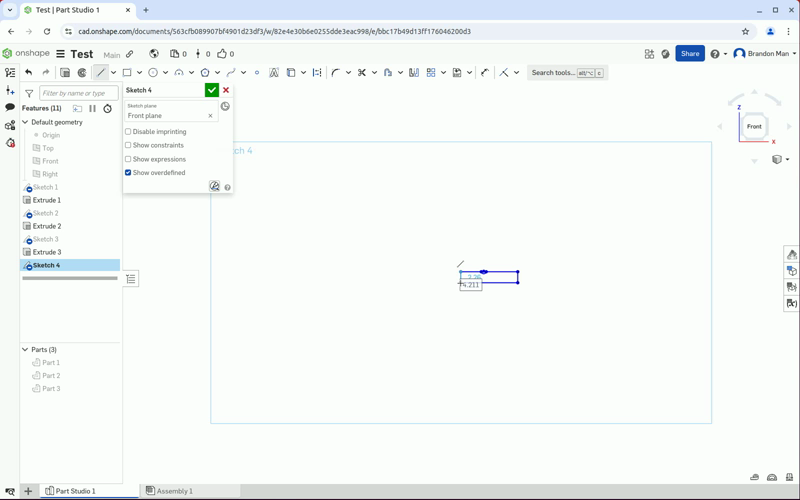
click(460, 282)
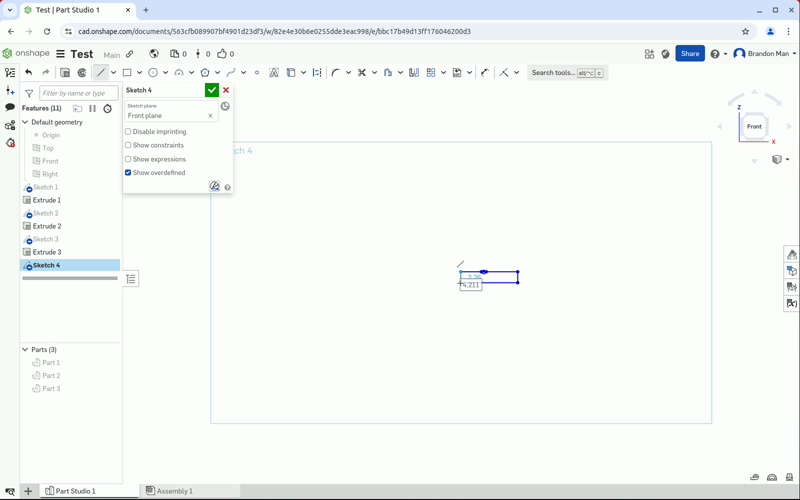
key(esc)
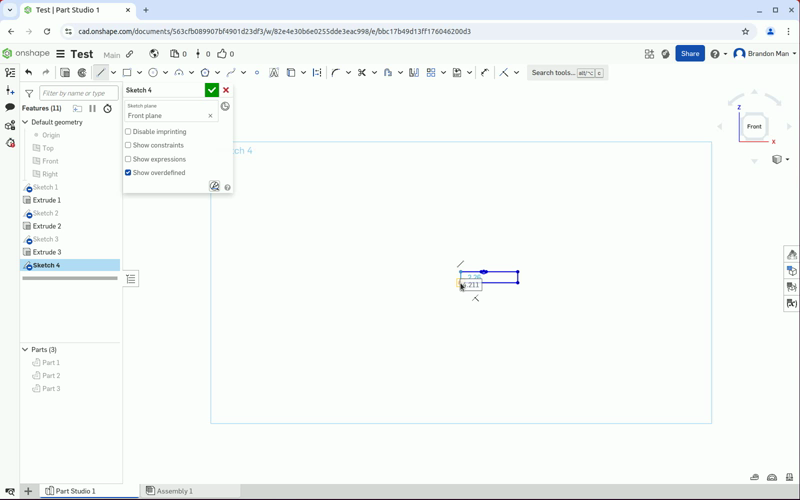
mouse_move(465, 280)
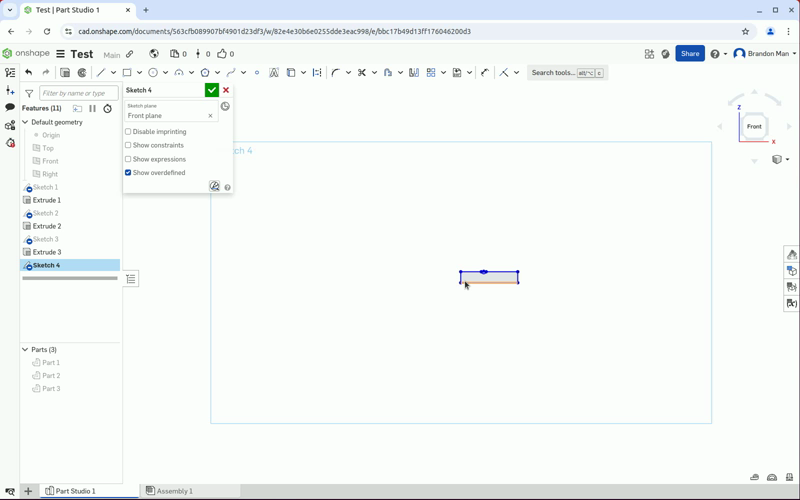
scroll(6)
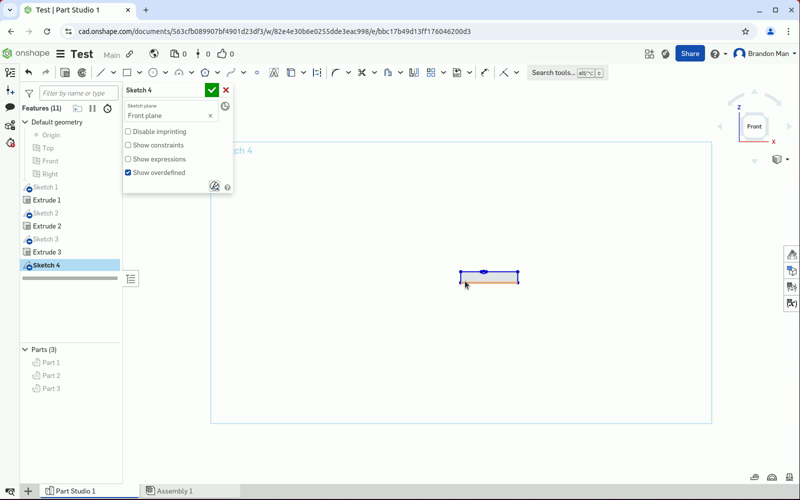
scroll(6)
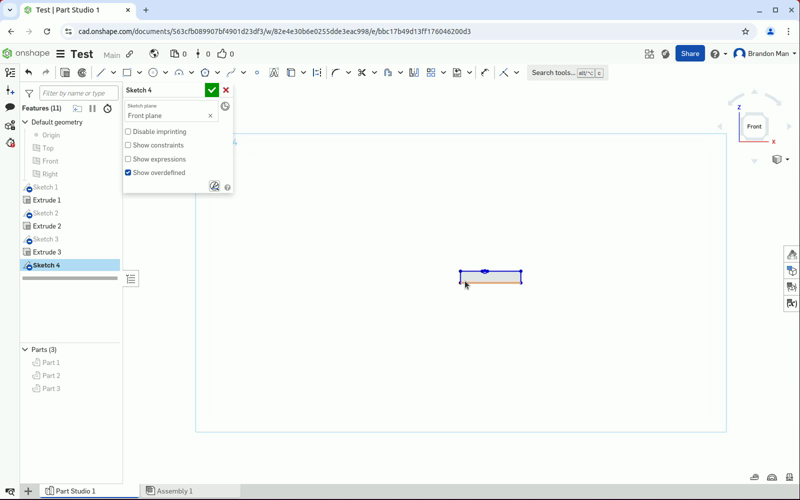
scroll(6)
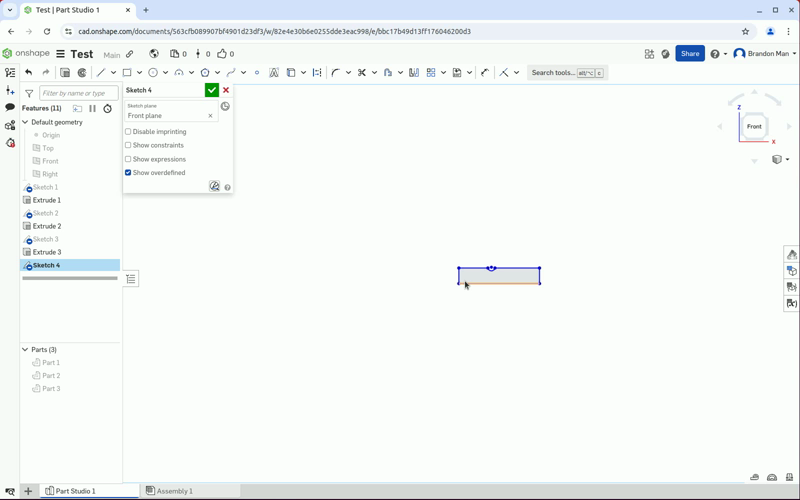
scroll(6)
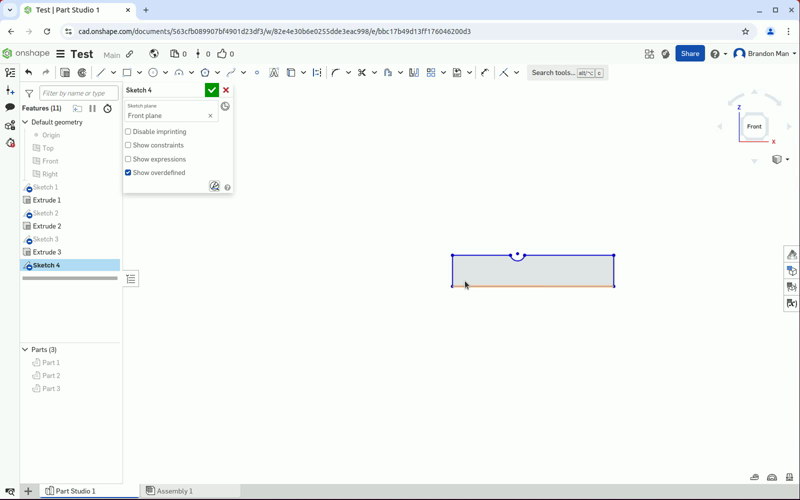
scroll(6)
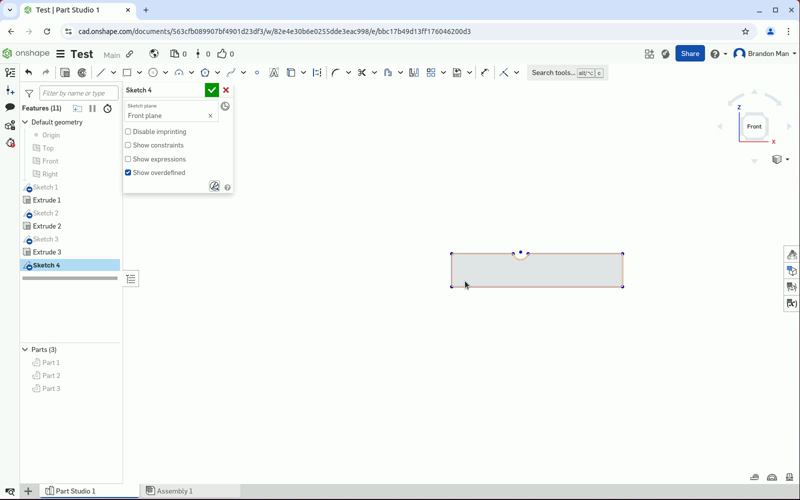
scroll(6)
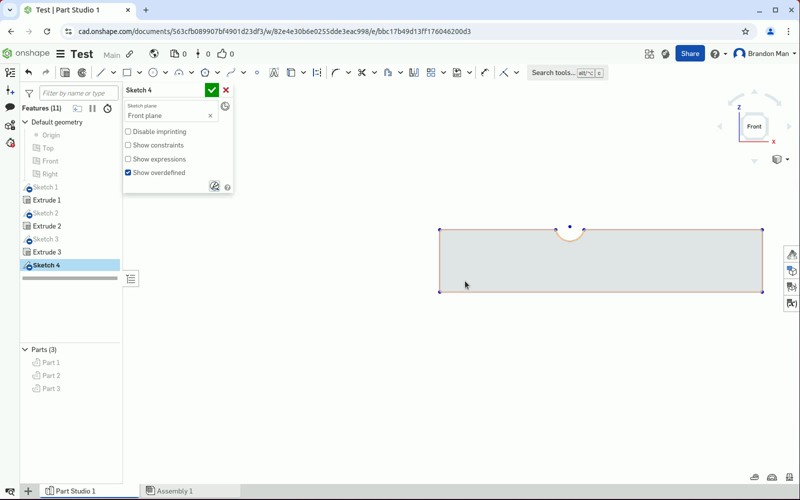
scroll(6)
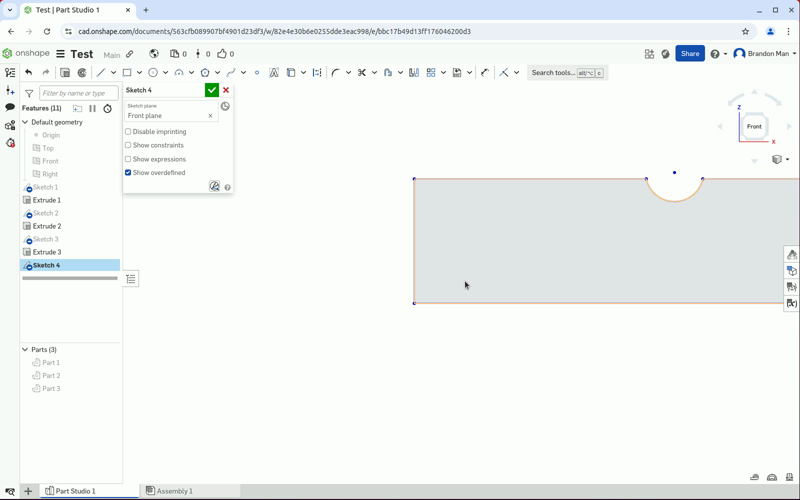
click(465, 280)
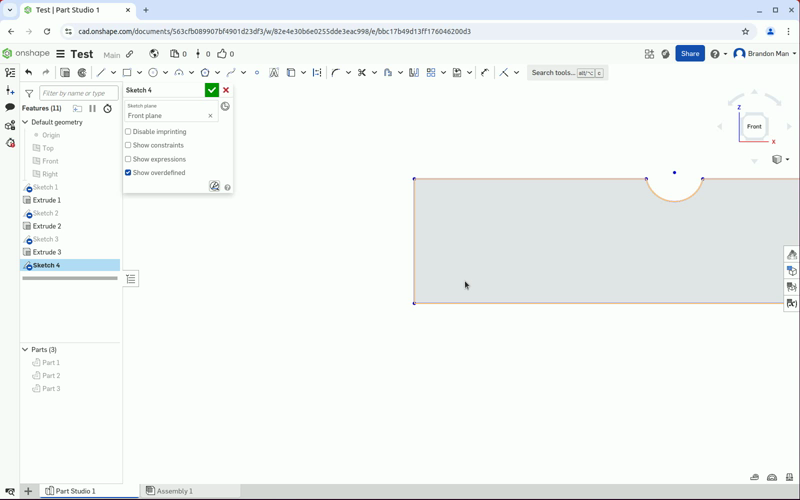
scroll(-6)
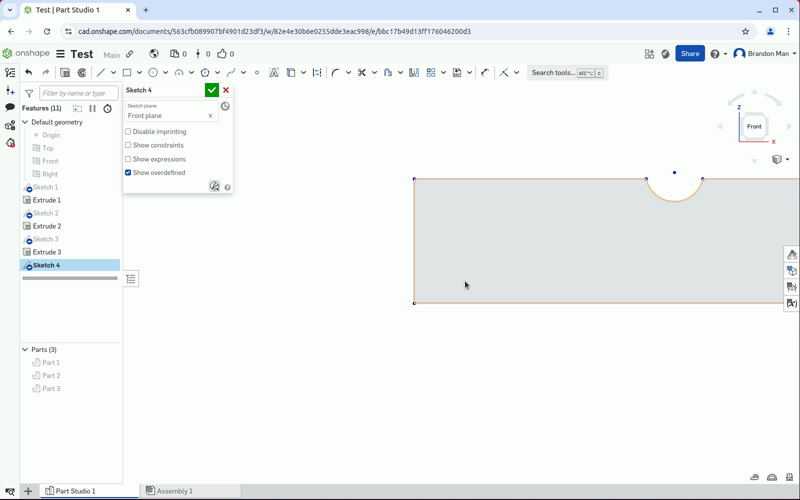
scroll(-6)
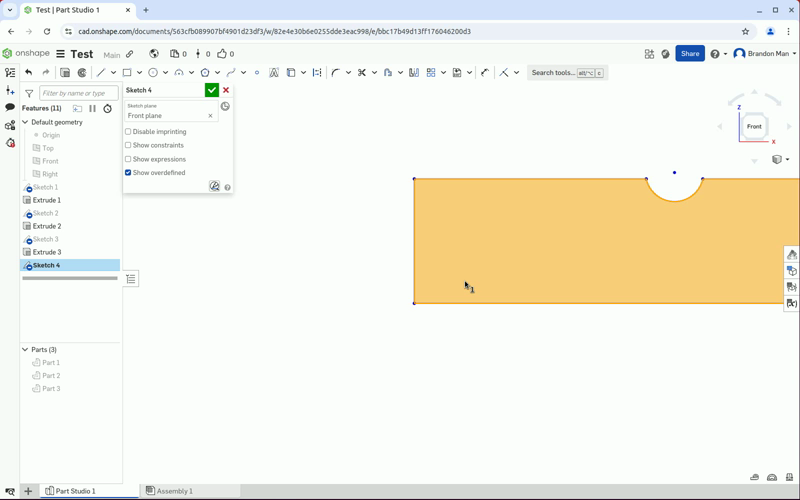
scroll(-6)
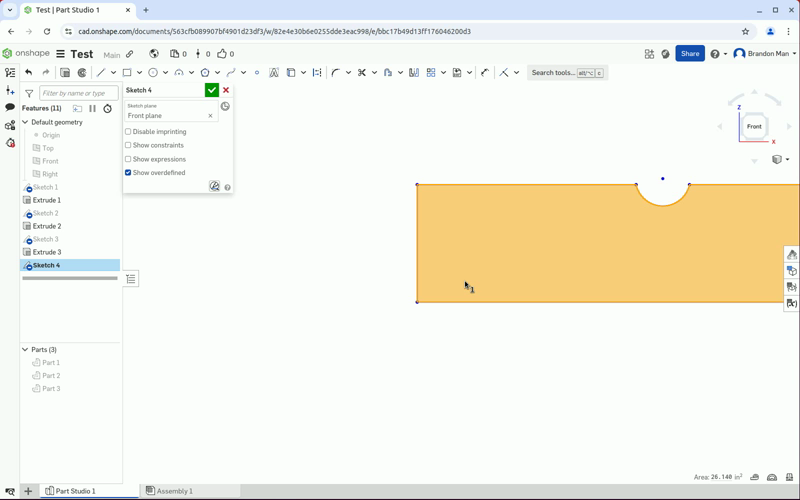
scroll(-6)
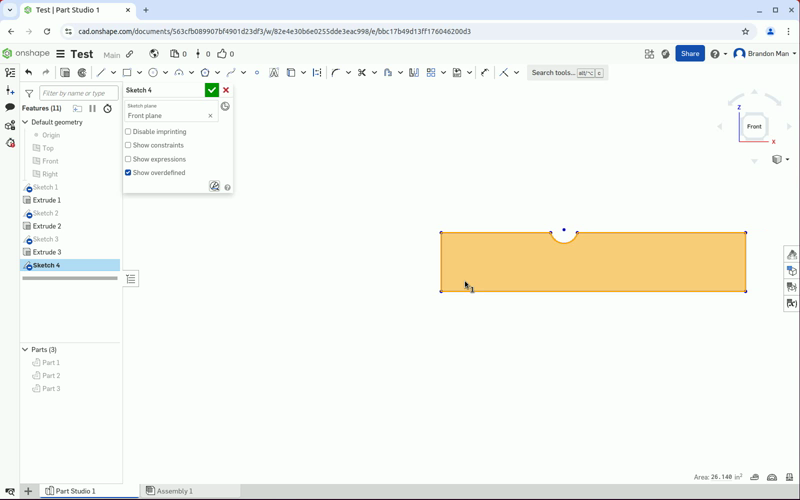
scroll(-6)
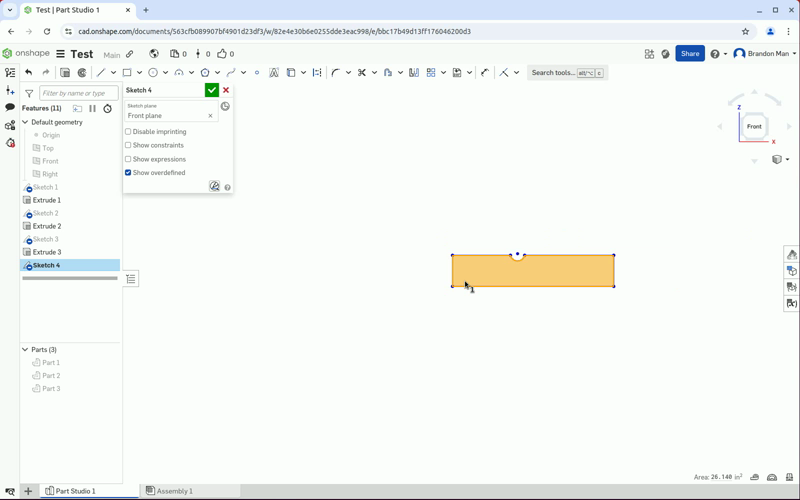
scroll(-6)
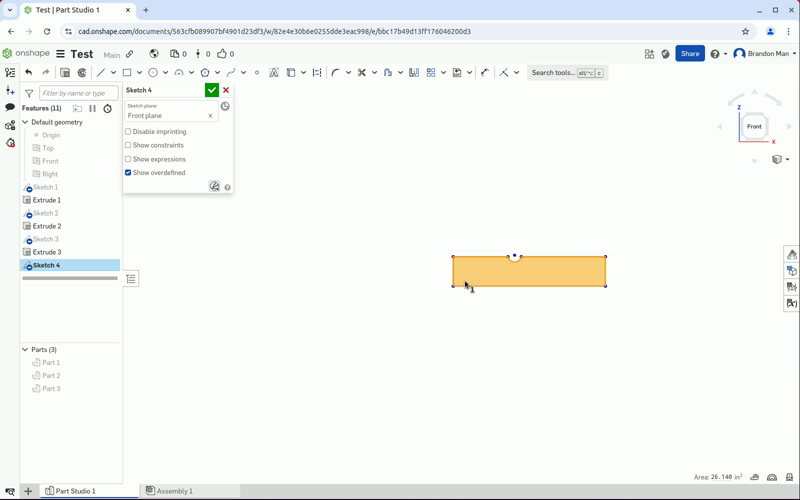
scroll(-6)
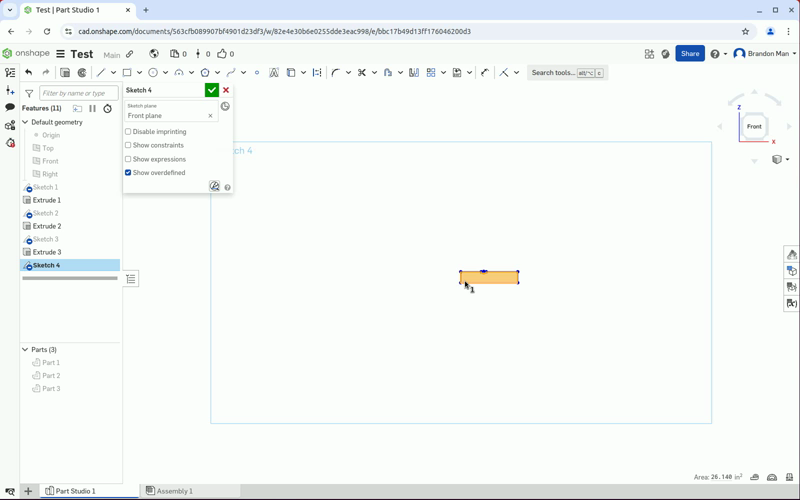
mouse_move(73, 352)
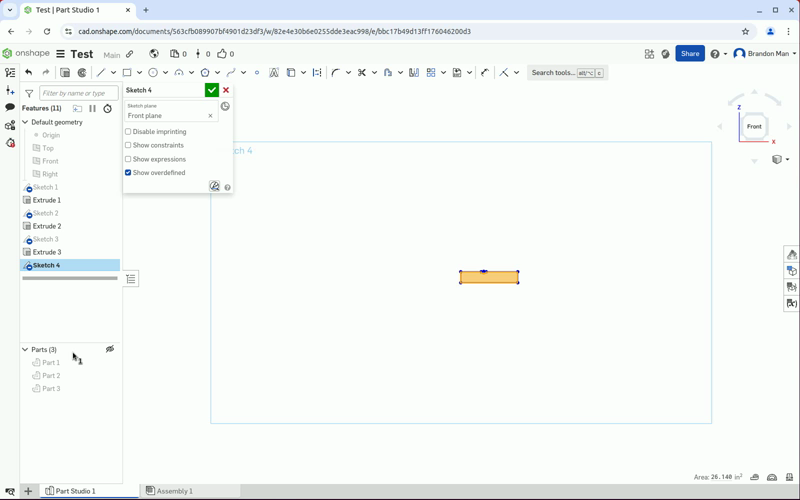
key(shift+y)
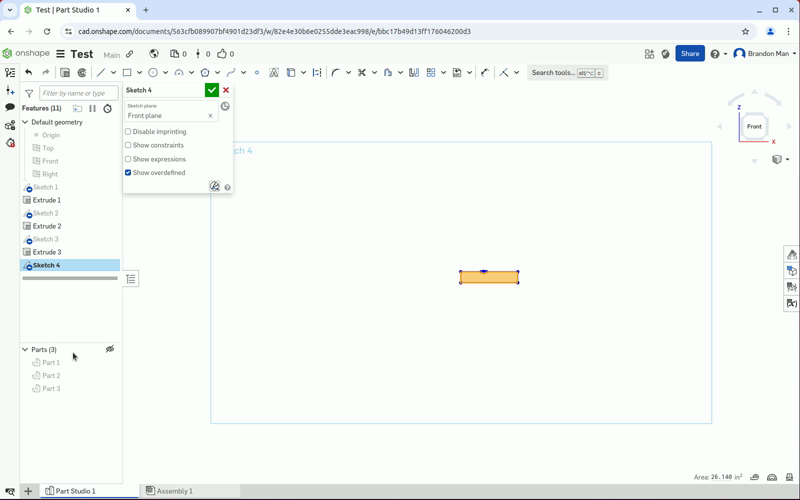
key(shift+e)
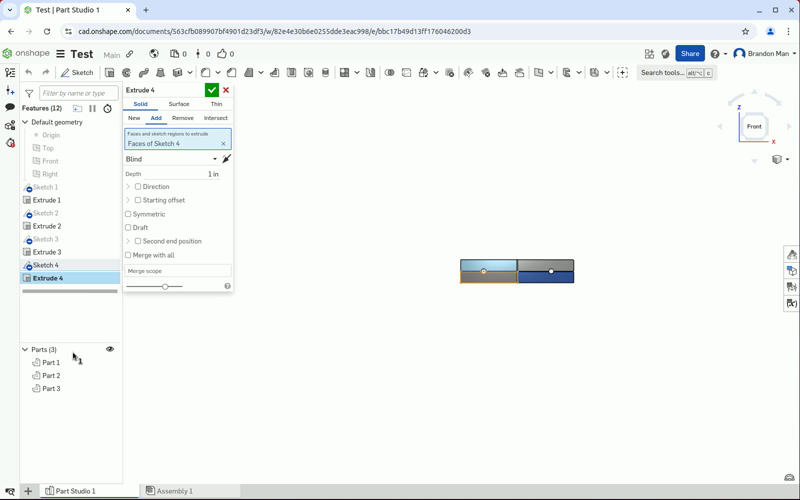
mouse_move(143, 106)
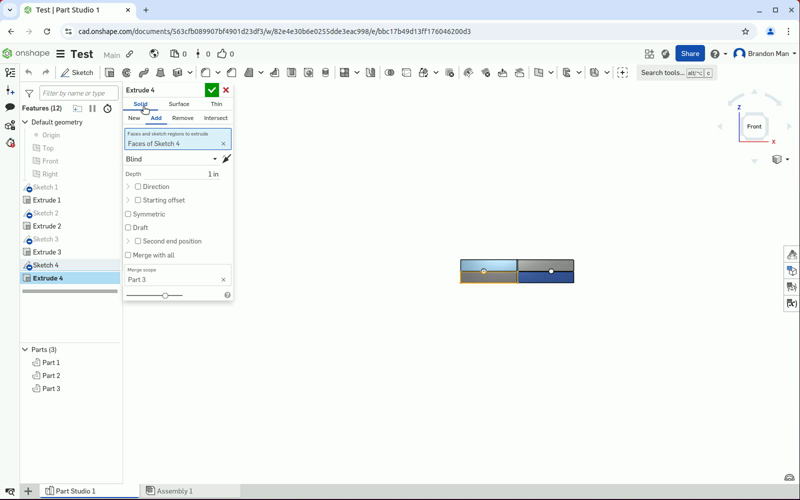
click(143, 106)
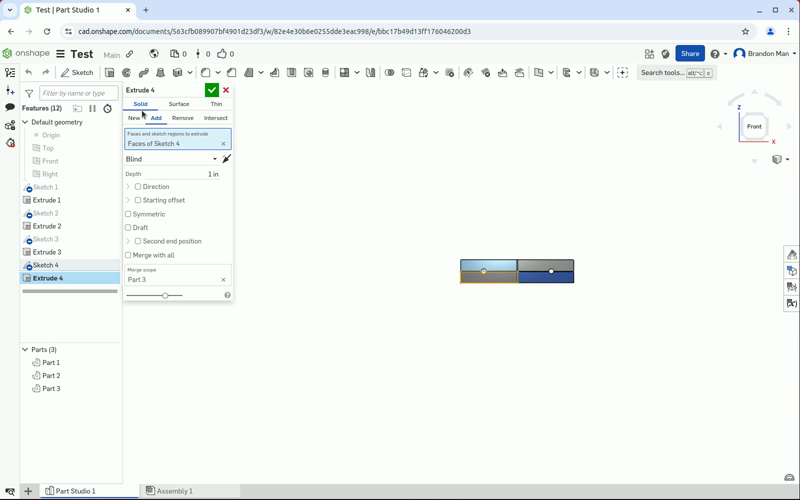
mouse_move(137, 120)
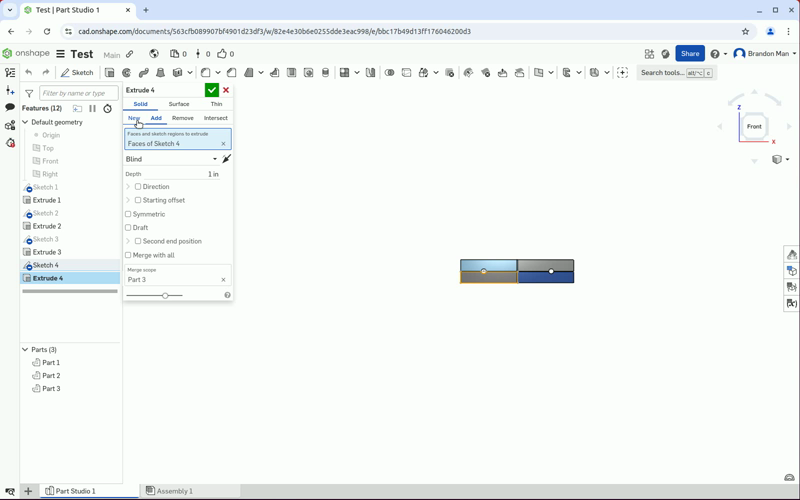
click(137, 120)
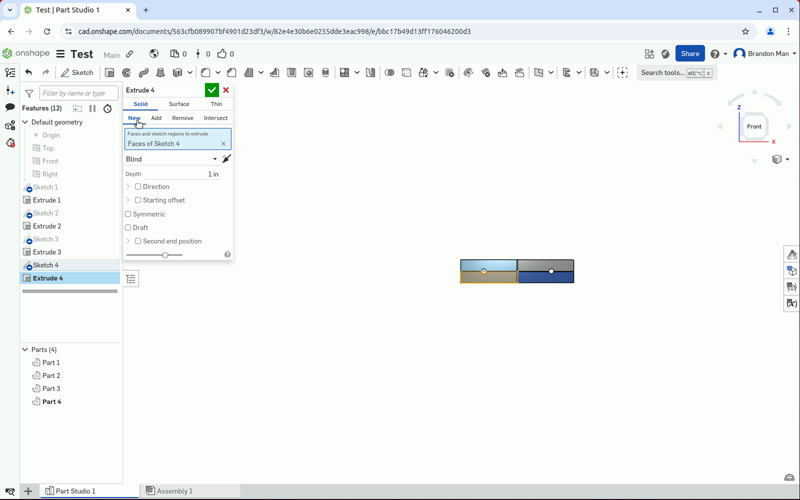
key(tab, 4)
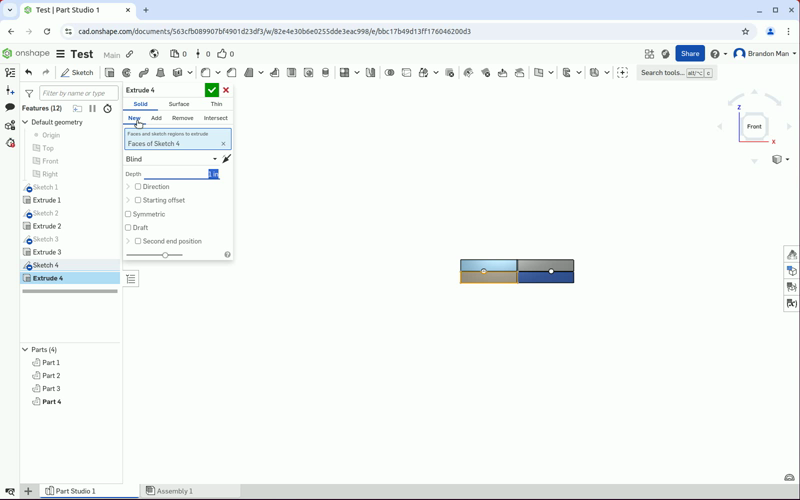
text(2.407)
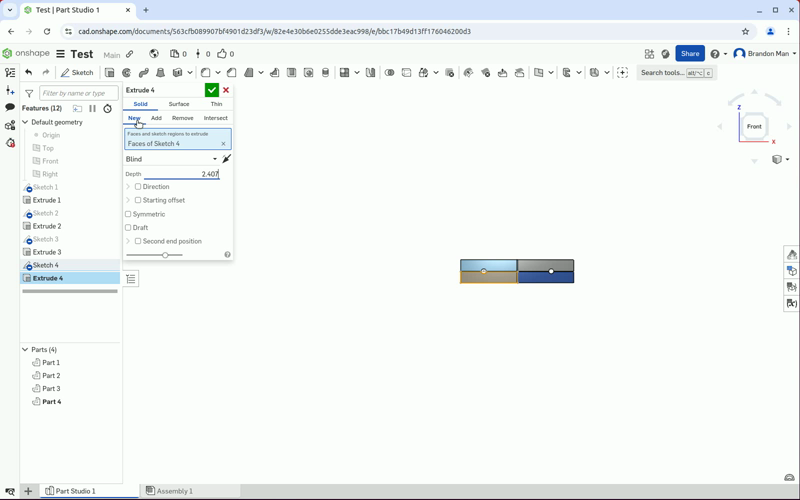
key(enter)
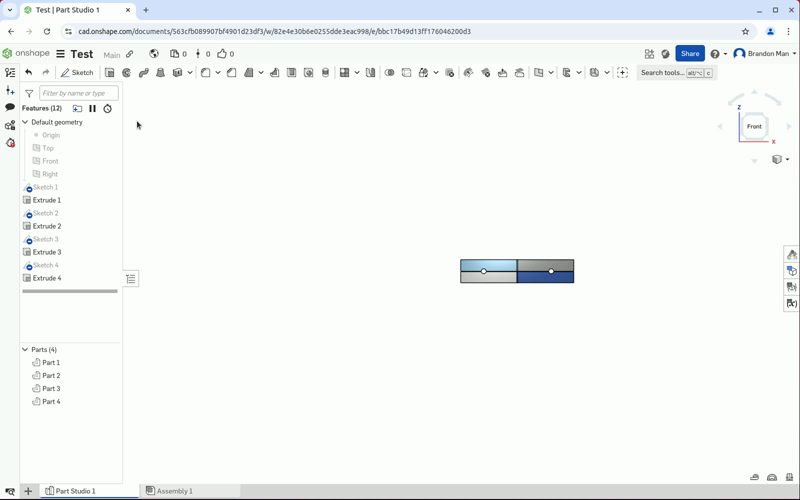
key(shift+h)
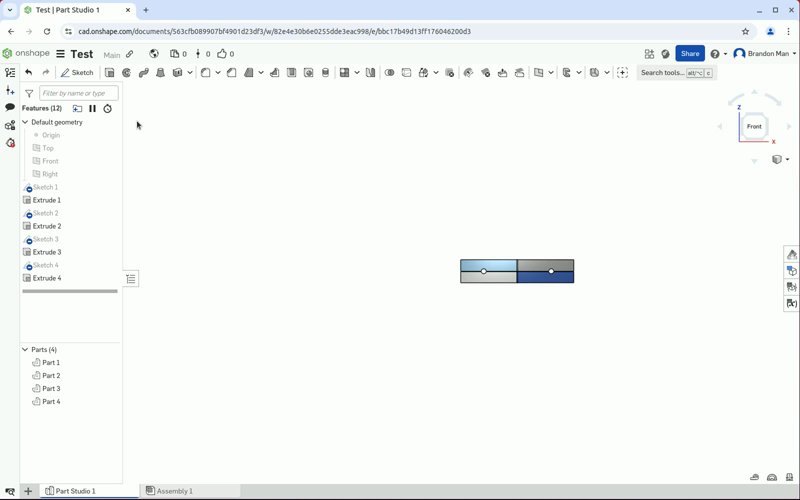
key(shift+h)
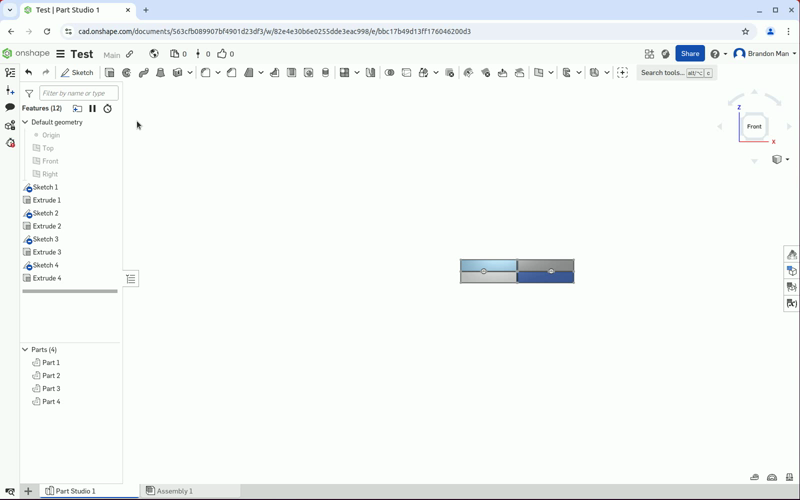
key(shift+7)
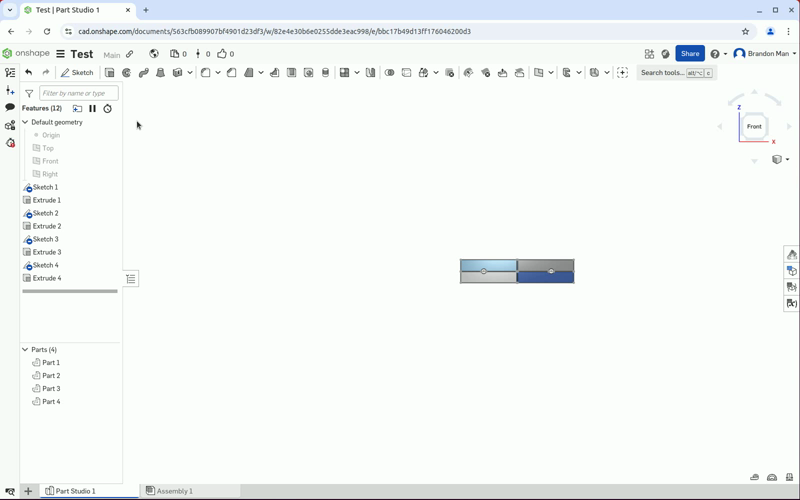
key(left, 2)
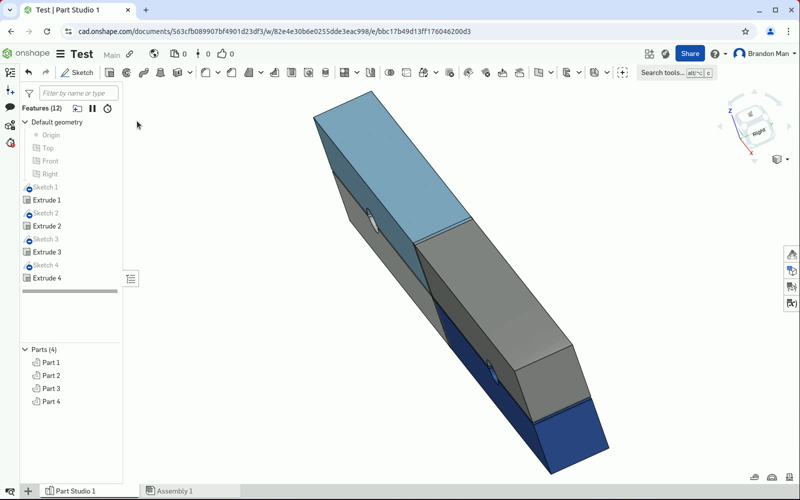
key(down, 2)
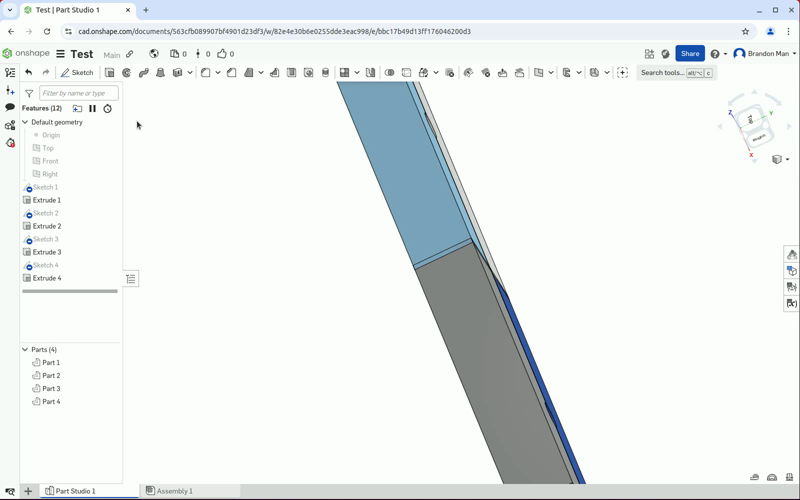
key(up, 2)
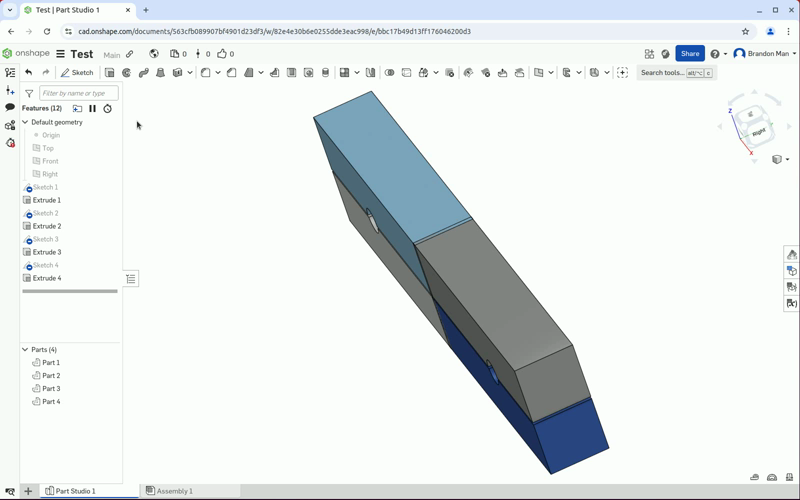
key(right, 2)
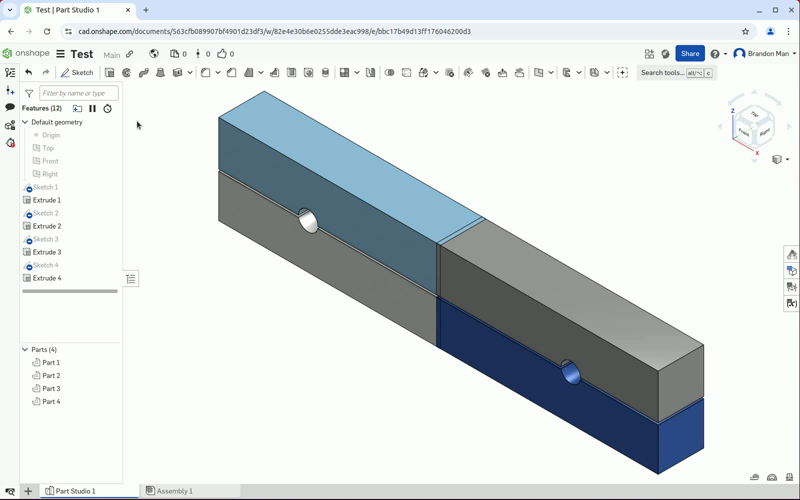
mouse_move(73, 189)
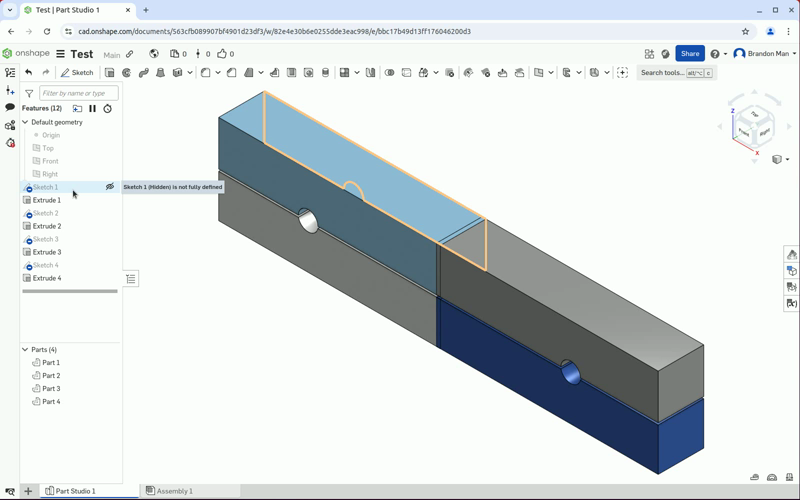
click(73, 189)